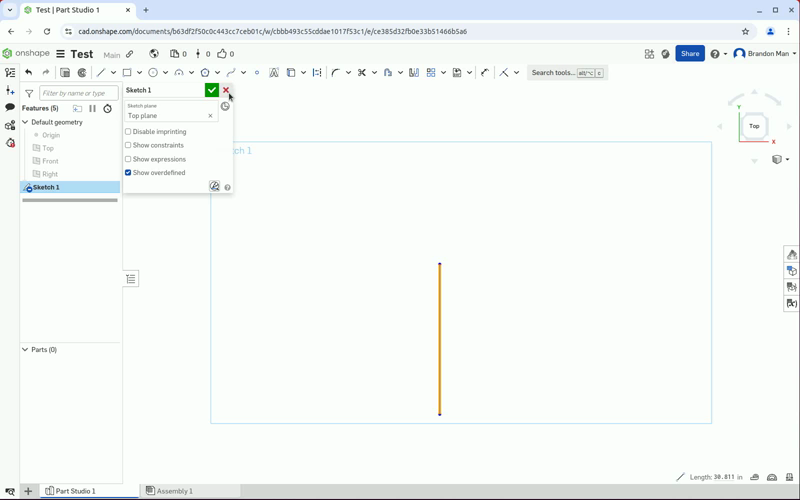
key(shift+h)
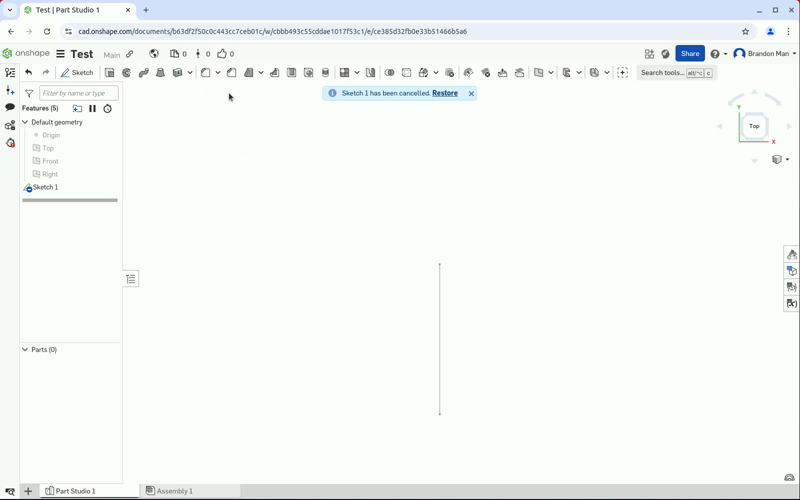
key(shift+s)
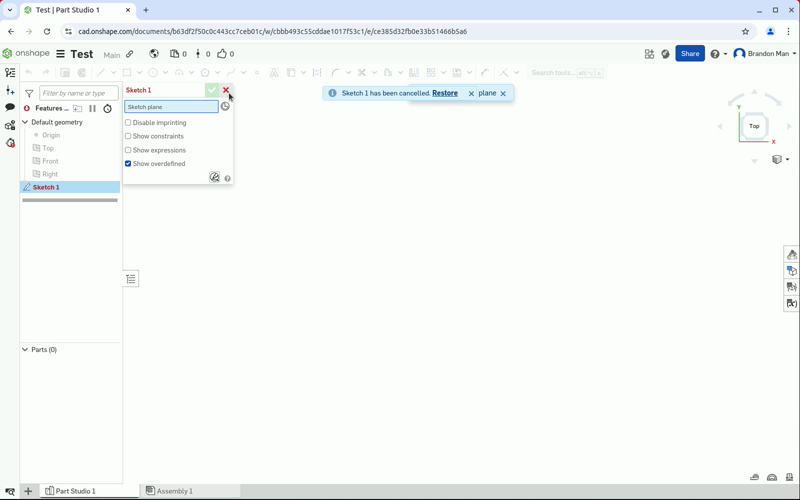
mouse_move(73, 150)
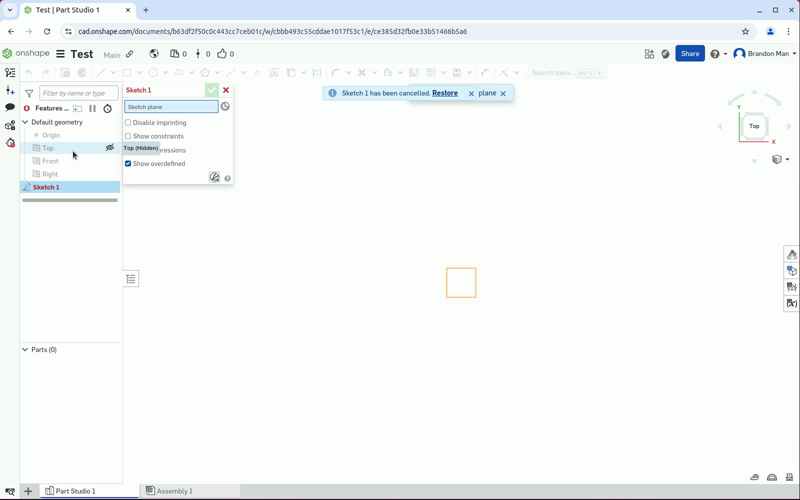
click(73, 150)
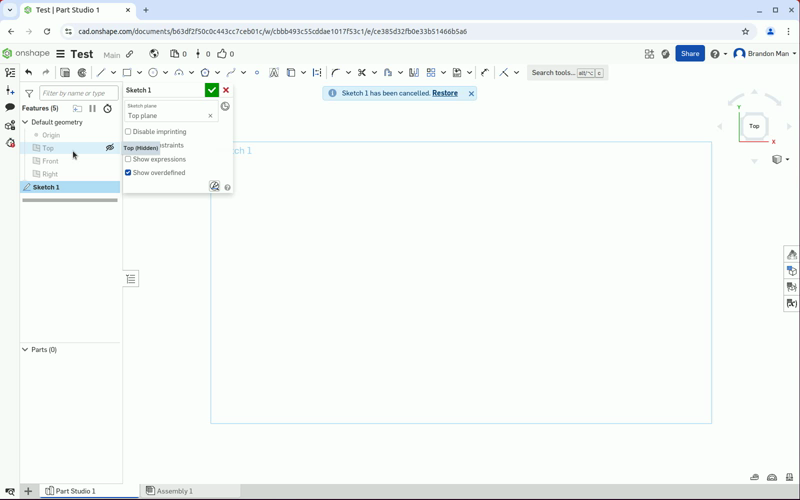
mouse_move(73, 352)
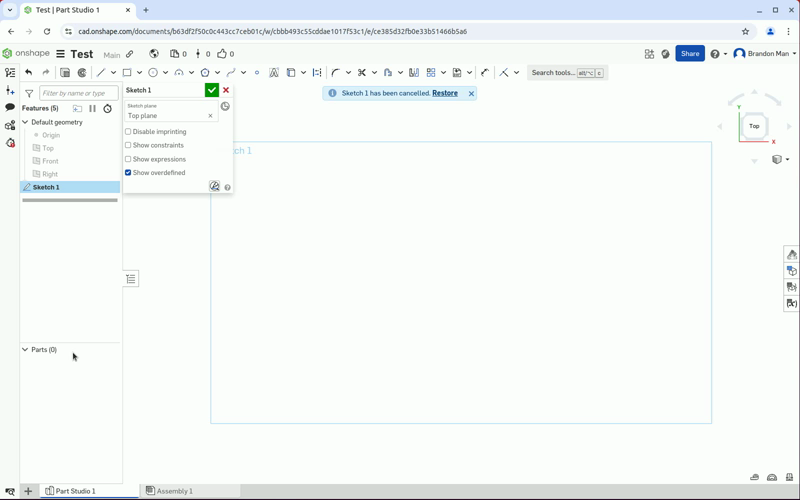
key(y)
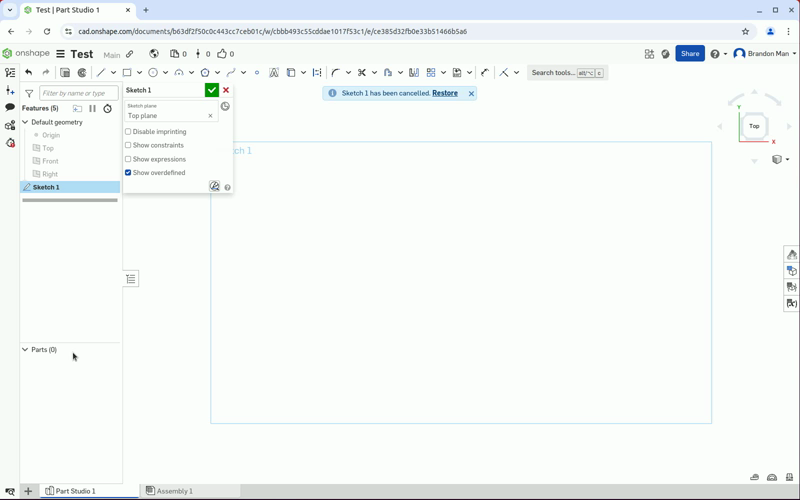
key(l)
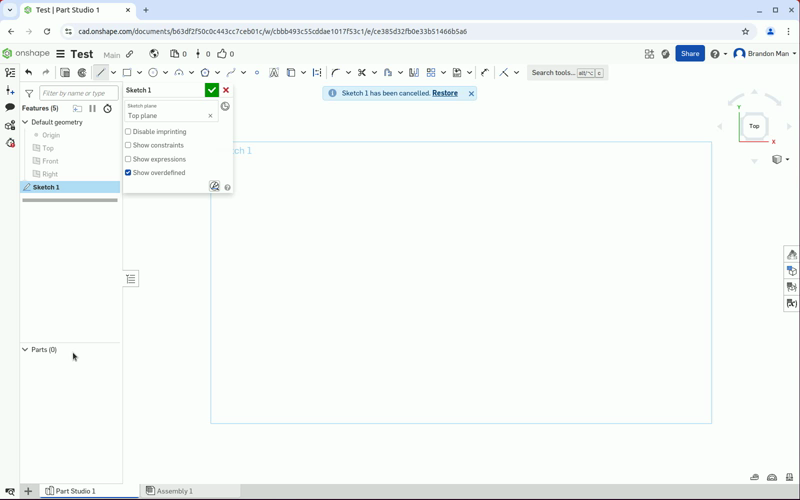
key_down(shift)
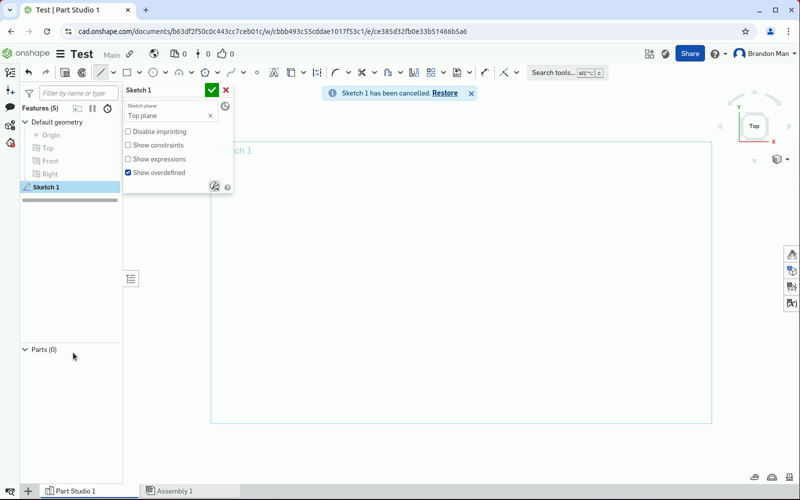
mouse_move(438, 339)
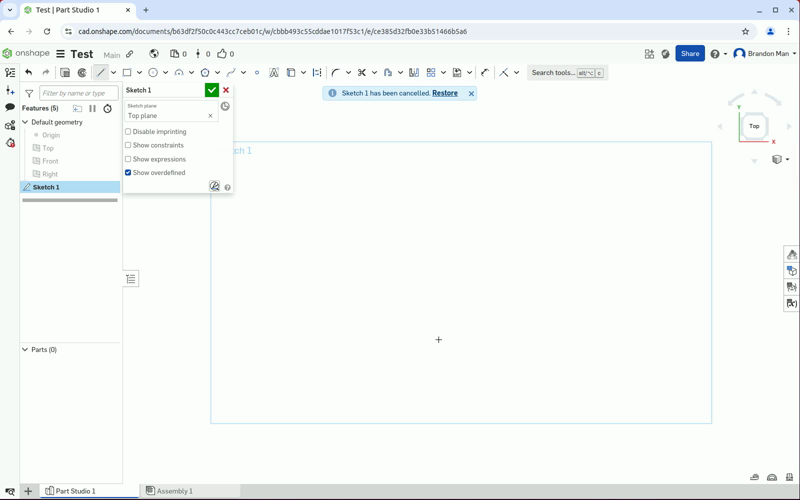
click(438, 339)
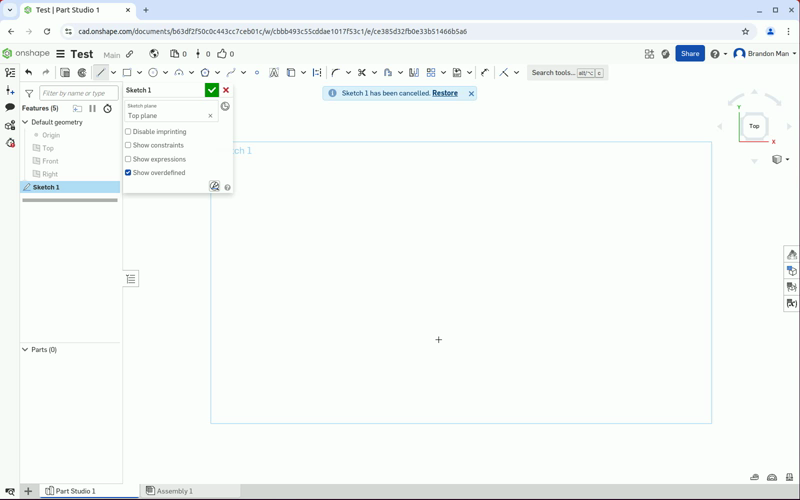
key_up(shift)
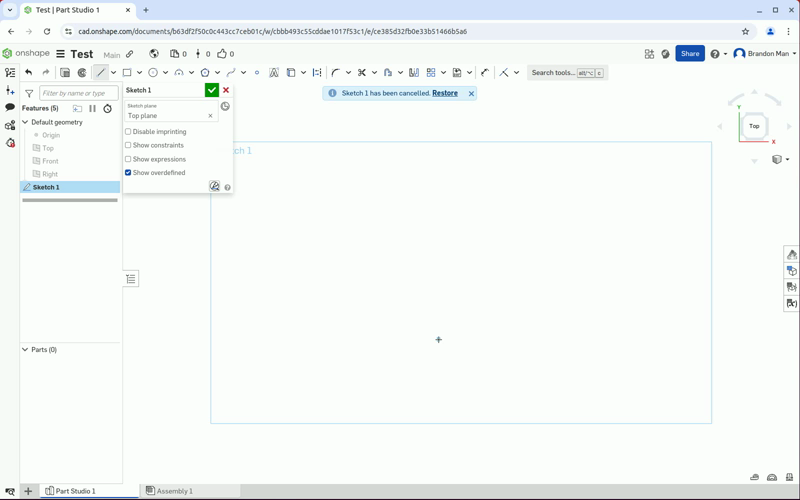
key_down(shift)
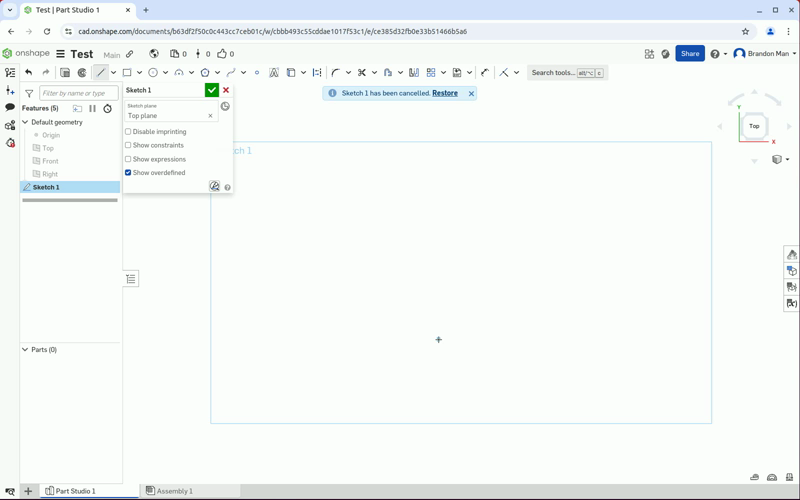
mouse_move(468, 339)
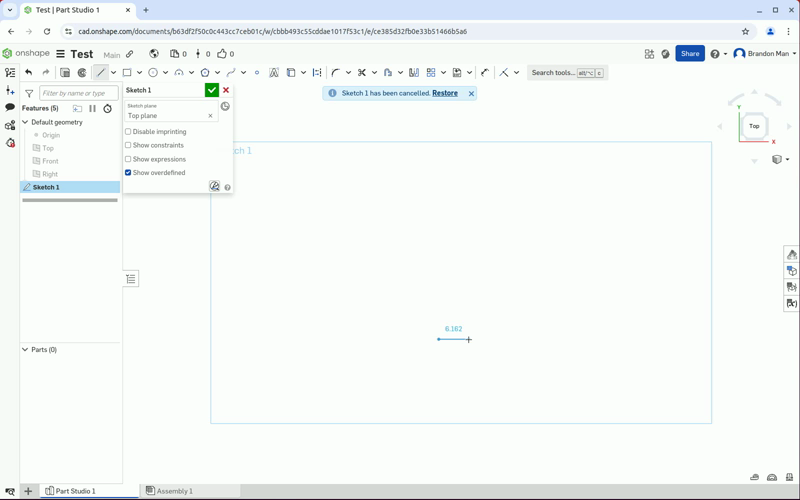
mouse_move(461, 304)
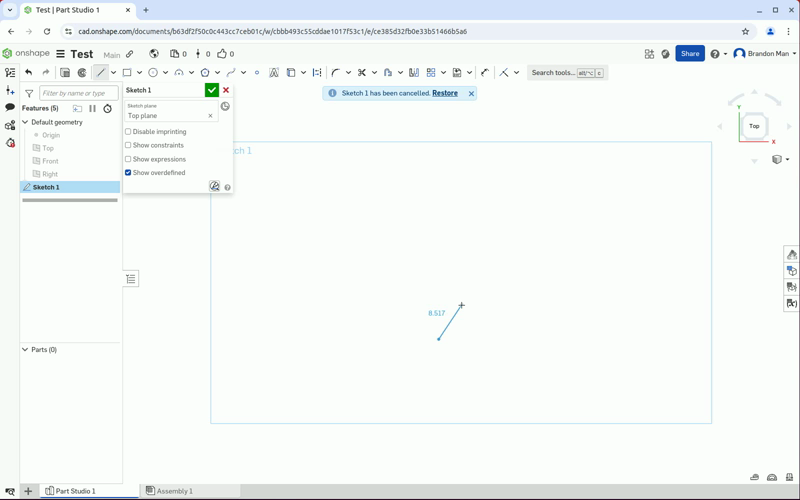
click(461, 304)
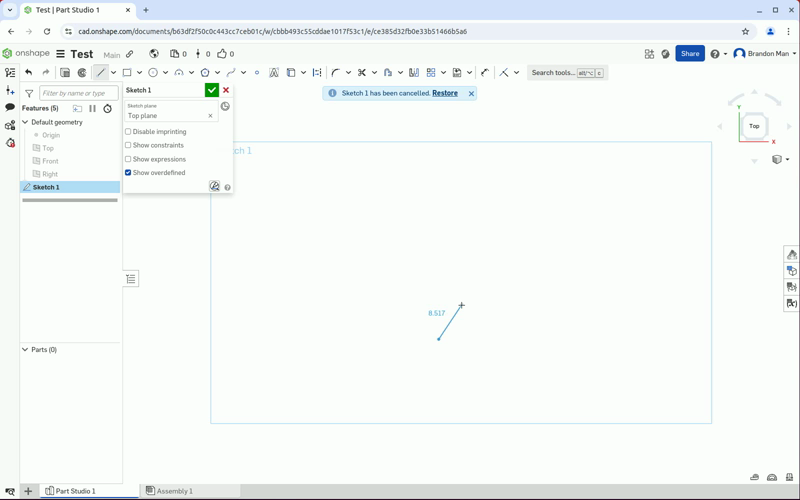
key_up(shift)
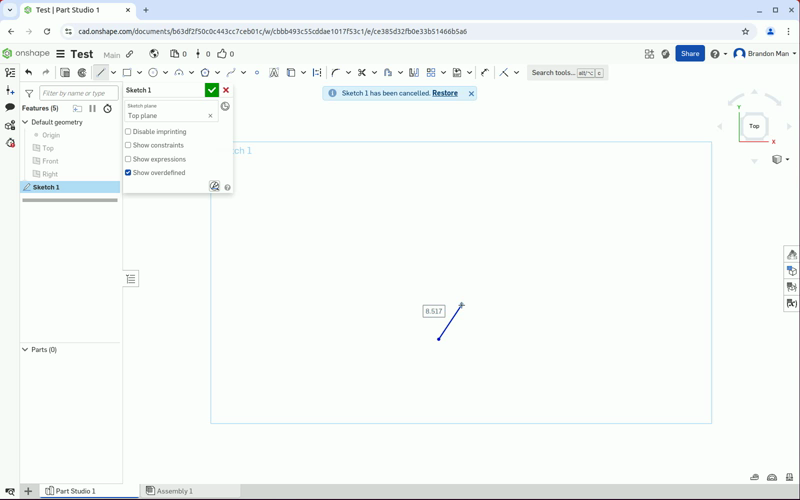
key_down(shift)
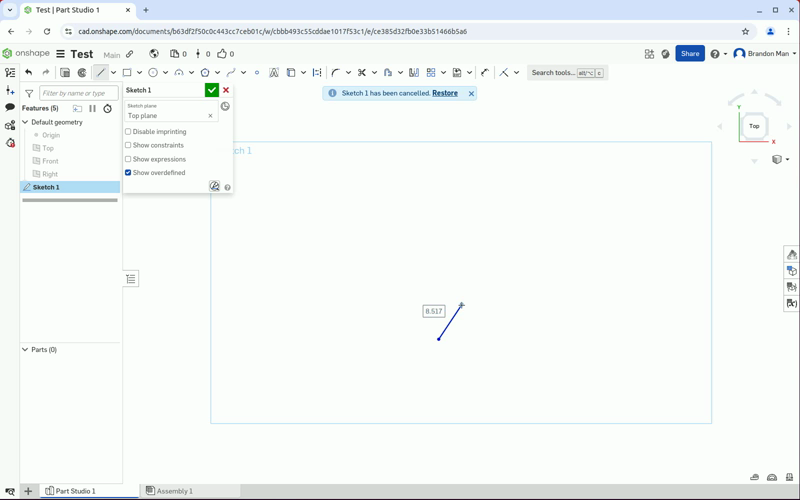
mouse_move(491, 304)
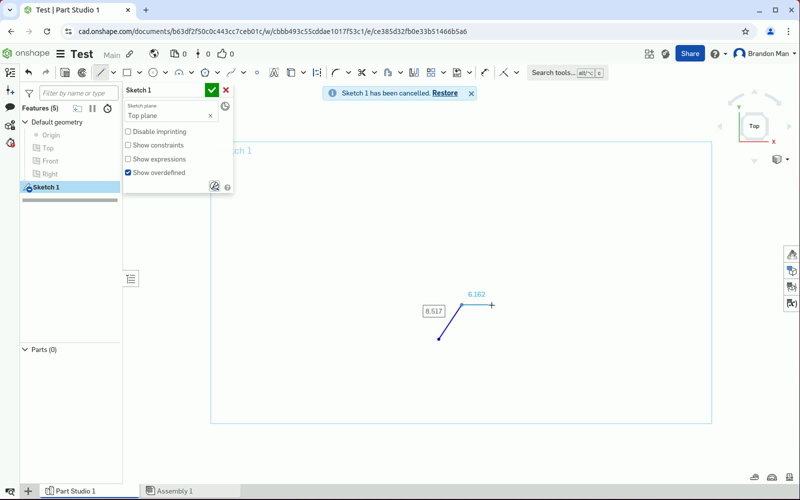
mouse_move(438, 304)
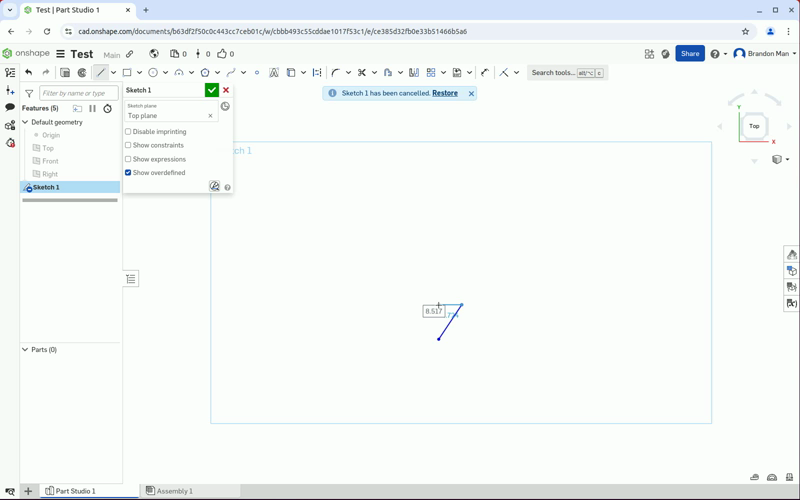
click(438, 304)
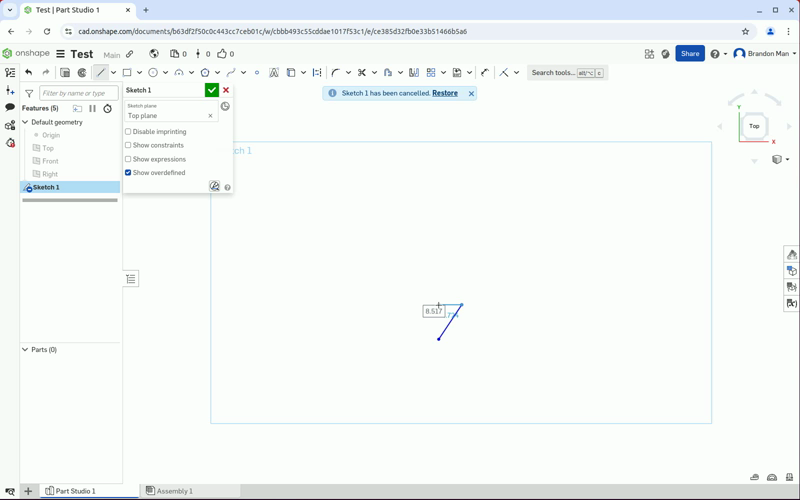
key_up(shift)
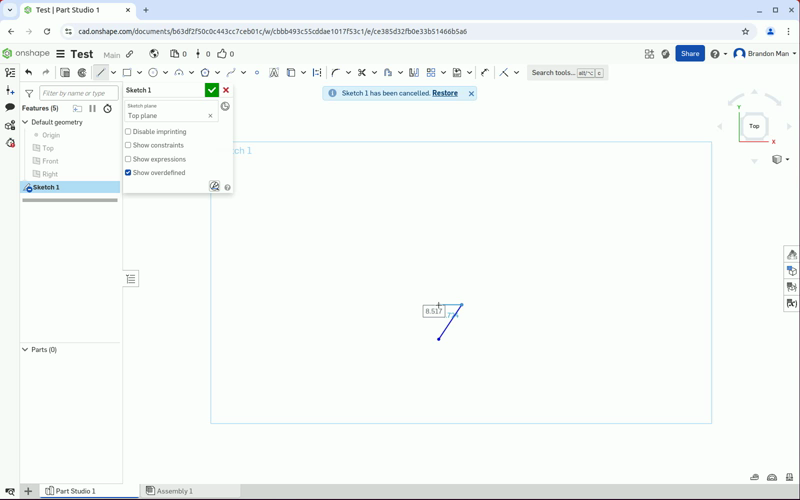
mouse_move(468, 304)
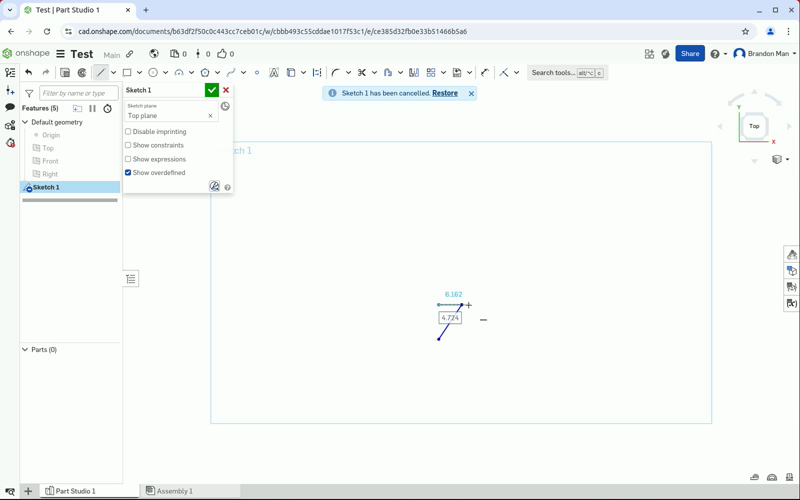
key_down(shift)
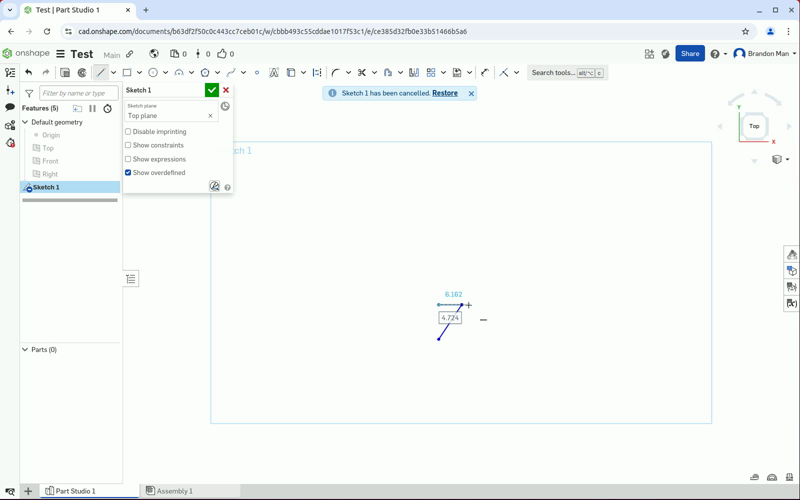
mouse_move(438, 339)
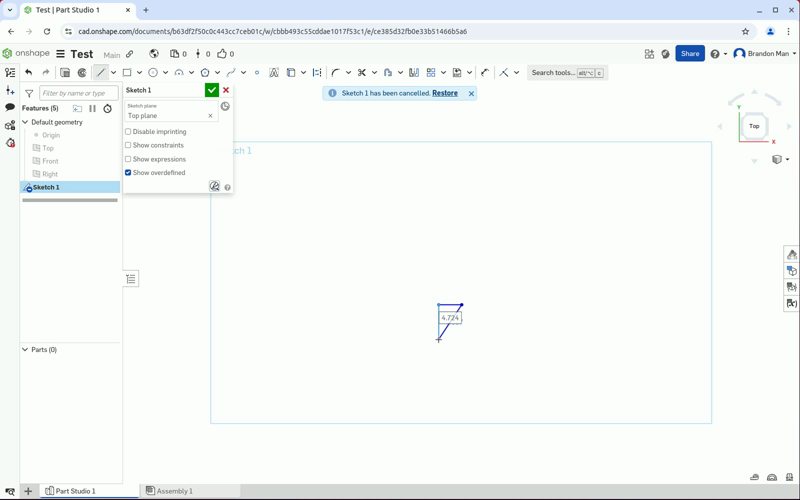
key_up(shift)
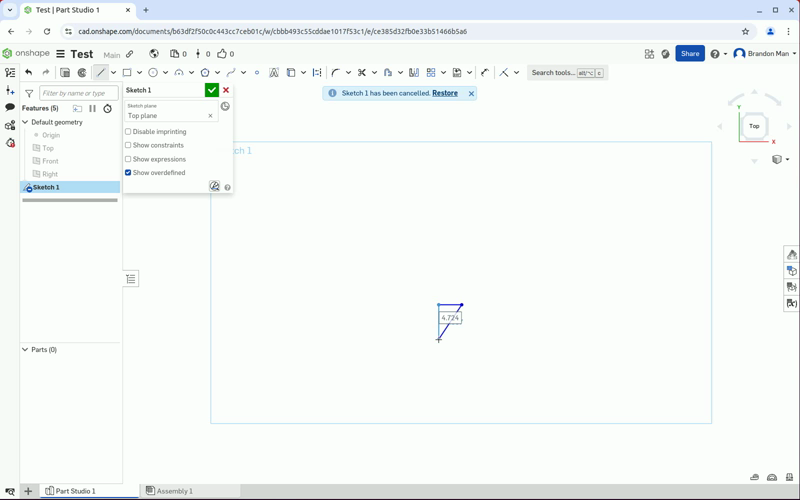
click(438, 339)
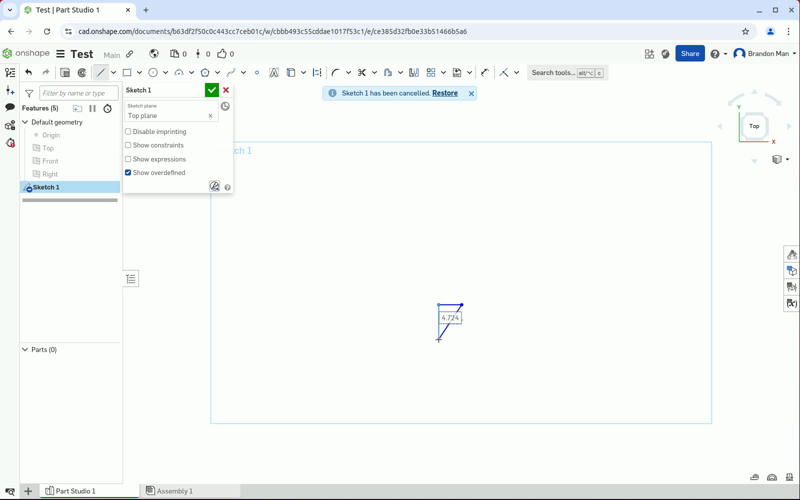
key(esc)
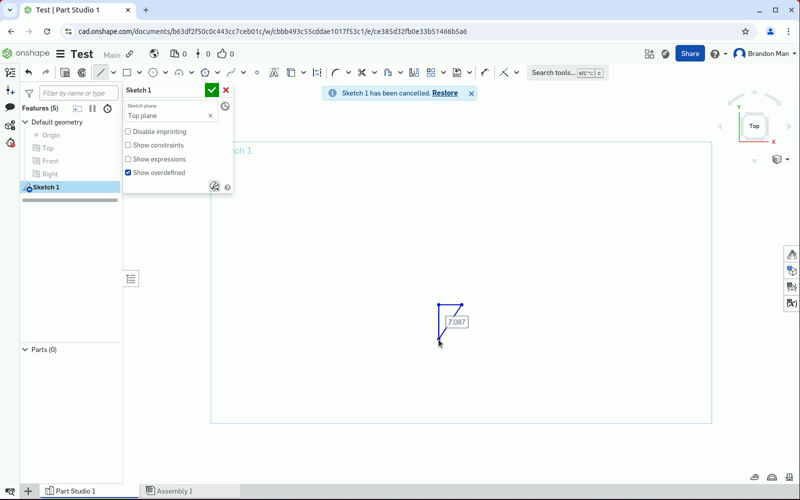
mouse_move(443, 310)
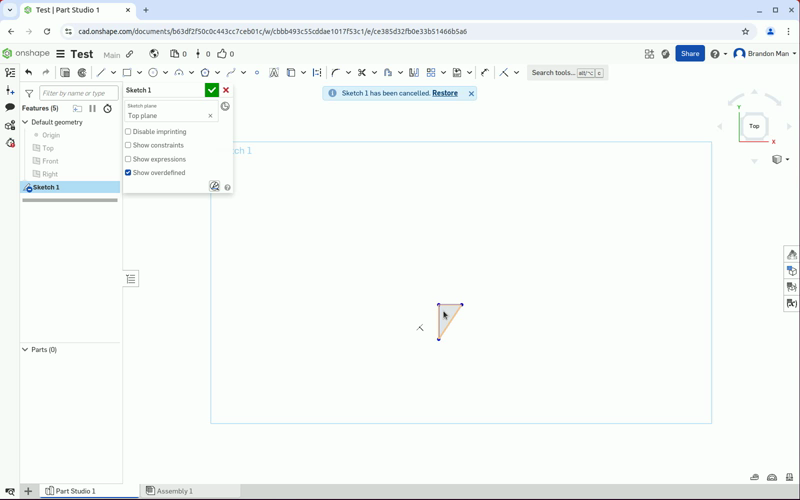
scroll(6)
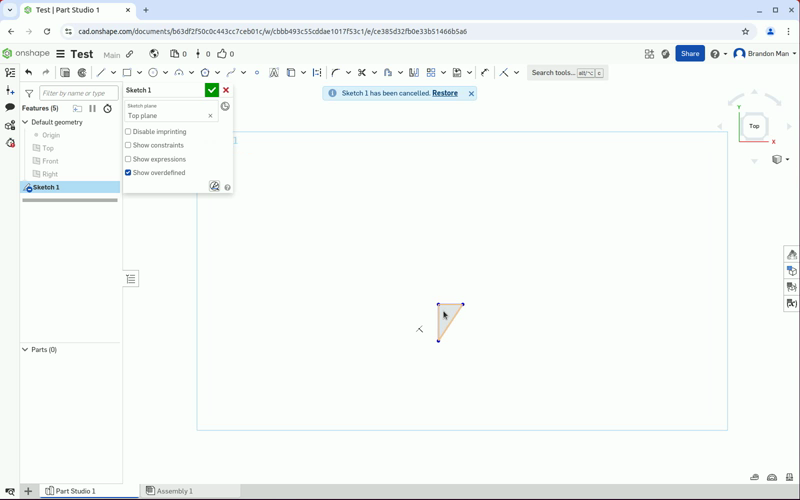
scroll(6)
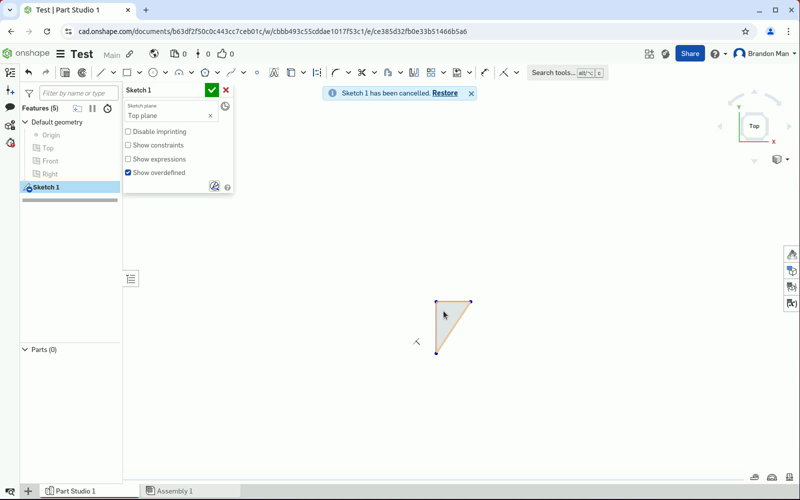
scroll(6)
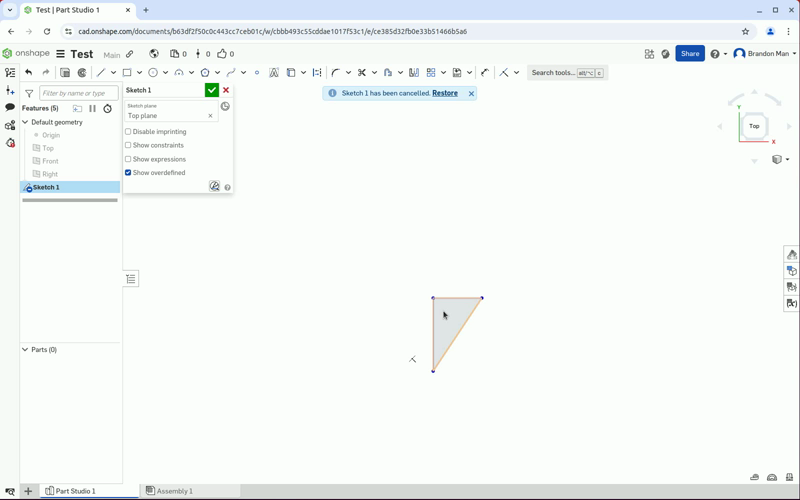
scroll(6)
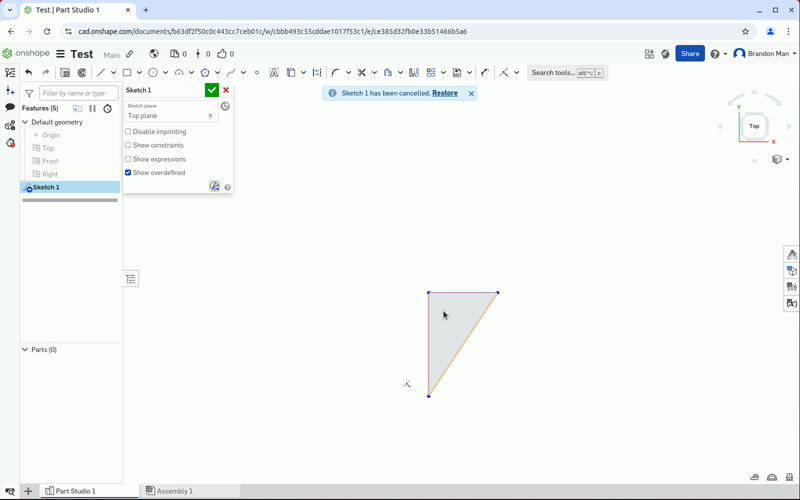
scroll(6)
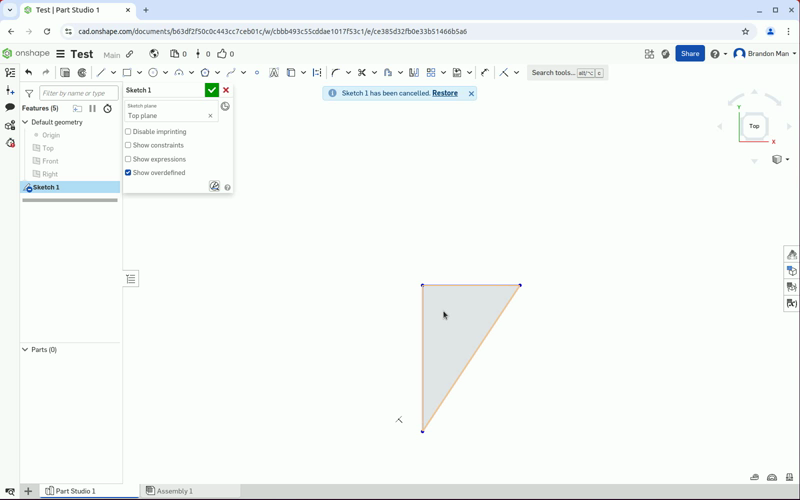
scroll(6)
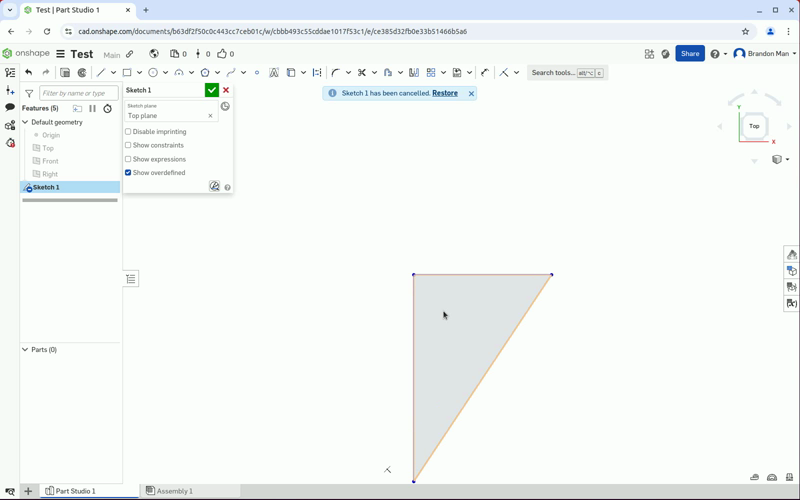
scroll(6)
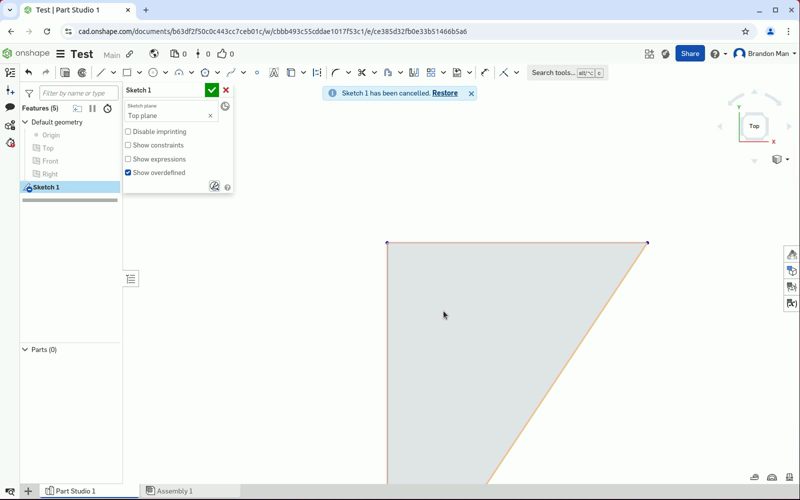
click(443, 310)
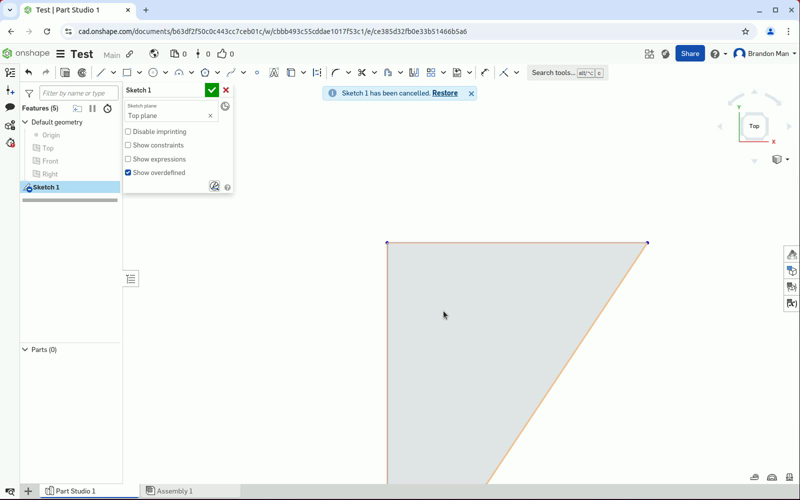
scroll(-6)
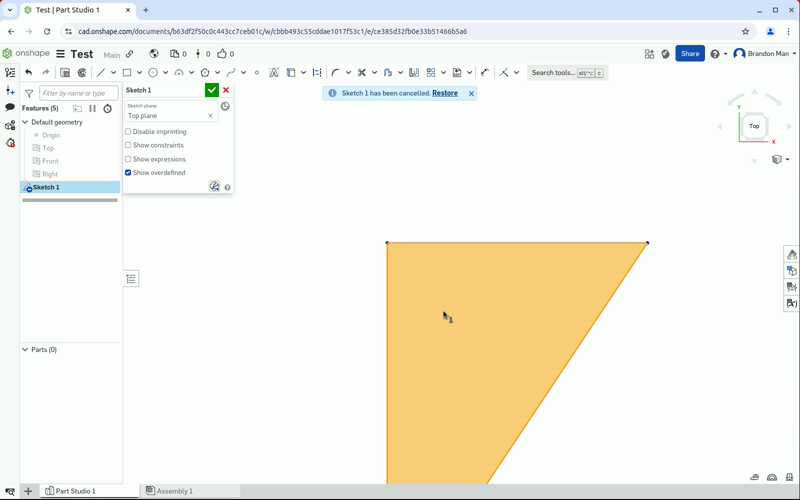
scroll(-6)
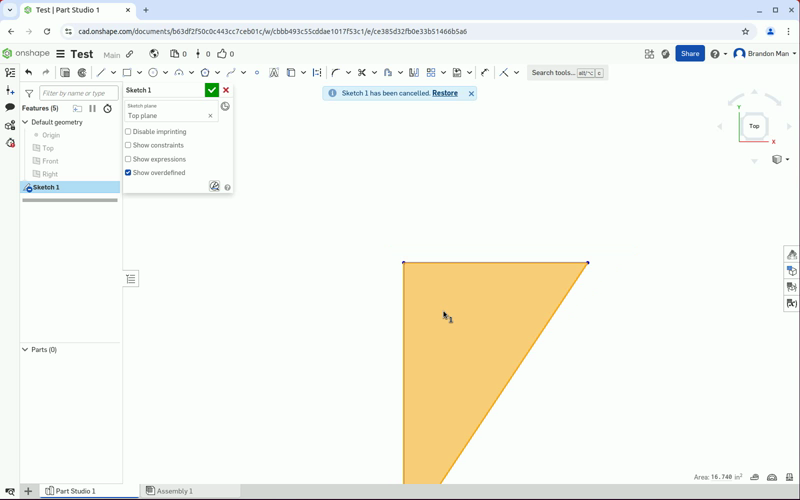
scroll(-6)
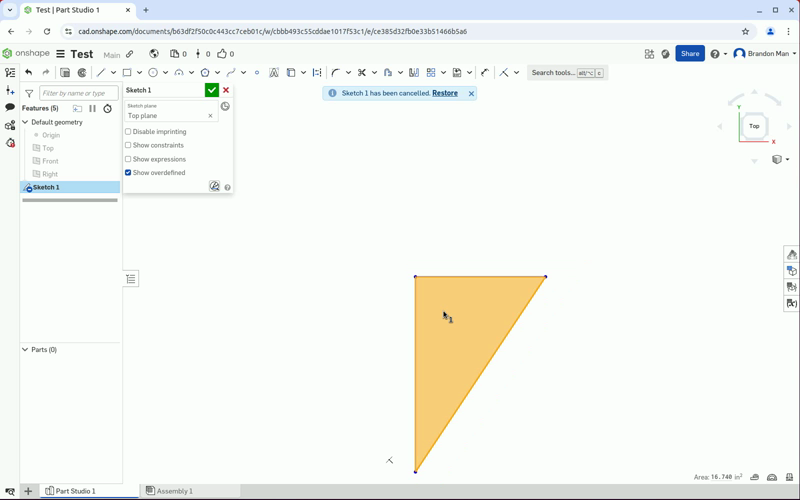
scroll(-6)
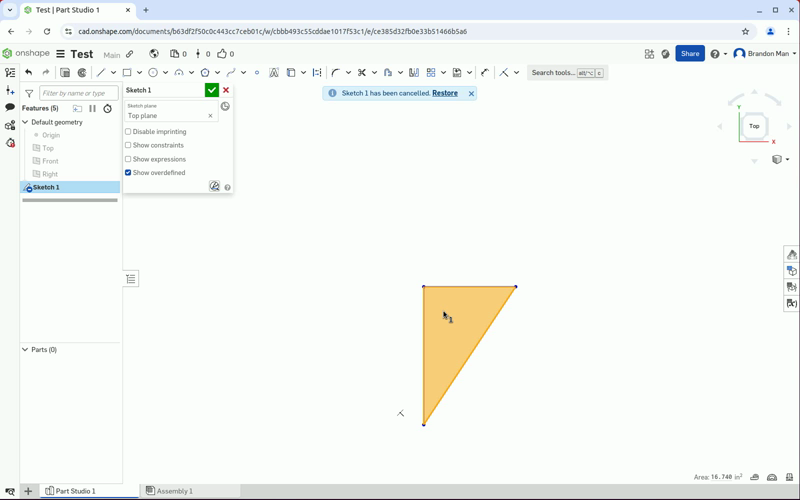
scroll(-6)
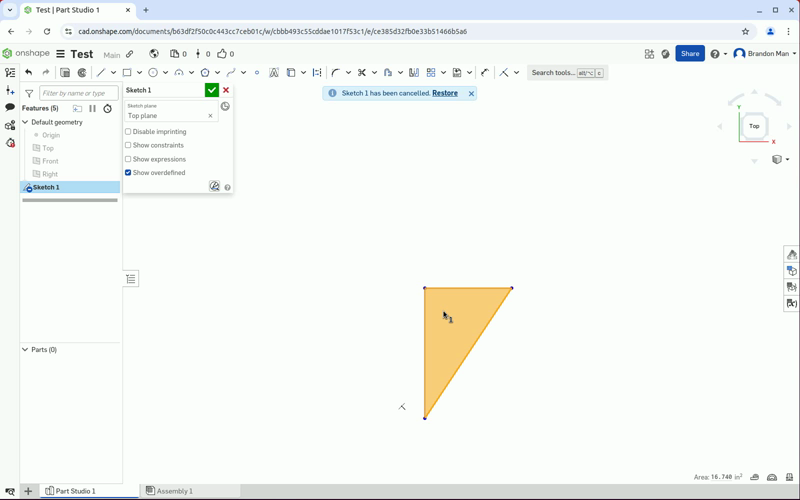
scroll(-6)
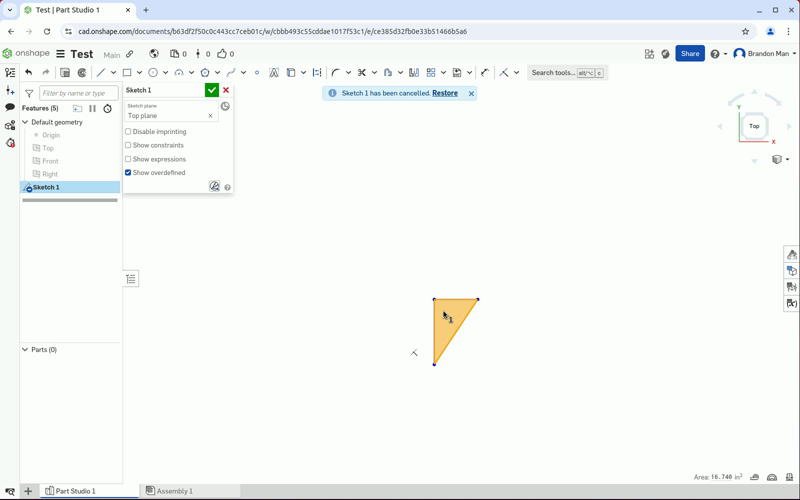
scroll(-6)
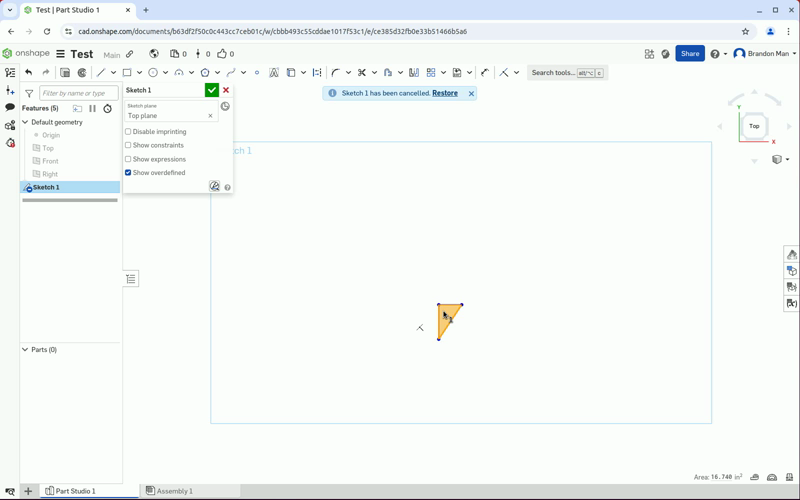
mouse_move(73, 352)
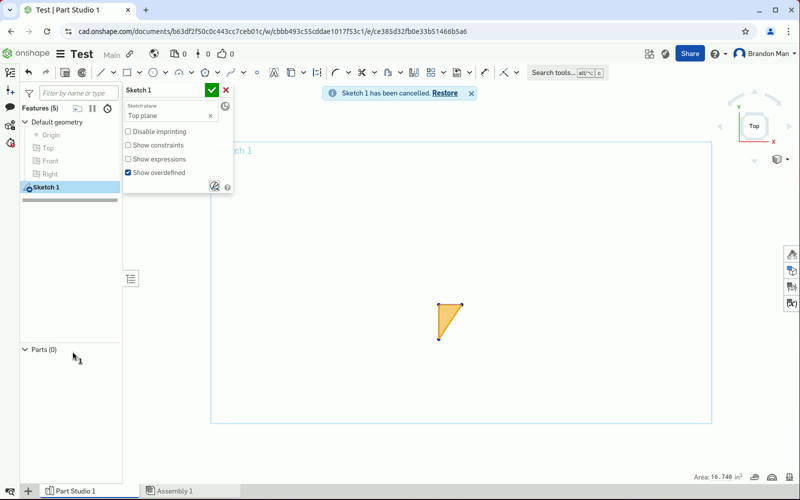
key(shift+y)
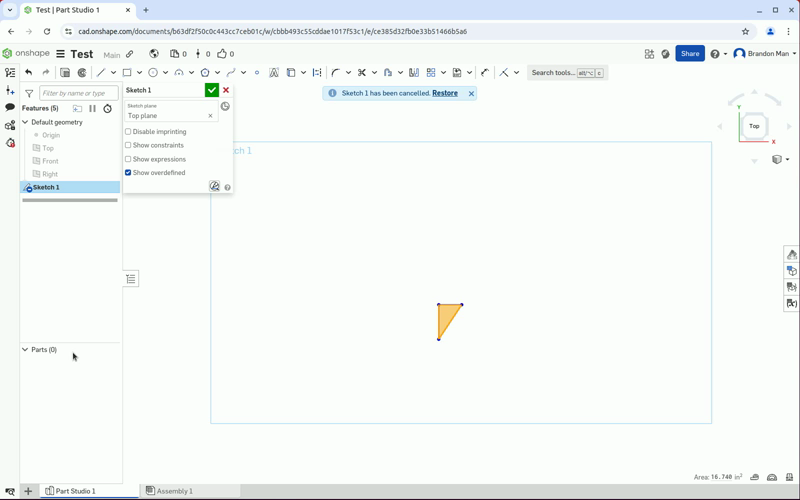
key(shift+e)
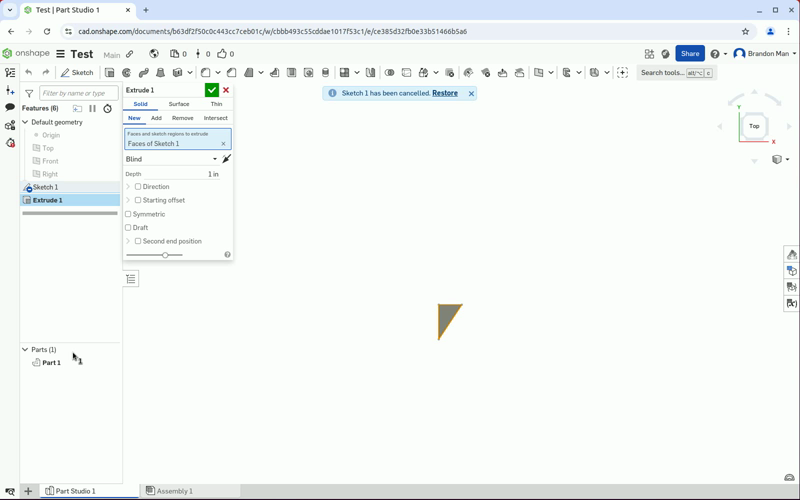
mouse_move(143, 106)
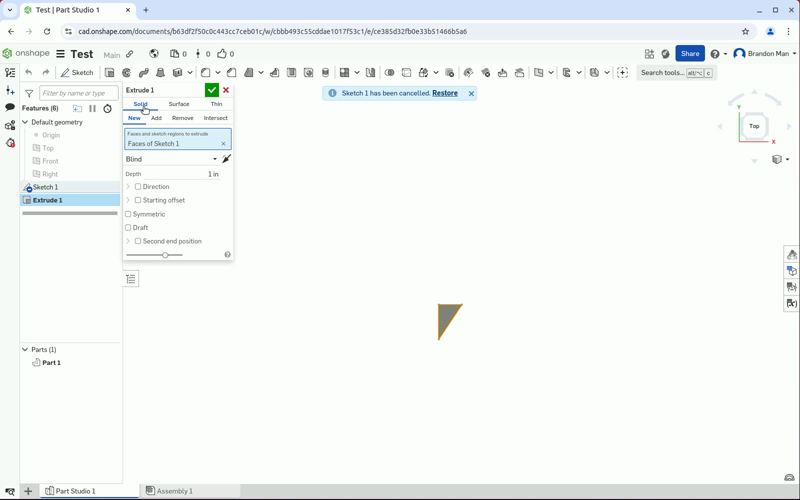
click(143, 106)
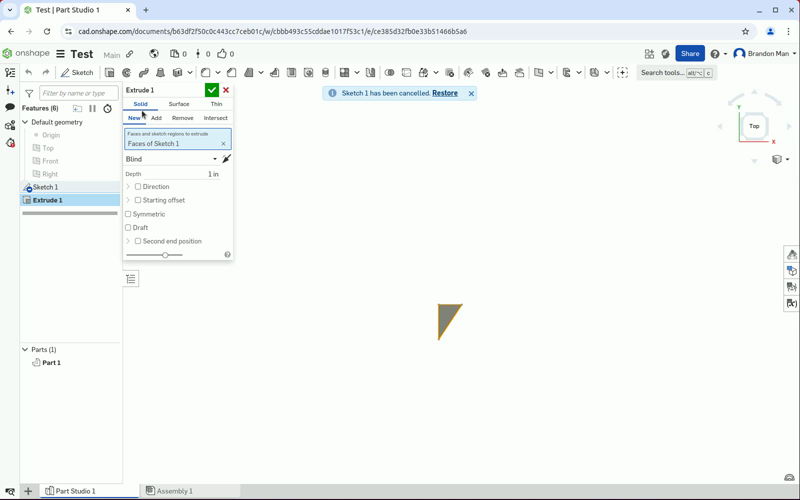
mouse_move(137, 120)
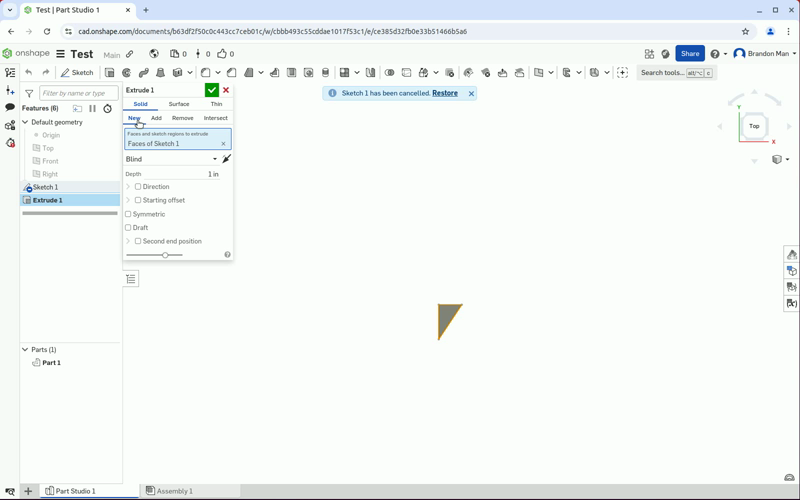
click(137, 120)
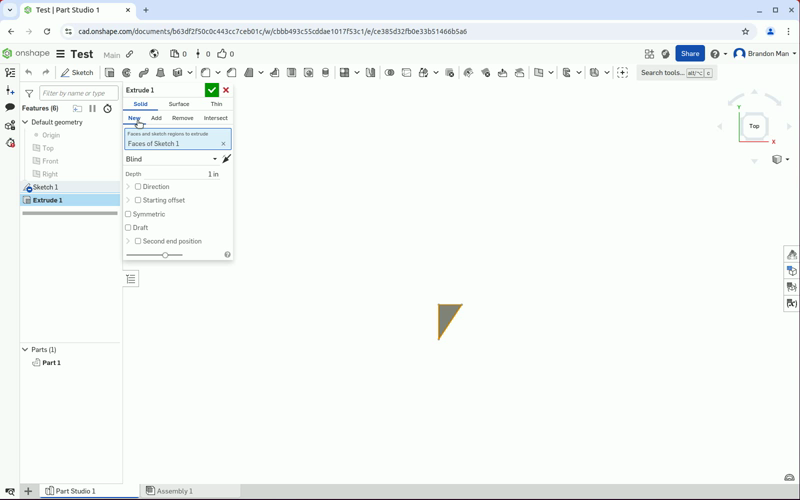
key(tab, 4)
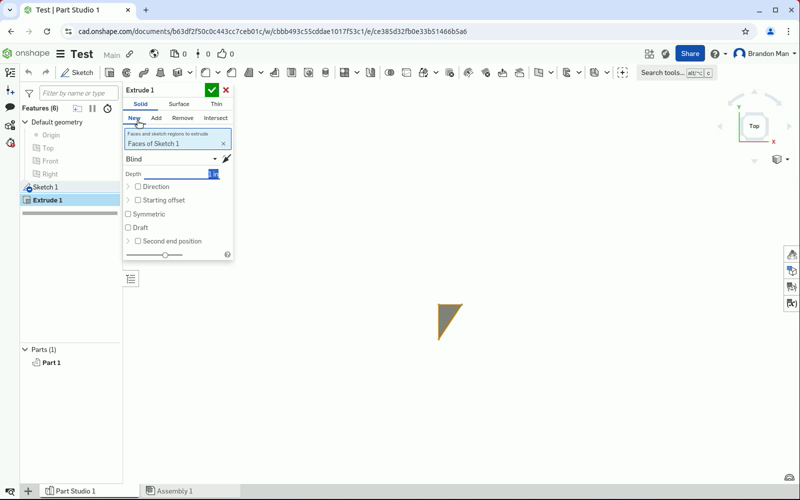
text(4.574)
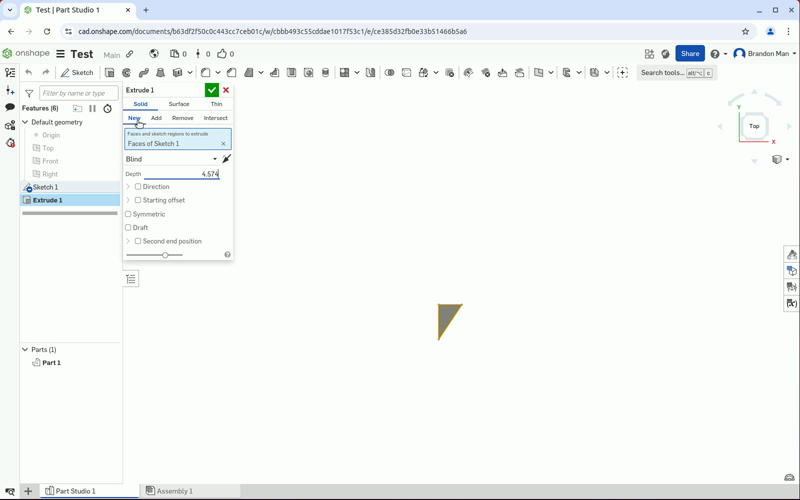
key(enter)
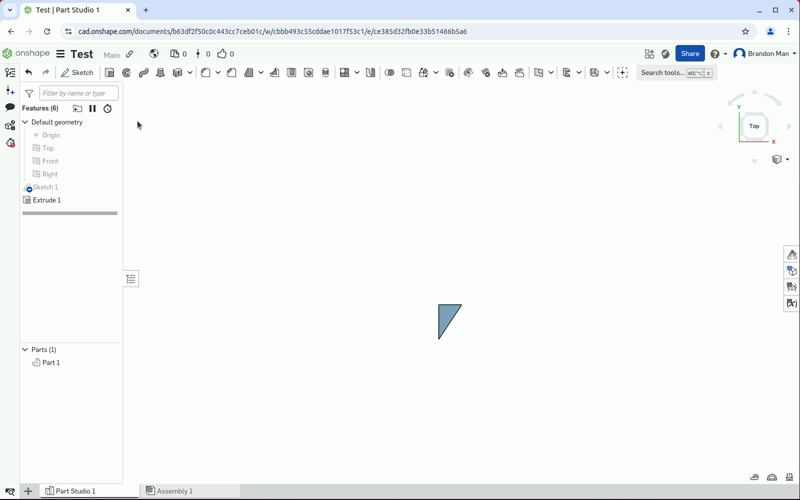
key(shift+h)
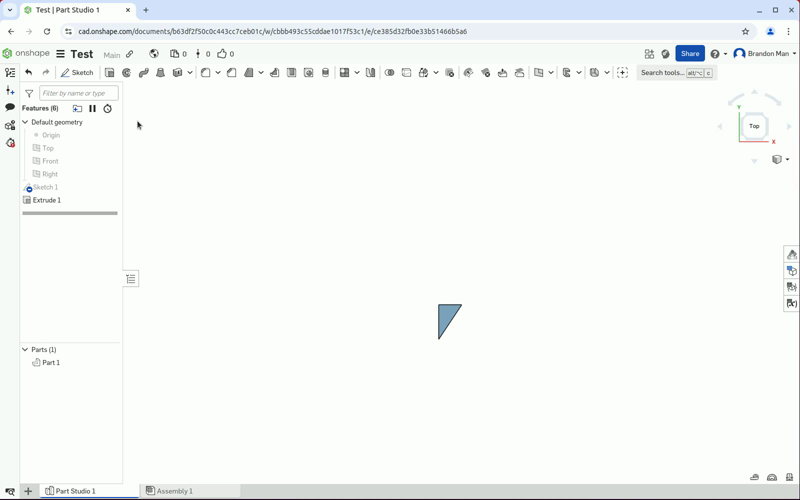
key(shift+h)
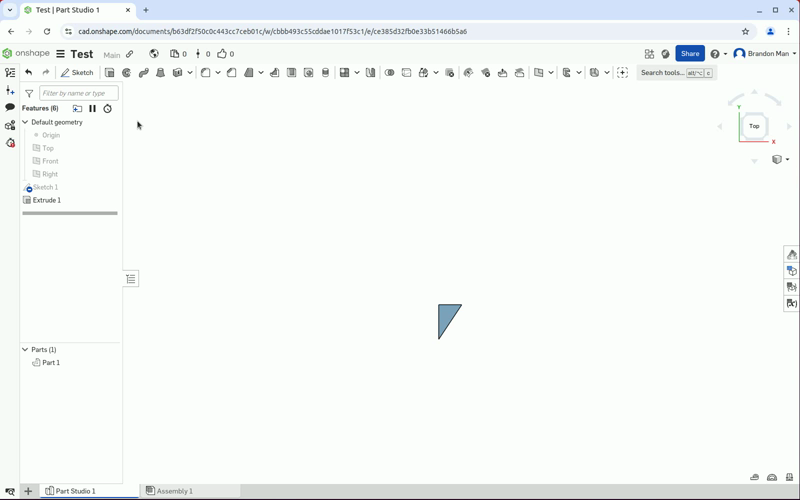
mouse_move(73, 189)
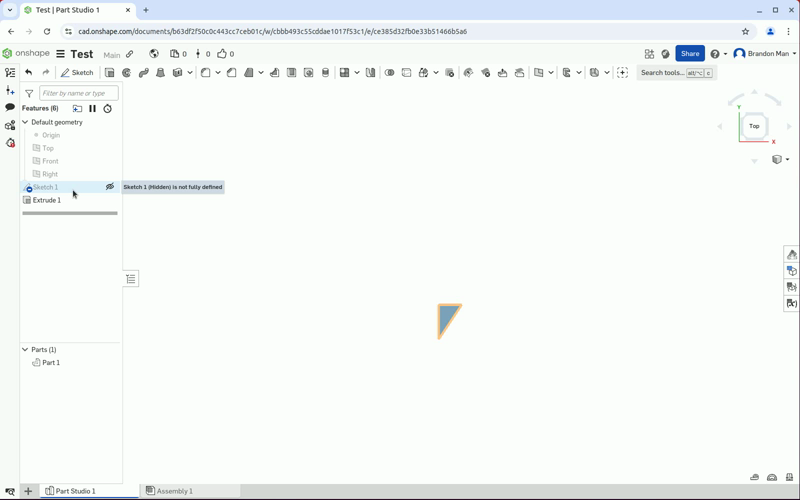
click(73, 189)
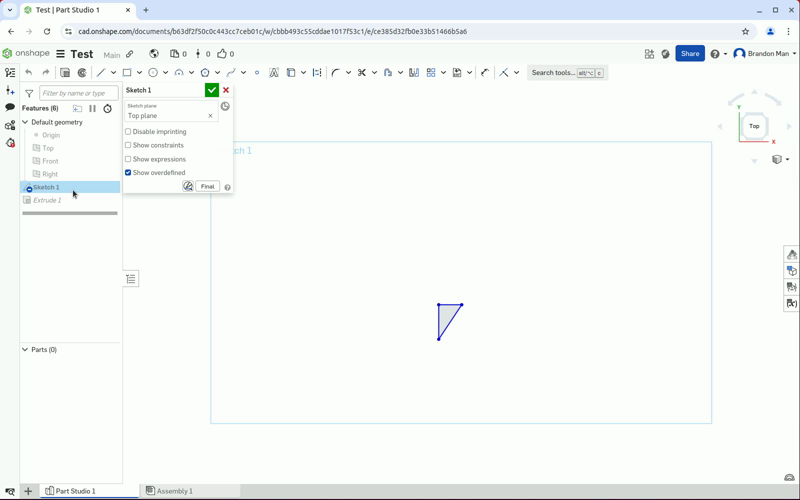
mouse_move(229, 92)
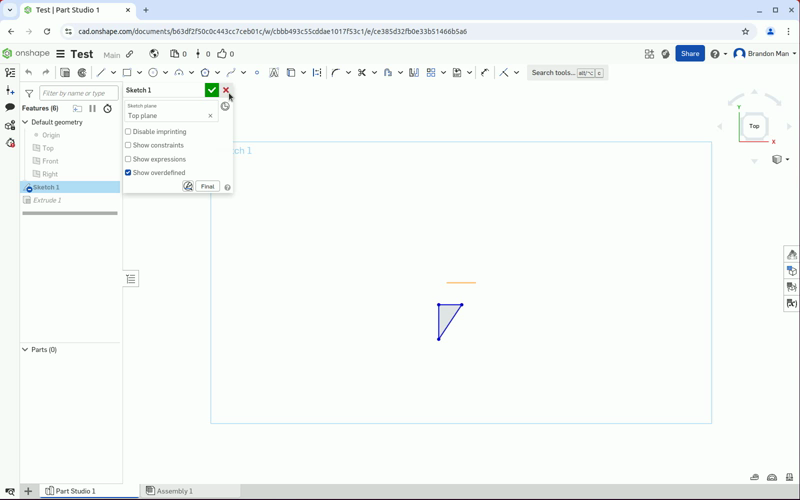
click(229, 92)
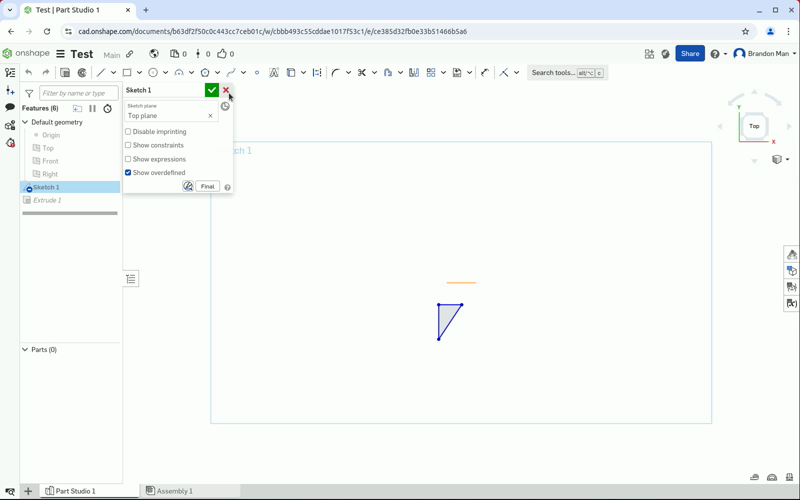
key(shift+s)
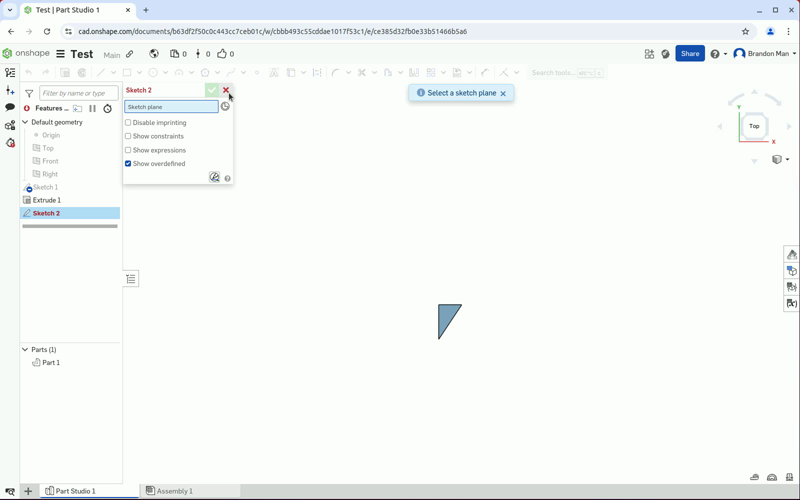
mouse_move(73, 150)
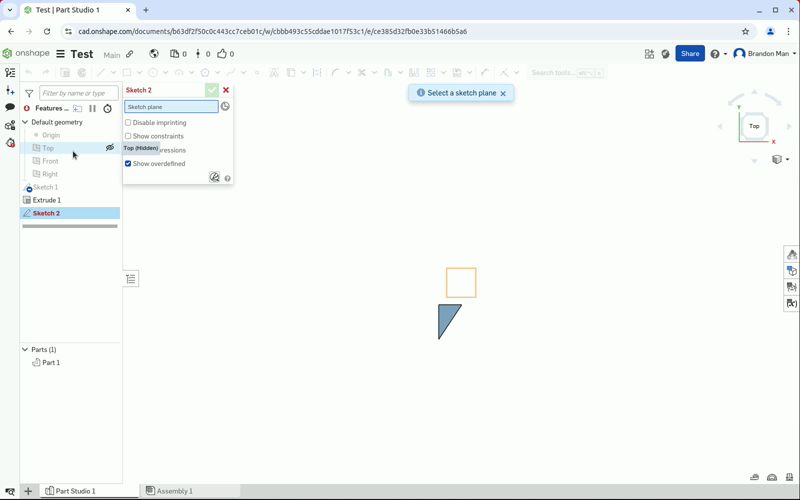
click(73, 150)
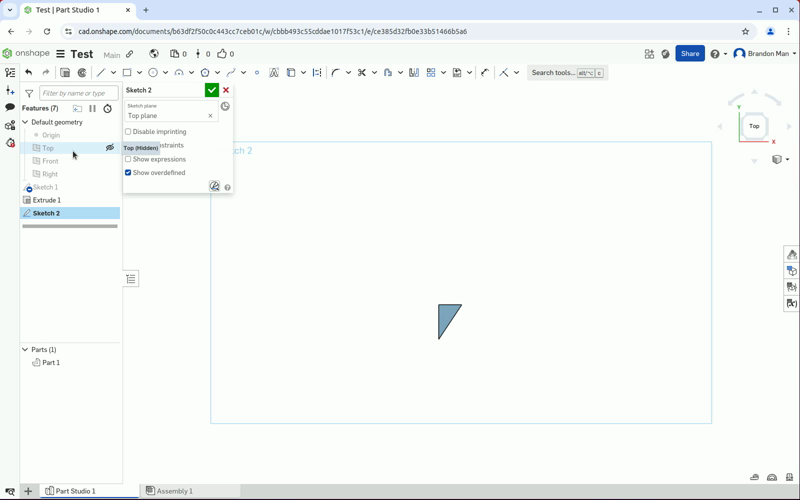
mouse_move(73, 352)
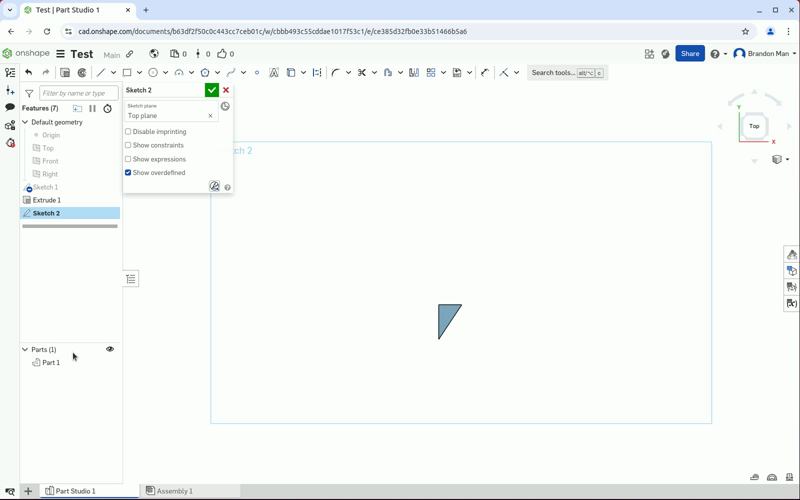
key(y)
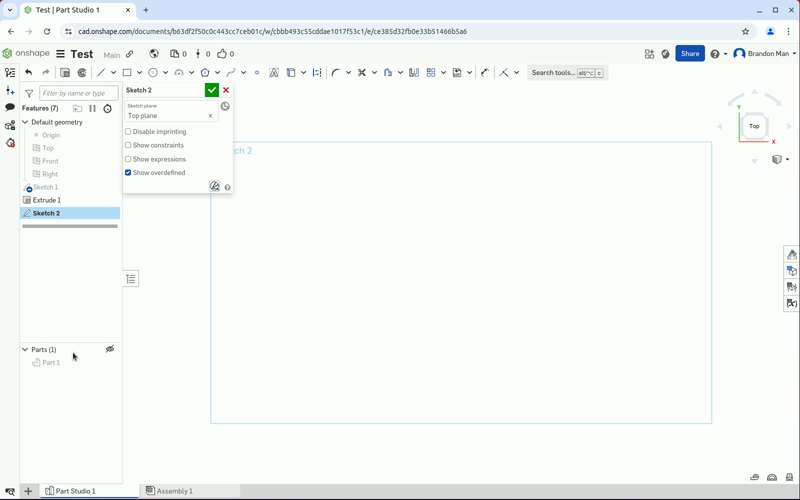
key(l)
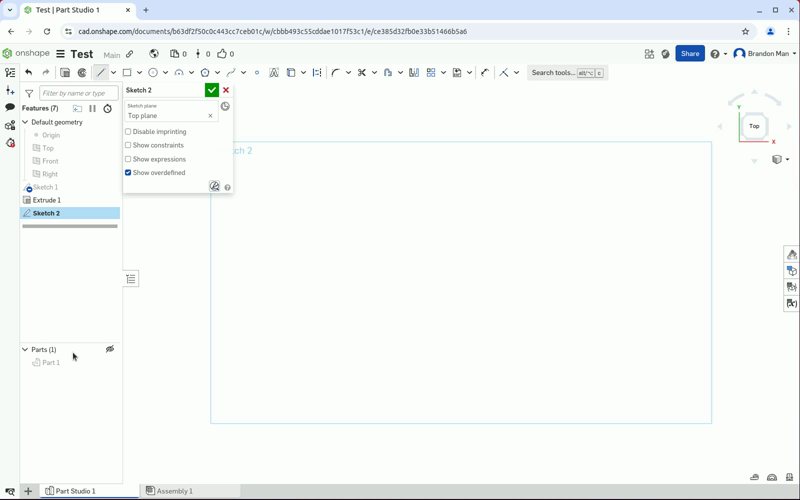
key_down(shift)
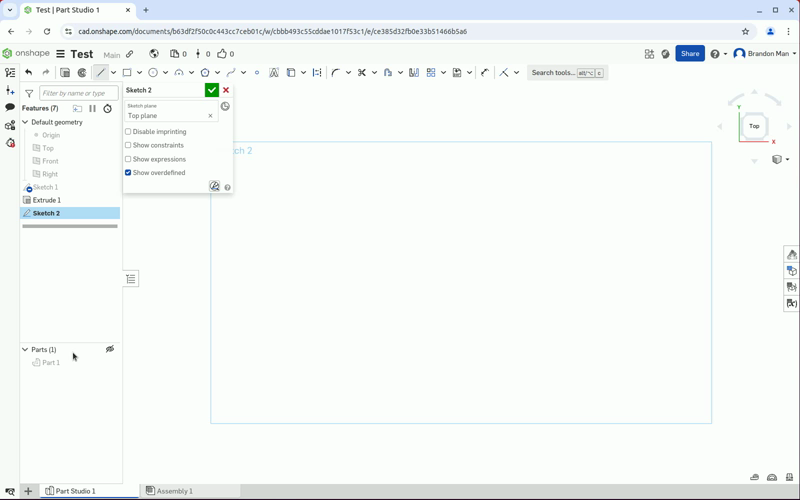
mouse_move(438, 260)
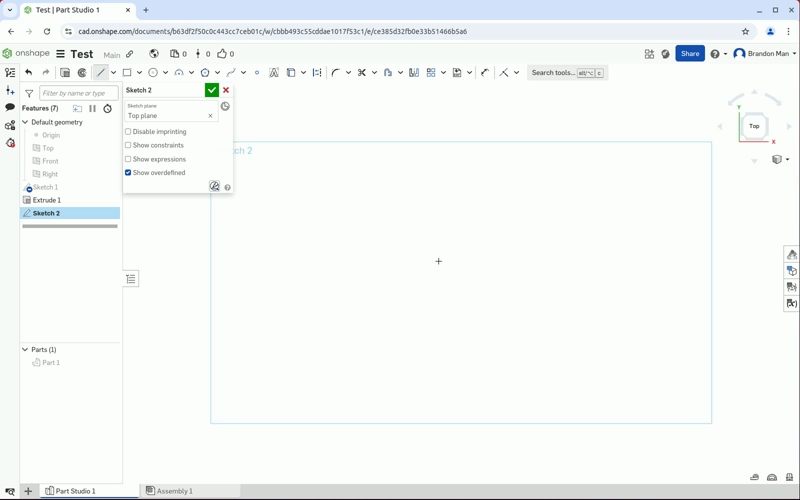
click(438, 260)
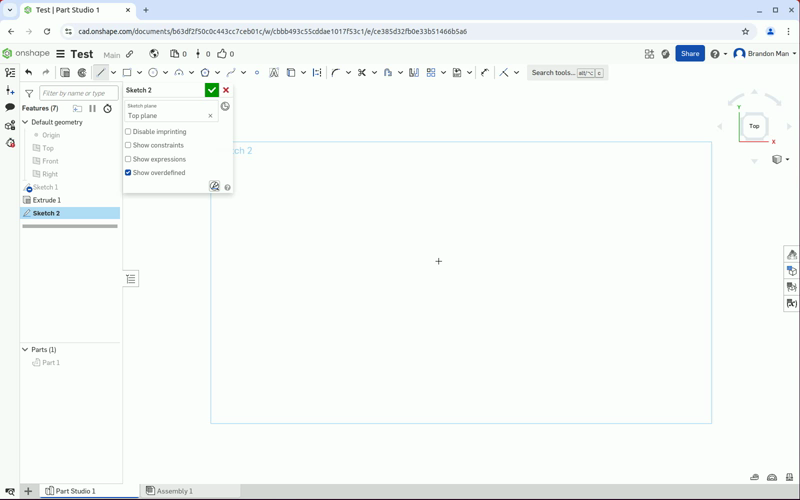
key_up(shift)
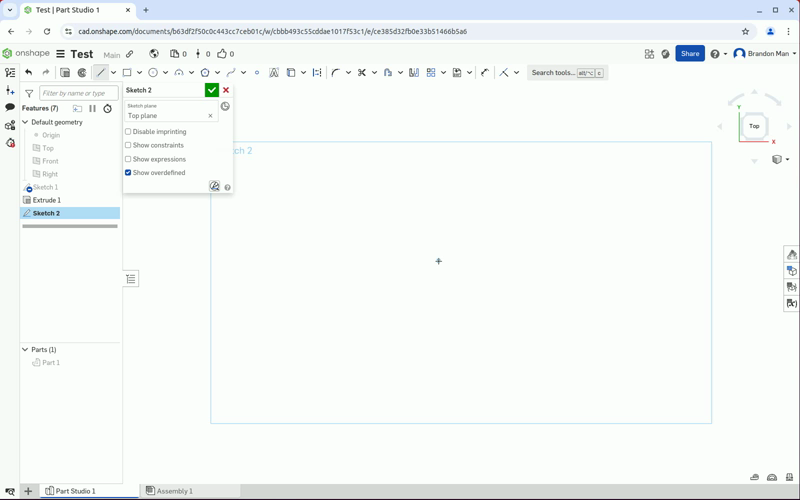
key_down(shift)
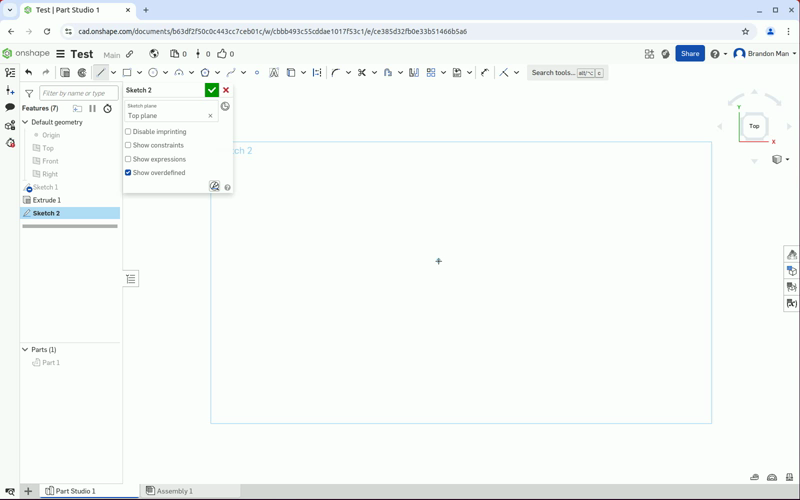
mouse_move(468, 260)
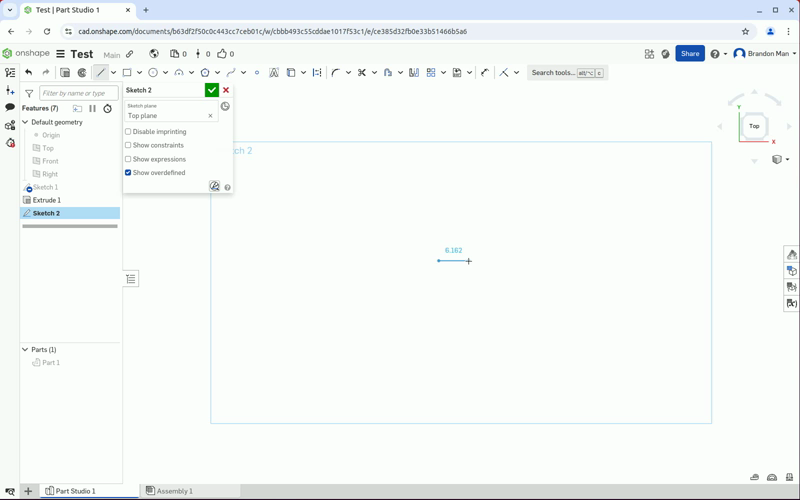
mouse_move(461, 260)
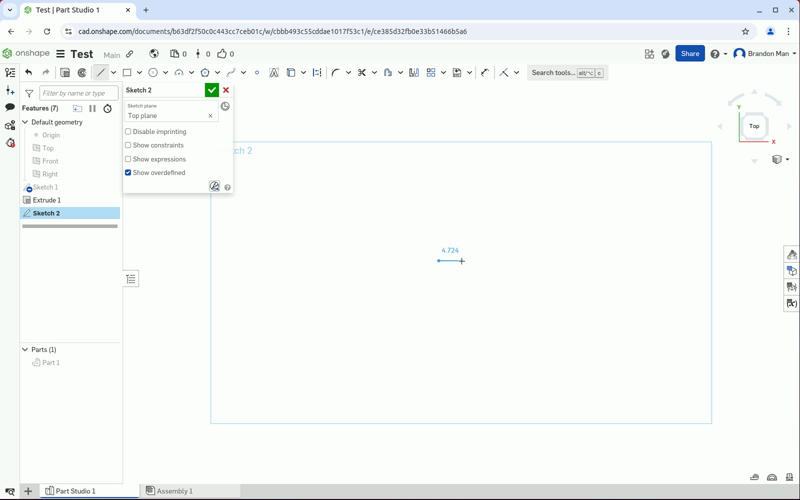
click(461, 260)
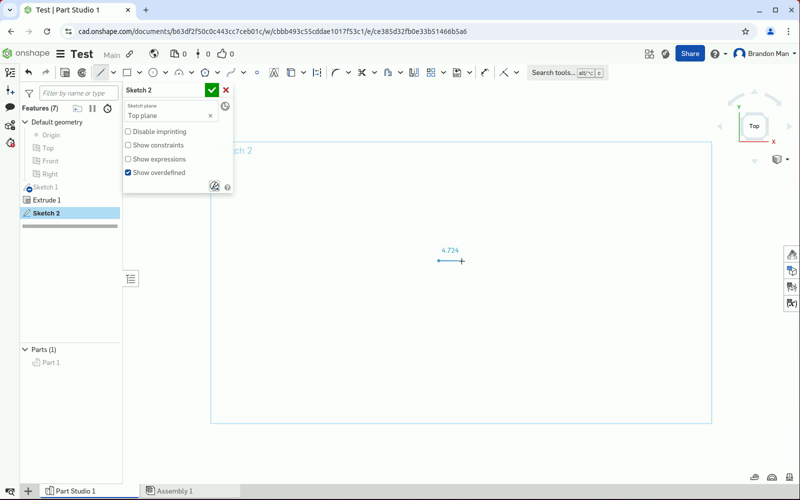
key_up(shift)
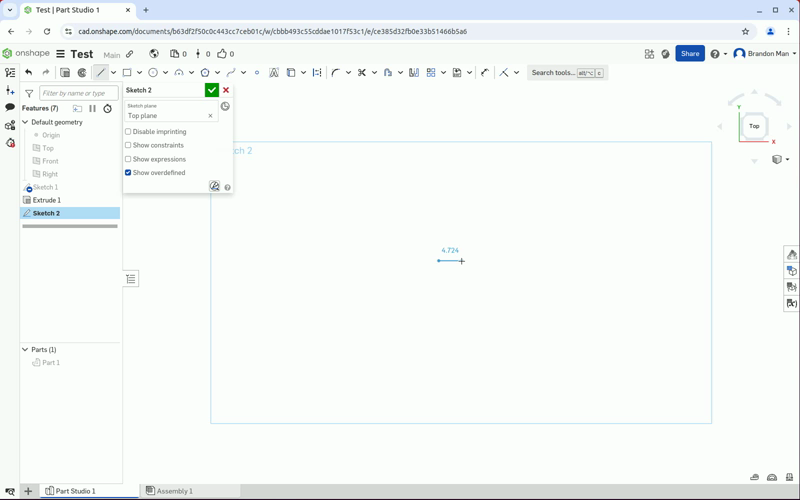
key_down(shift)
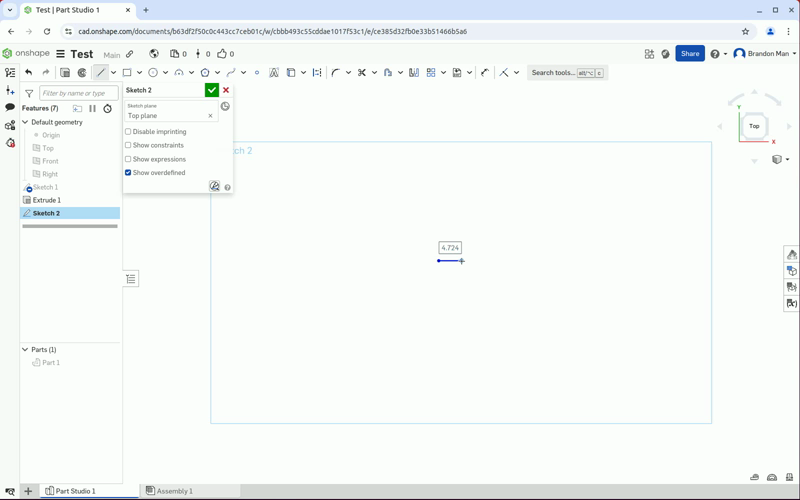
mouse_move(491, 260)
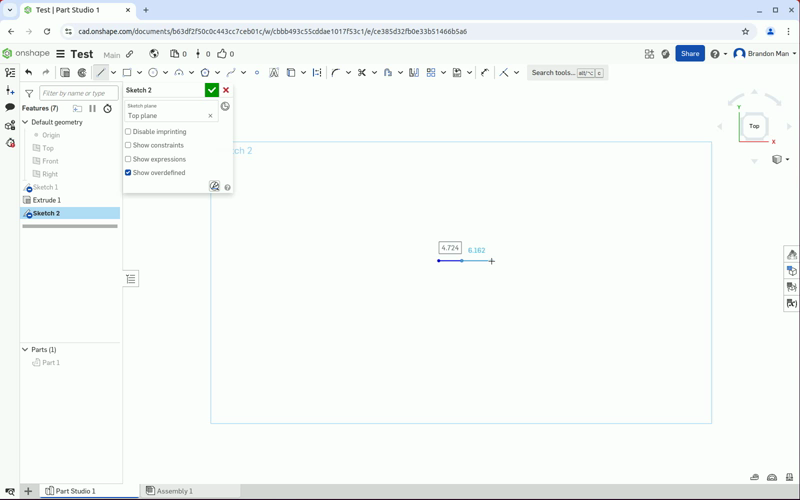
mouse_move(438, 225)
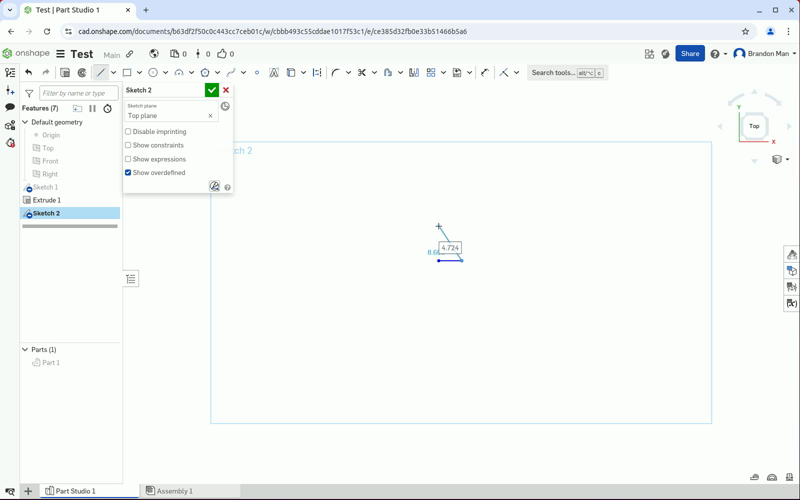
click(438, 225)
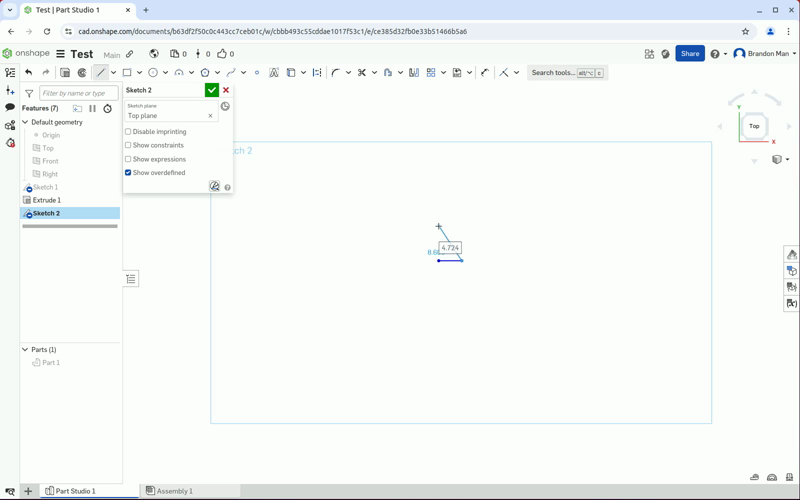
key_up(shift)
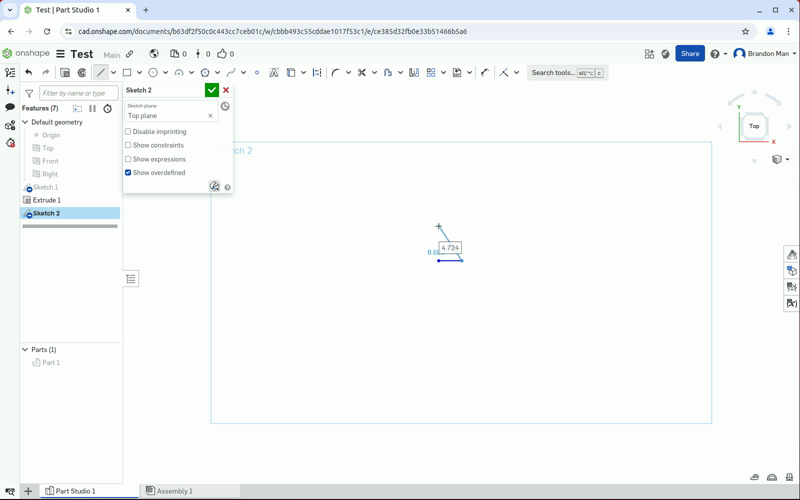
mouse_move(468, 225)
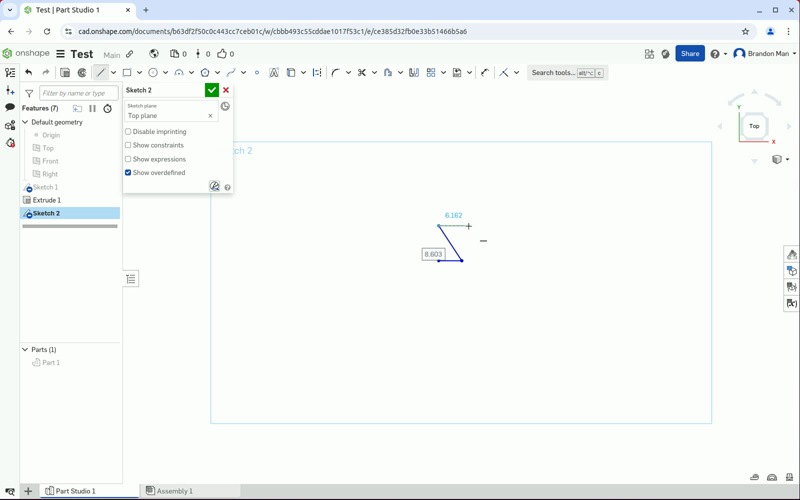
key_down(shift)
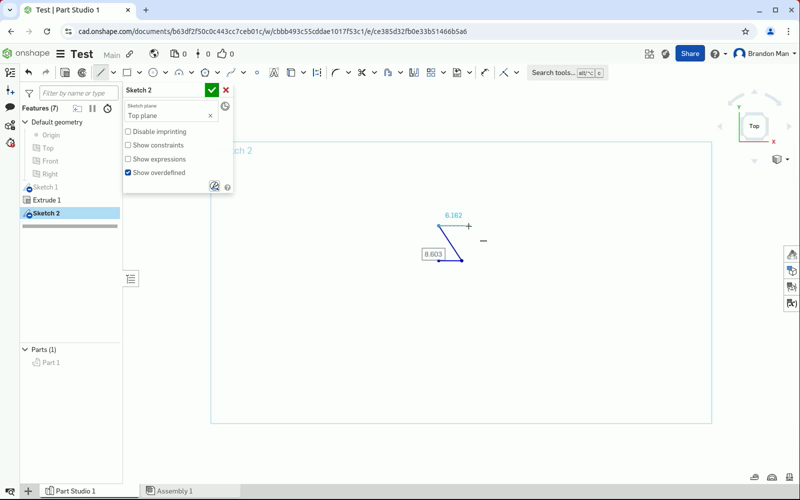
mouse_move(438, 260)
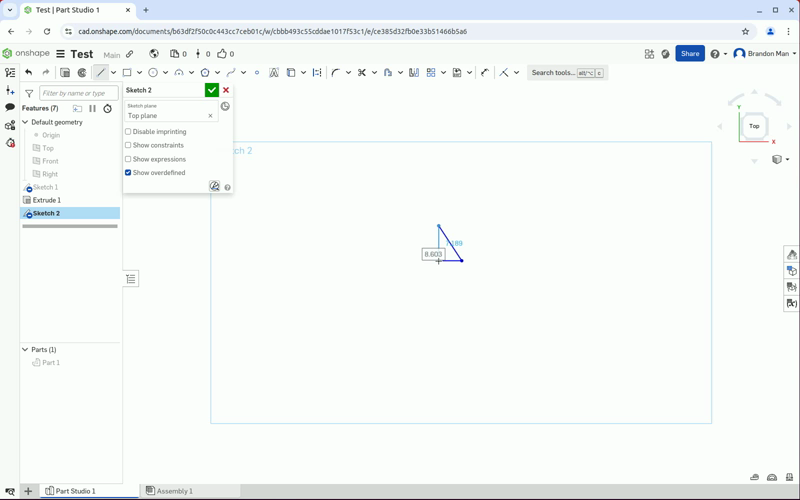
key_up(shift)
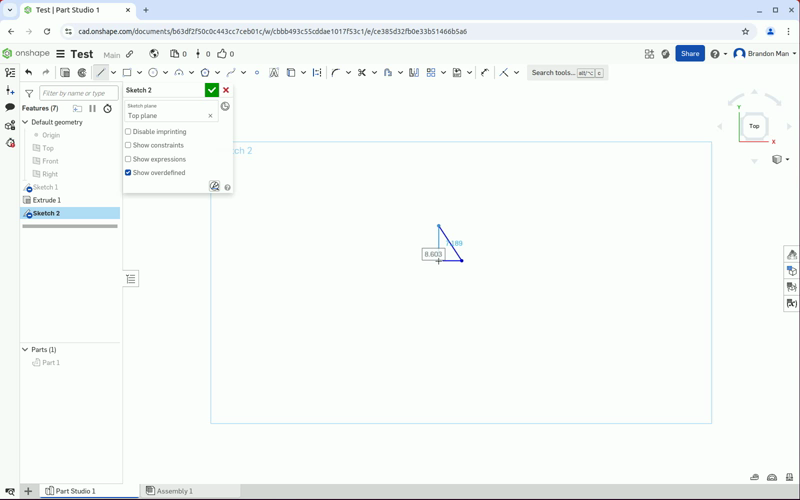
click(438, 260)
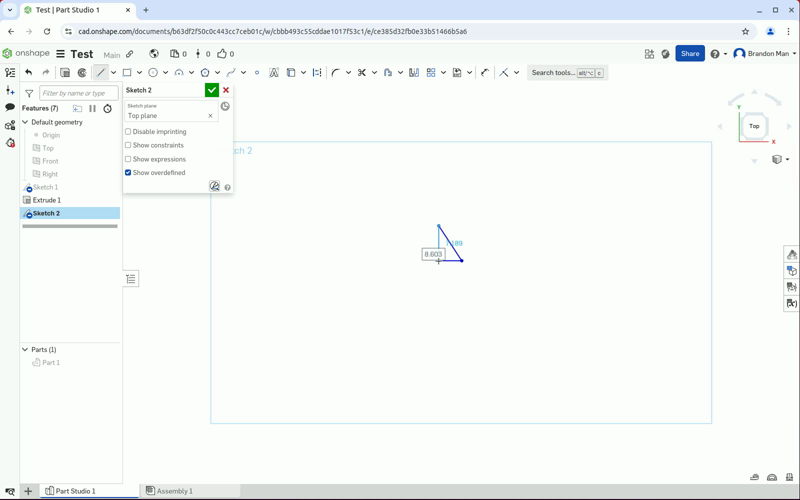
key(esc)
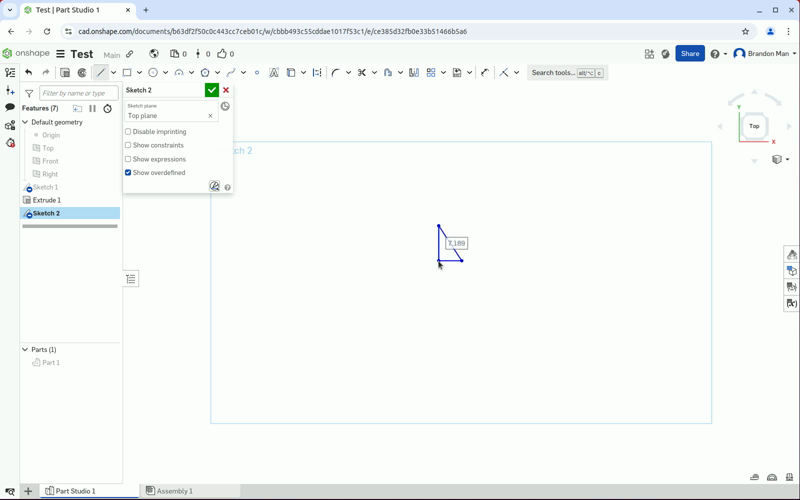
mouse_move(448, 259)
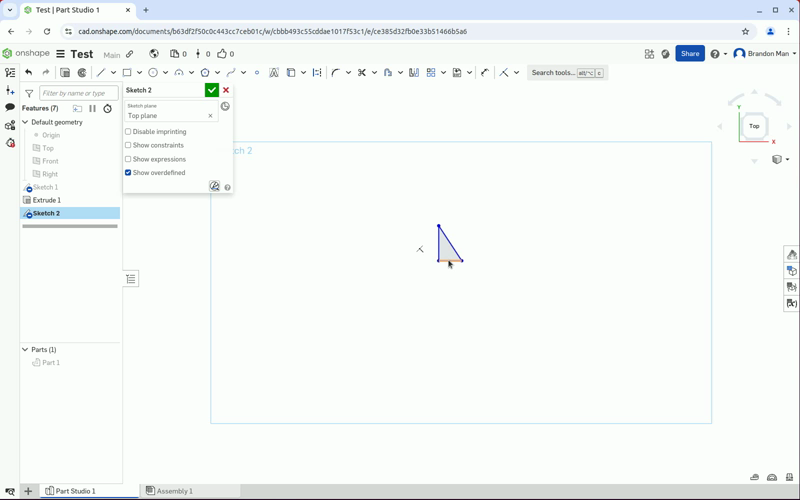
scroll(6)
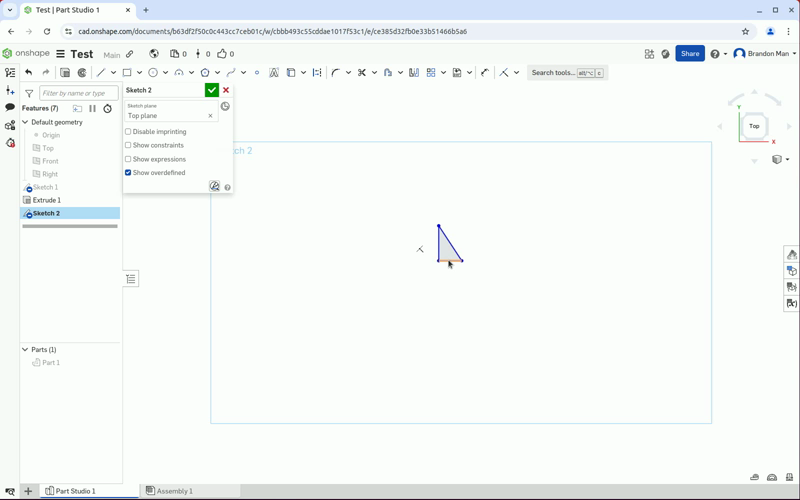
scroll(6)
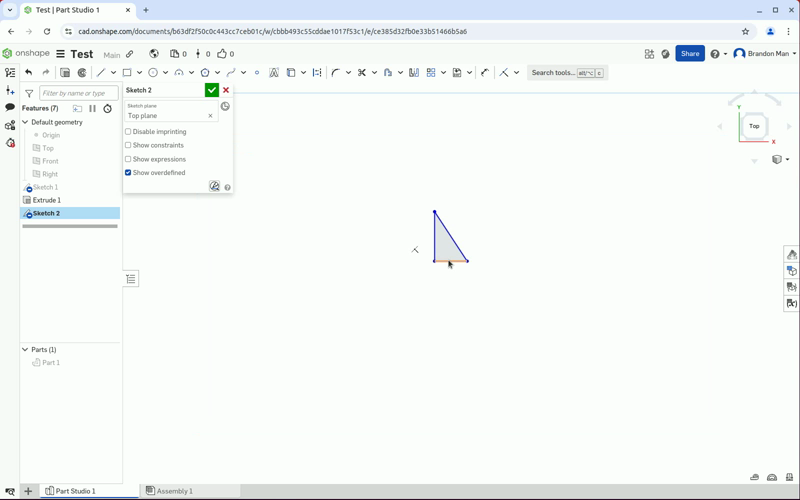
scroll(6)
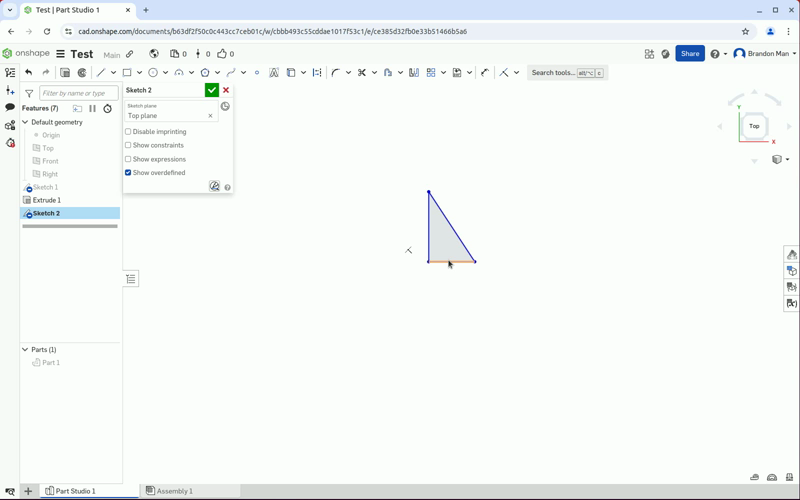
scroll(6)
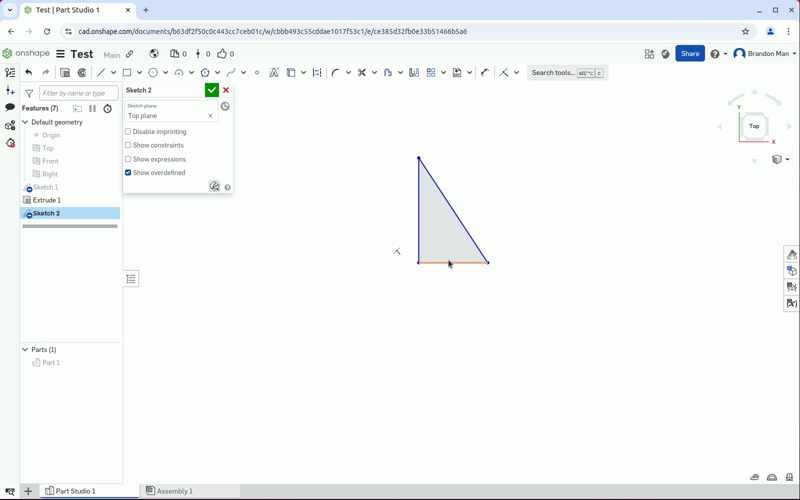
scroll(6)
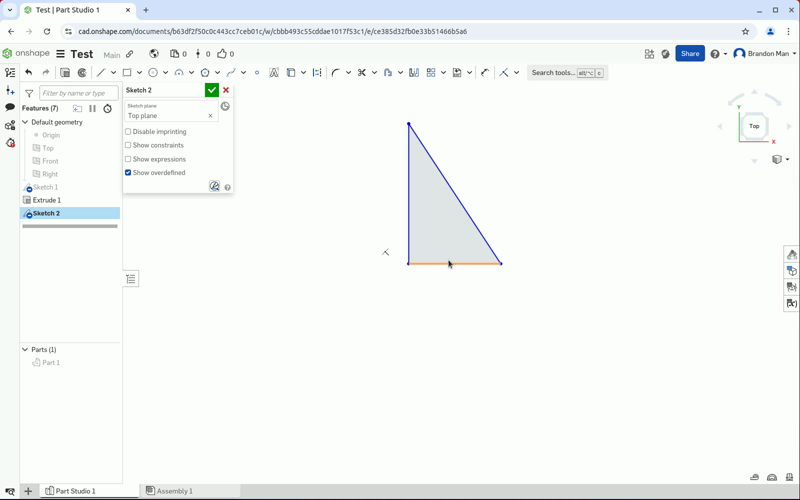
scroll(6)
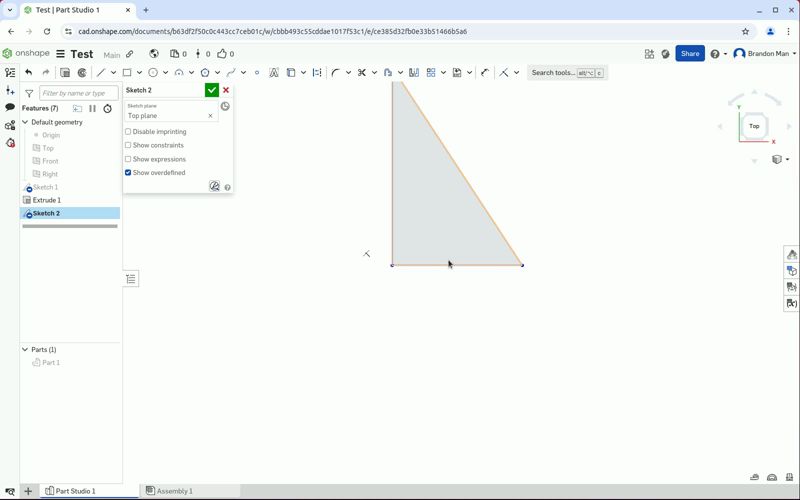
scroll(6)
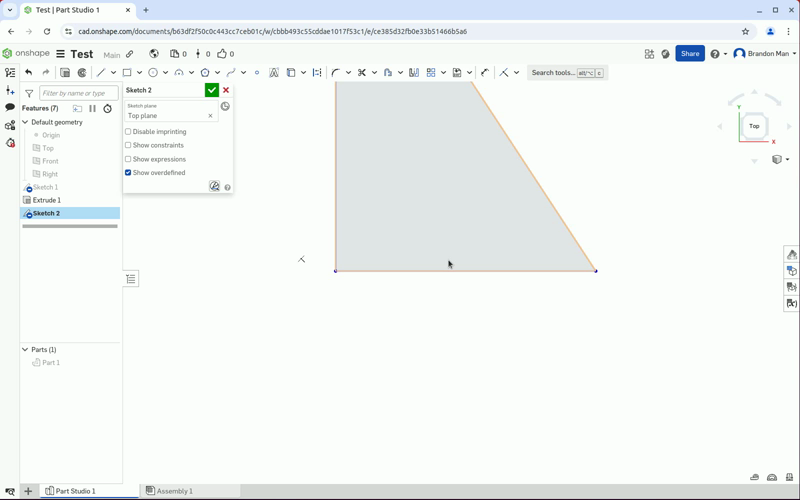
click(448, 259)
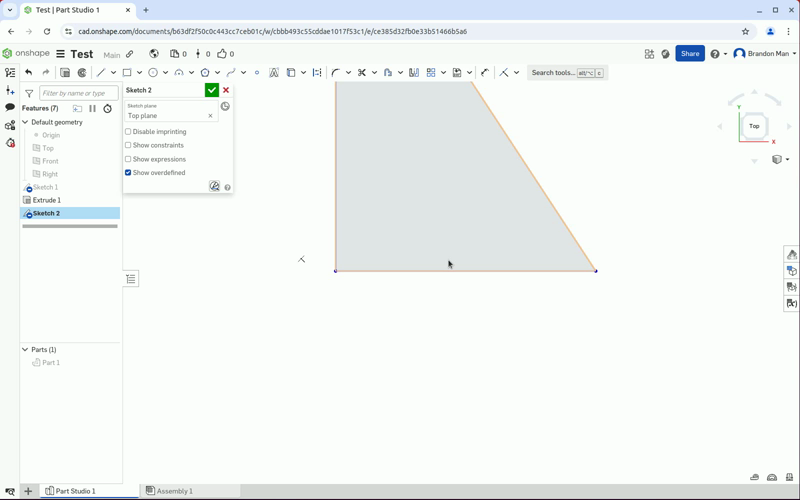
scroll(-6)
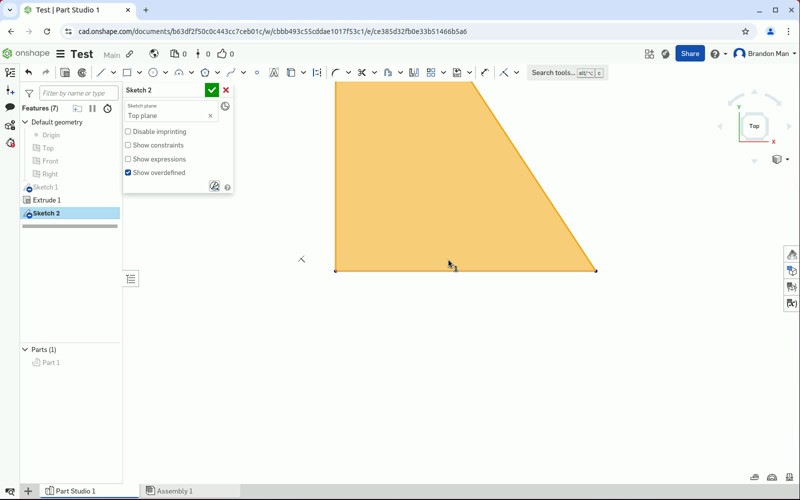
scroll(-6)
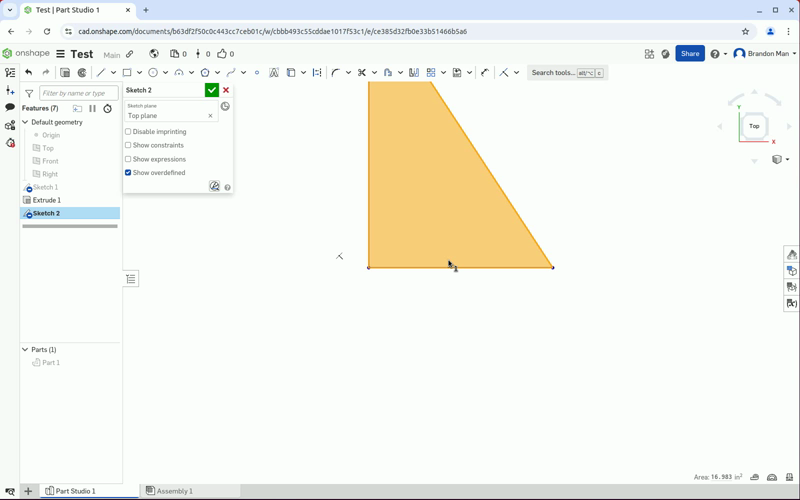
scroll(-6)
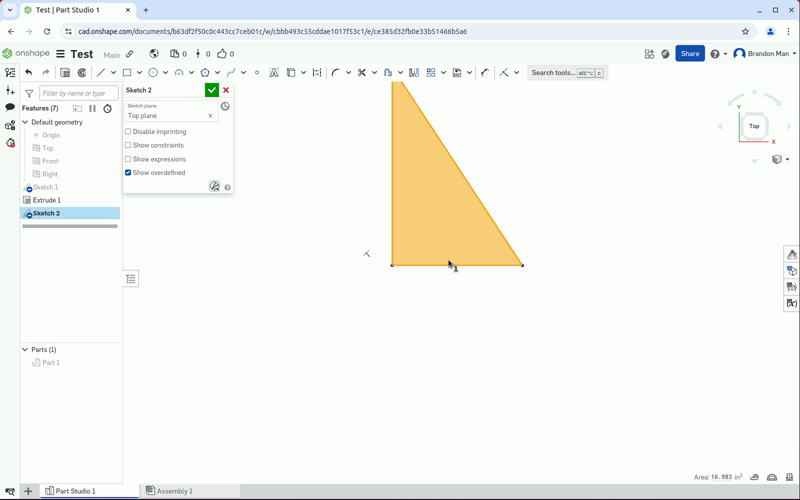
scroll(-6)
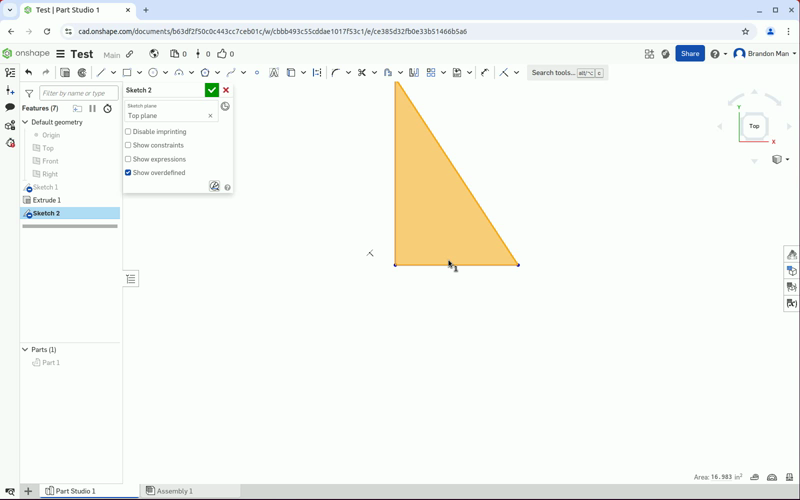
scroll(-6)
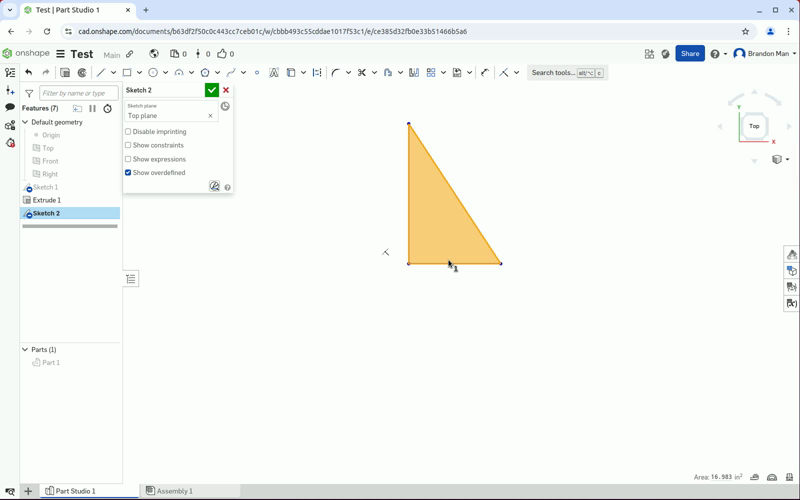
scroll(-6)
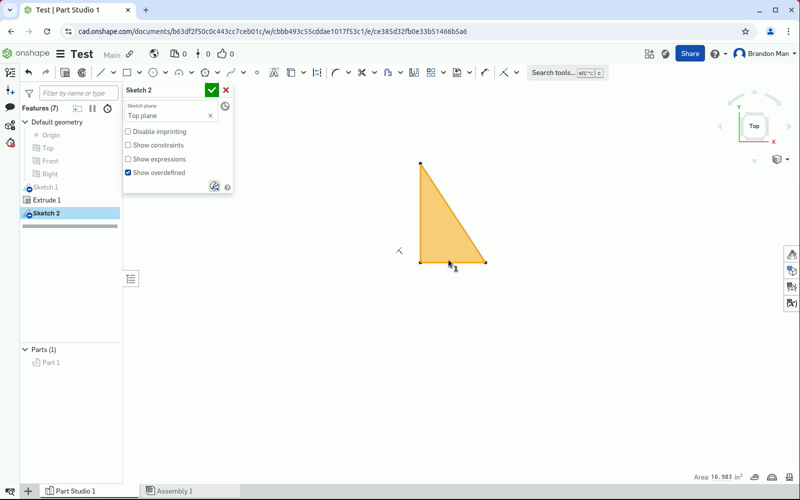
scroll(-6)
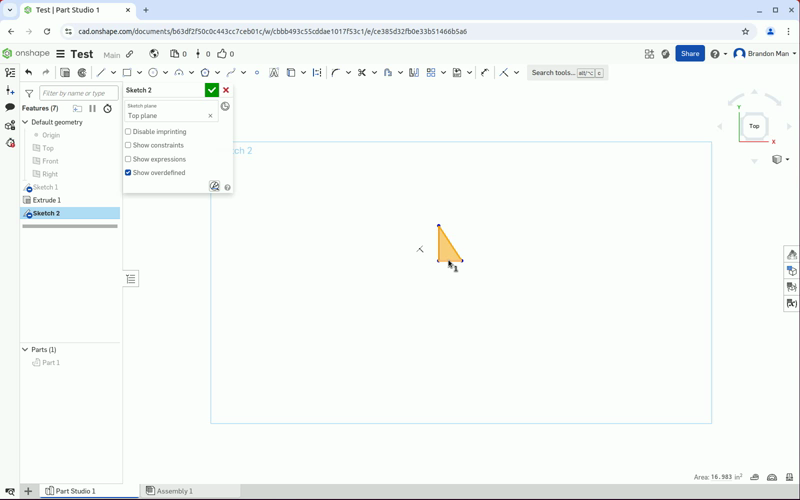
mouse_move(73, 352)
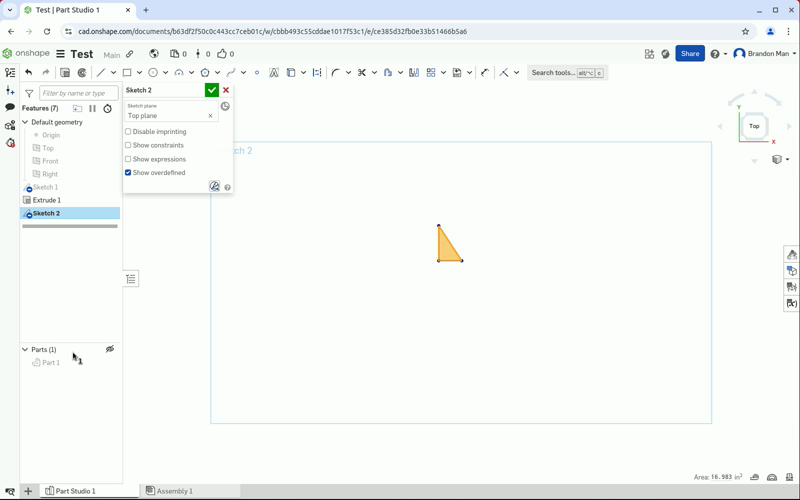
key(shift+y)
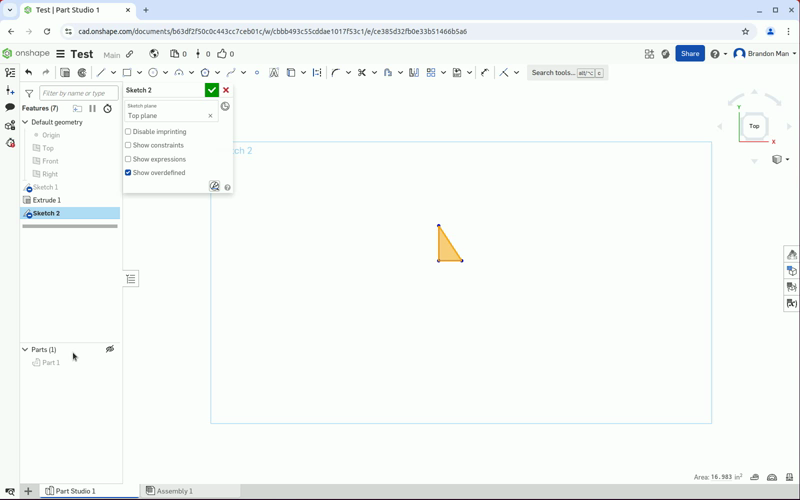
key(shift+e)
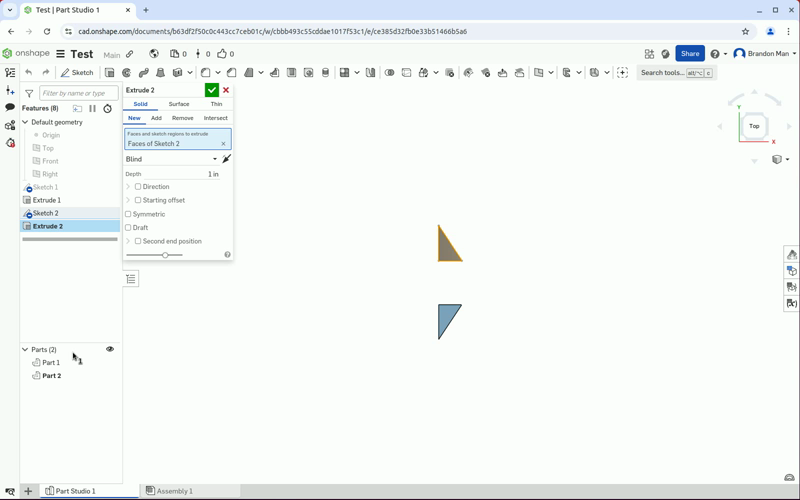
mouse_move(143, 106)
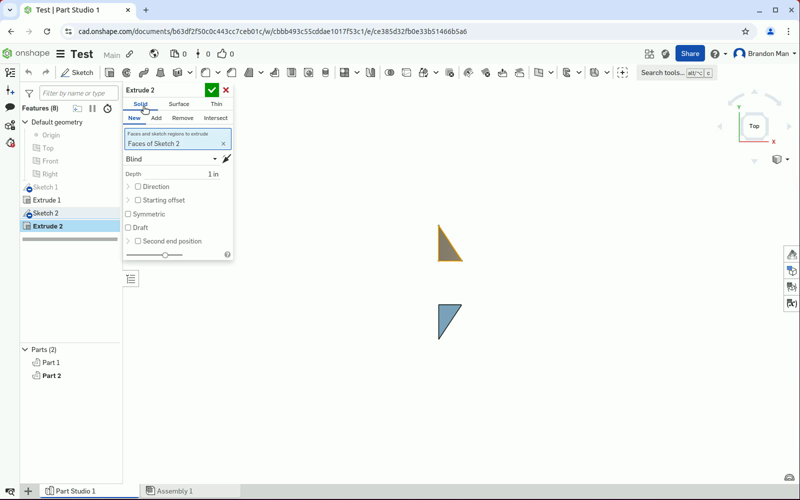
click(143, 106)
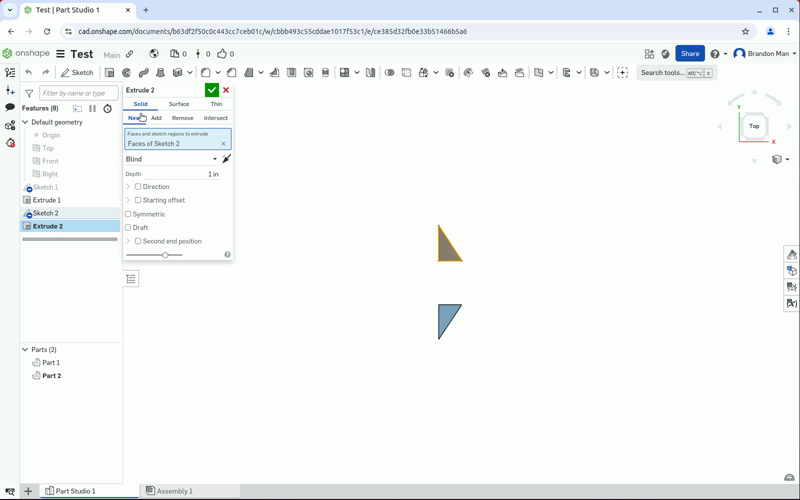
mouse_move(137, 120)
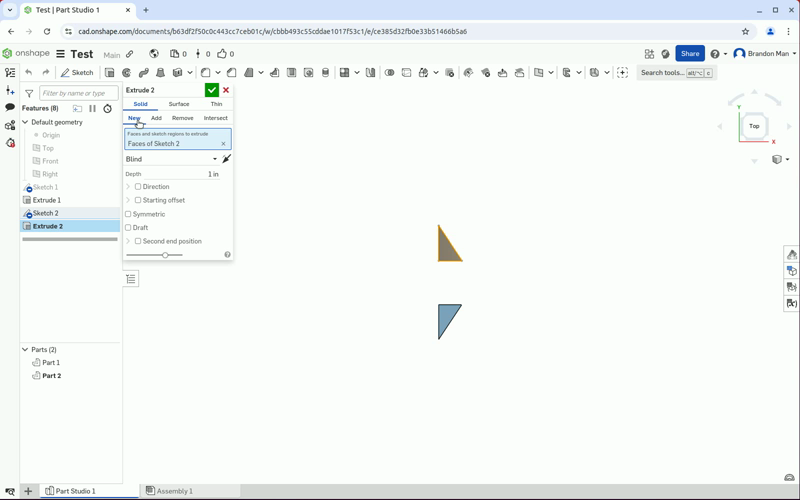
click(137, 120)
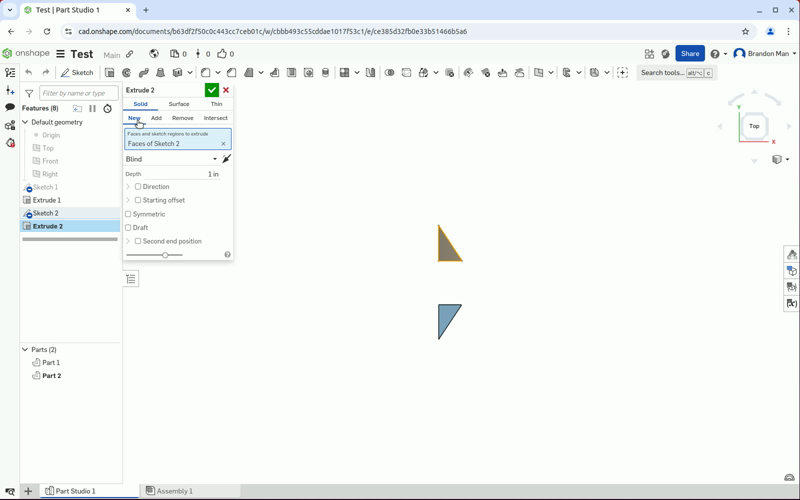
key(tab, 4)
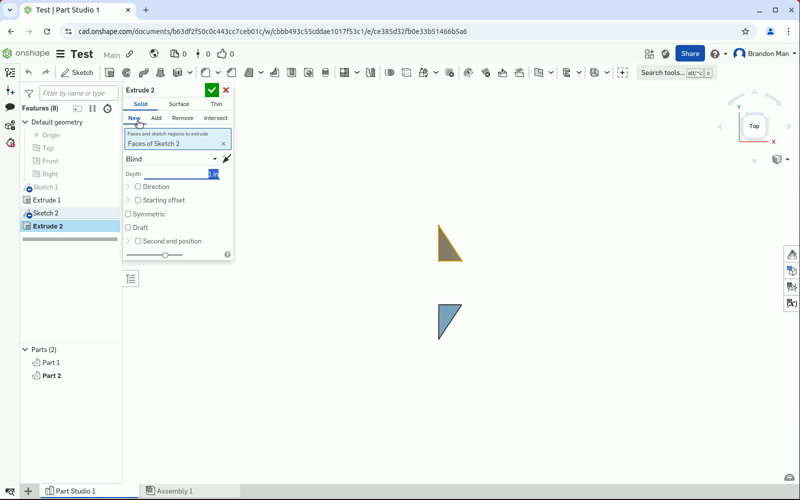
text(4.574)
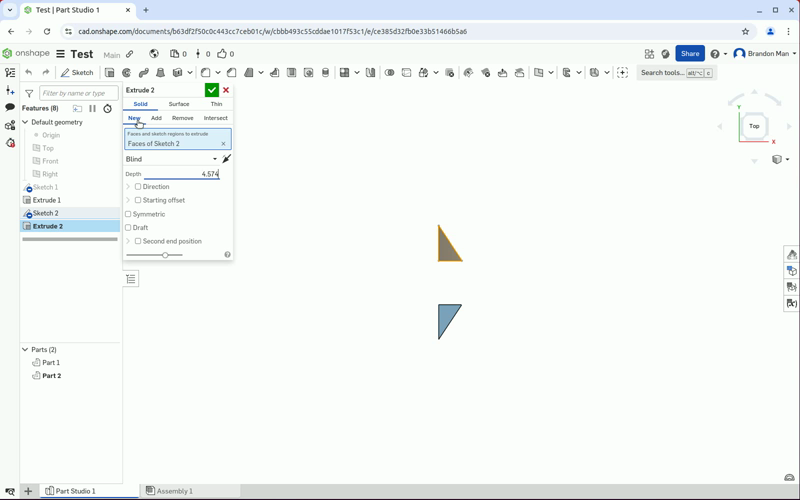
key(enter)
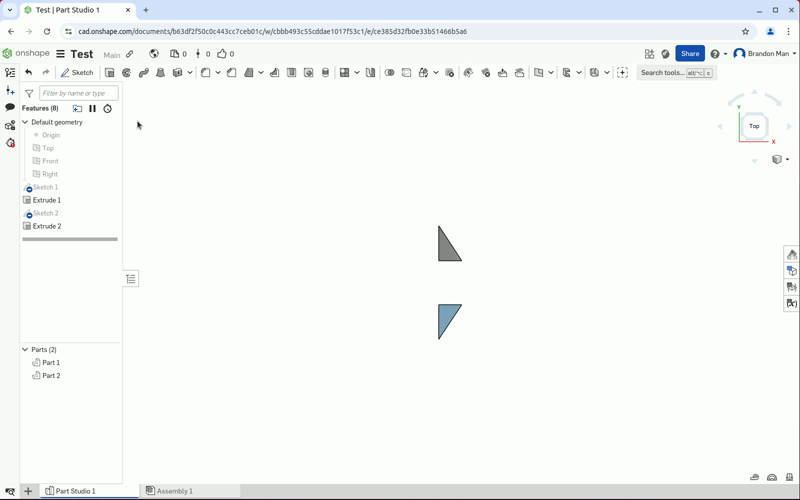
key(shift+h)
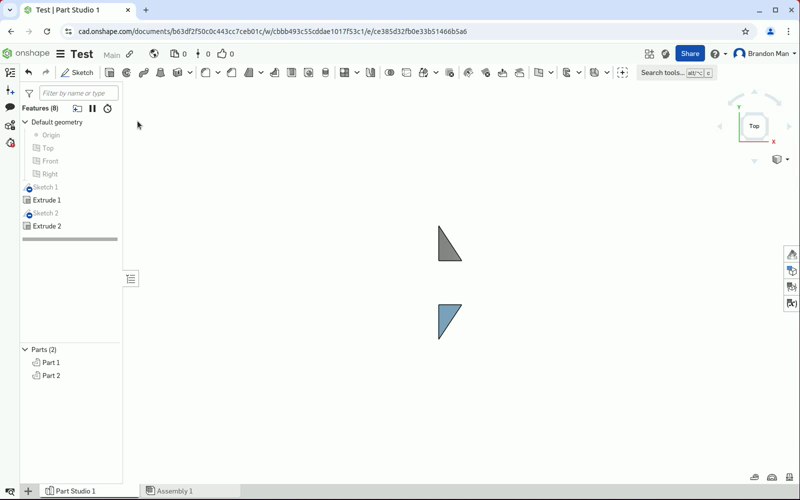
key(shift+h)
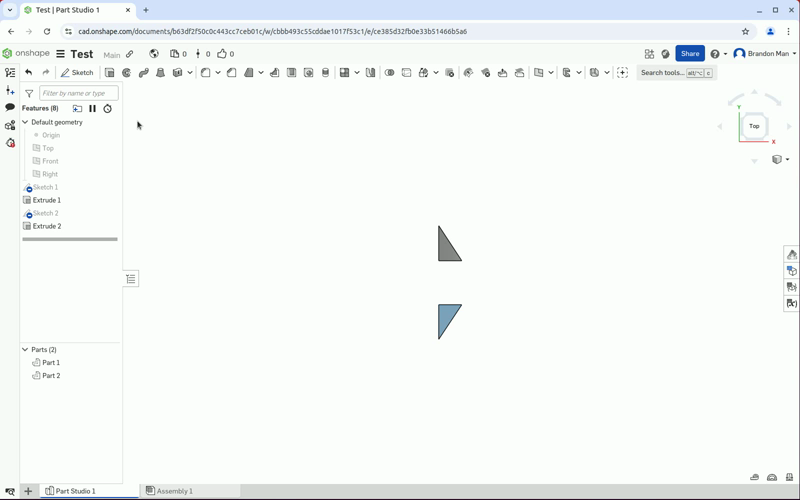
mouse_move(73, 189)
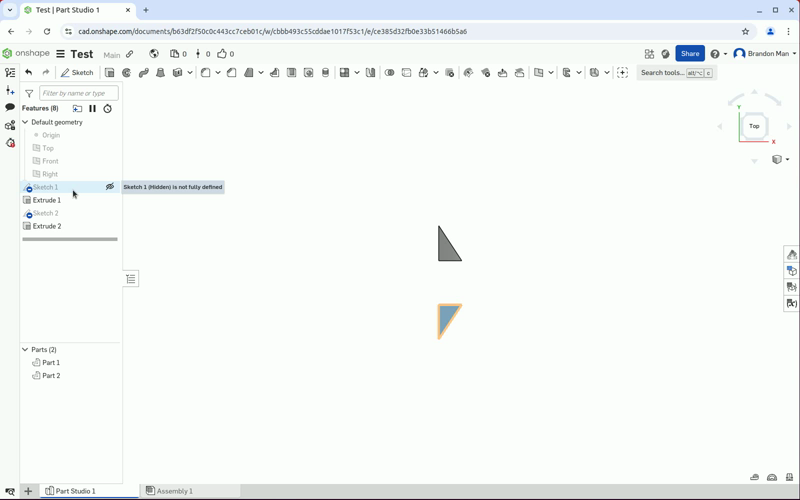
click(73, 189)
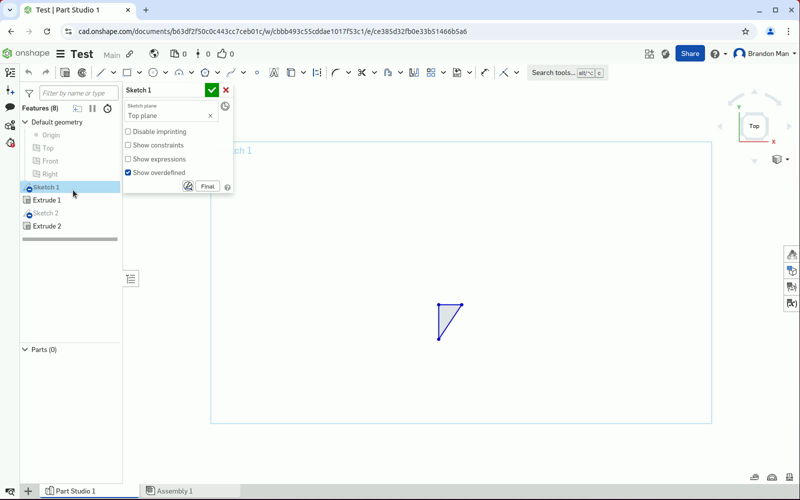
mouse_move(229, 92)
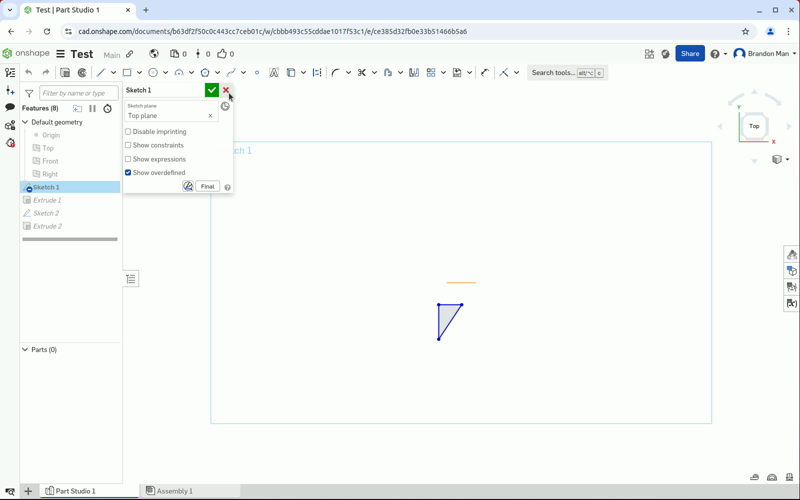
click(229, 92)
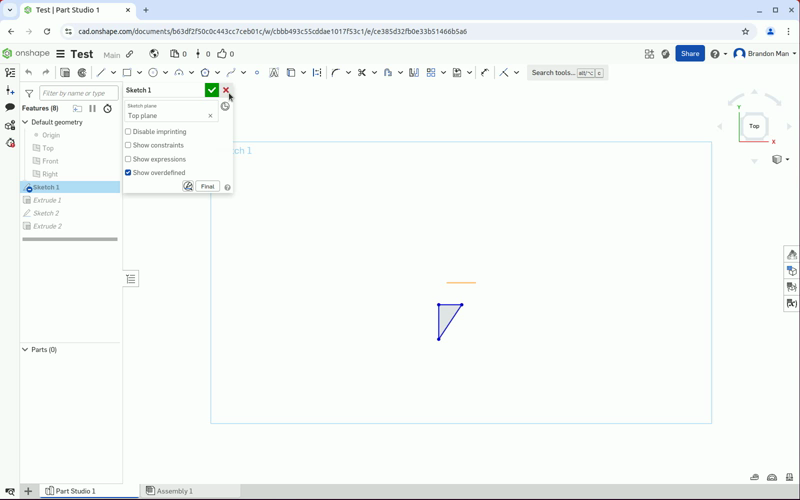
key(shift+s)
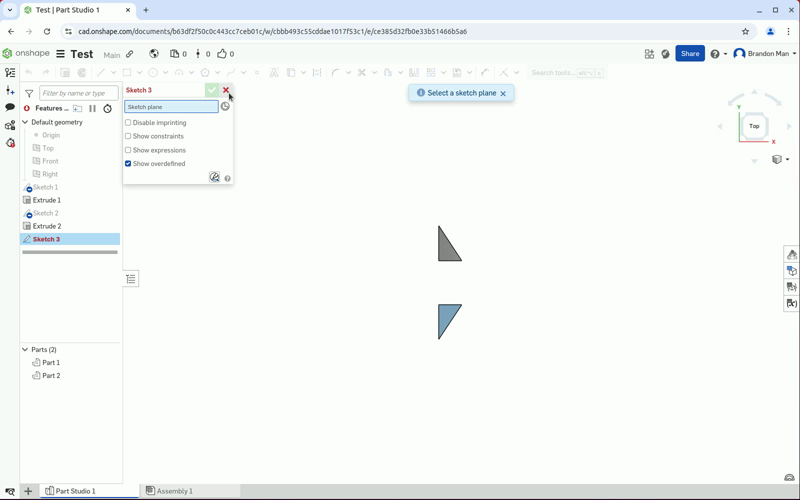
mouse_move(73, 150)
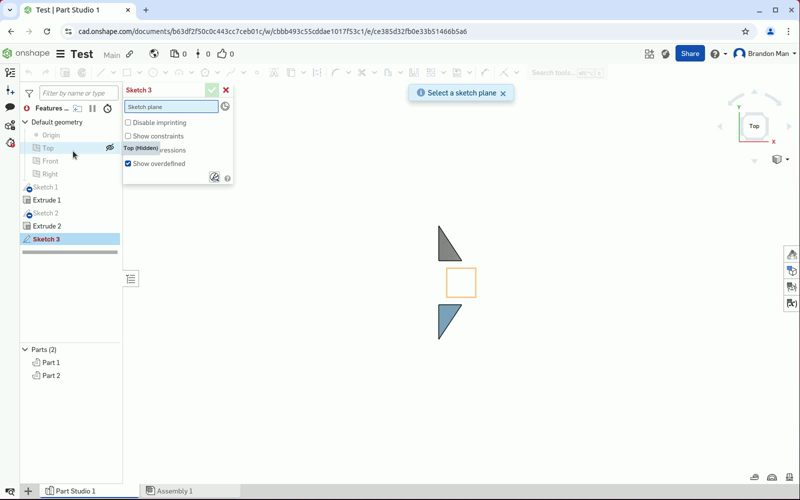
click(73, 150)
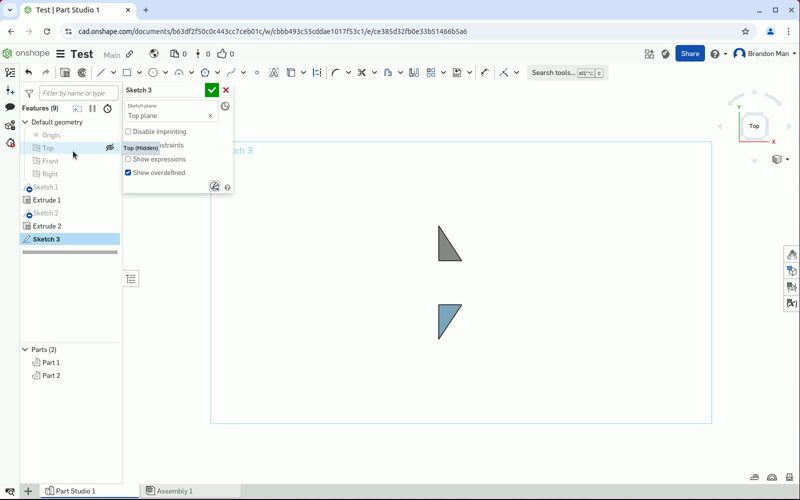
mouse_move(73, 352)
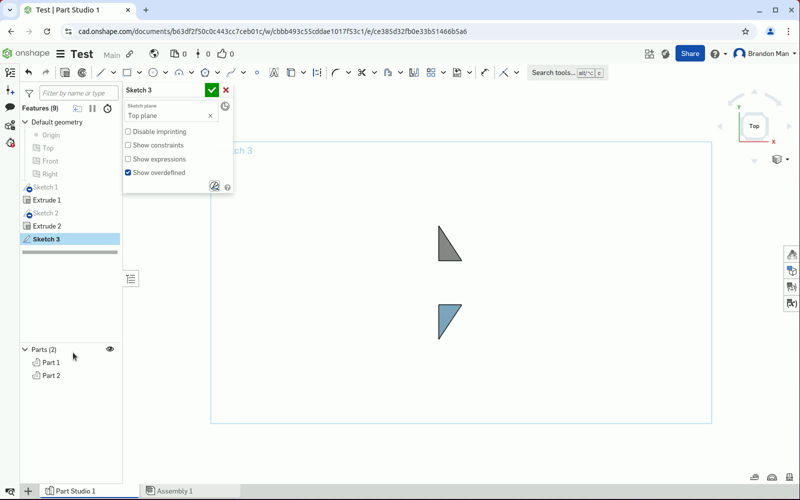
key(y)
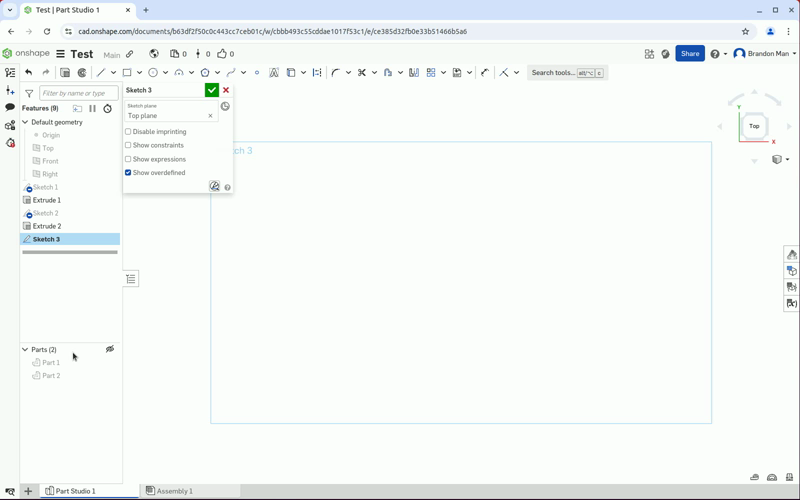
key(l)
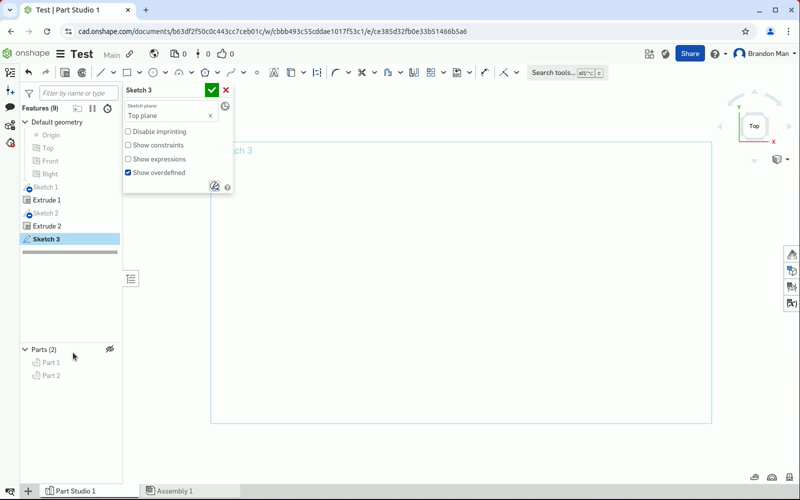
key_down(shift)
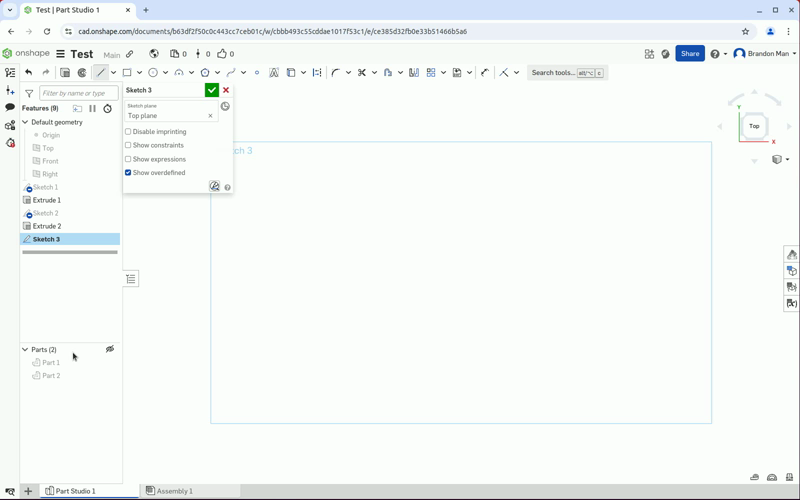
mouse_move(348, 305)
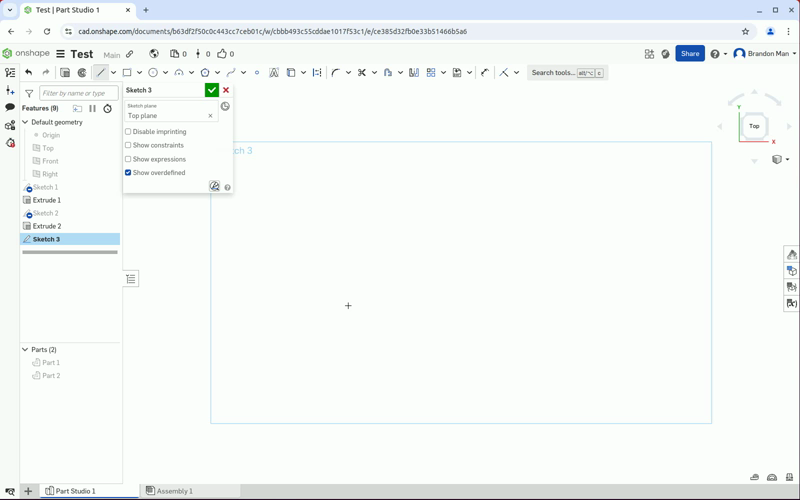
click(348, 305)
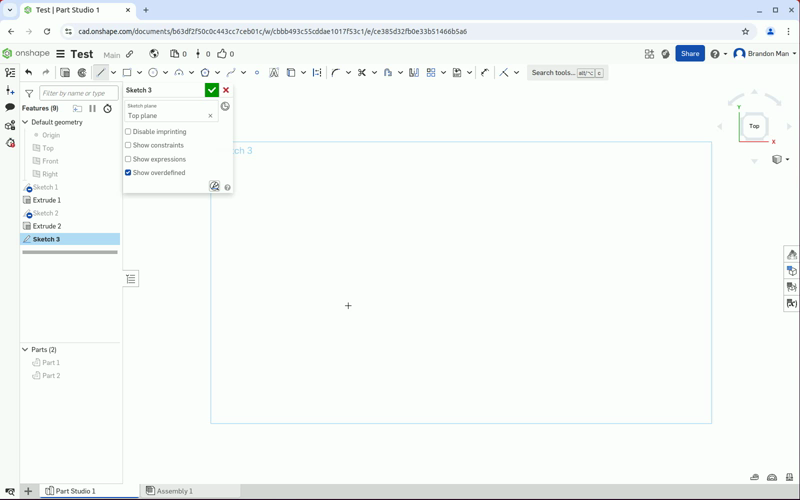
key_up(shift)
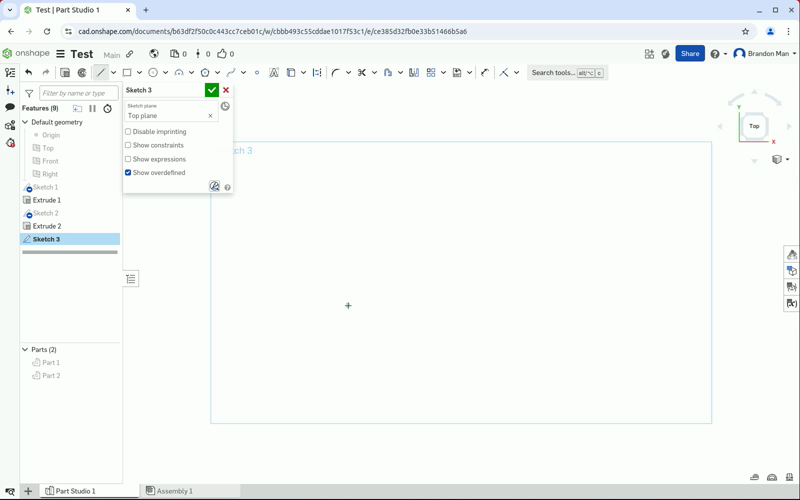
key_down(shift)
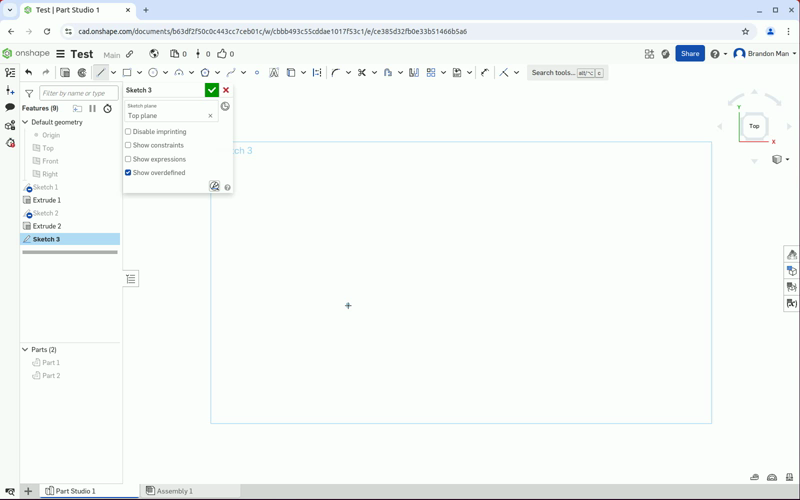
mouse_move(438, 305)
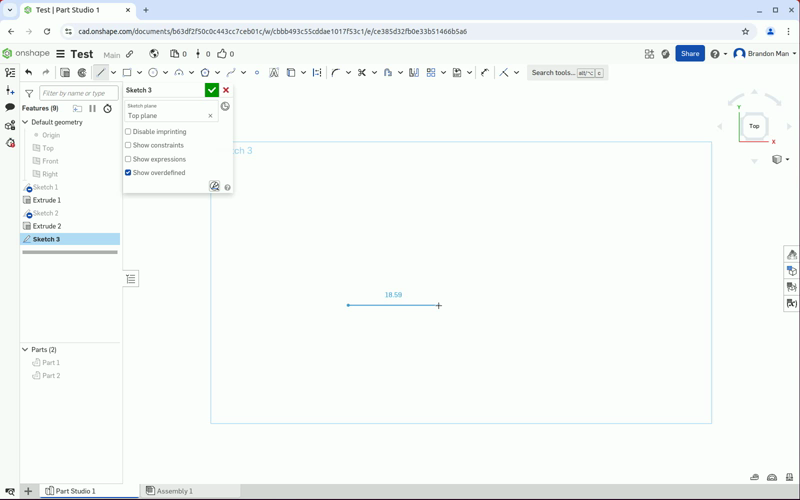
click(438, 305)
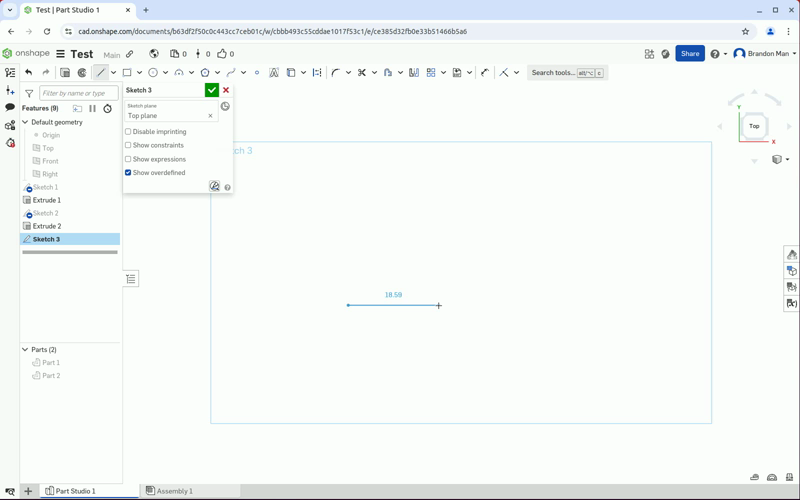
key_up(shift)
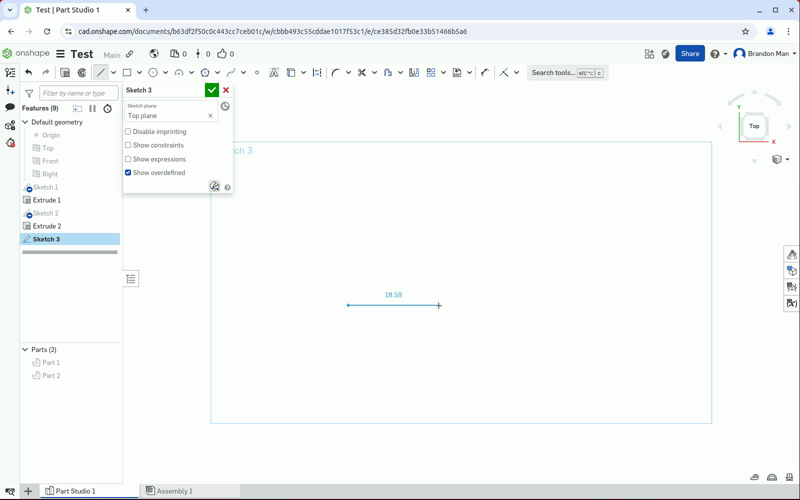
key_down(shift)
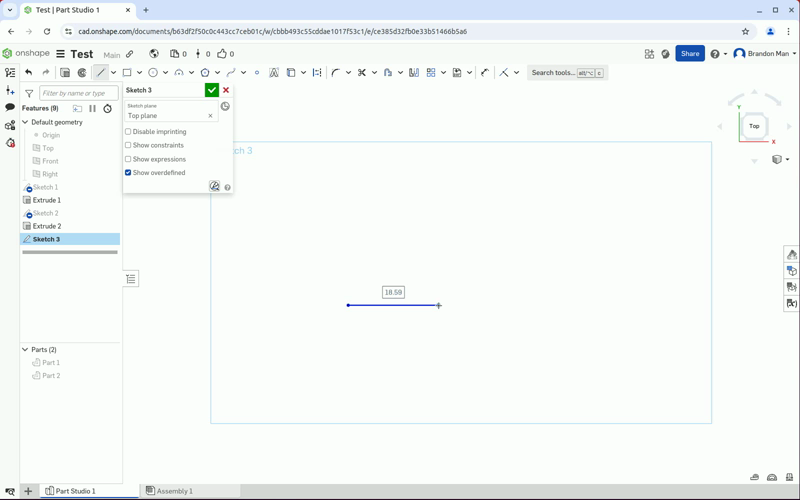
mouse_move(468, 305)
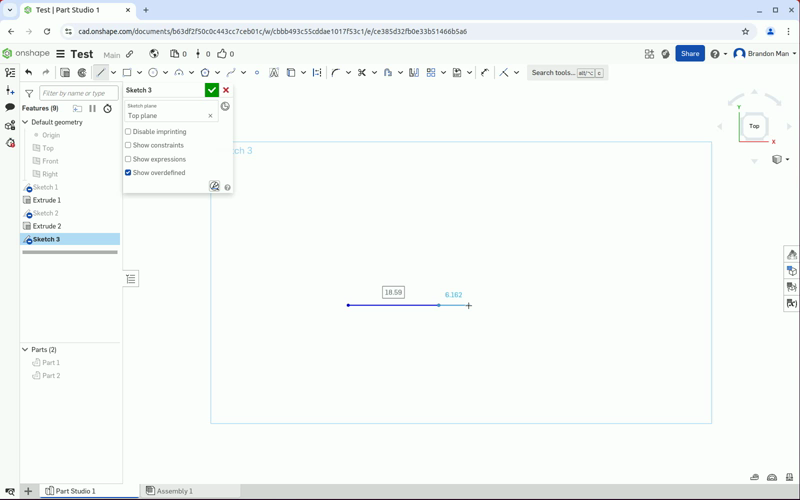
mouse_move(438, 282)
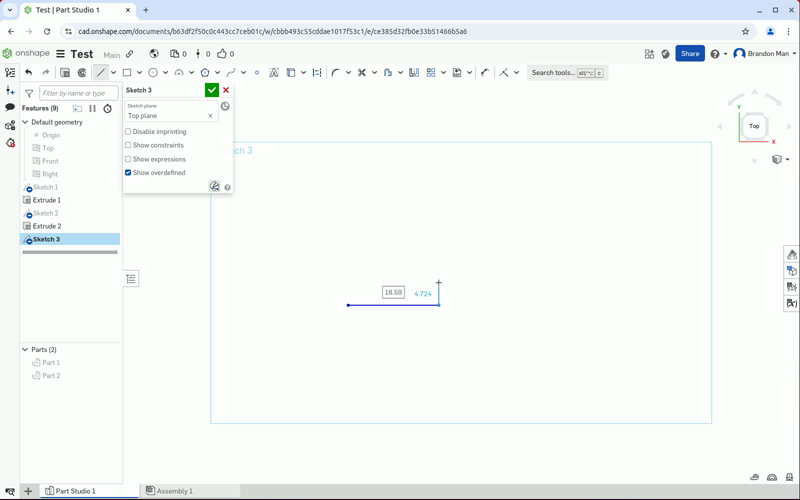
click(438, 282)
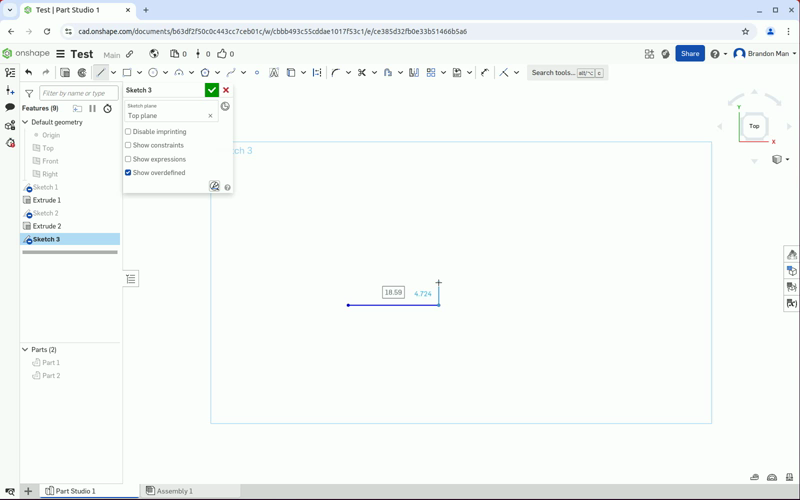
key_up(shift)
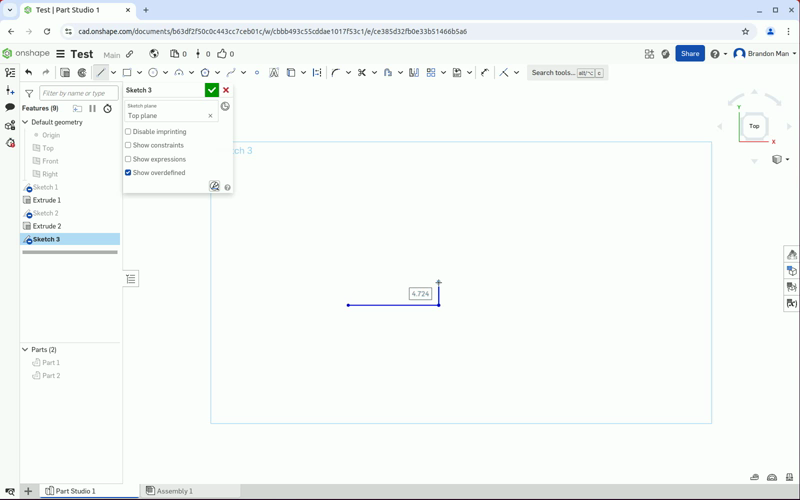
key_down(shift)
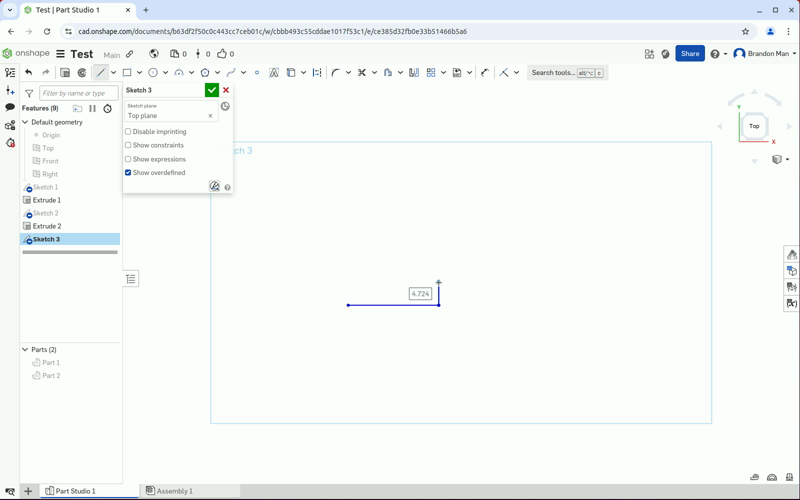
mouse_move(468, 282)
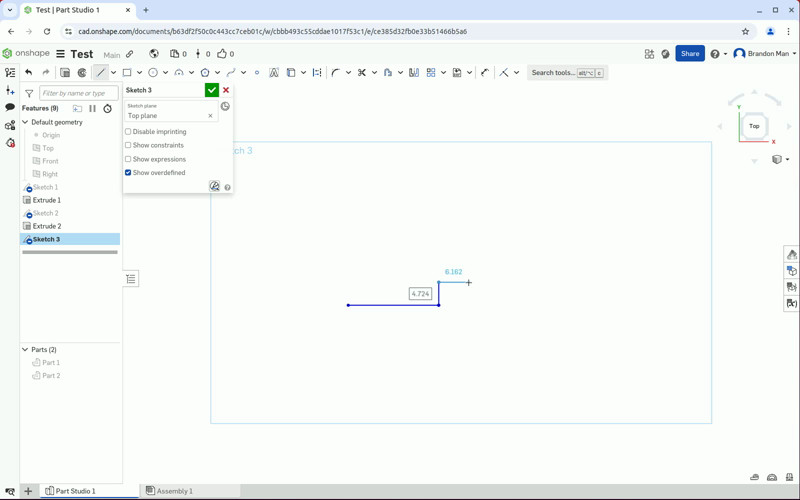
mouse_move(438, 259)
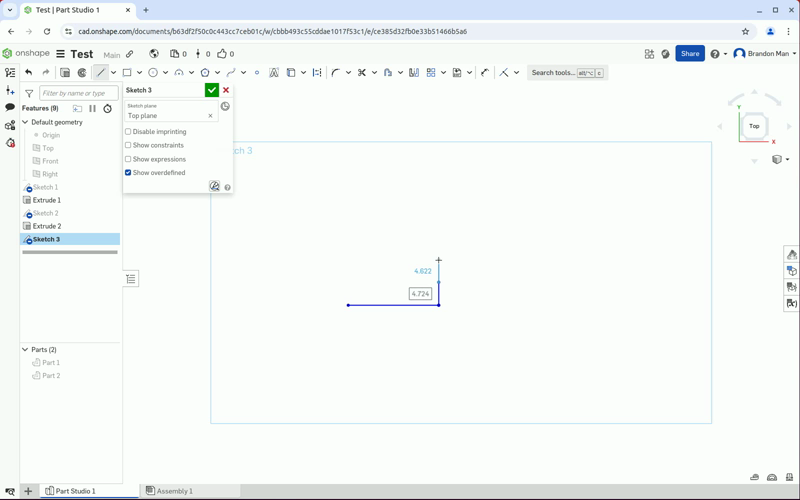
click(438, 259)
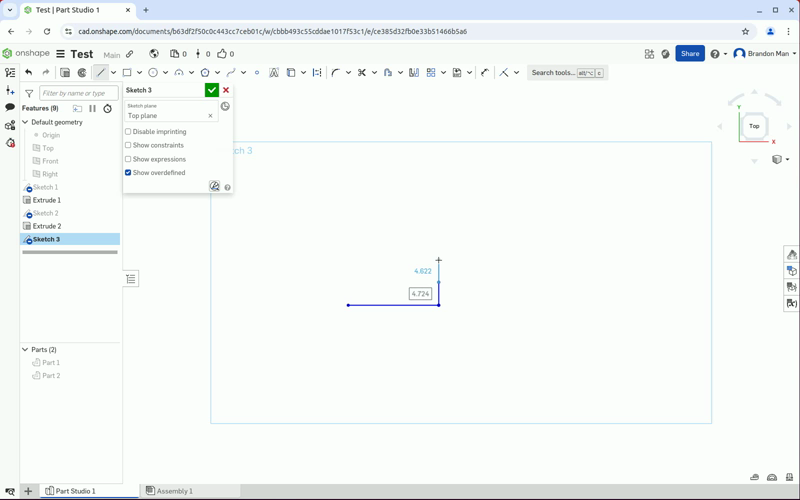
key_up(shift)
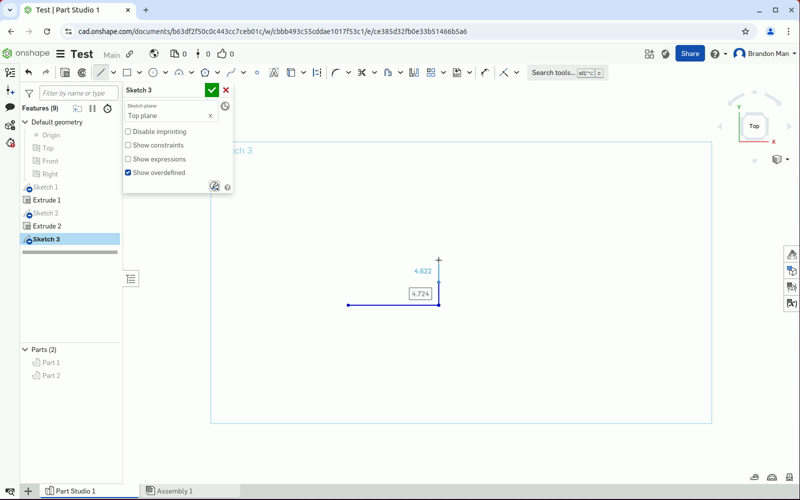
key_down(shift)
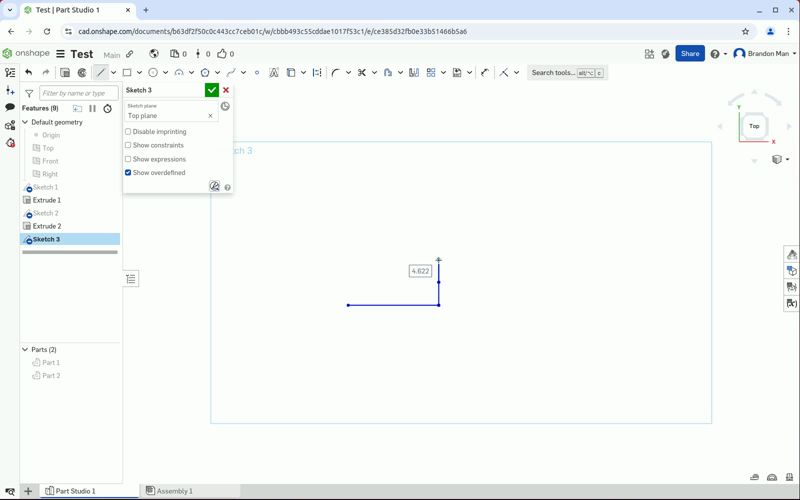
mouse_move(348, 259)
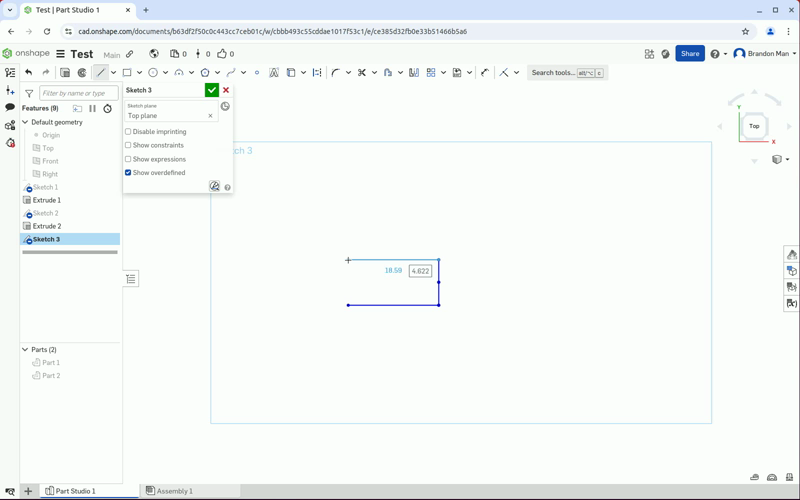
click(348, 259)
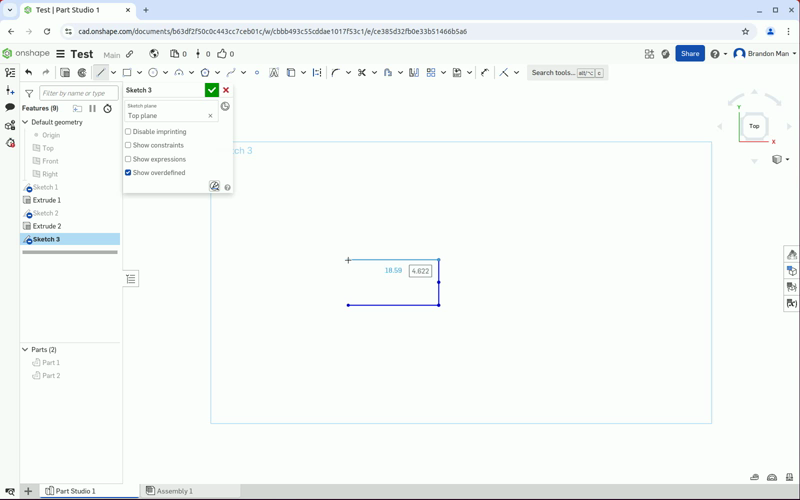
key_up(shift)
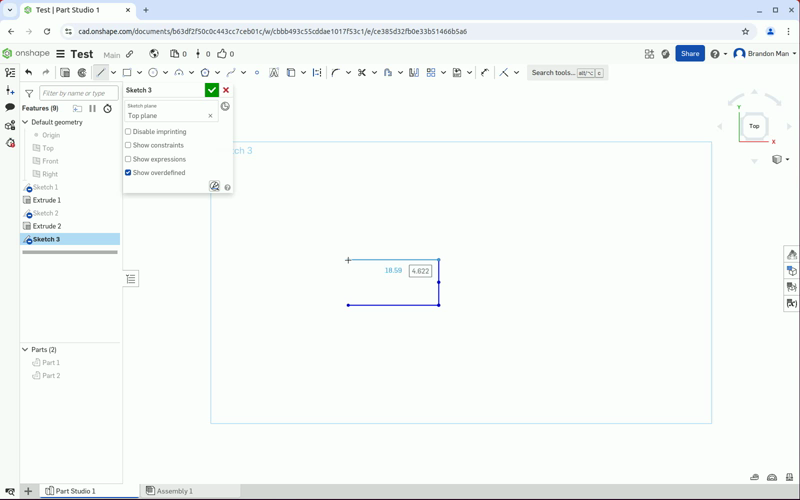
mouse_move(378, 259)
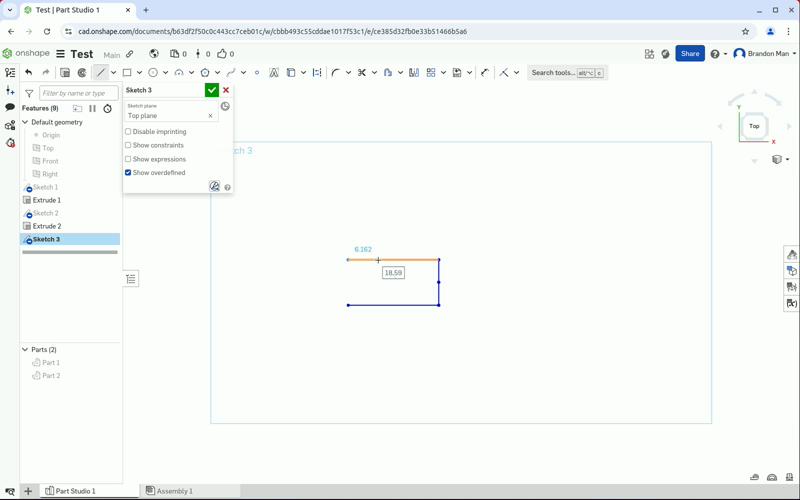
key_down(shift)
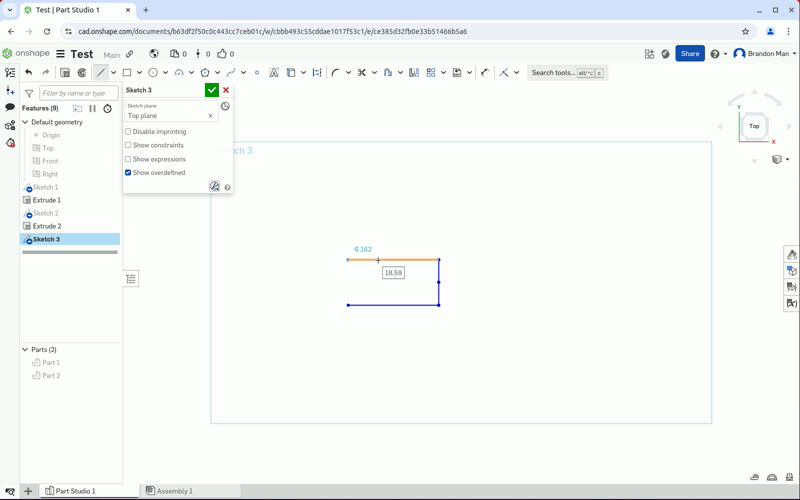
mouse_move(348, 305)
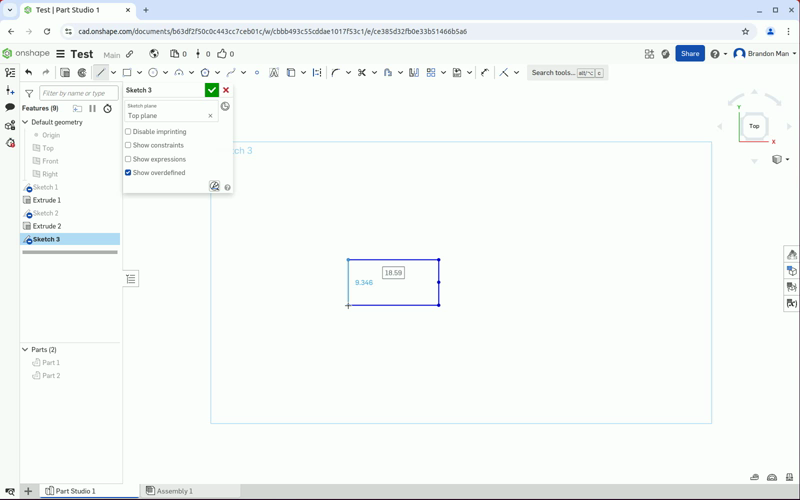
key_up(shift)
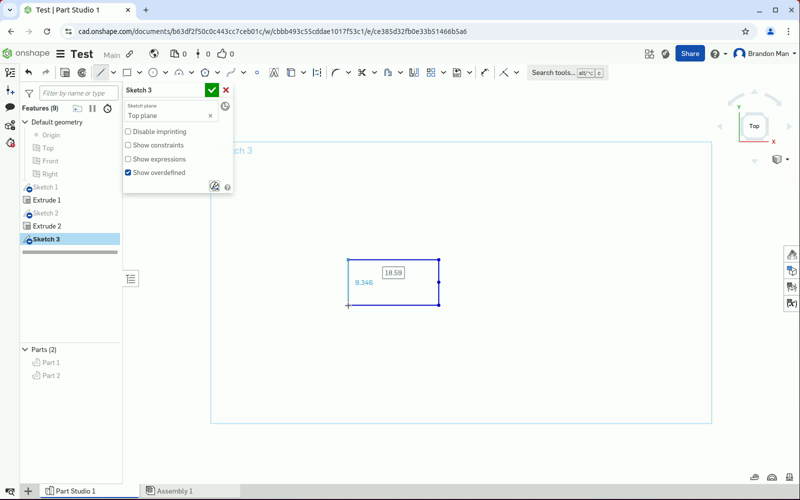
click(348, 305)
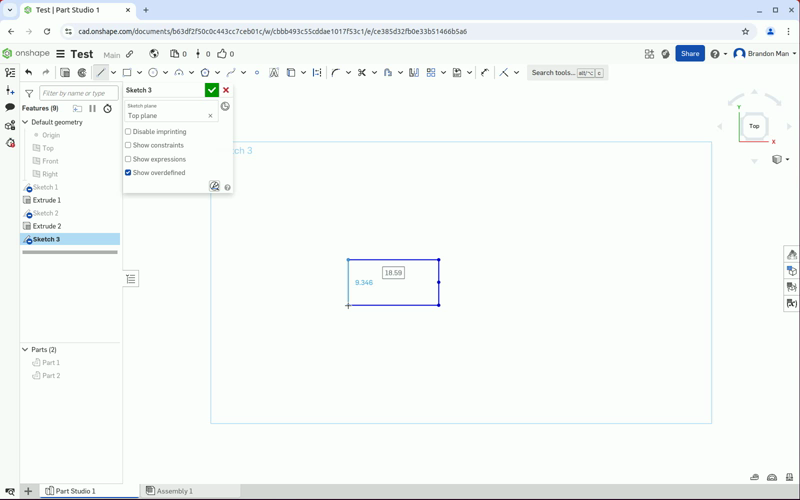
key(esc)
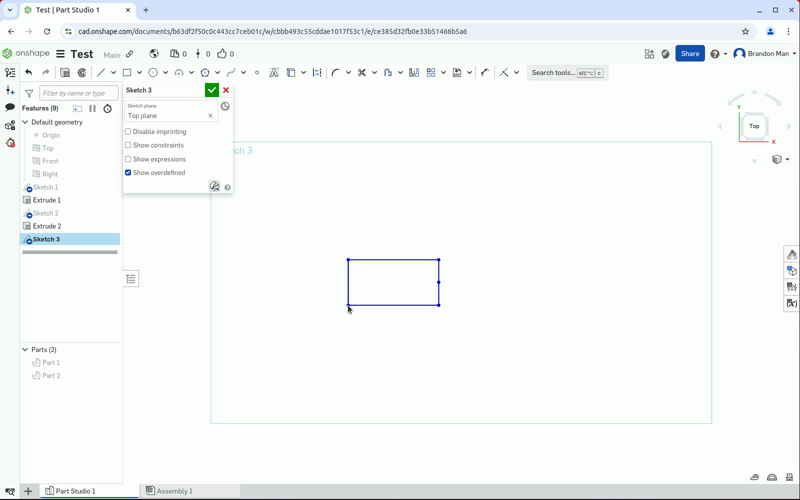
mouse_move(419, 269)
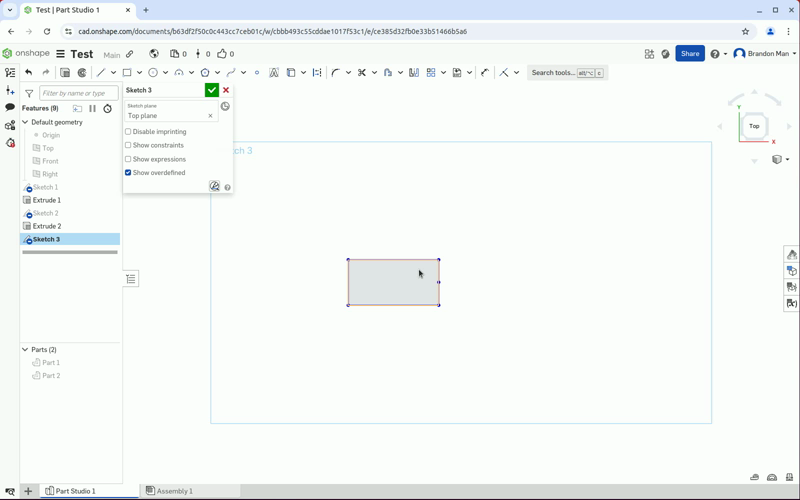
click(419, 269)
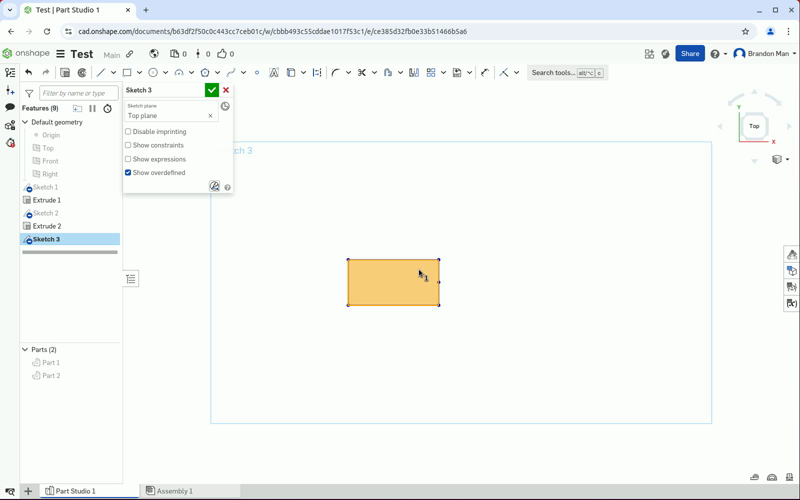
mouse_move(73, 352)
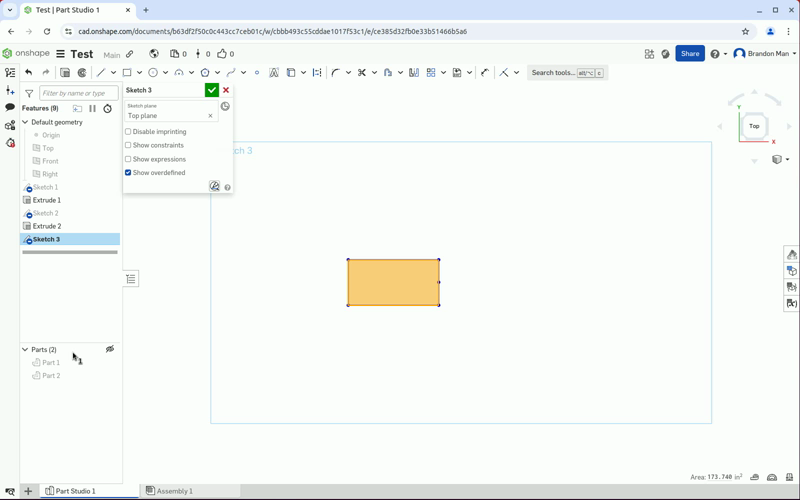
key(shift+y)
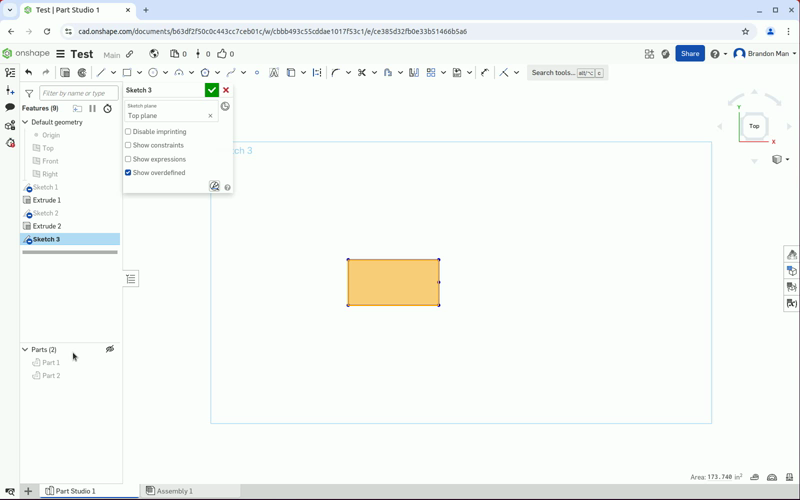
key(shift+e)
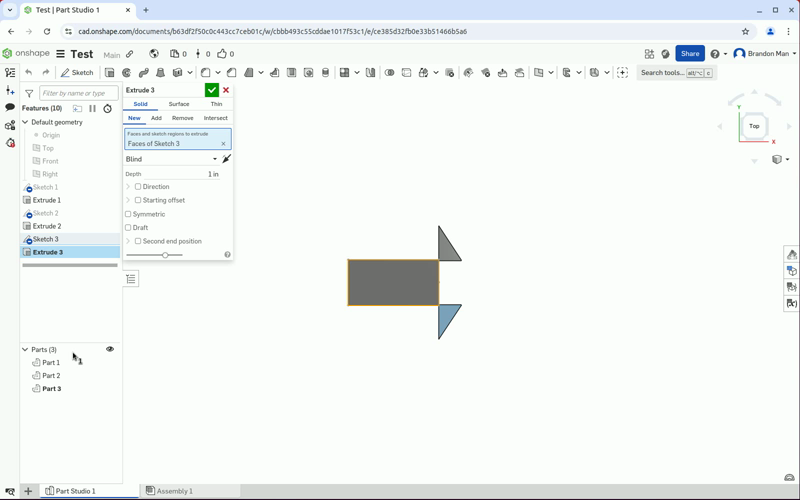
mouse_move(143, 106)
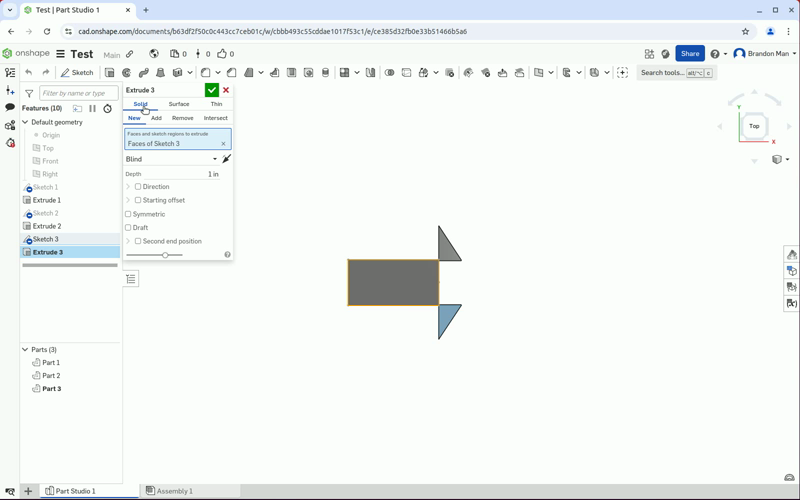
click(143, 106)
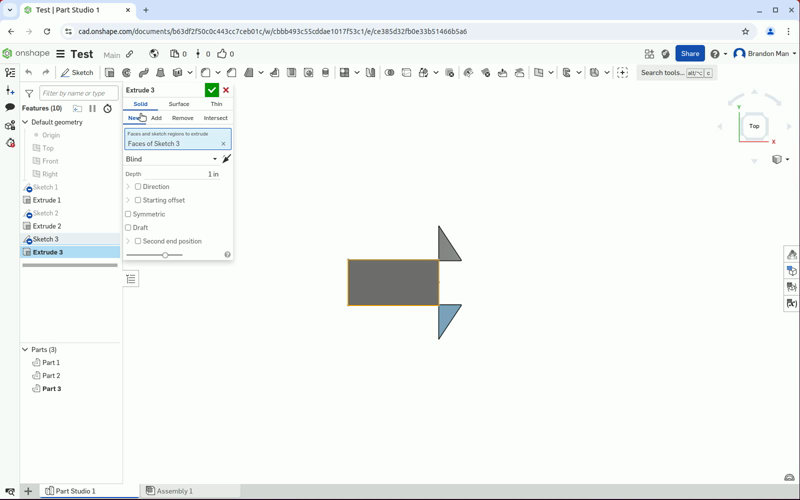
mouse_move(137, 120)
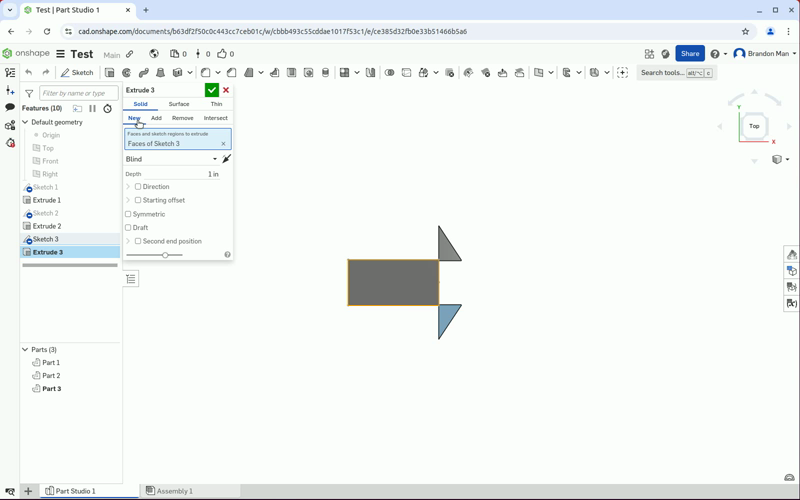
click(137, 120)
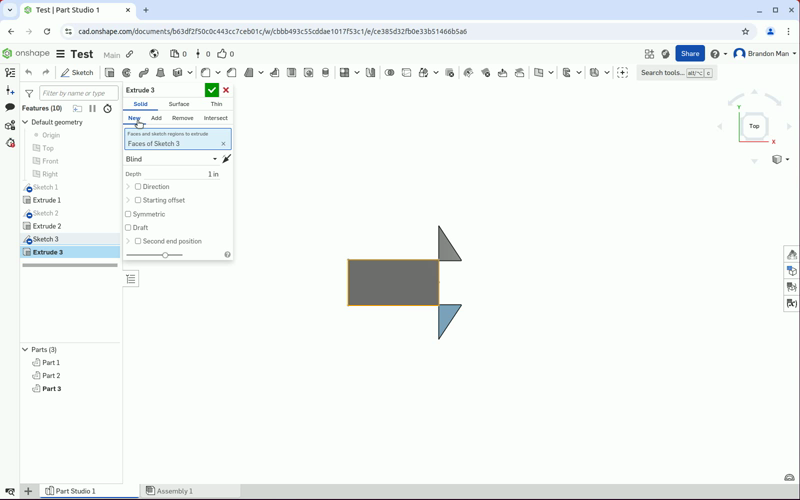
key(tab, 4)
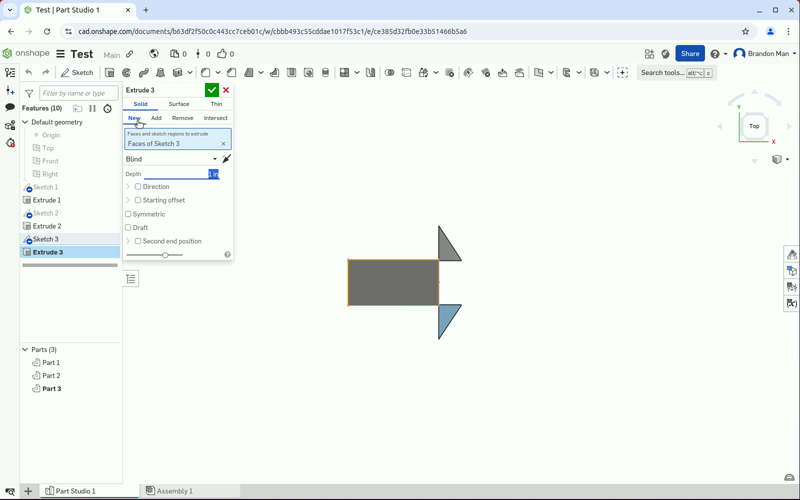
text(4.574)
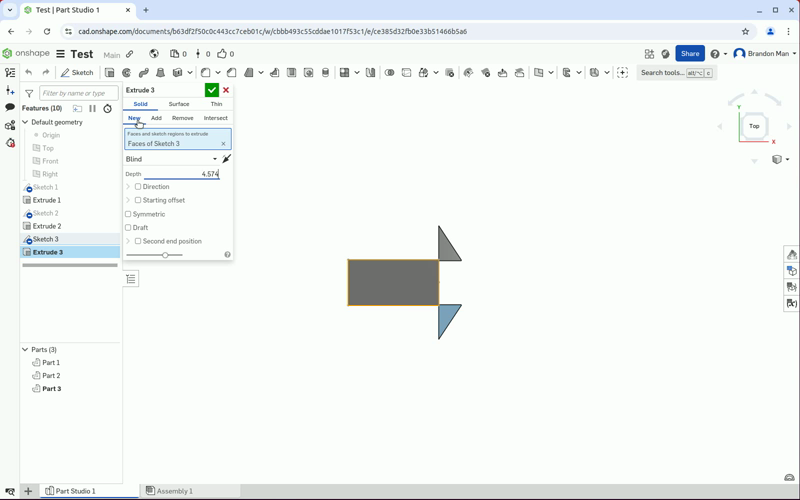
key(enter)
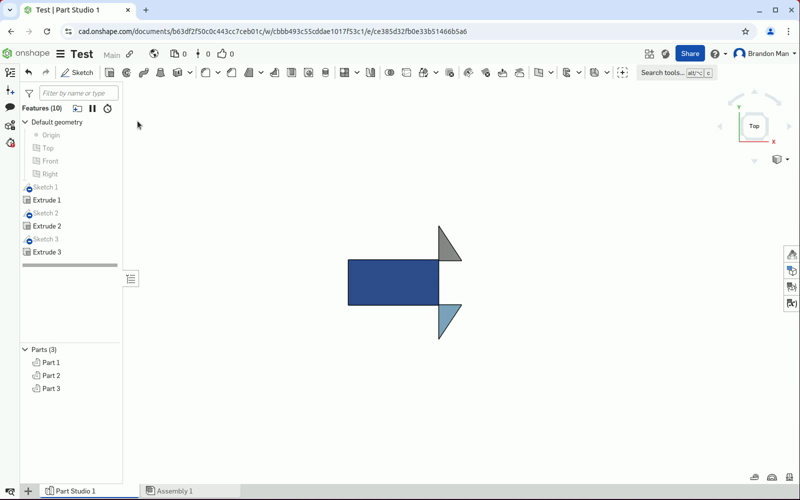
key(shift+h)
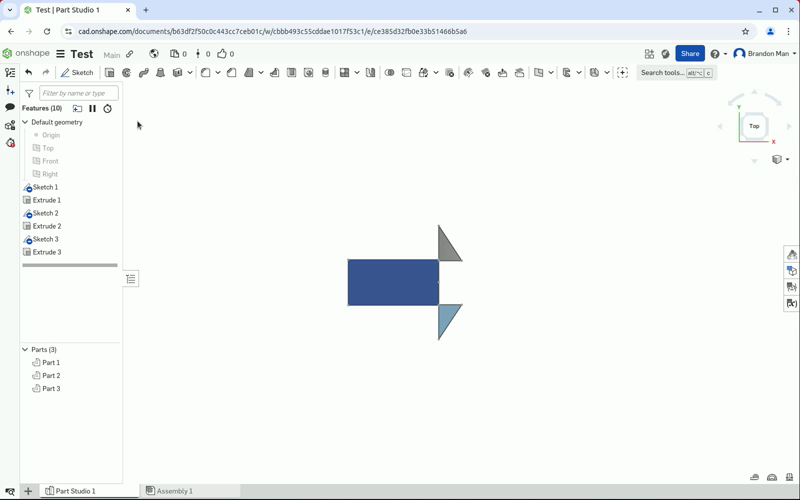
key(shift+h)
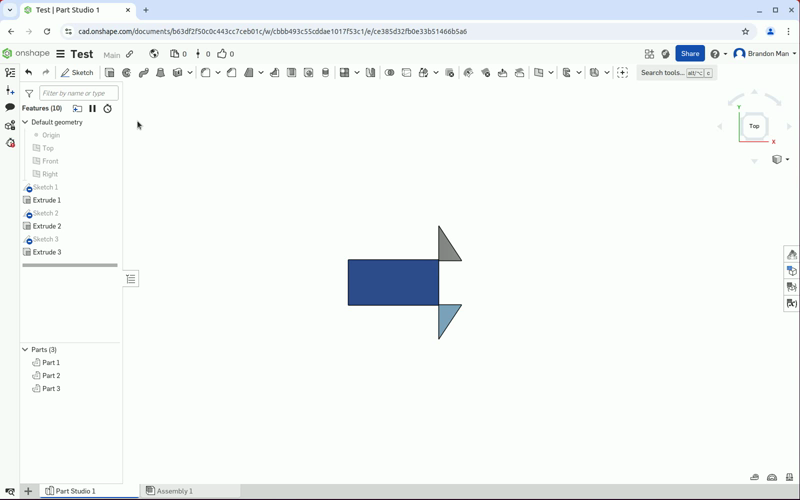
mouse_move(73, 189)
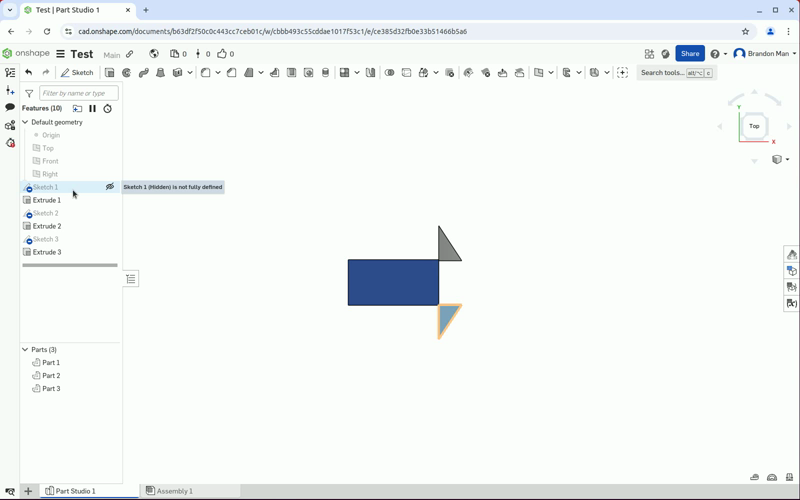
click(73, 189)
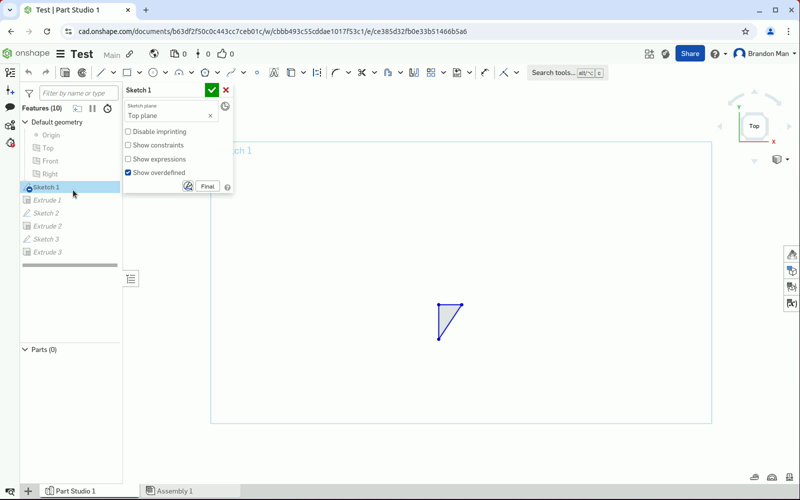
mouse_move(229, 92)
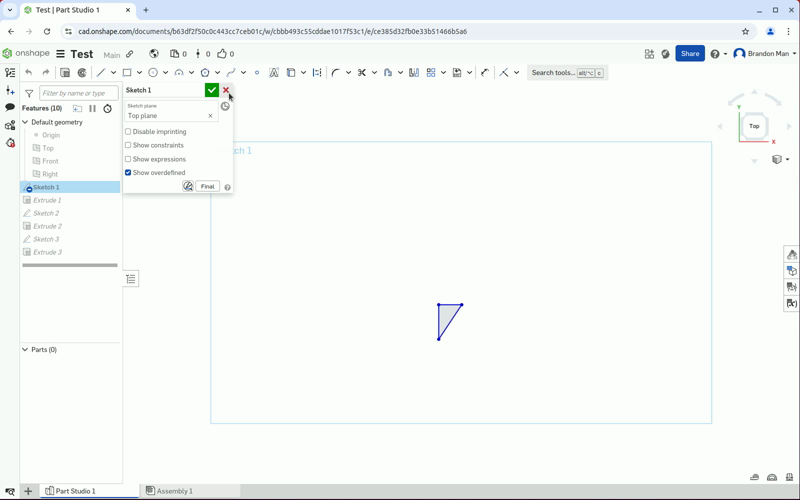
click(229, 92)
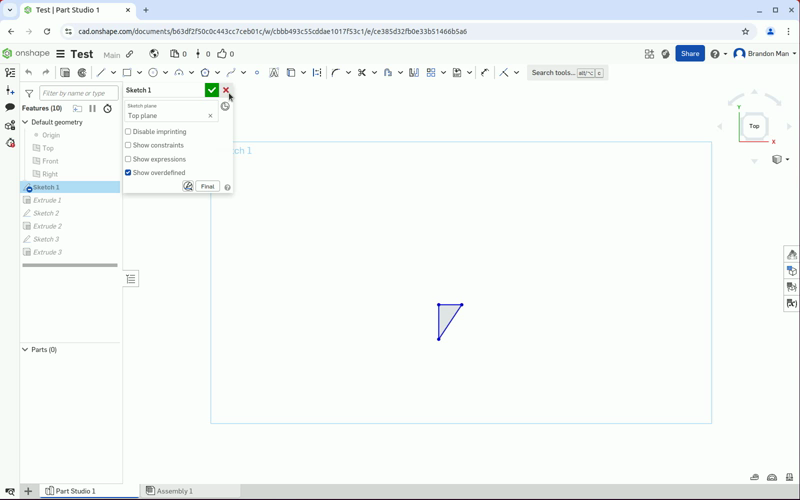
key(shift+s)
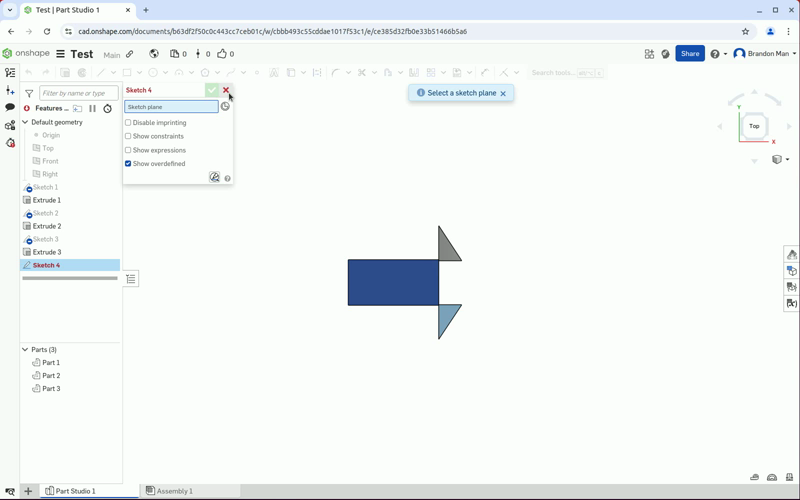
mouse_move(73, 150)
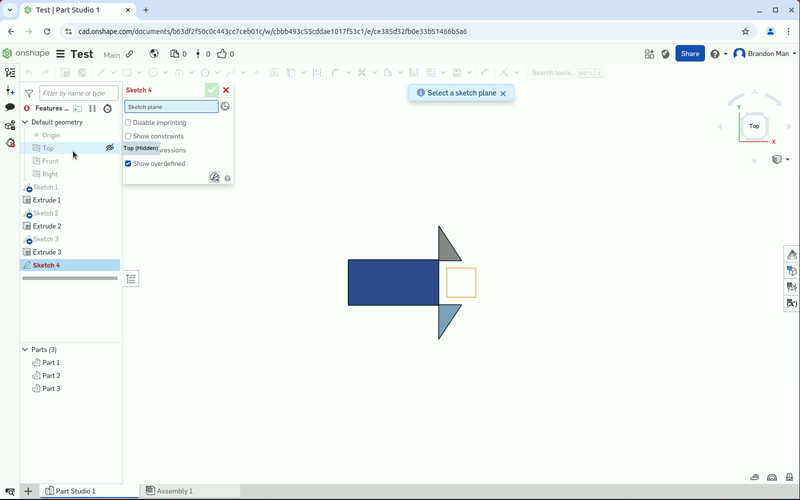
click(73, 150)
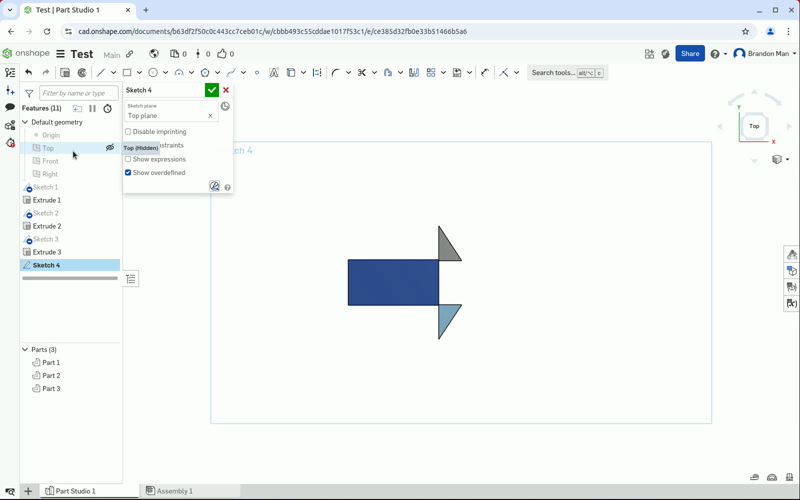
mouse_move(73, 352)
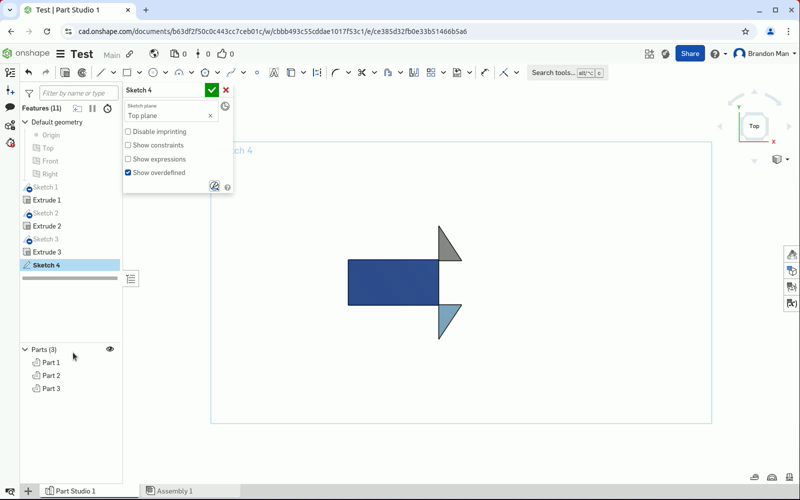
key(y)
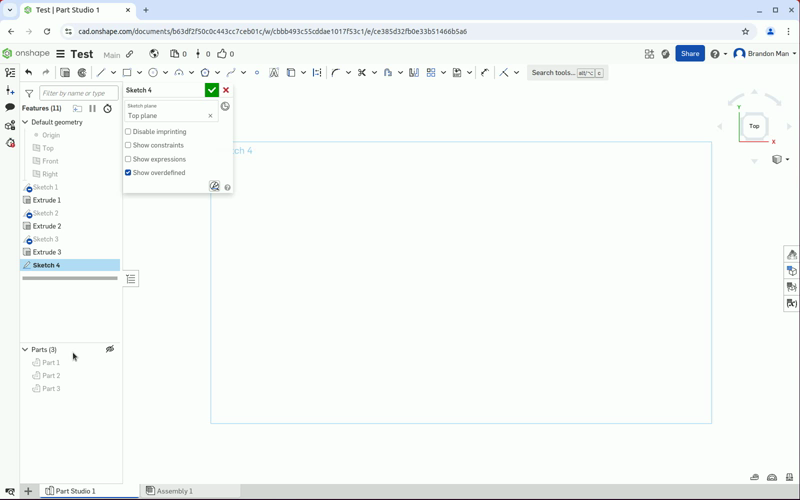
key(c)
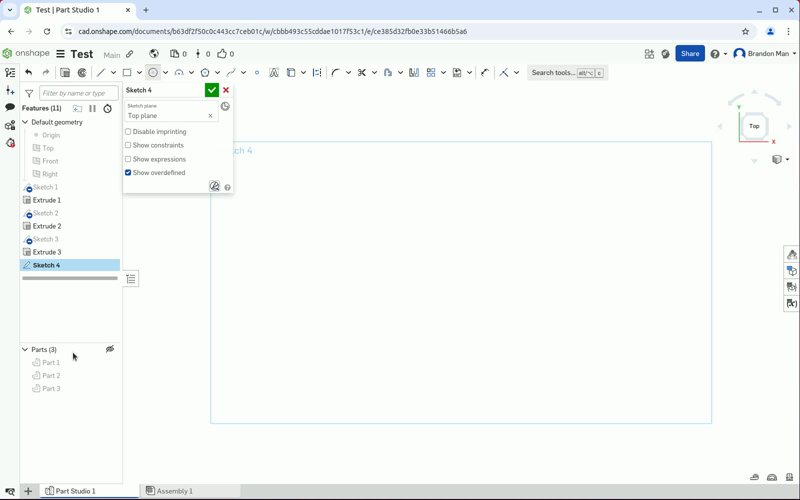
key_down(shift)
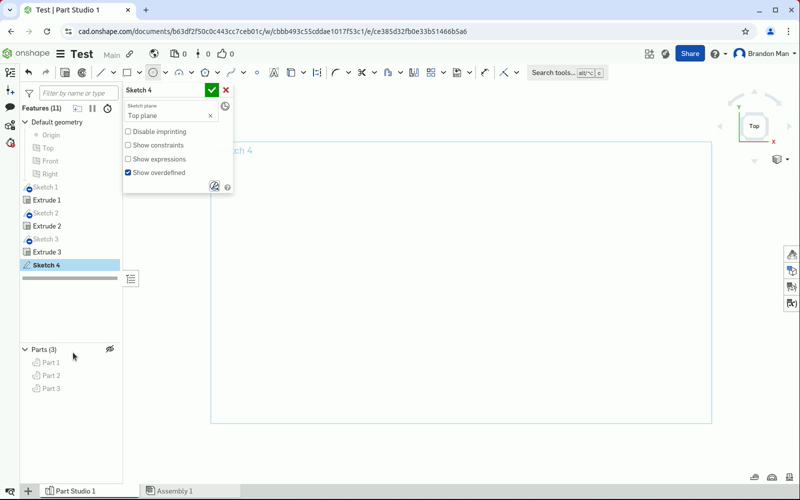
mouse_move(461, 282)
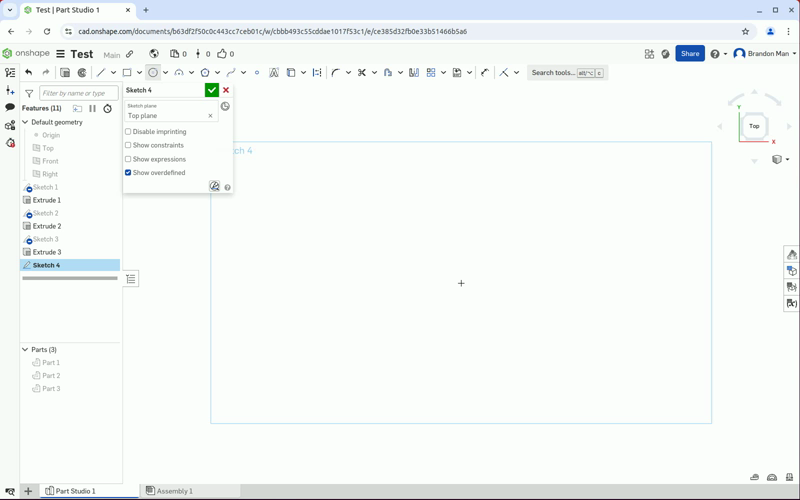
click(461, 282)
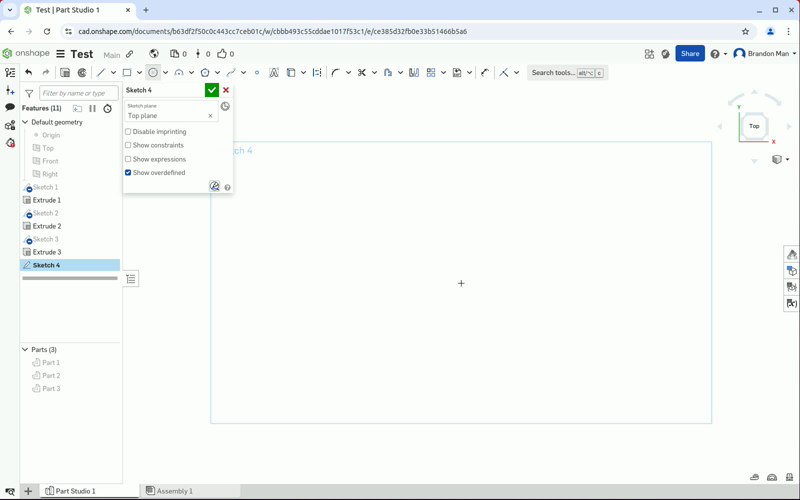
key_up(shift)
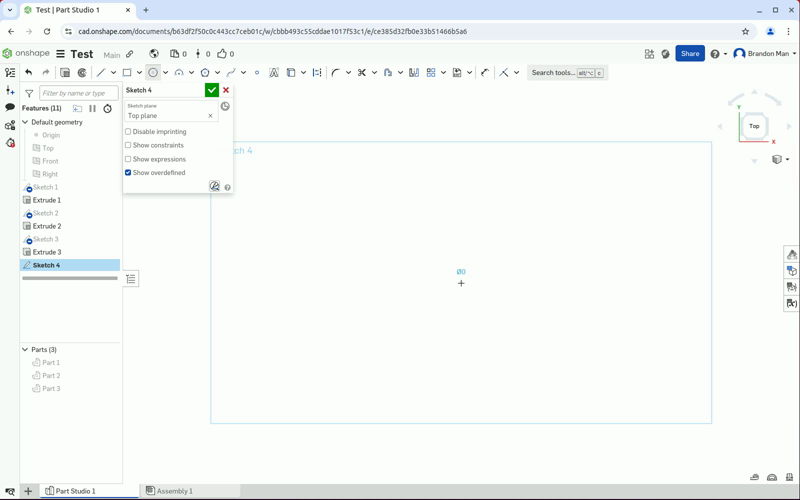
mouse_move(484, 282)
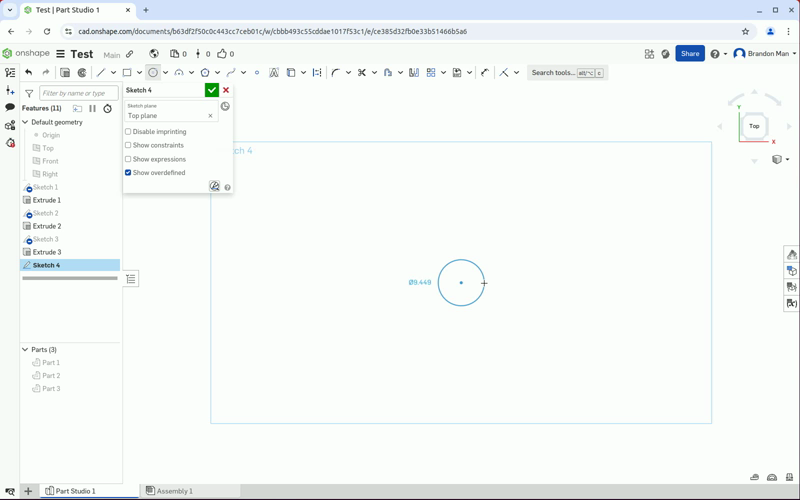
click(484, 282)
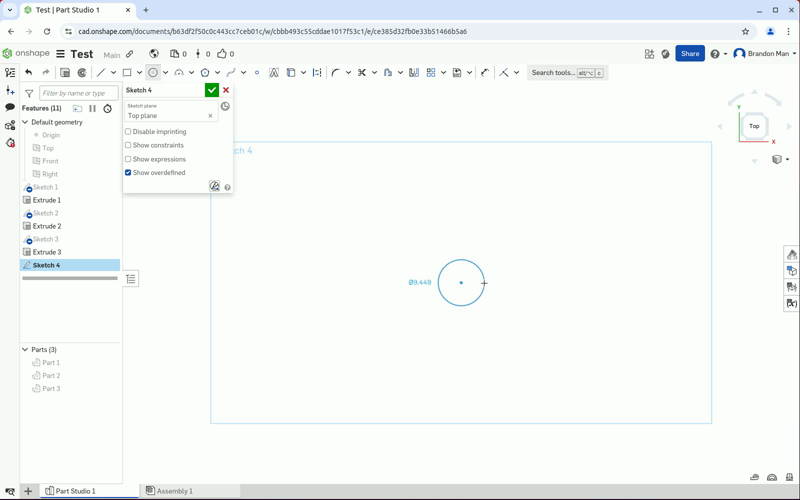
key(esc)
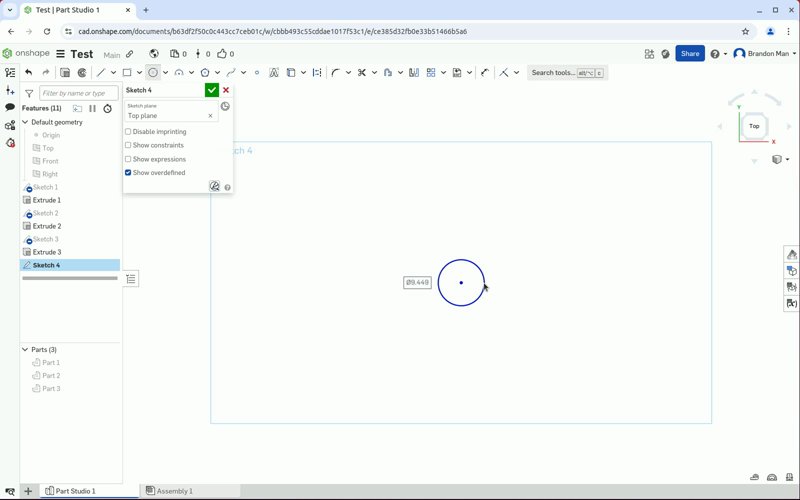
key(c)
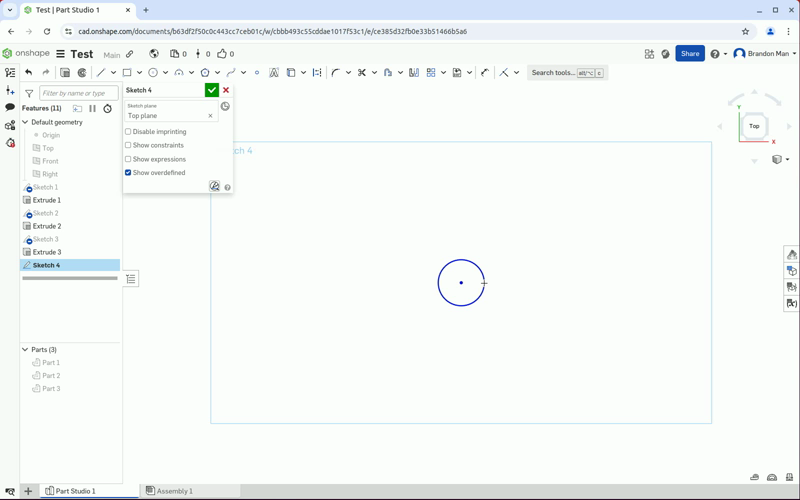
key_down(shift)
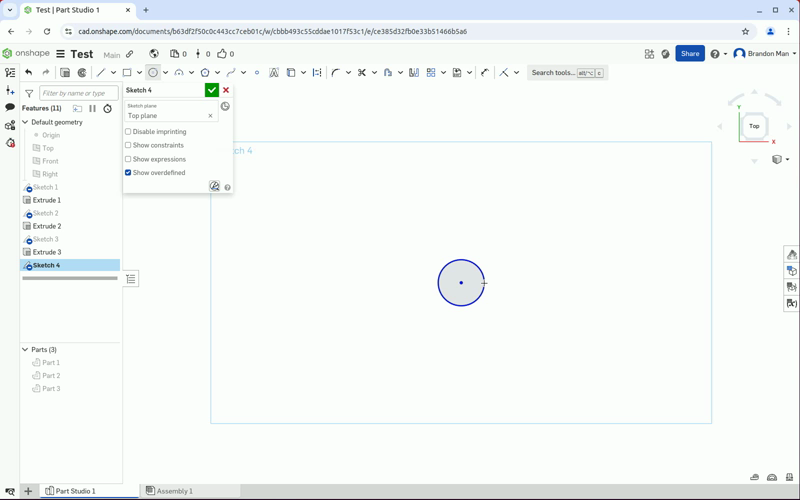
mouse_move(461, 282)
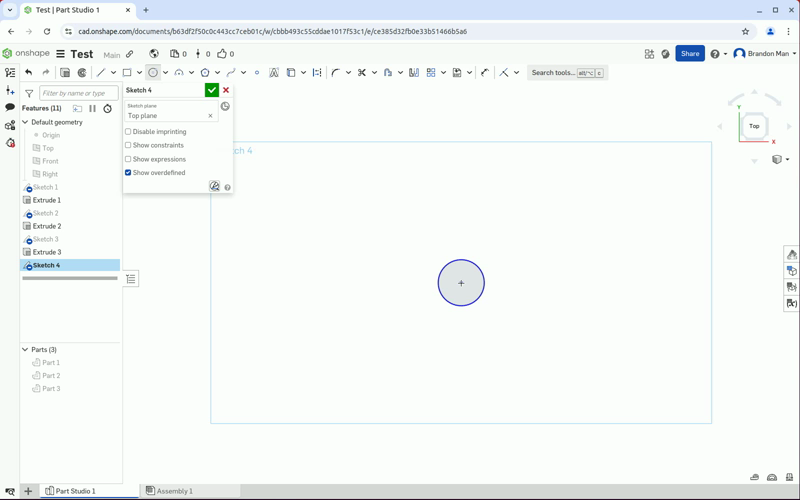
click(461, 282)
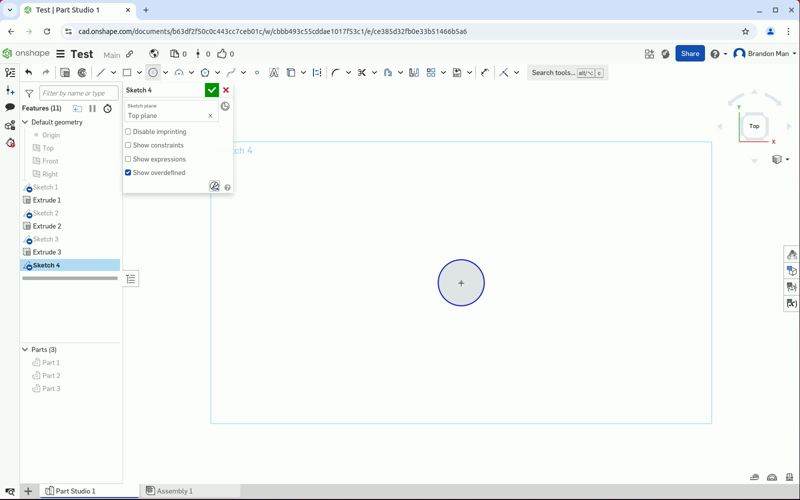
key_up(shift)
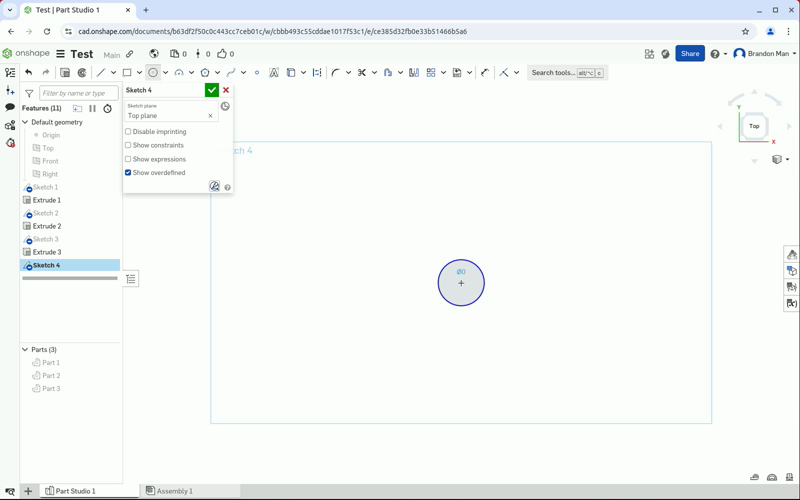
mouse_move(478, 282)
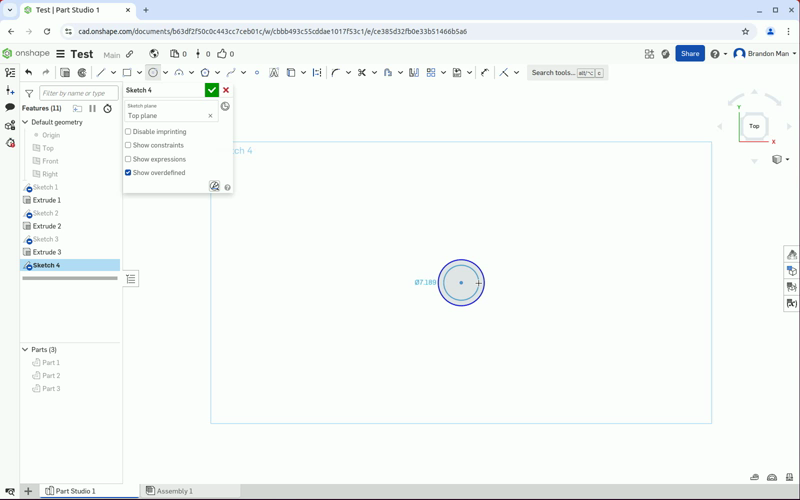
click(478, 282)
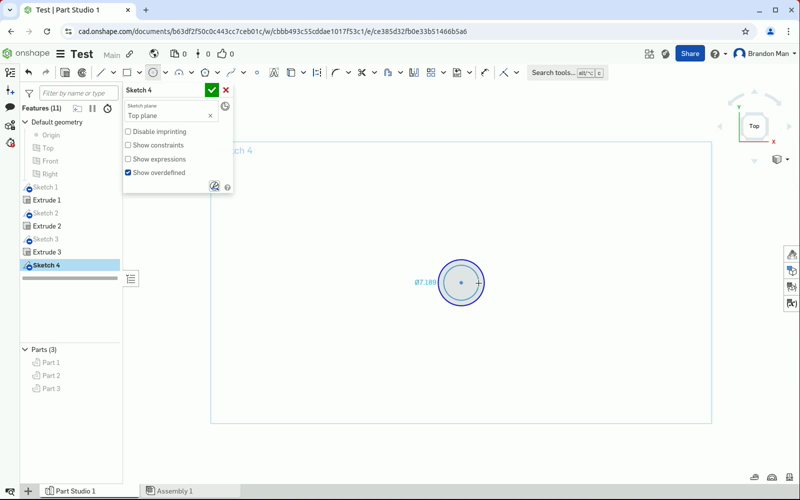
key(esc)
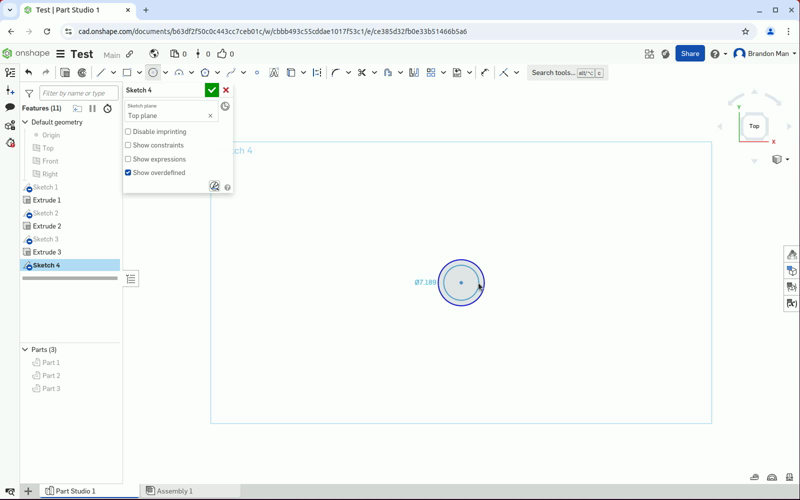
mouse_move(456, 302)
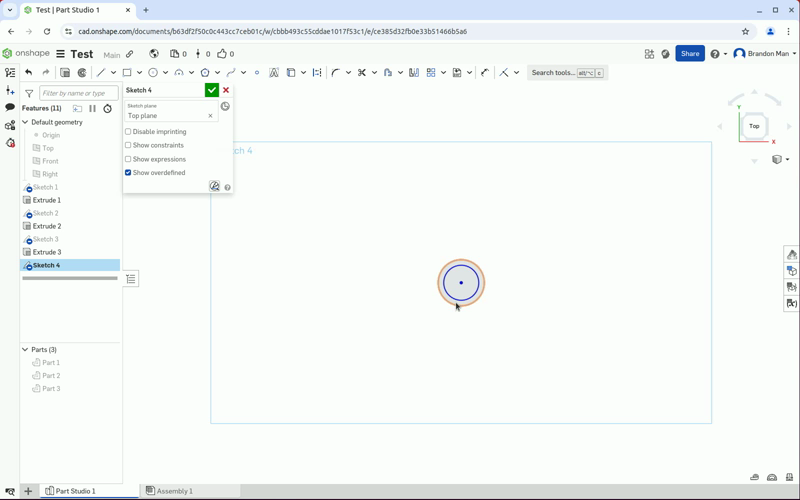
scroll(6)
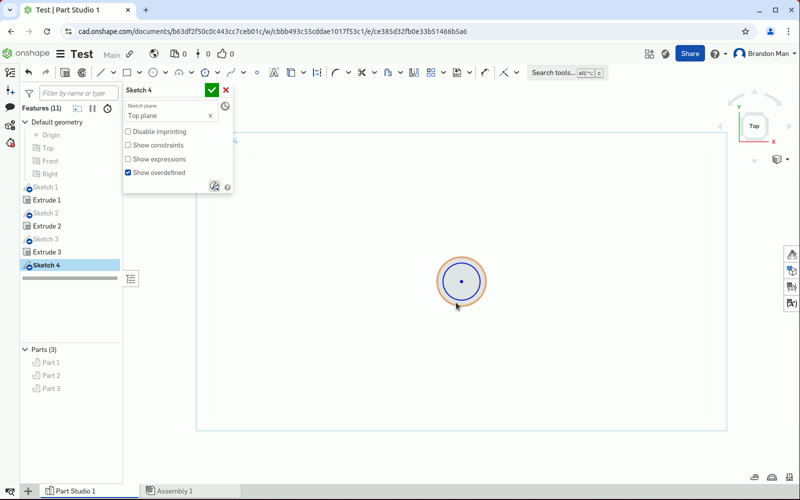
scroll(6)
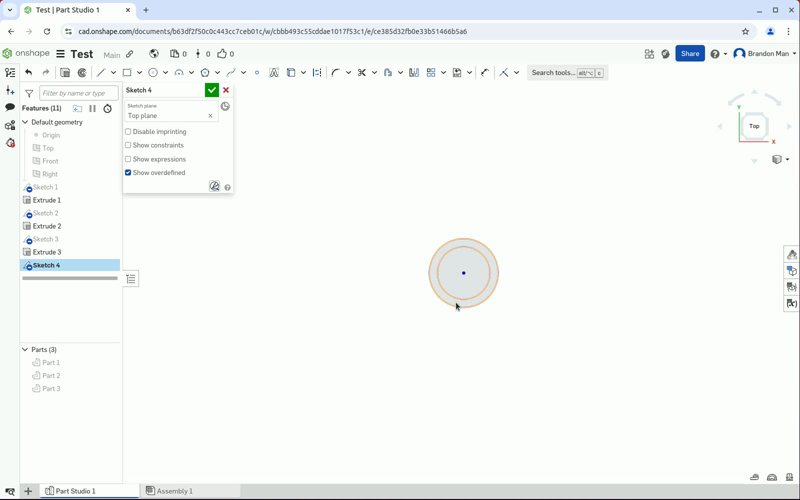
scroll(6)
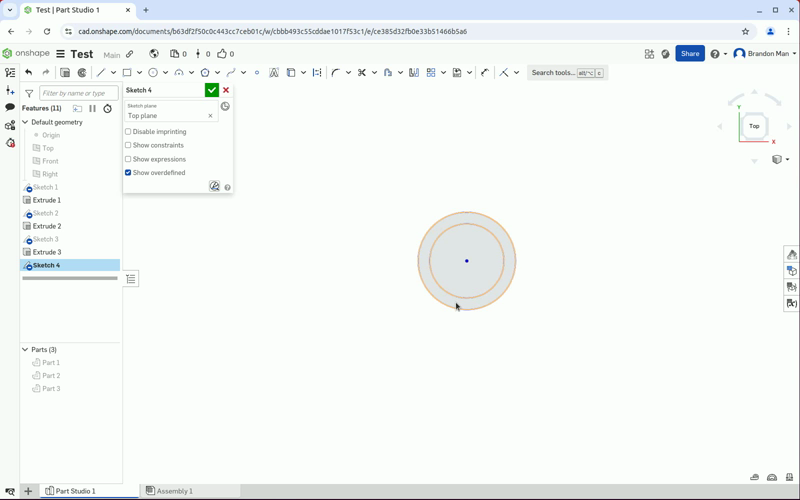
scroll(6)
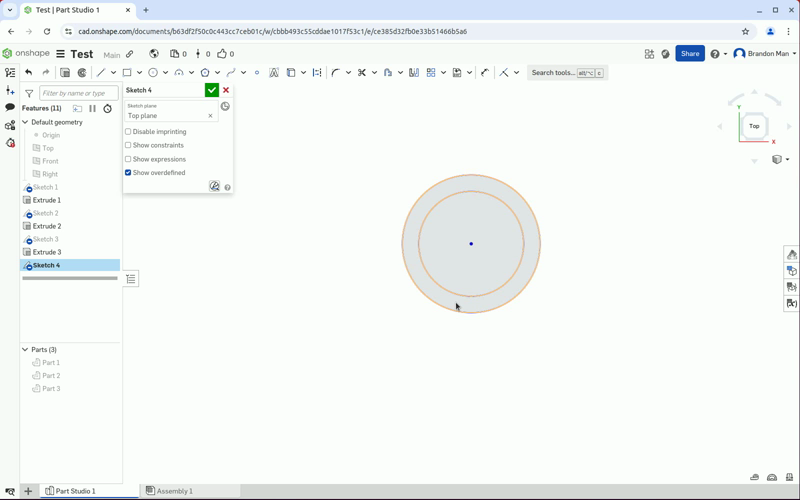
scroll(6)
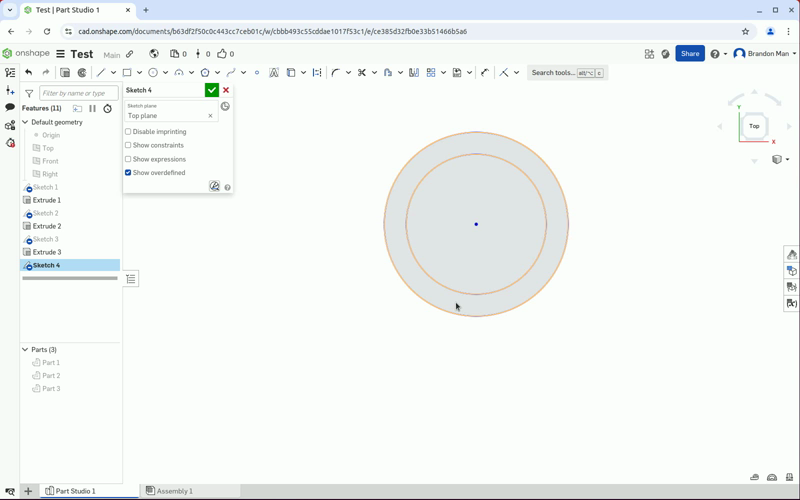
scroll(6)
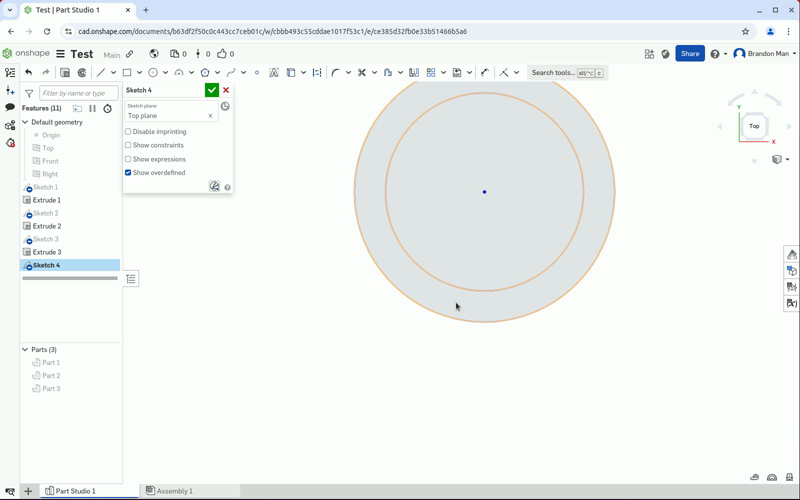
scroll(6)
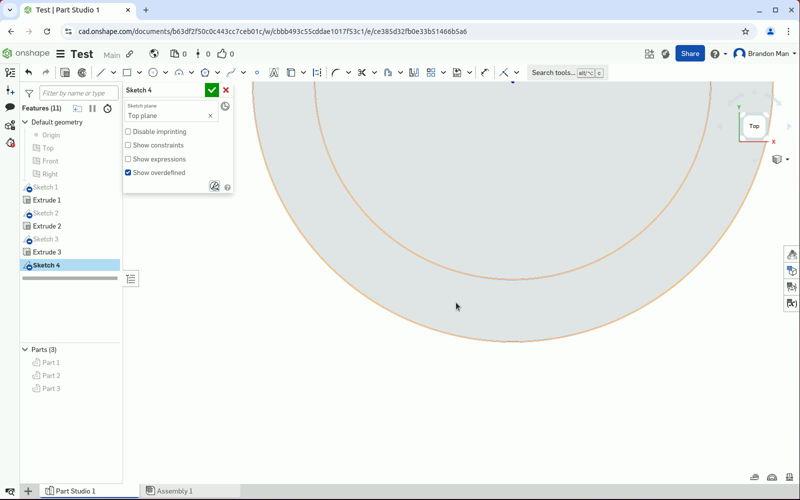
click(456, 302)
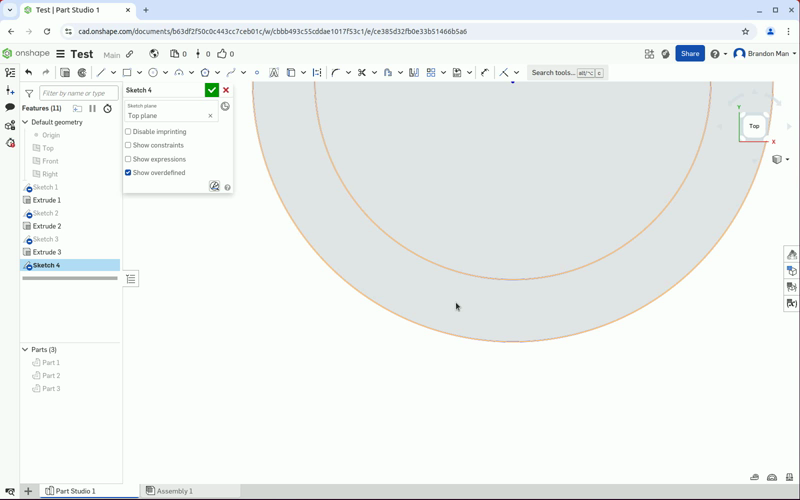
scroll(-6)
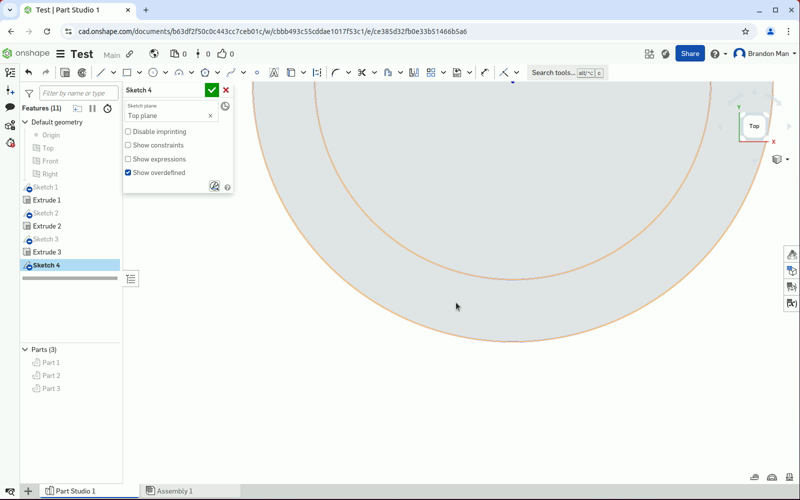
scroll(-6)
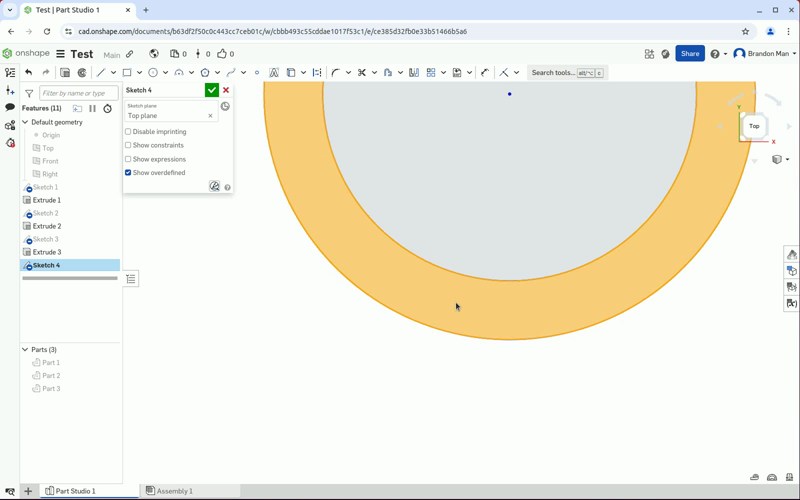
scroll(-6)
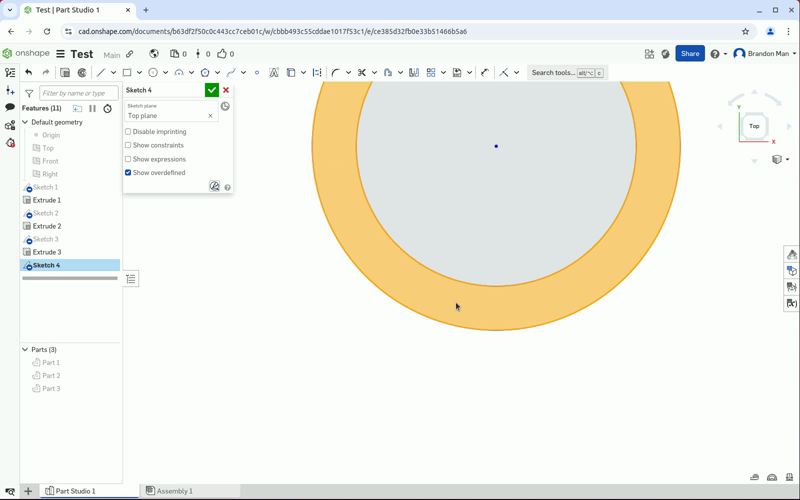
scroll(-6)
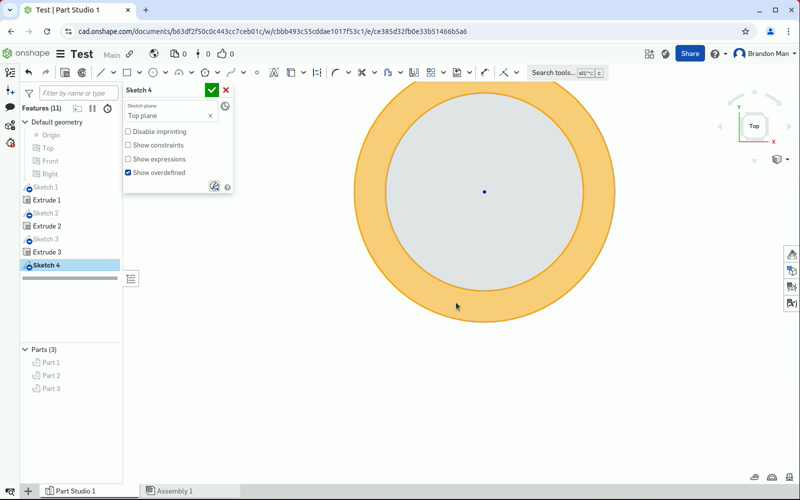
scroll(-6)
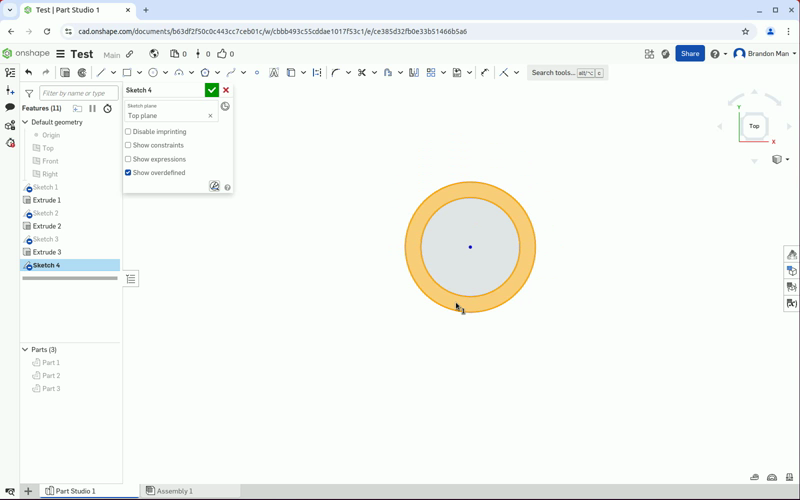
scroll(-6)
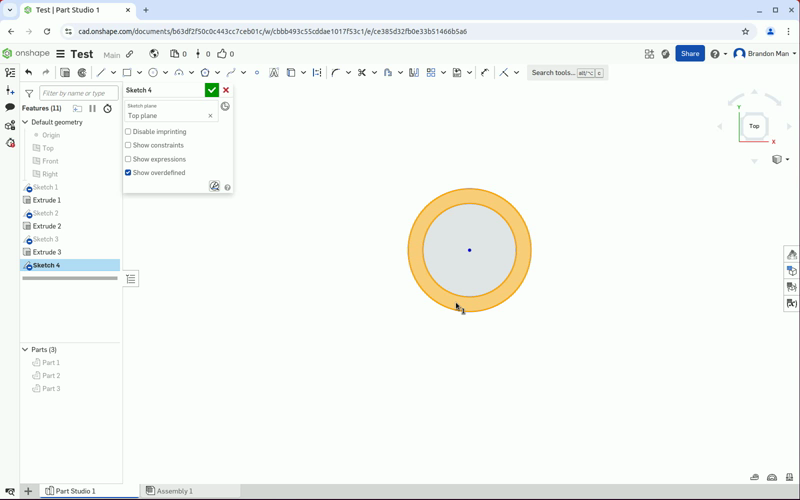
scroll(-6)
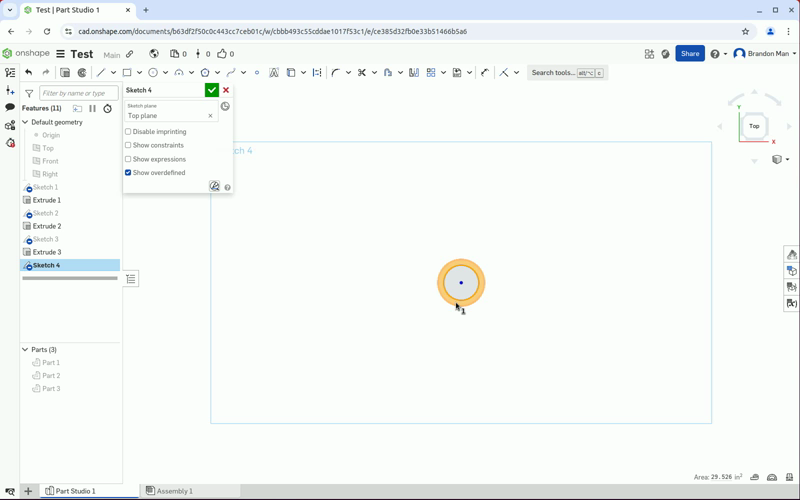
mouse_move(73, 352)
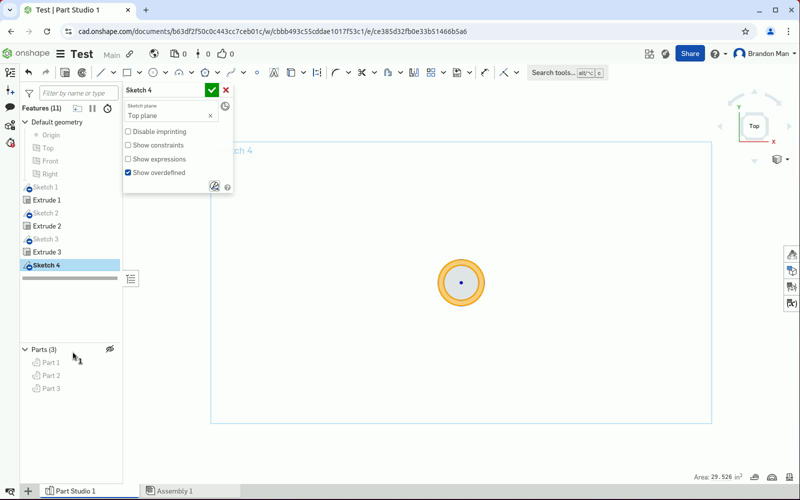
key(shift+y)
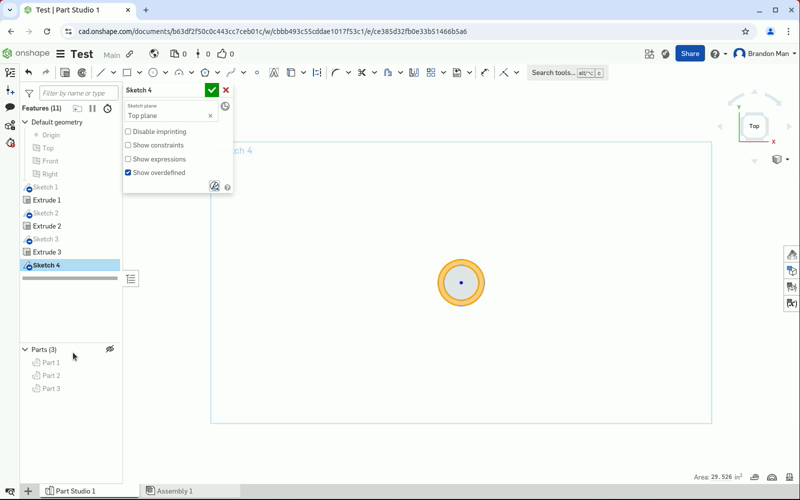
key(shift+e)
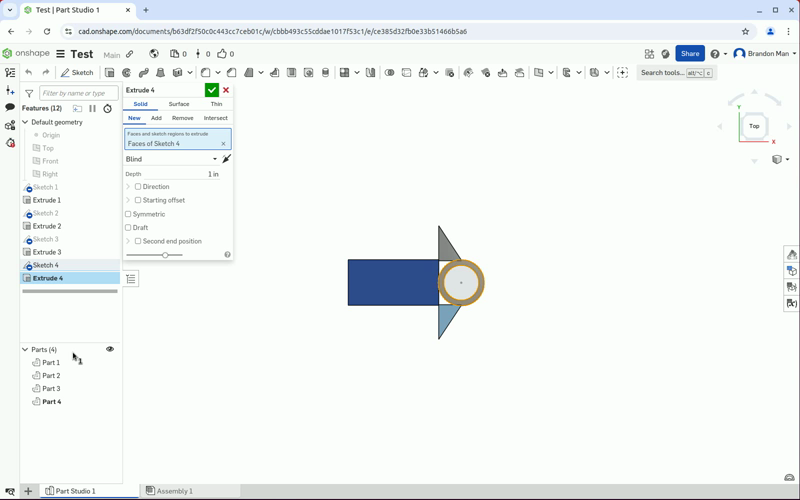
mouse_move(143, 106)
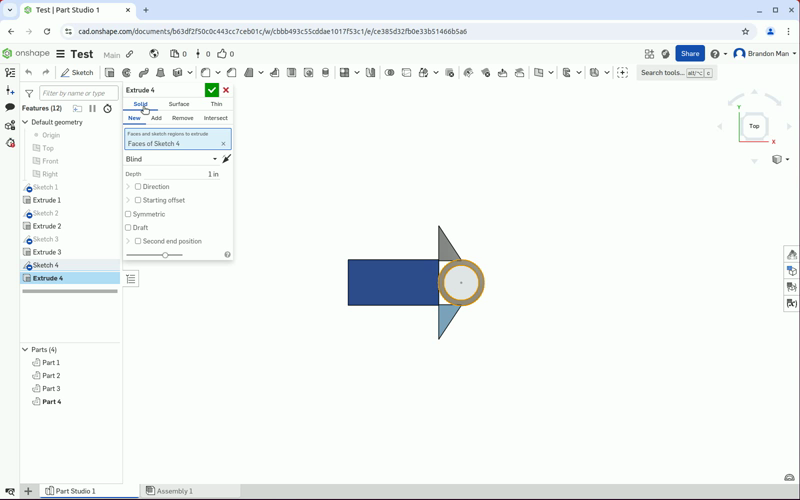
click(143, 106)
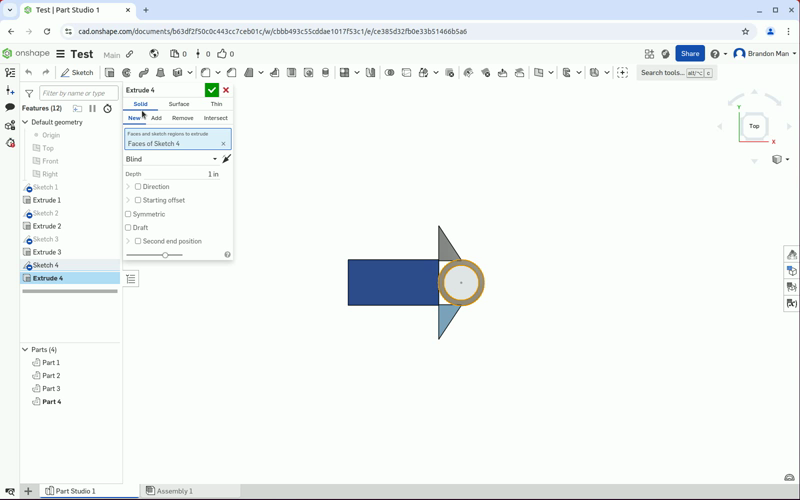
mouse_move(137, 120)
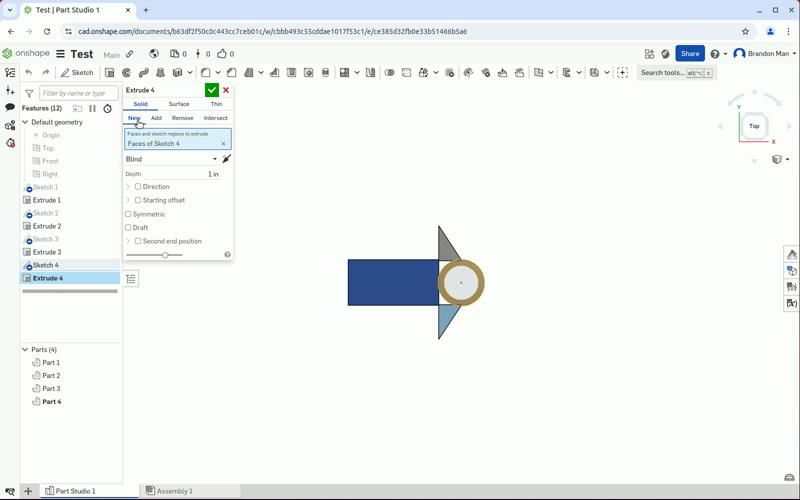
click(137, 120)
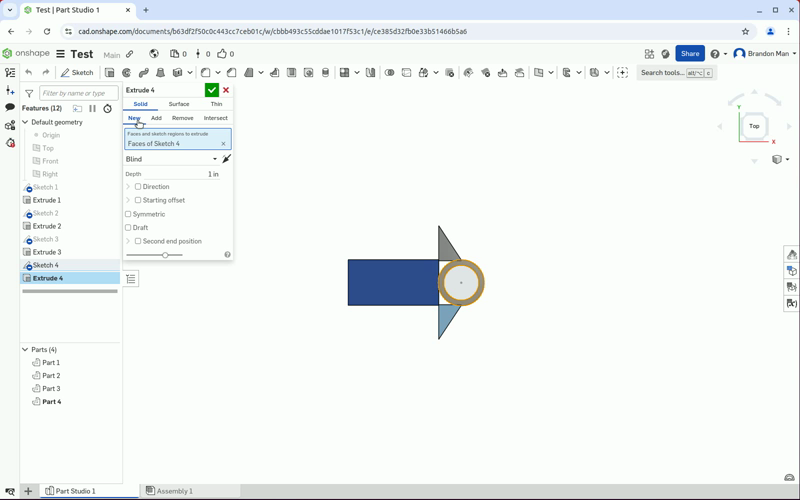
key(tab, 4)
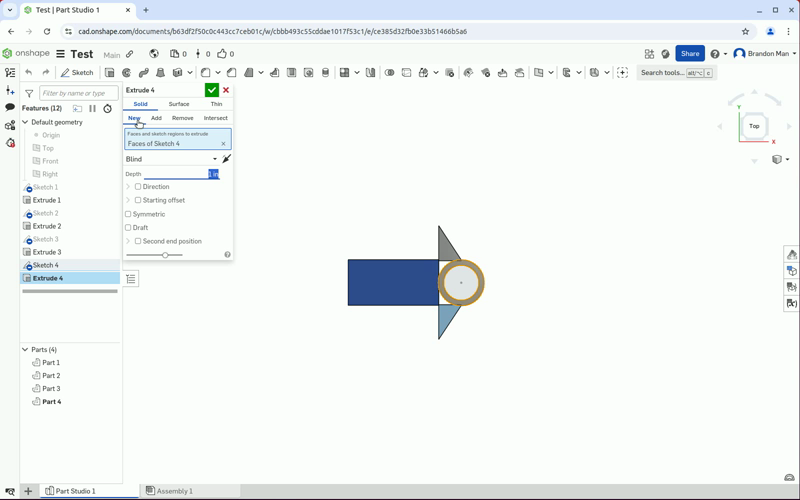
text(4.574)
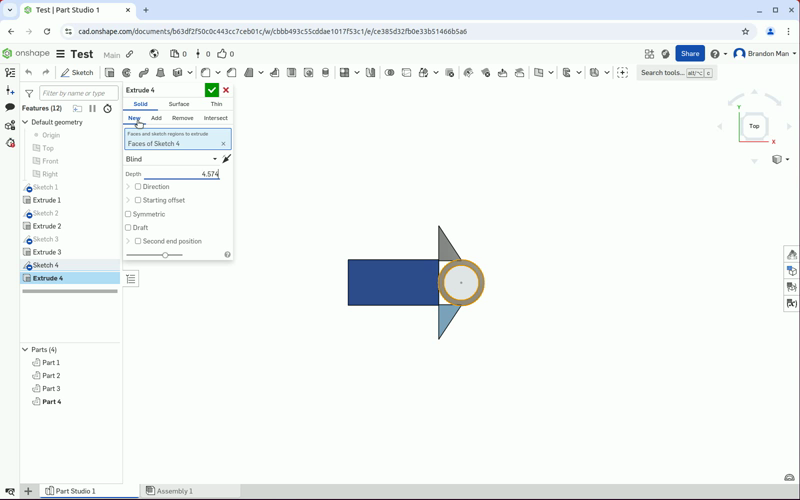
key(enter)
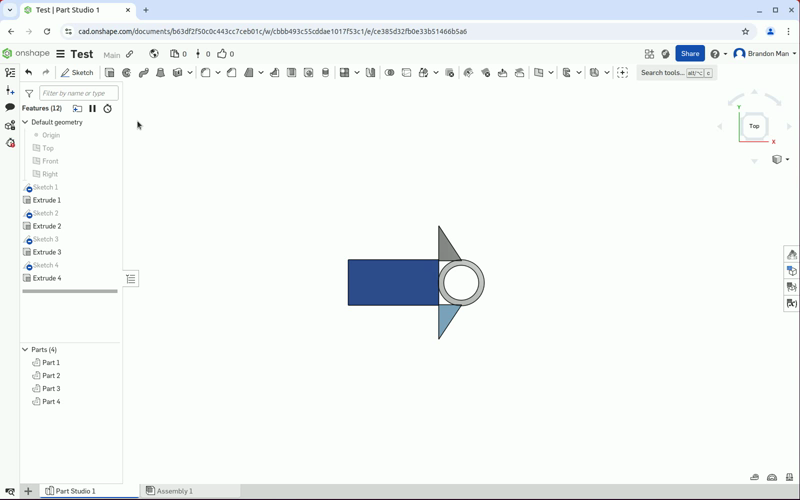
key(shift+h)
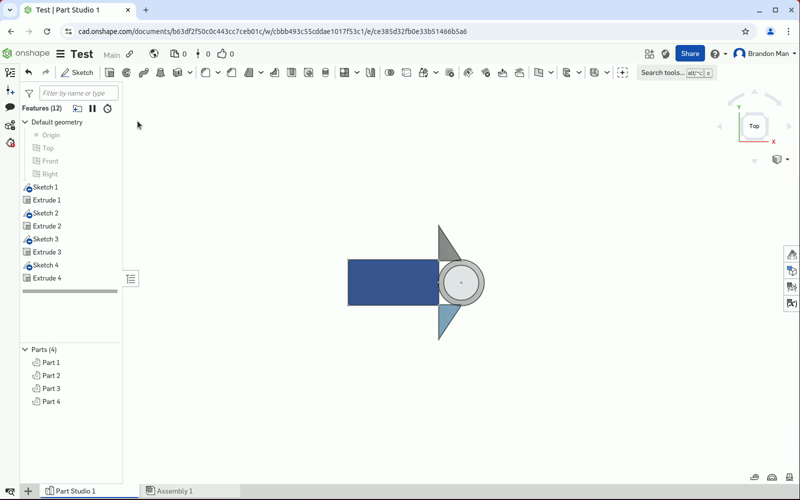
key(shift+h)
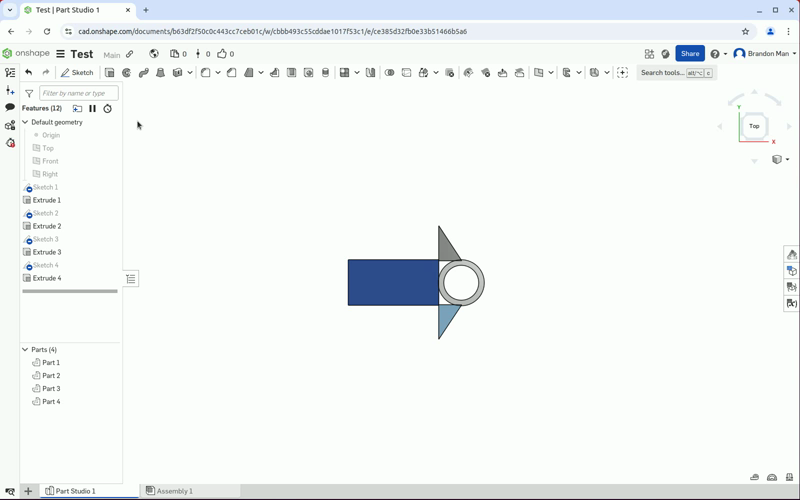
mouse_move(73, 189)
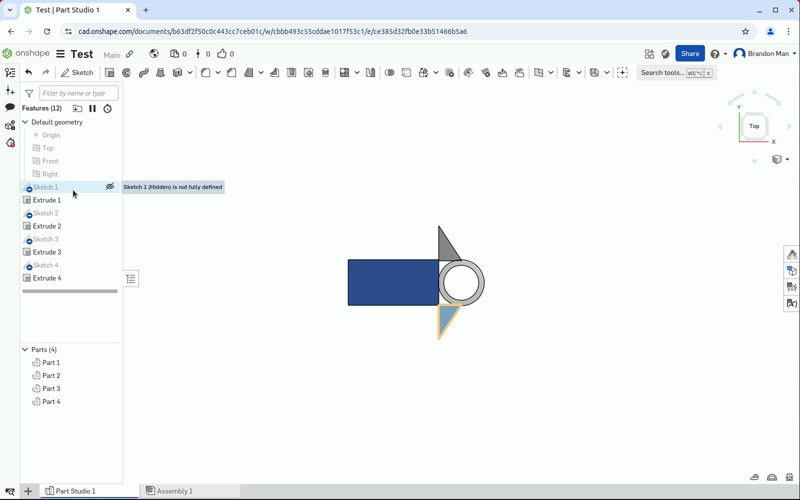
click(73, 189)
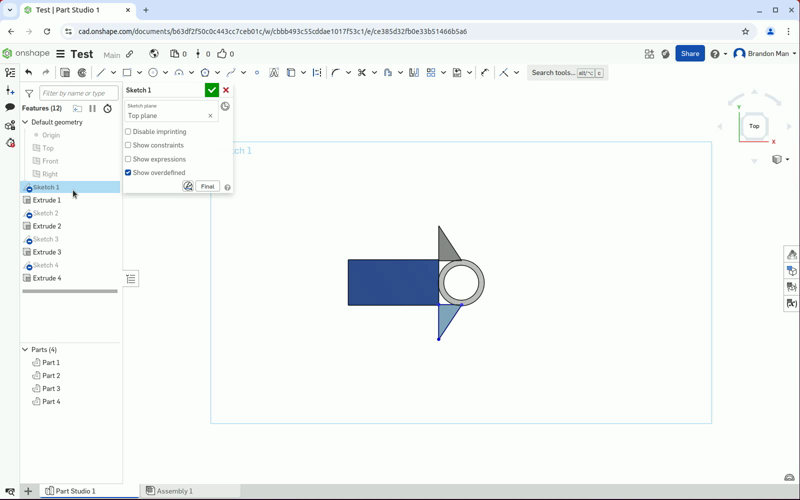
mouse_move(229, 92)
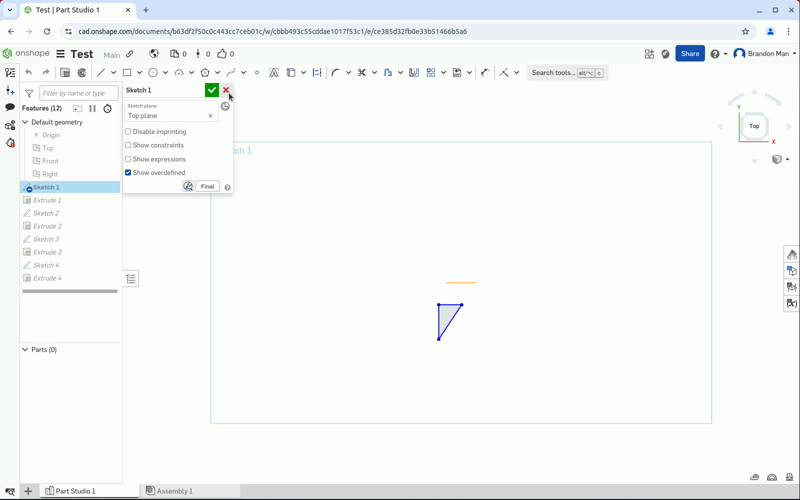
click(229, 92)
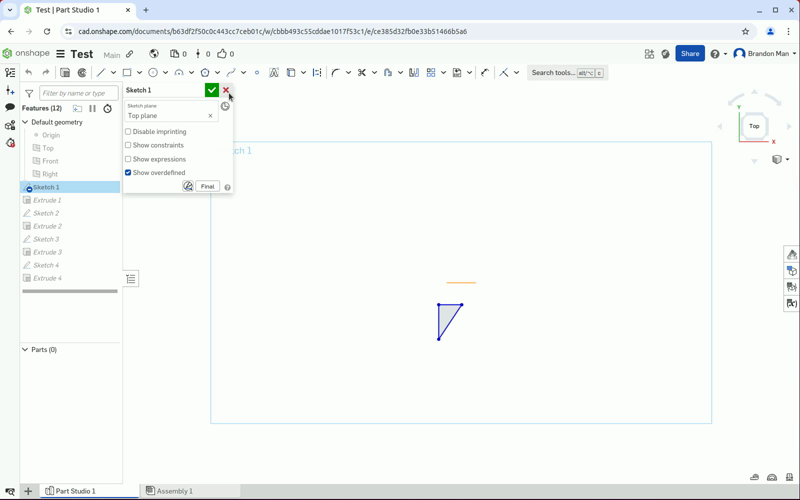
key(shift+s)
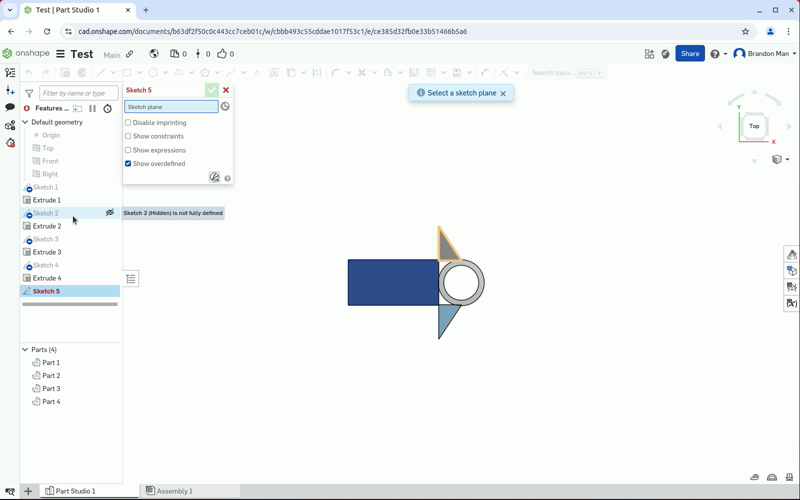
scroll(3)
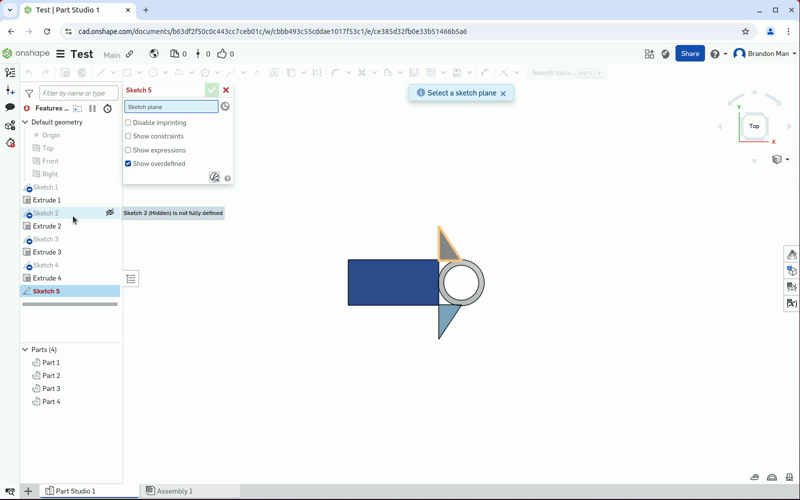
mouse_move(73, 150)
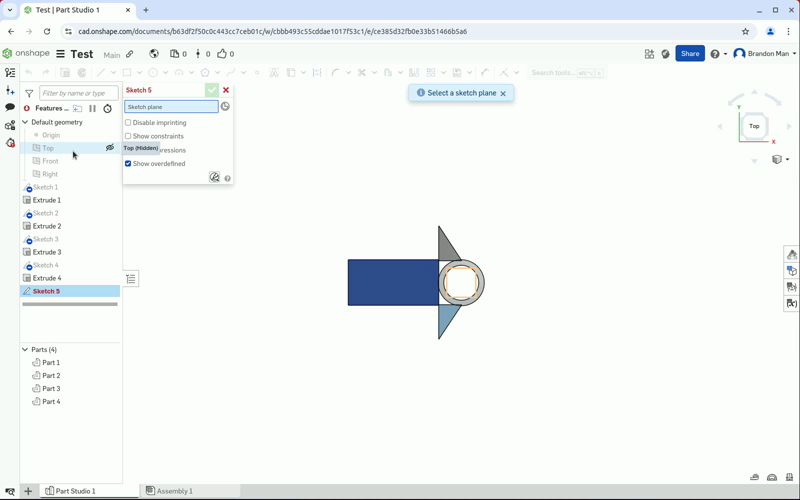
click(73, 150)
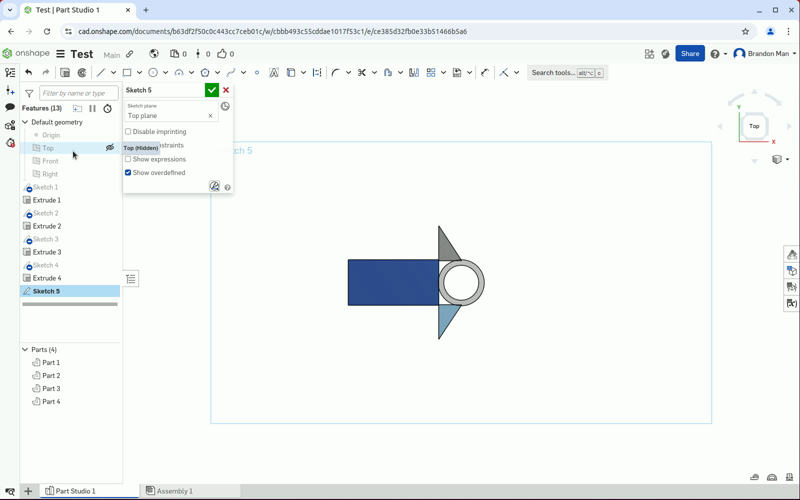
mouse_move(73, 352)
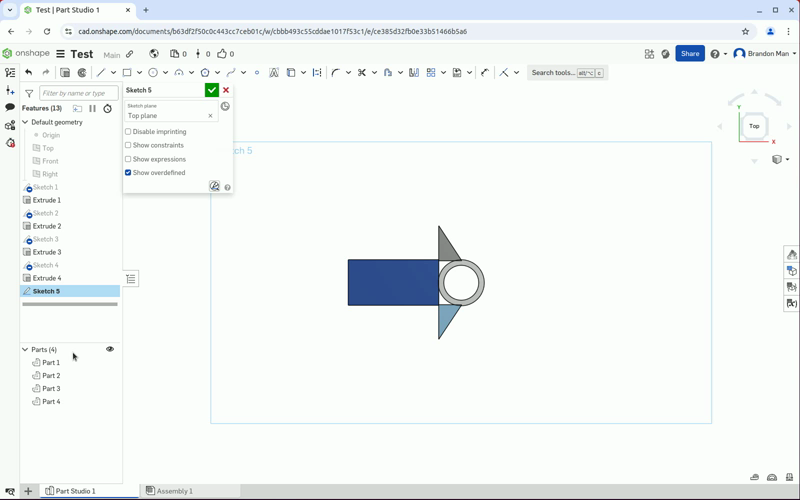
key(y)
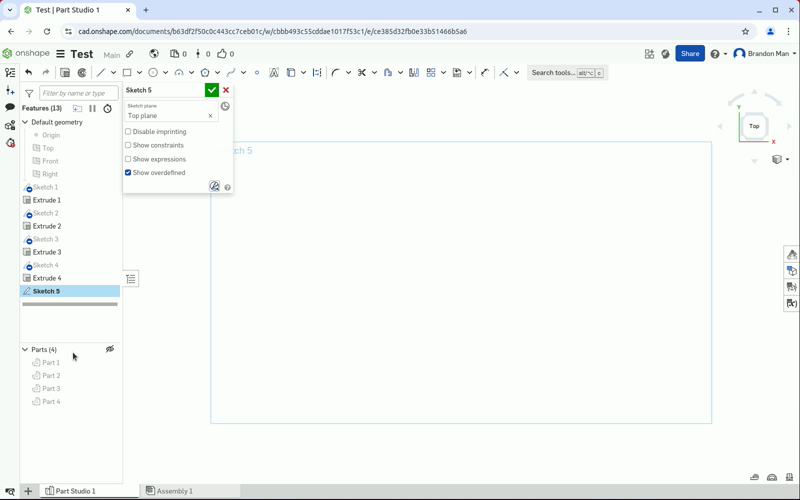
key(a)
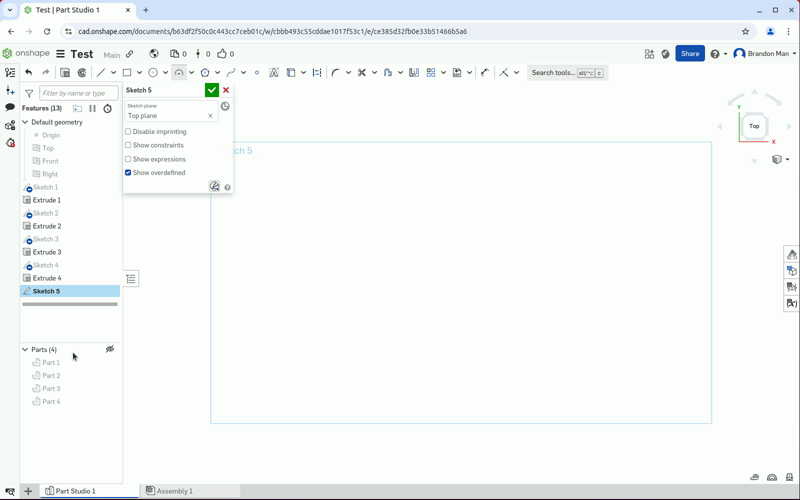
key_down(shift)
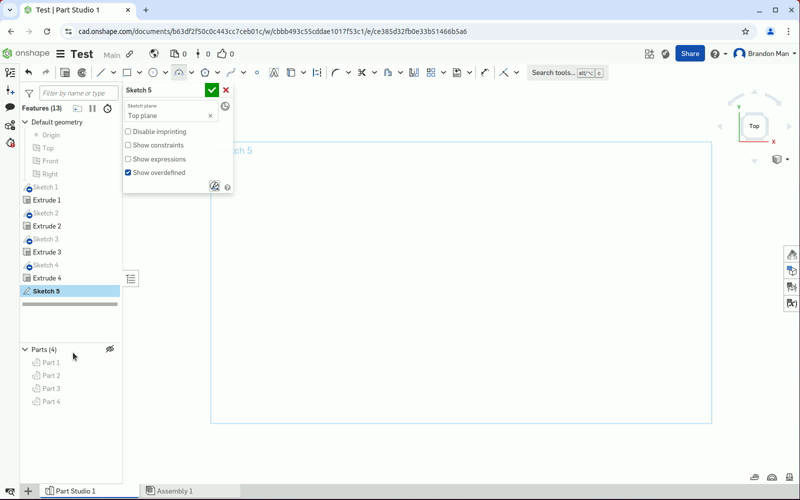
mouse_move(438, 282)
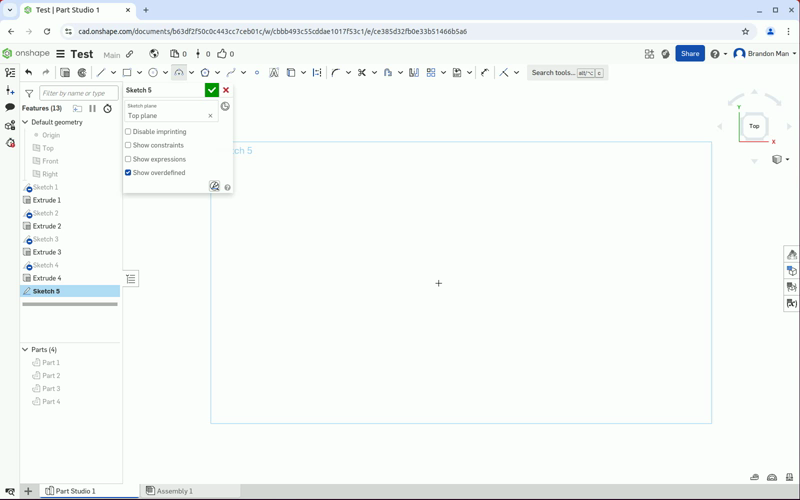
click(438, 282)
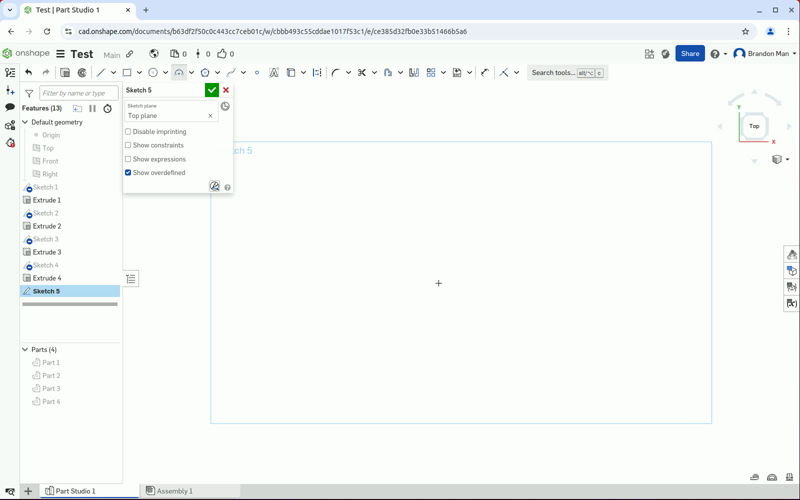
key_up(shift)
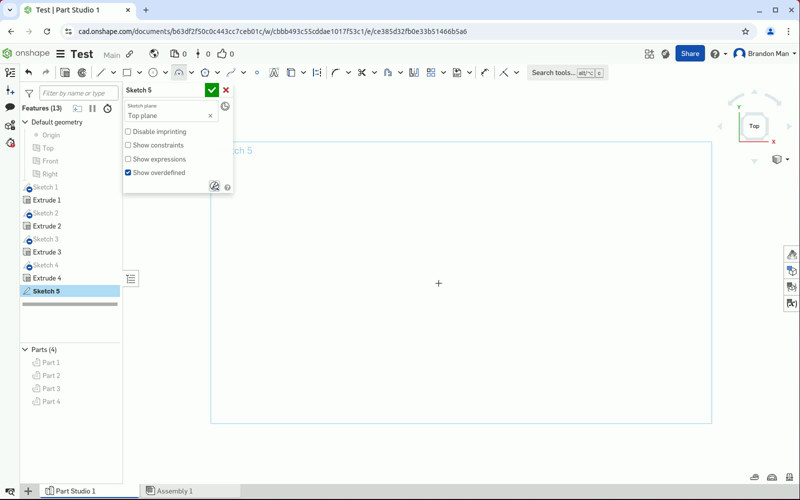
key_down(shift)
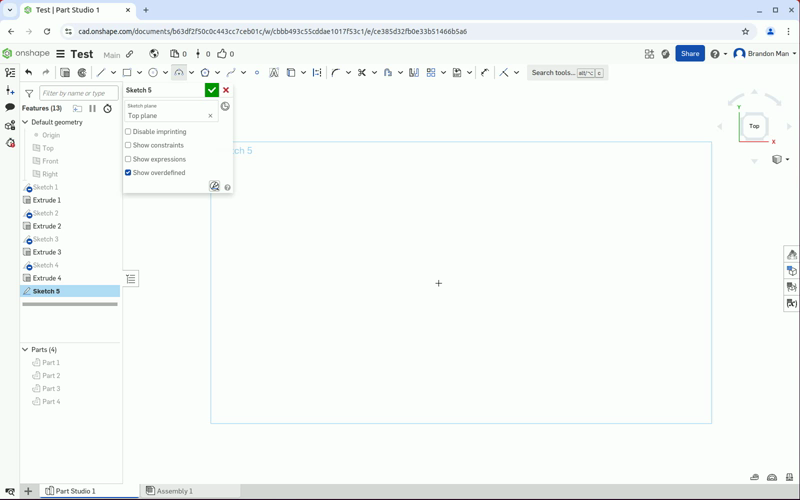
mouse_move(461, 259)
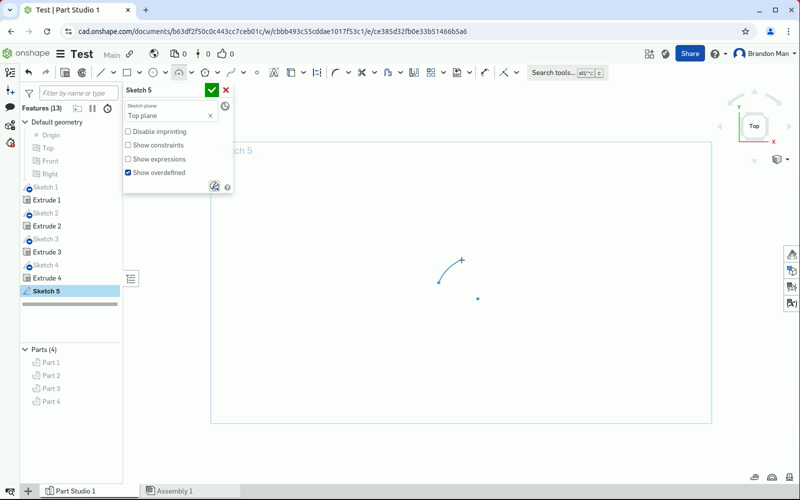
click(461, 259)
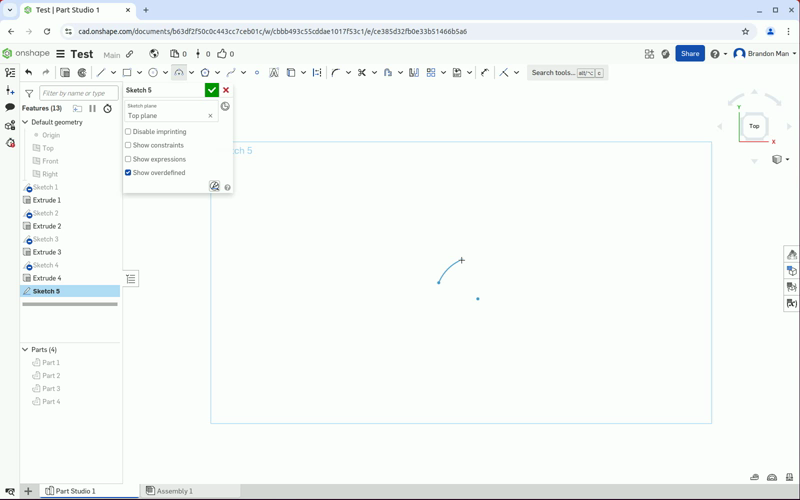
mouse_move(445, 266)
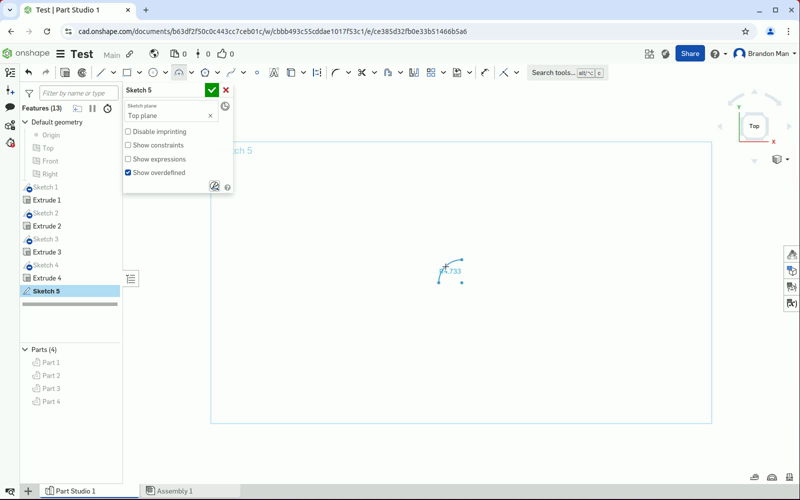
click(445, 266)
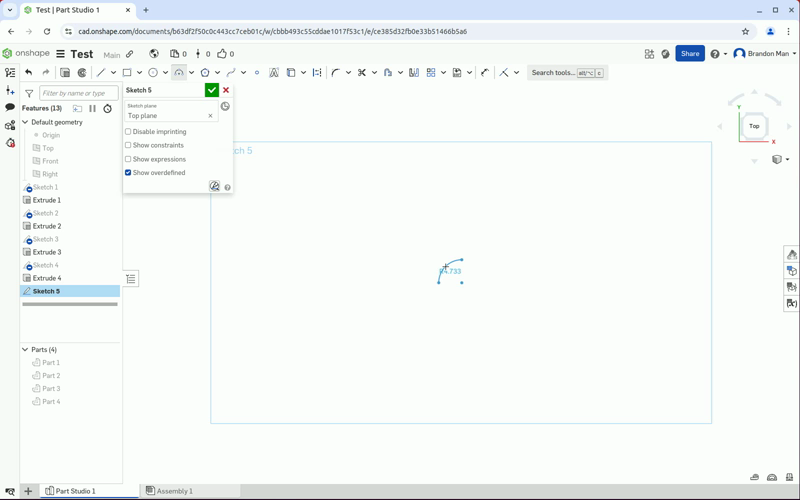
key_up(shift)
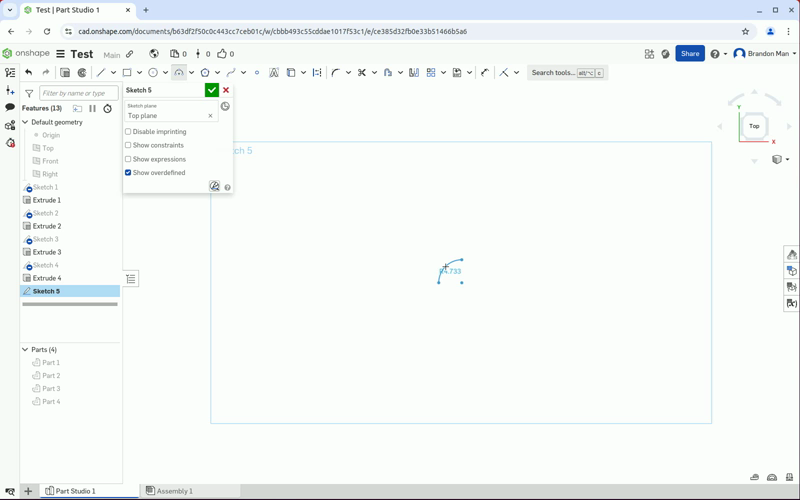
key(esc)
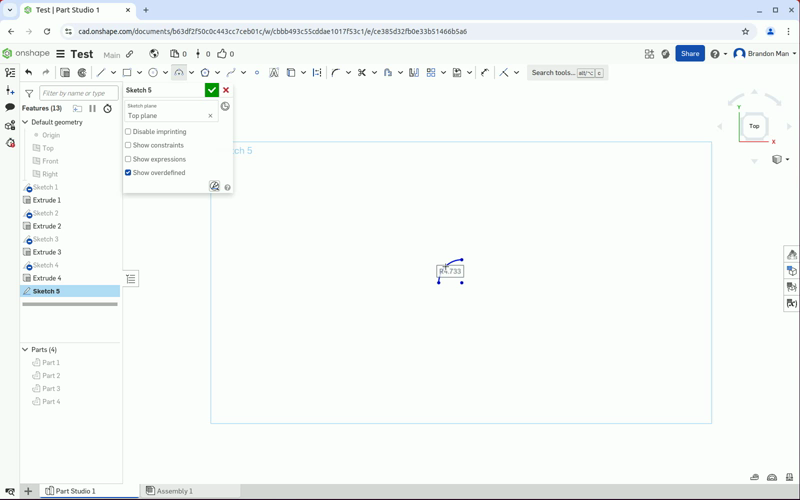
key(l)
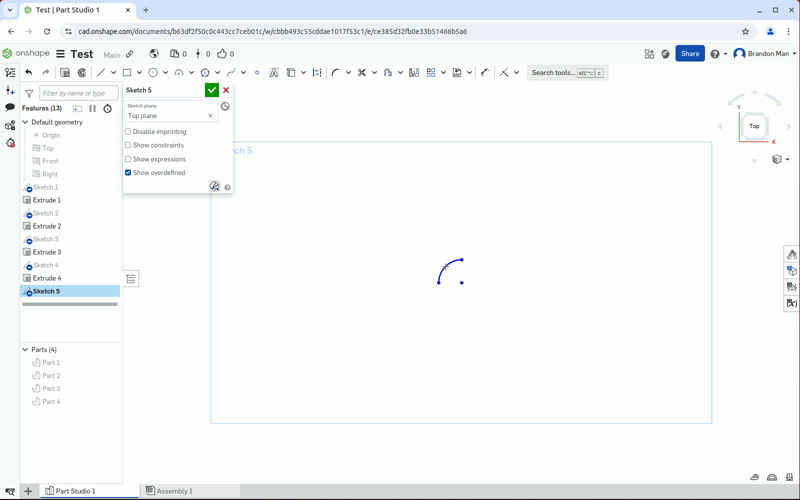
mouse_move(461, 259)
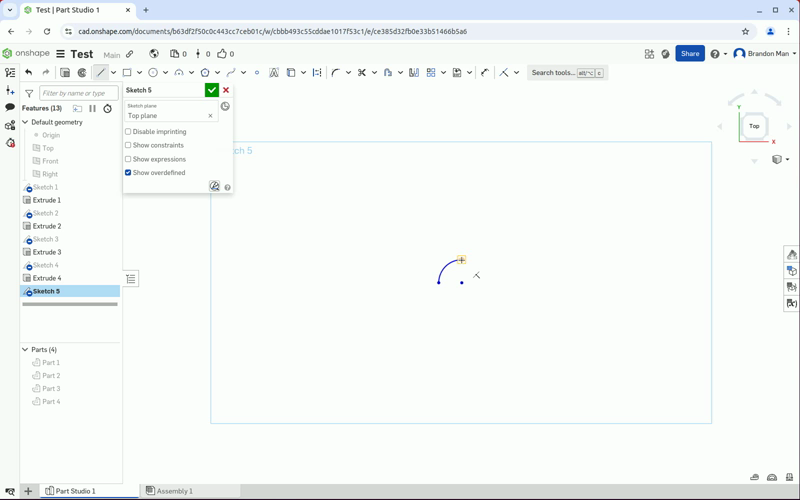
click(461, 259)
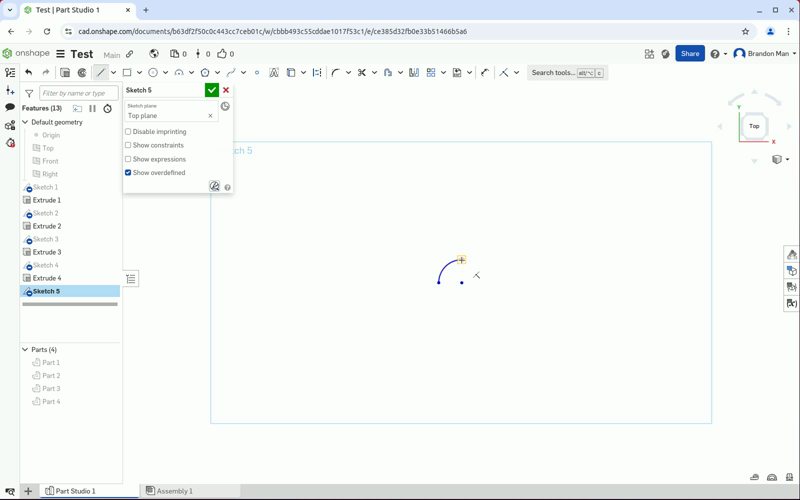
key_down(shift)
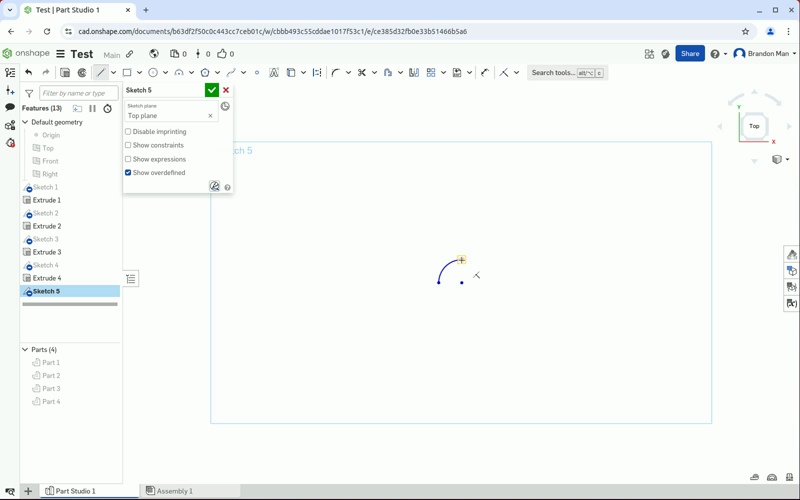
mouse_move(491, 259)
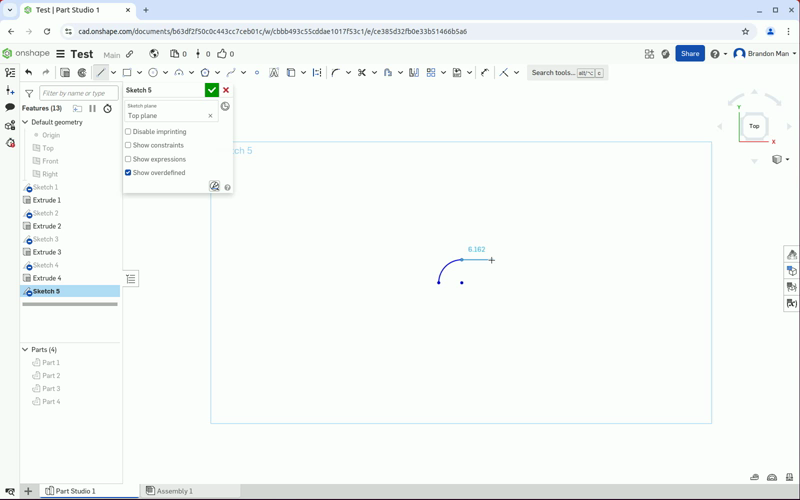
mouse_move(438, 259)
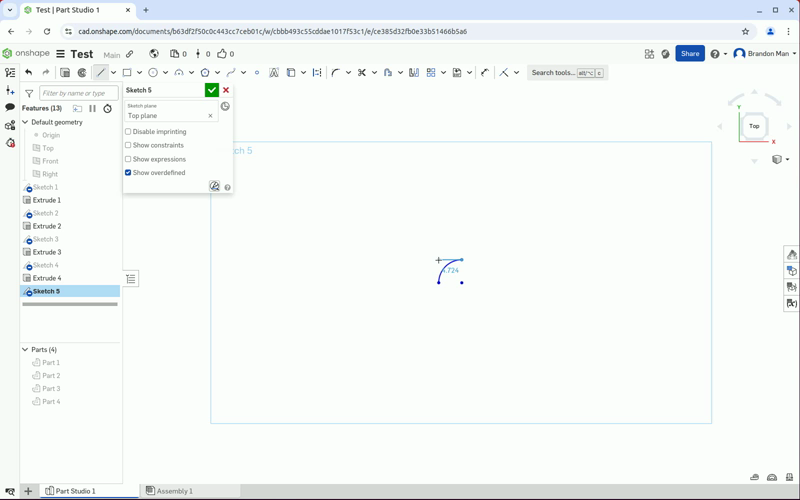
click(438, 259)
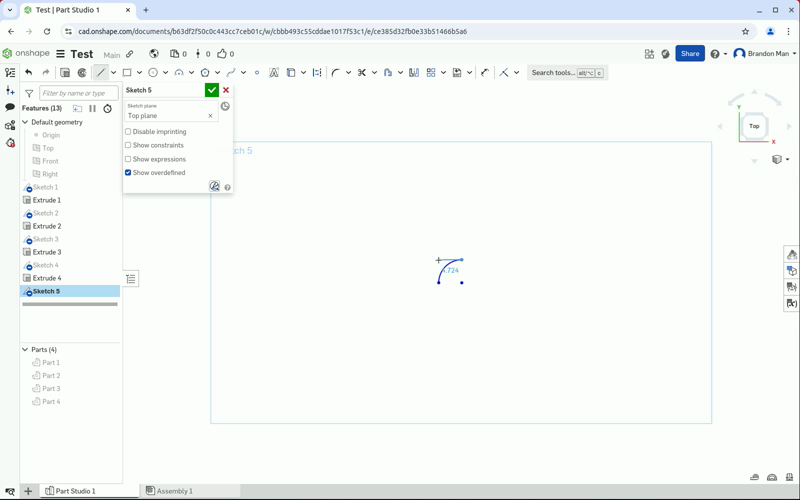
key_up(shift)
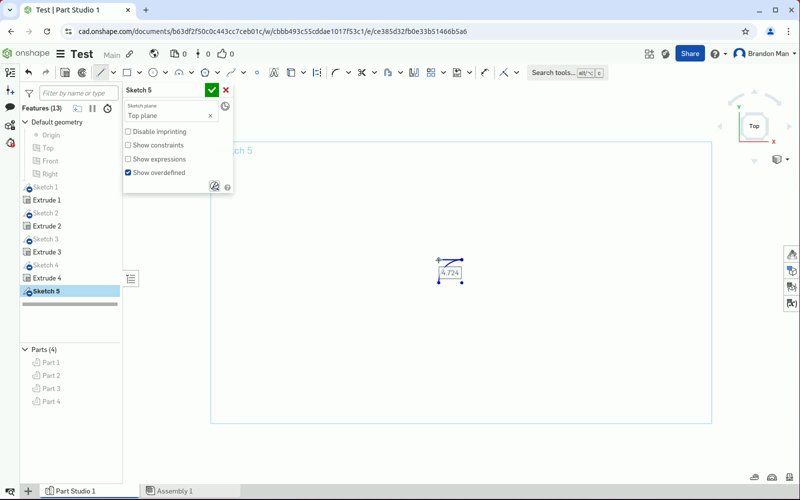
mouse_move(468, 259)
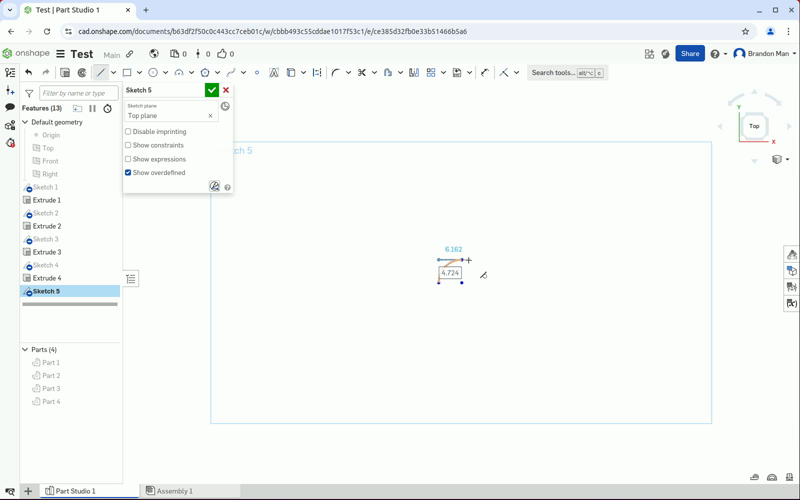
key_down(shift)
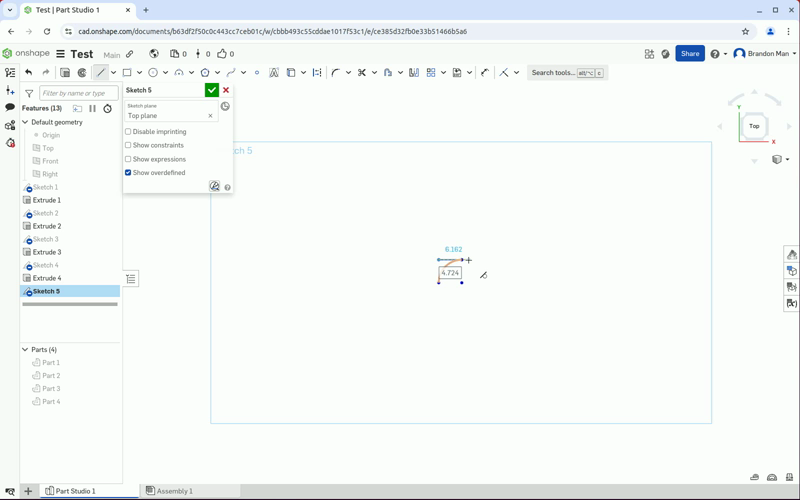
mouse_move(438, 282)
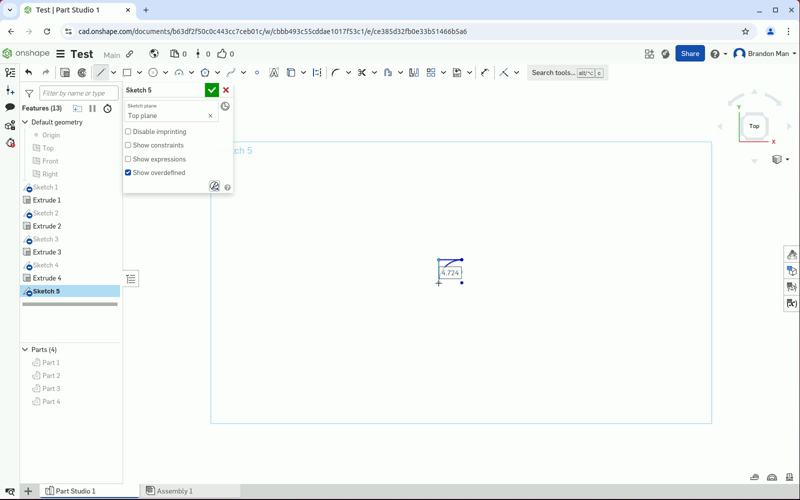
key_up(shift)
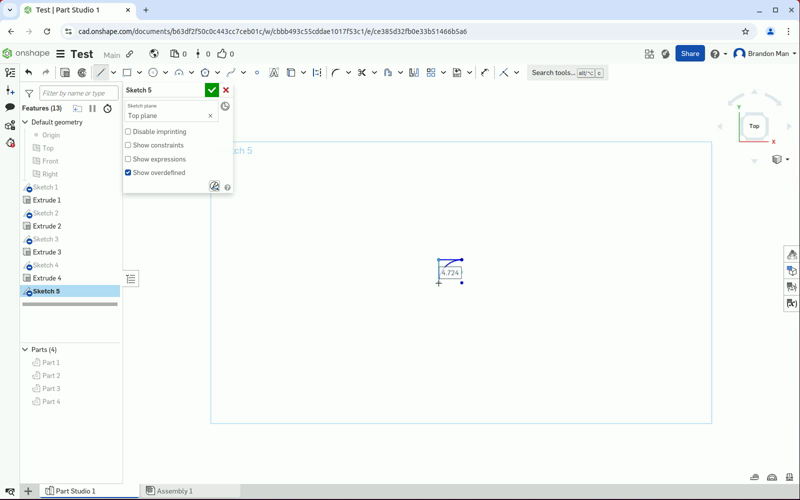
click(438, 282)
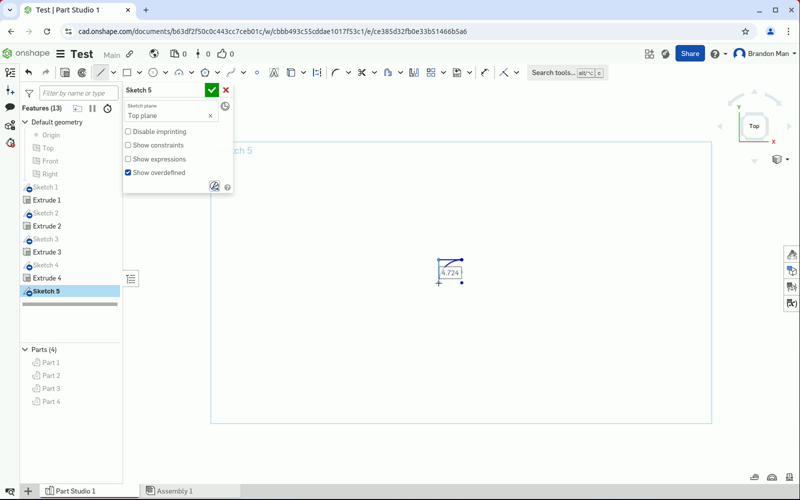
key(esc)
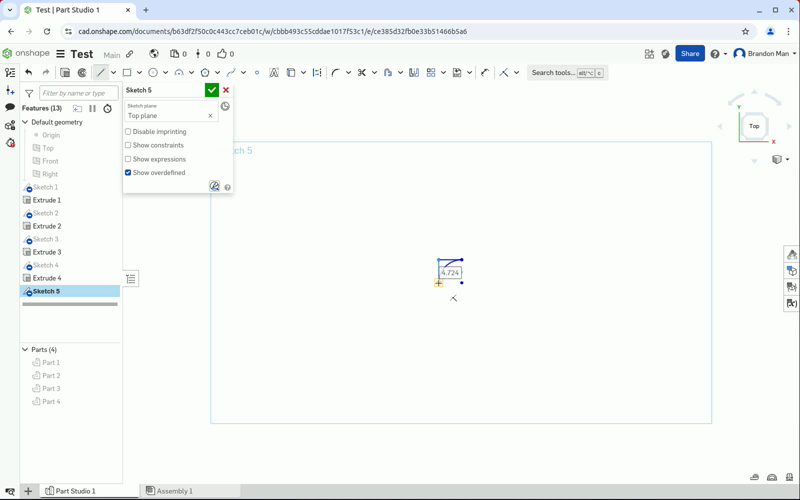
mouse_move(440, 260)
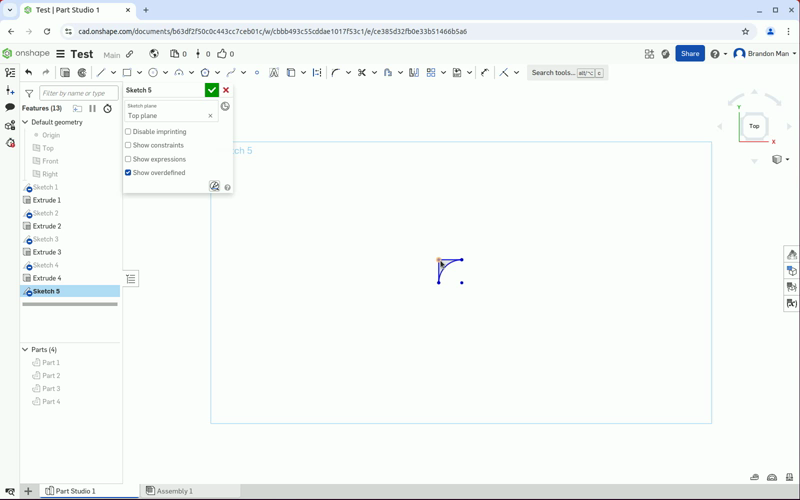
scroll(6)
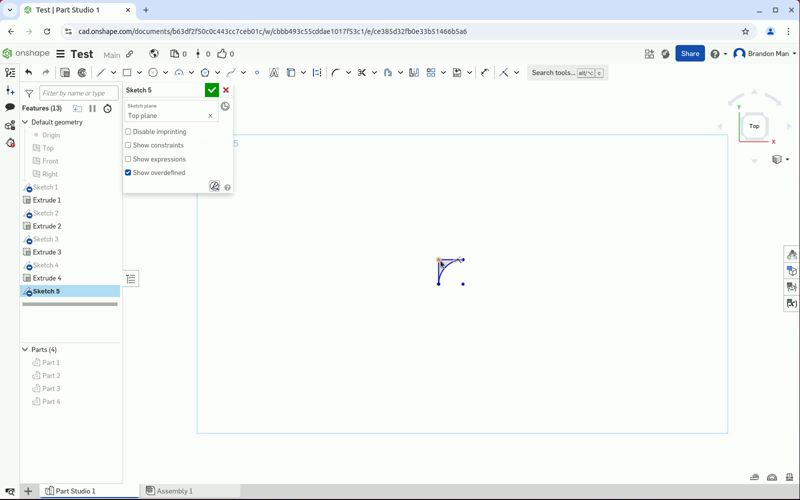
scroll(6)
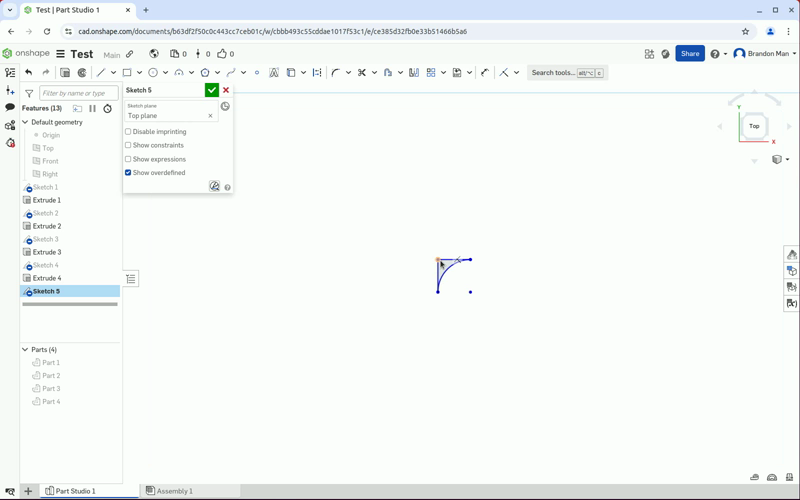
scroll(6)
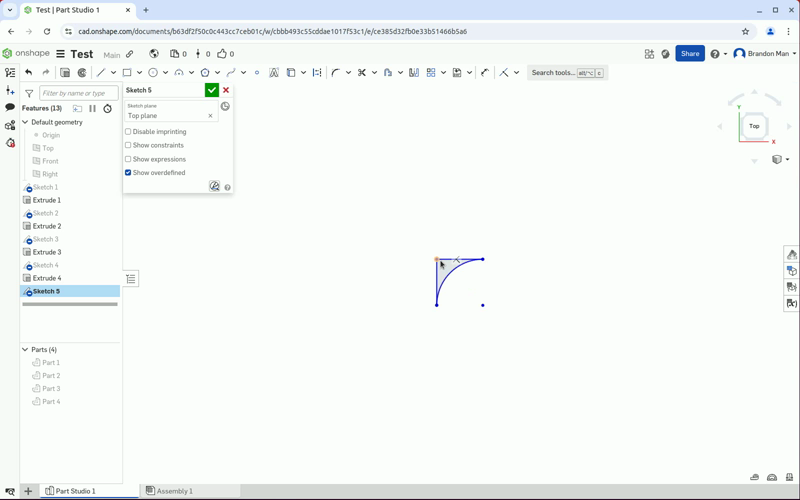
scroll(6)
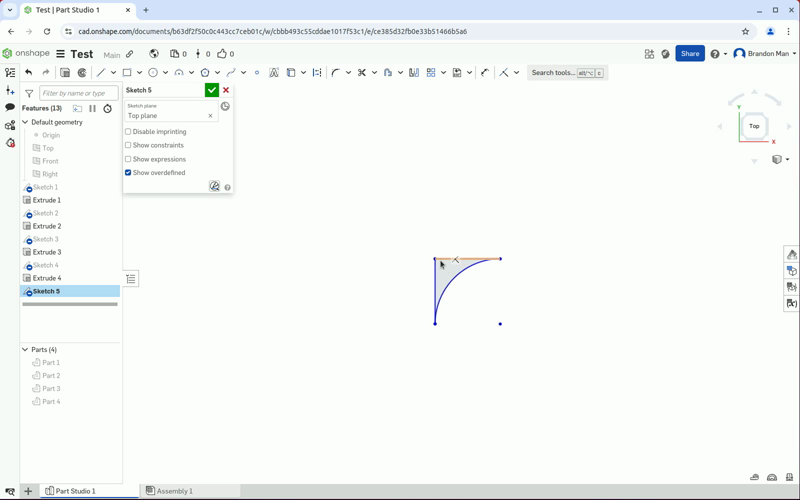
scroll(6)
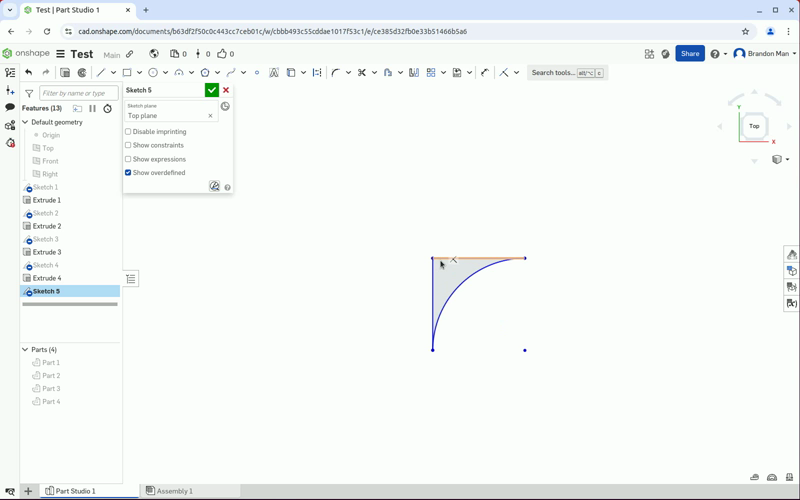
scroll(6)
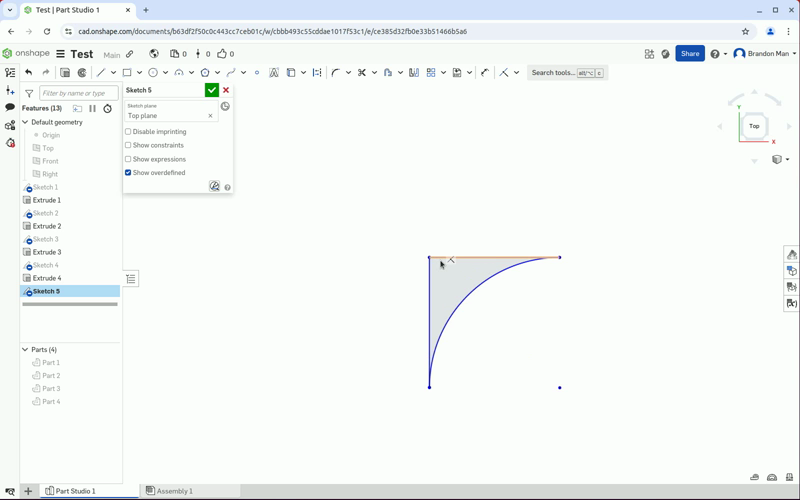
scroll(6)
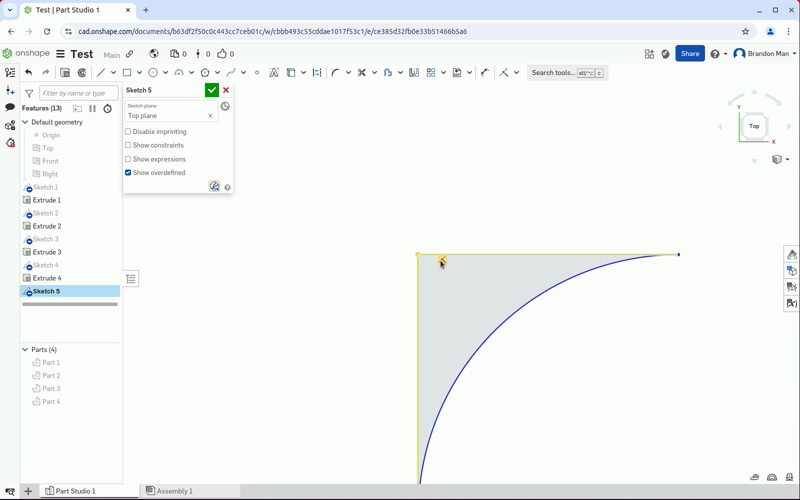
click(440, 260)
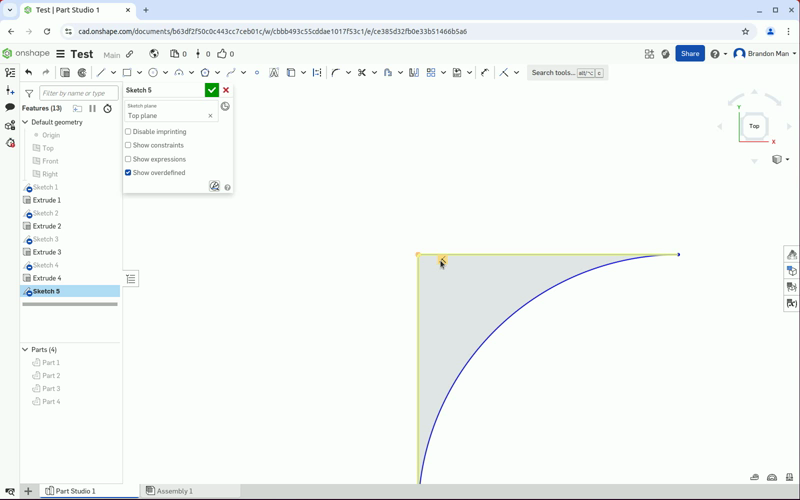
scroll(-6)
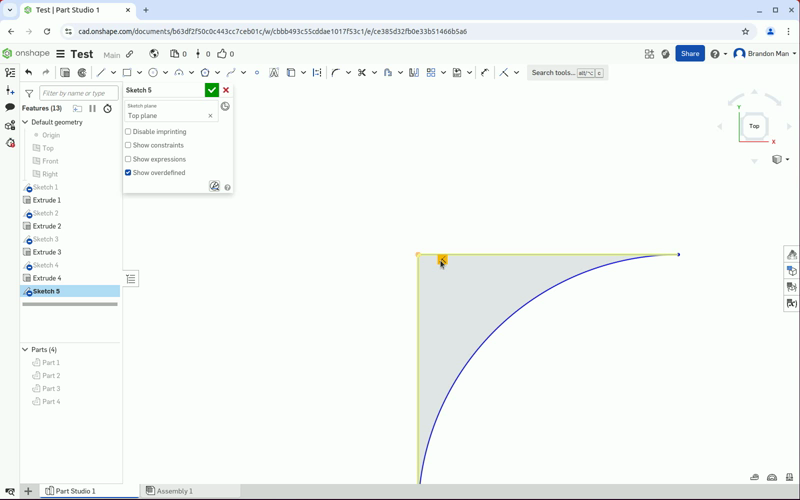
scroll(-6)
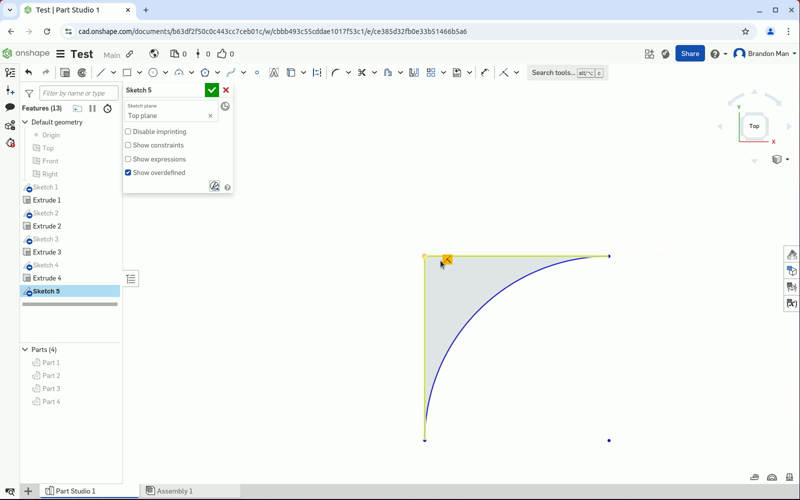
scroll(-6)
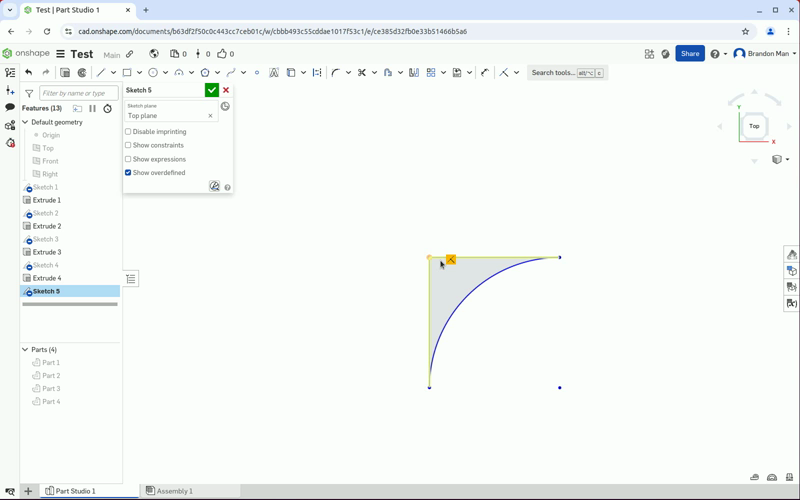
scroll(-6)
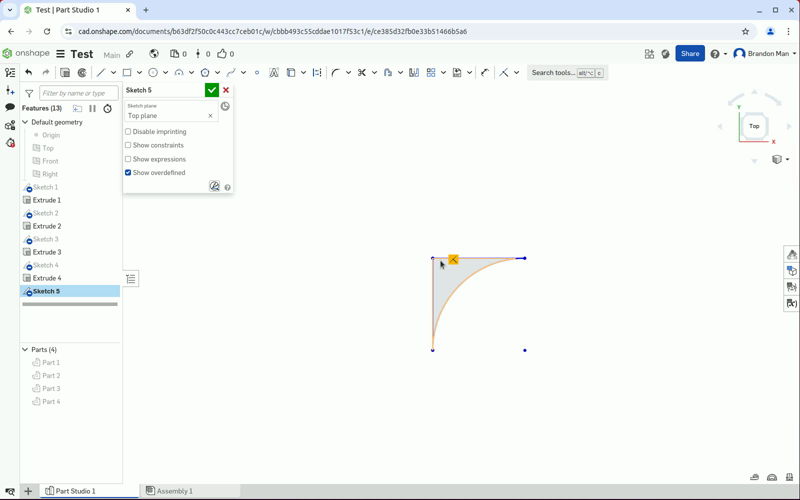
scroll(-6)
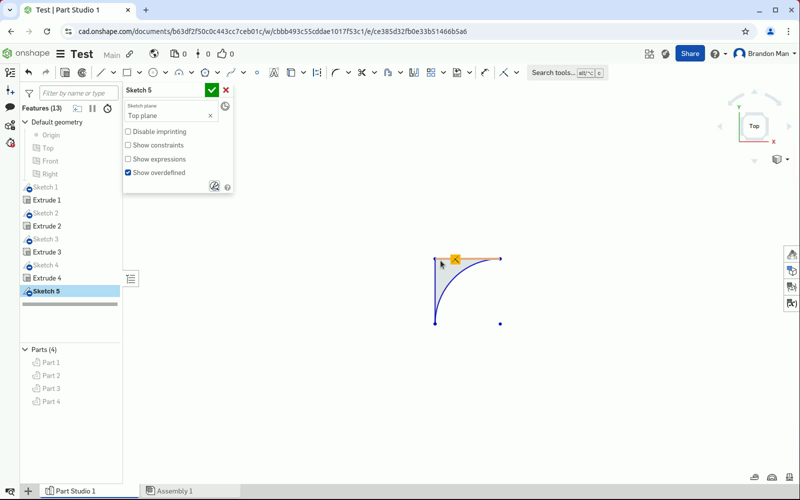
scroll(-6)
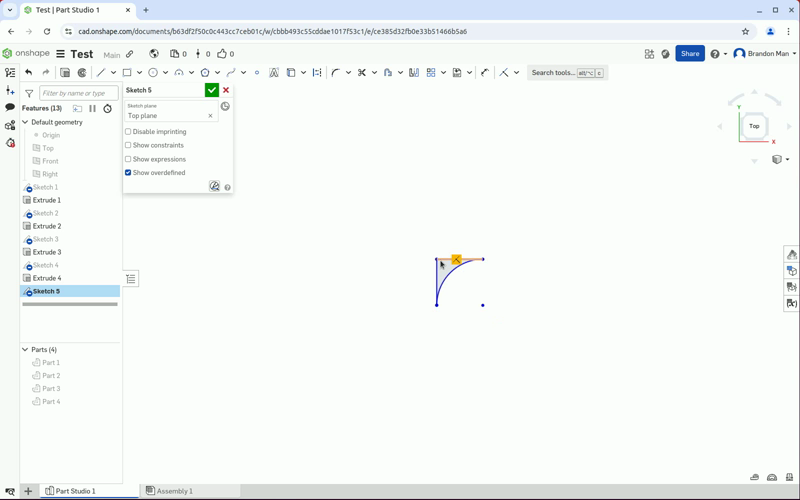
scroll(-6)
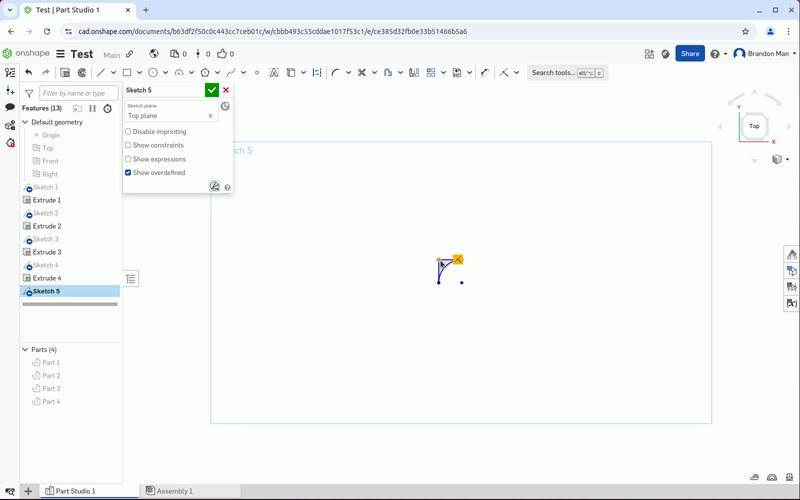
mouse_move(73, 352)
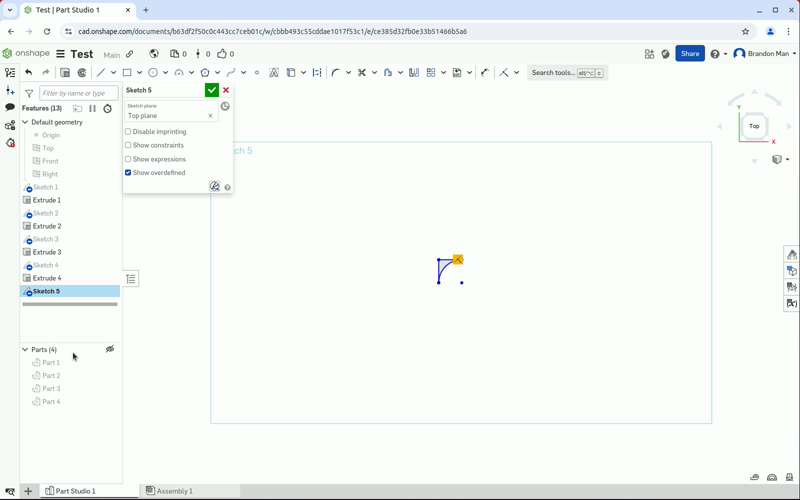
key(shift+y)
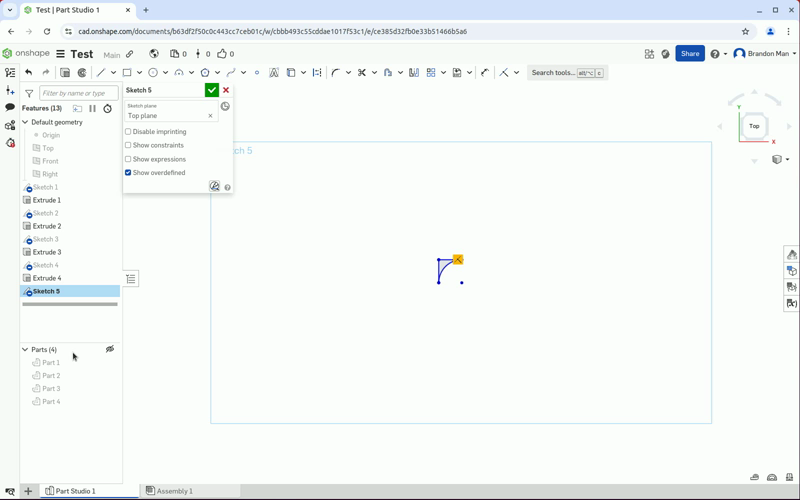
key(shift+e)
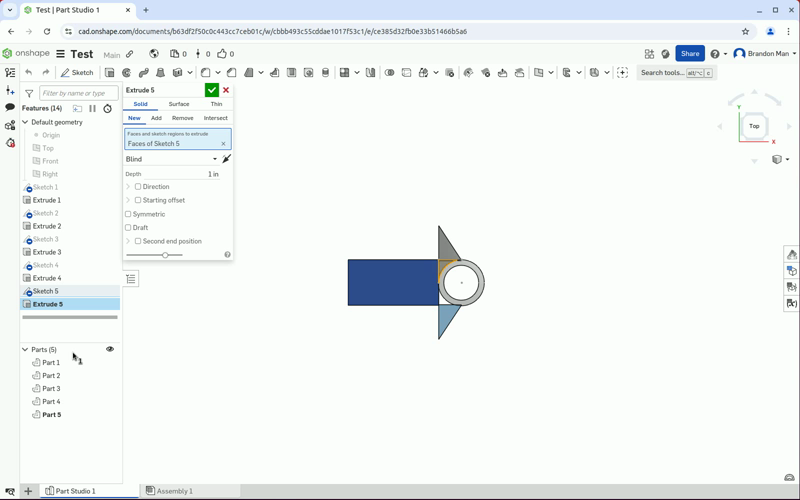
mouse_move(143, 106)
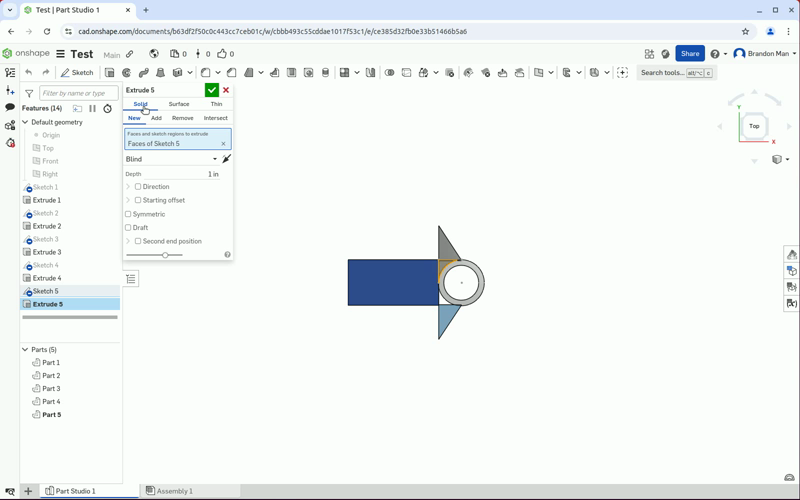
click(143, 106)
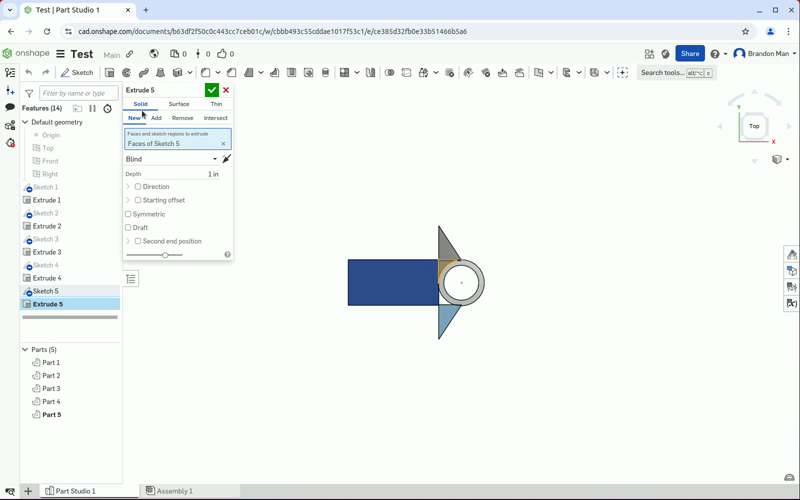
mouse_move(137, 120)
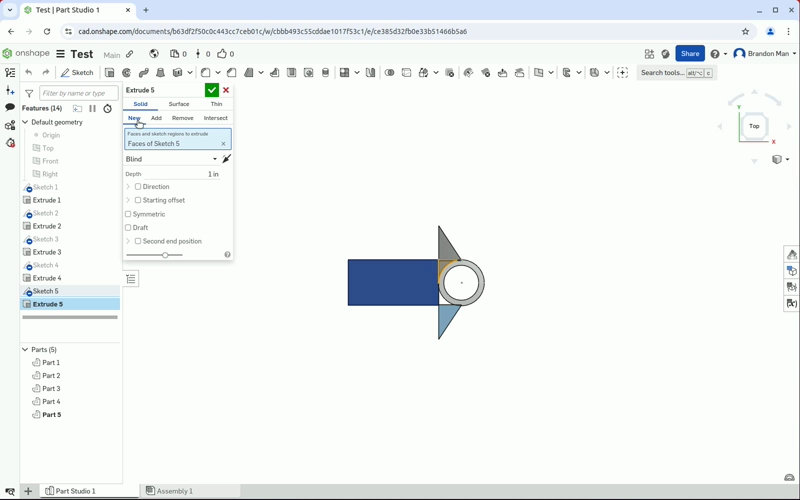
click(137, 120)
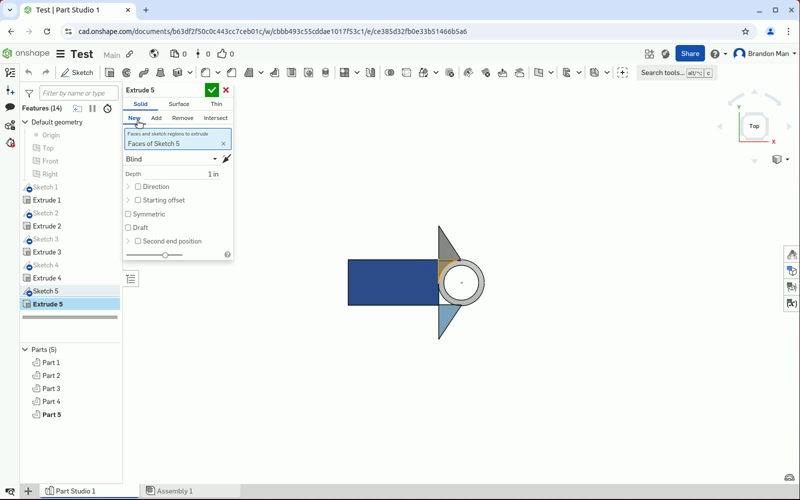
key(tab, 4)
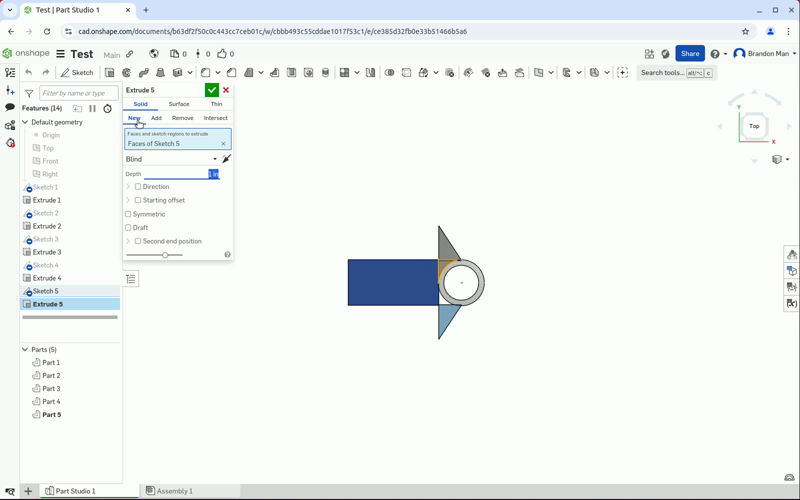
text(4.574)
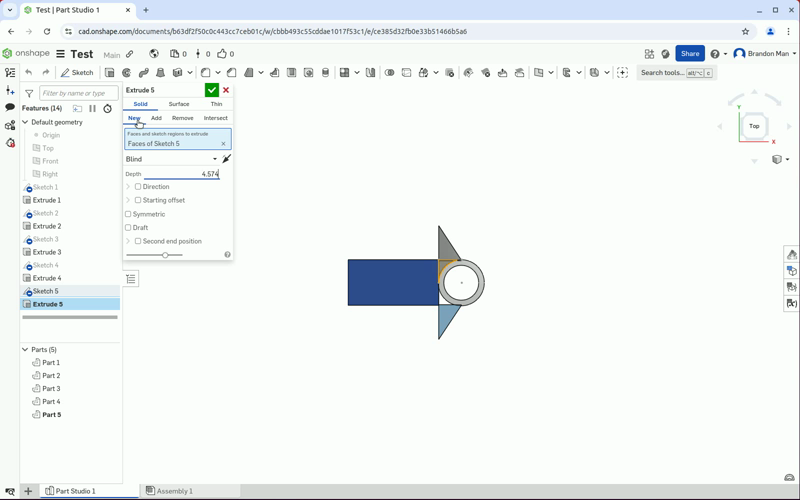
key(enter)
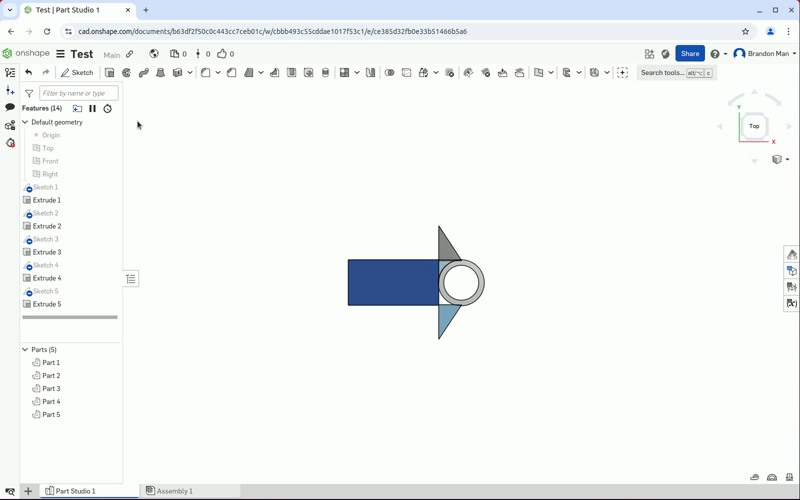
key(shift+h)
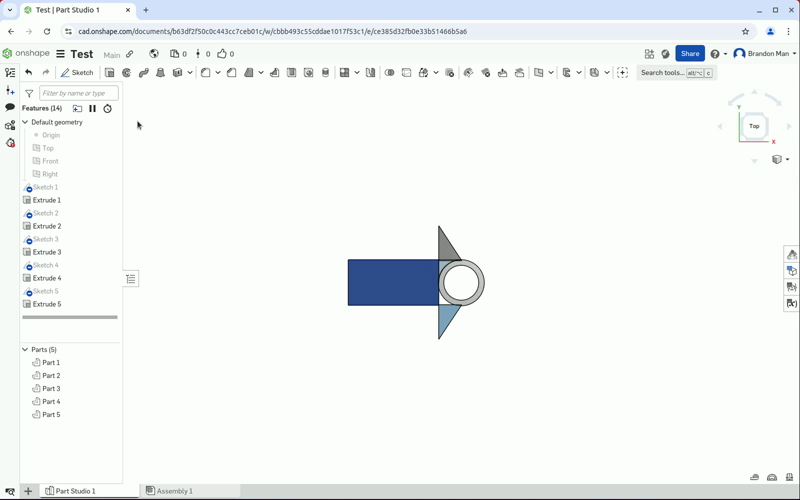
key(shift+h)
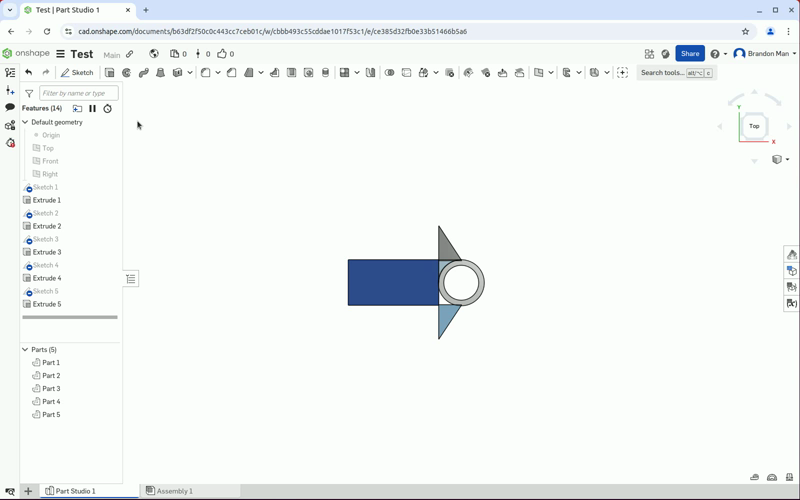
mouse_move(73, 189)
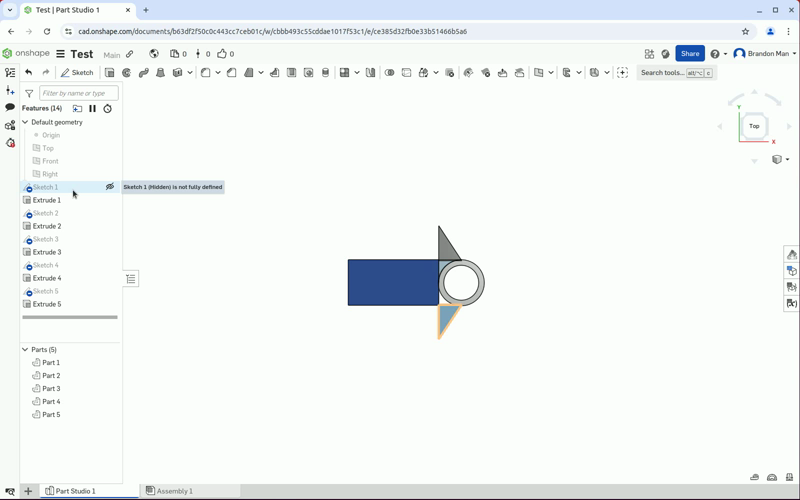
click(73, 189)
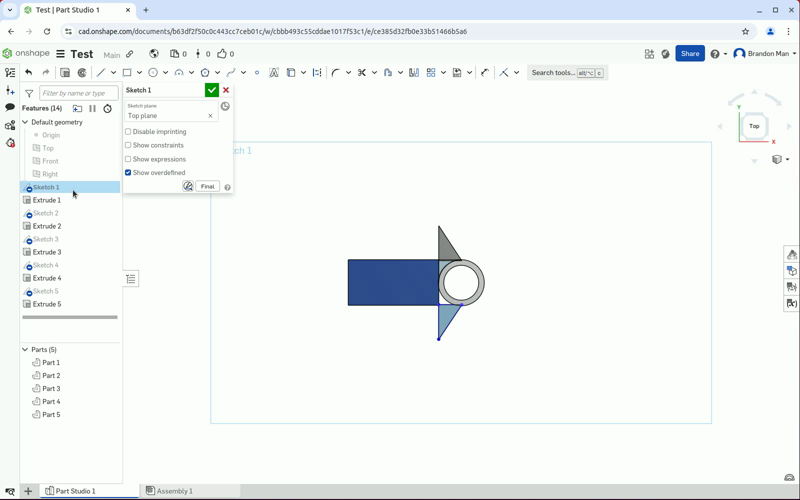
mouse_move(229, 92)
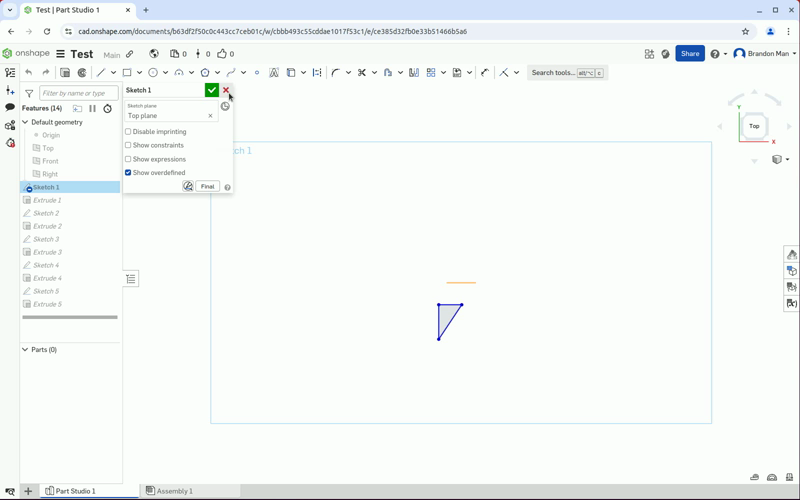
click(229, 92)
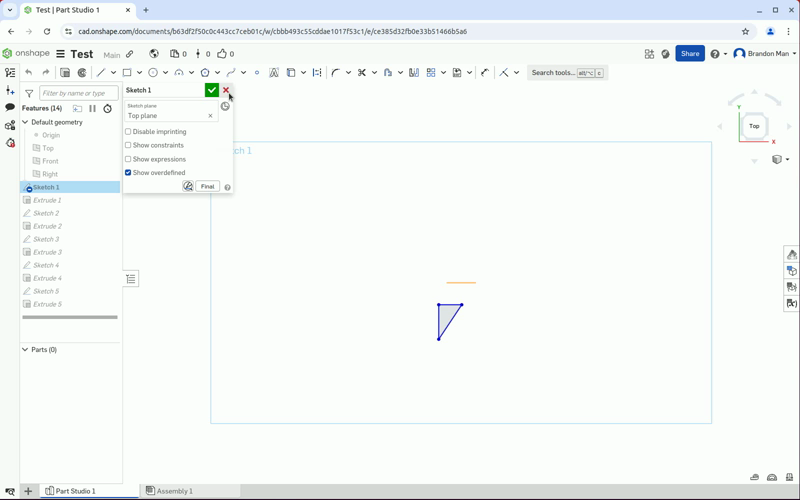
key(shift+s)
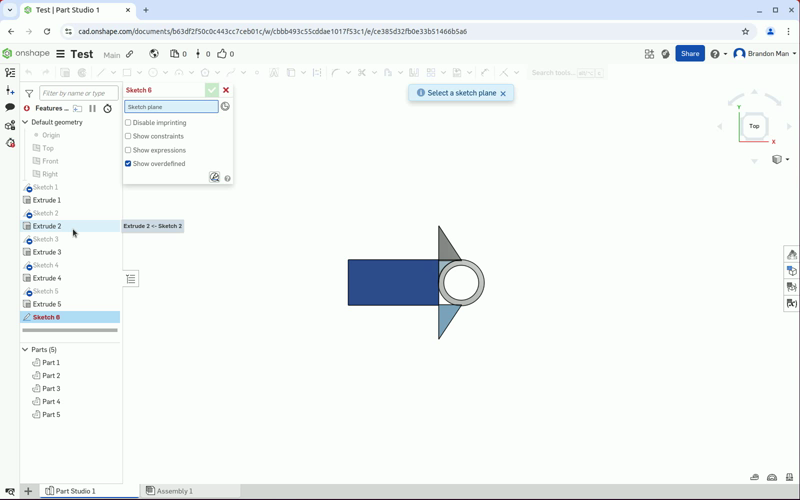
scroll(3)
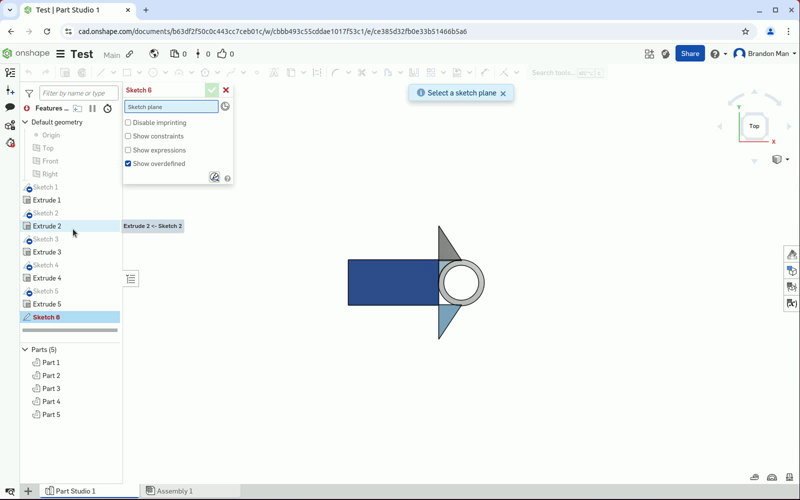
mouse_move(73, 150)
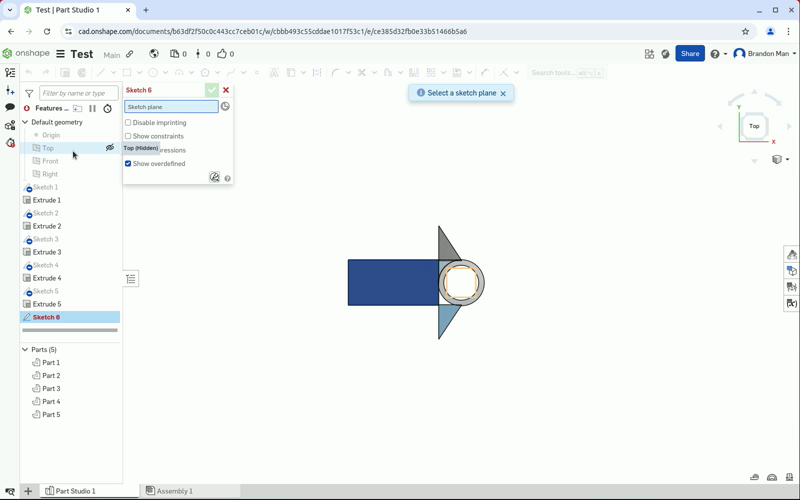
click(73, 150)
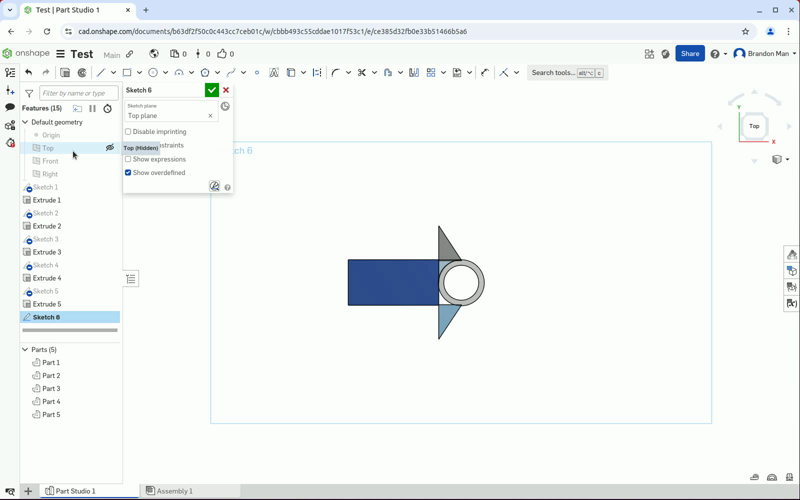
mouse_move(73, 352)
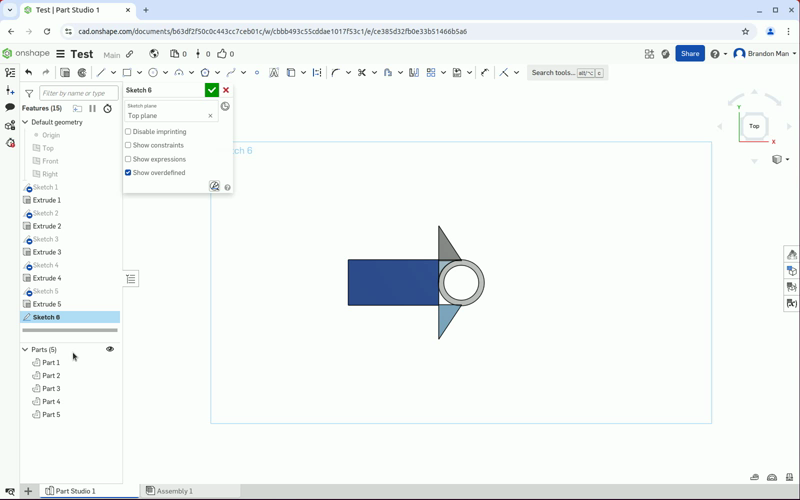
key(y)
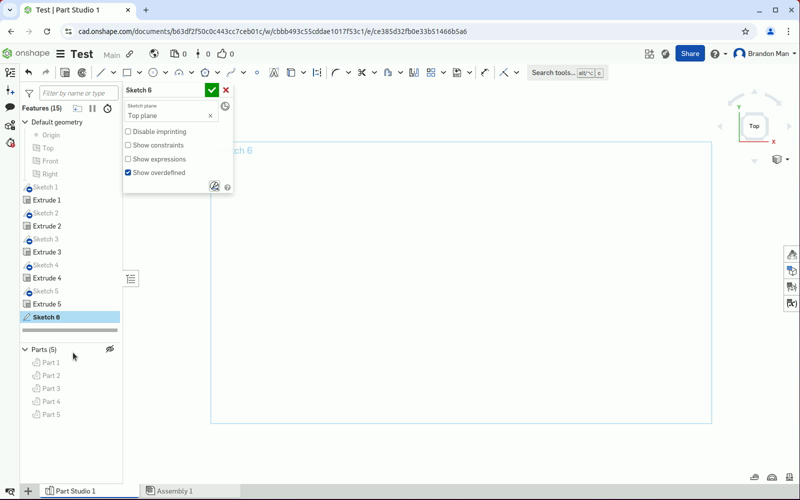
key(l)
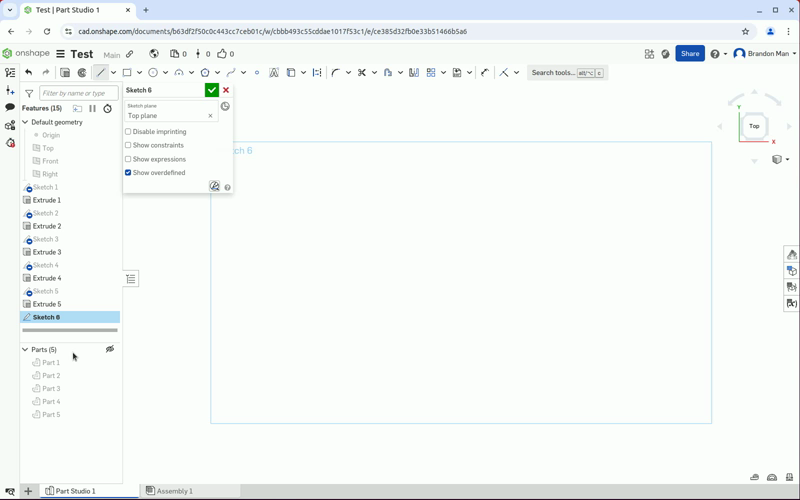
key_down(shift)
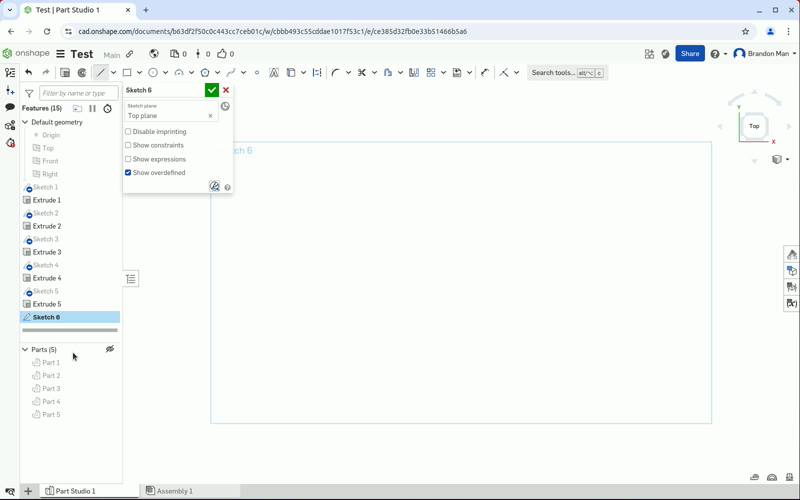
mouse_move(438, 305)
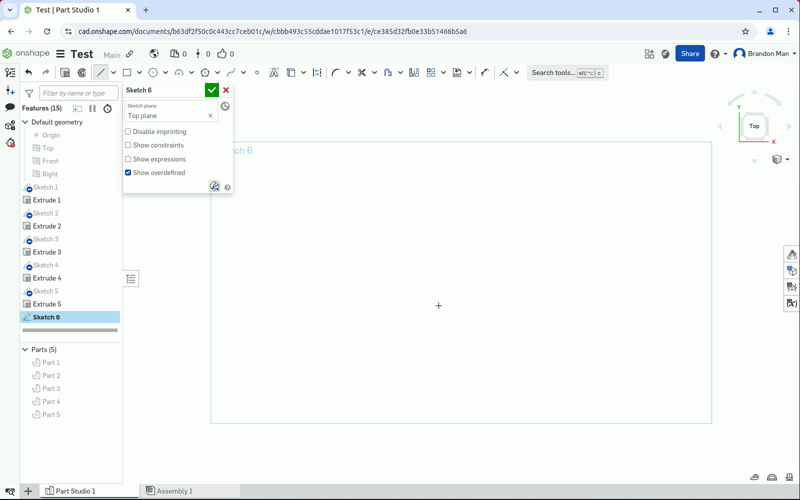
click(438, 305)
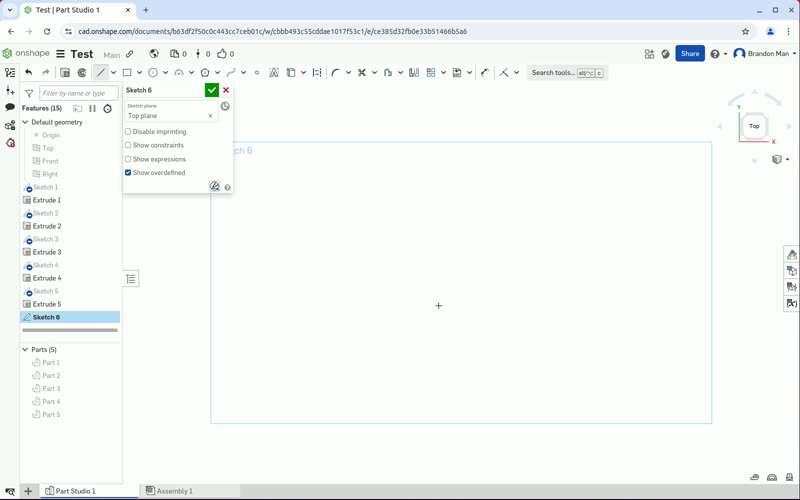
key_up(shift)
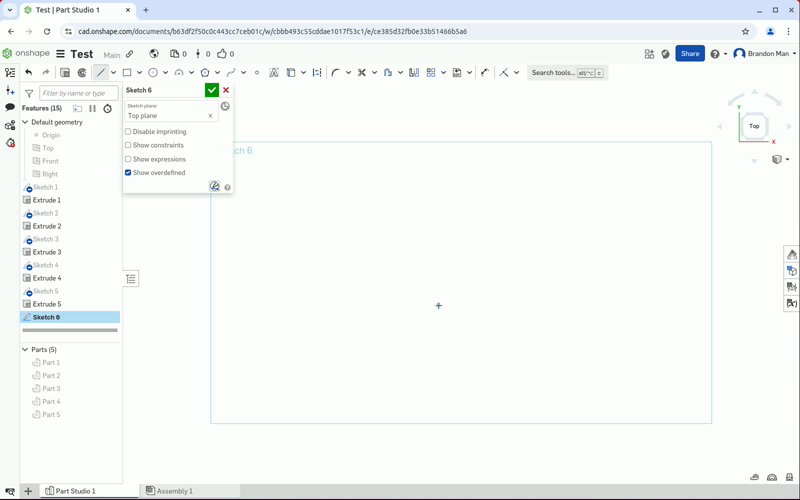
key_down(shift)
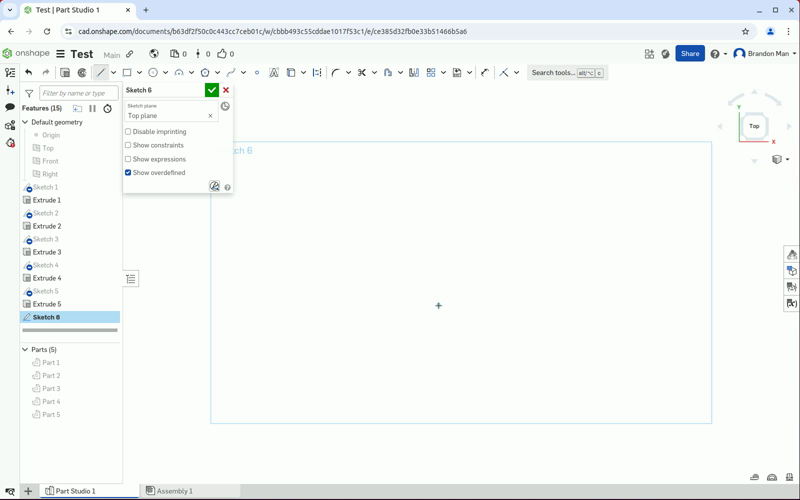
mouse_move(468, 305)
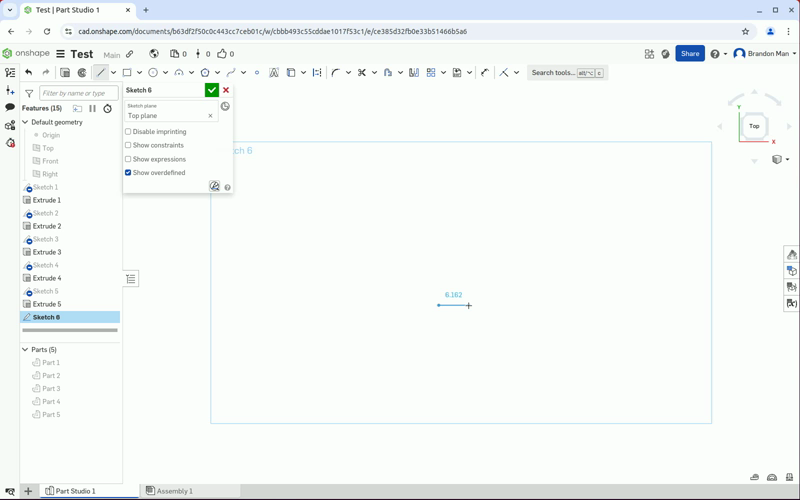
mouse_move(461, 305)
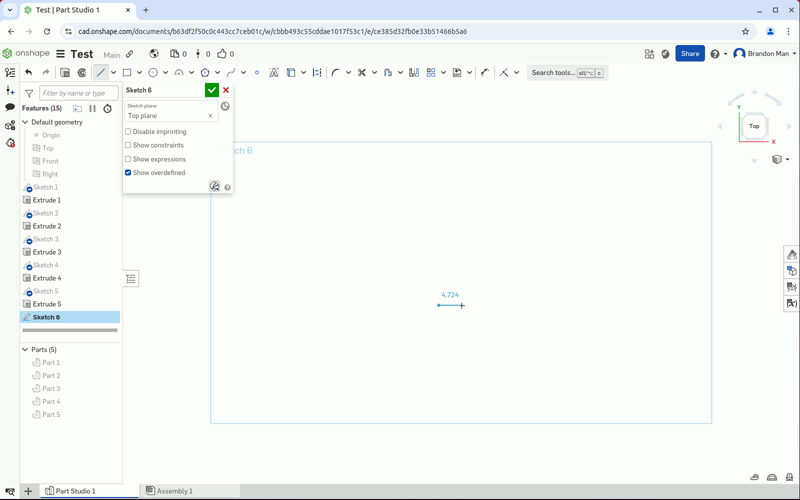
click(461, 305)
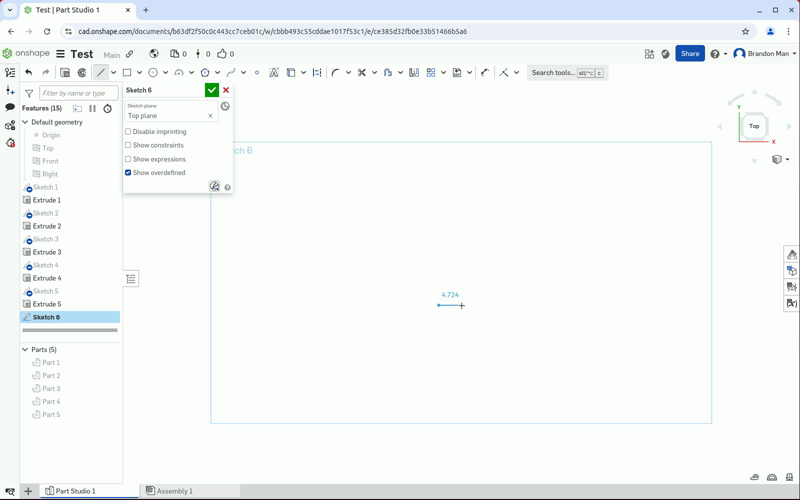
key_up(shift)
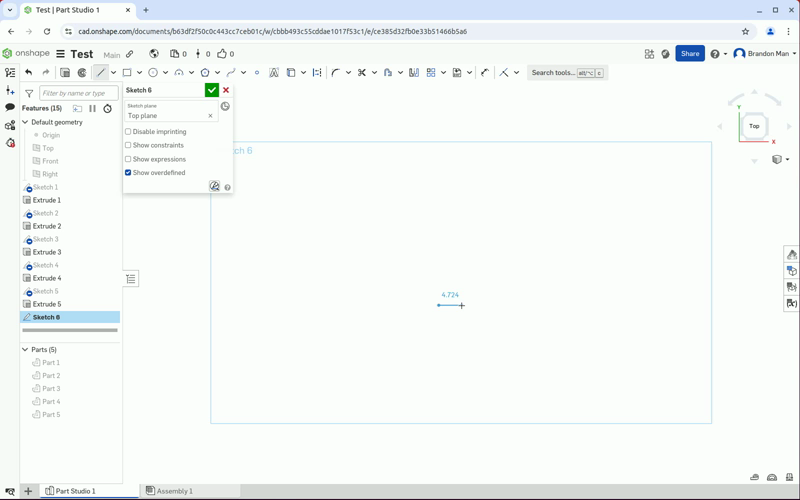
key(esc)
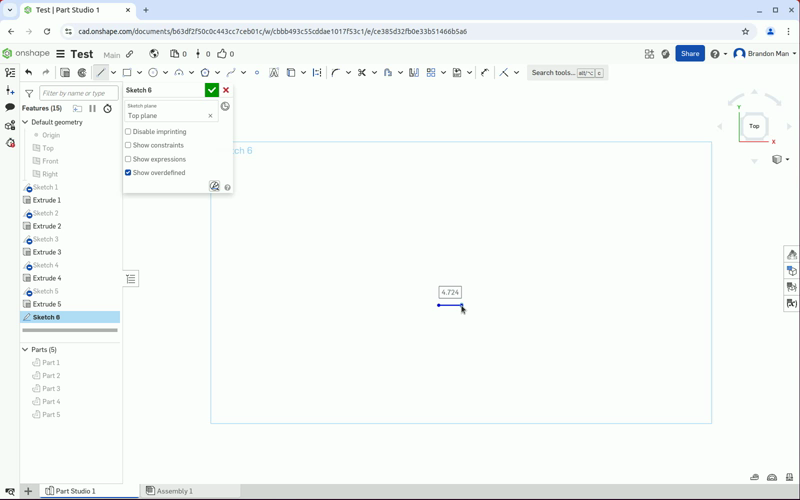
key(a)
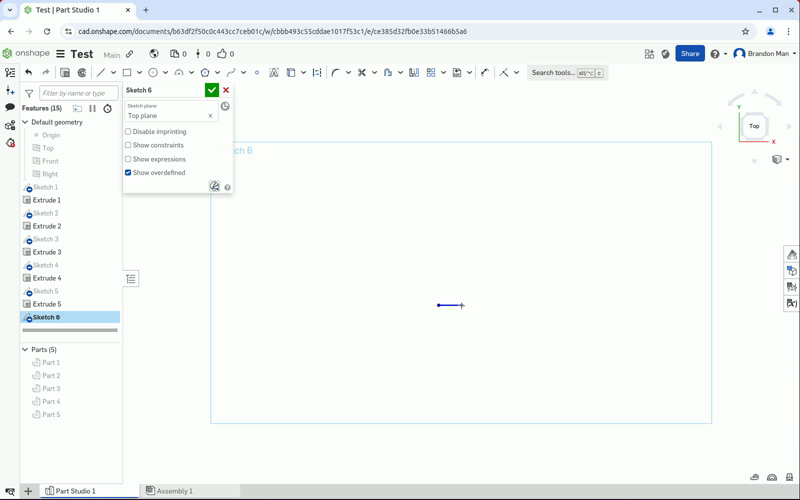
mouse_move(461, 305)
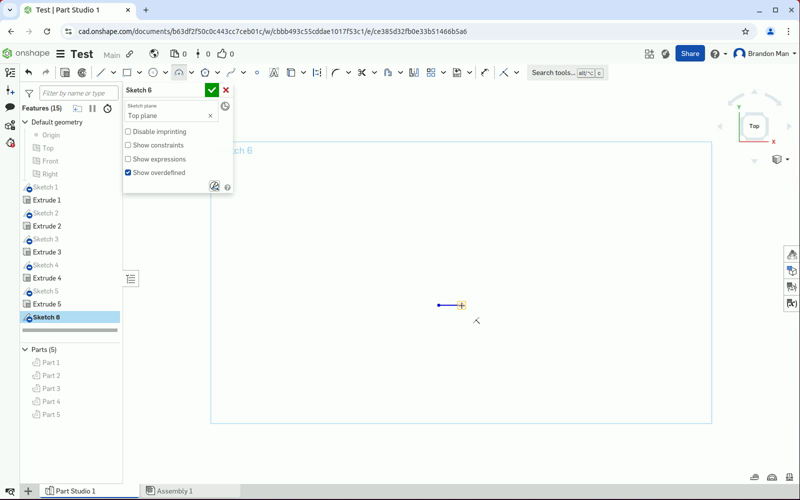
click(461, 305)
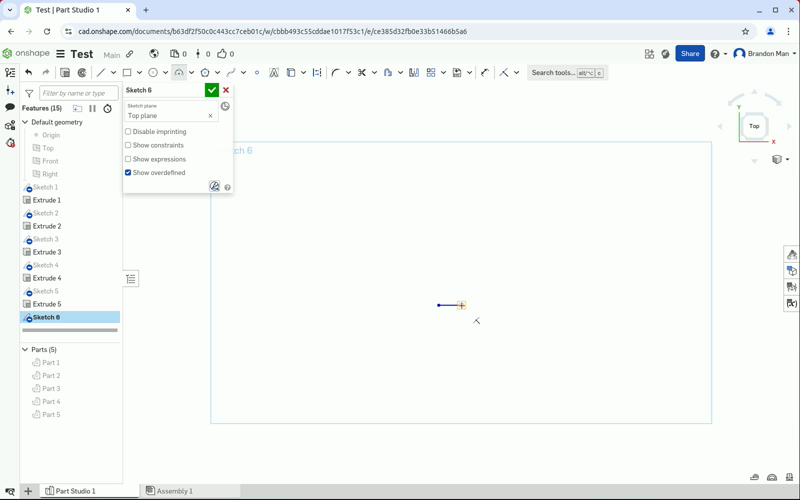
key_down(shift)
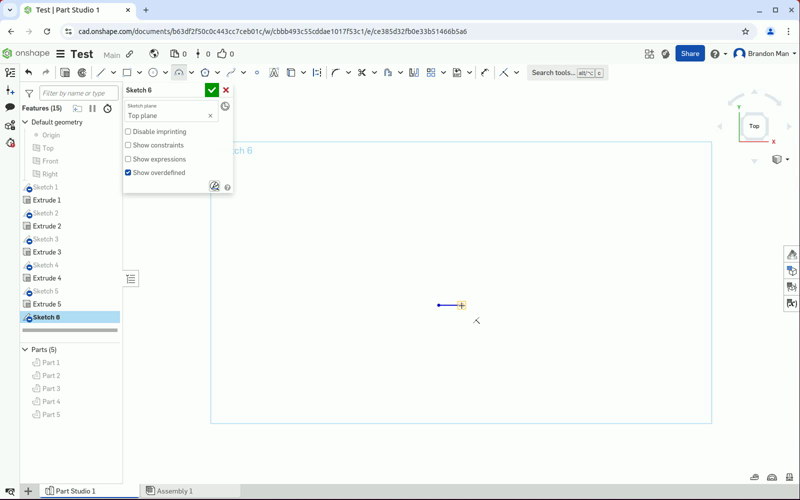
mouse_move(438, 282)
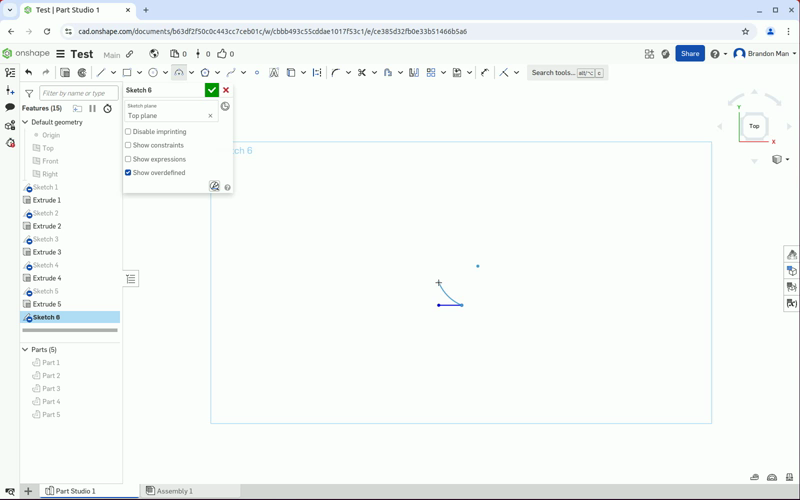
click(438, 282)
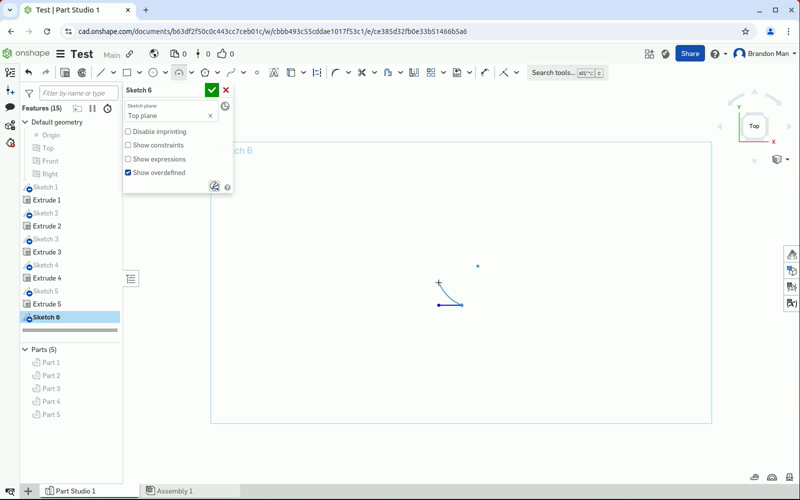
mouse_move(445, 298)
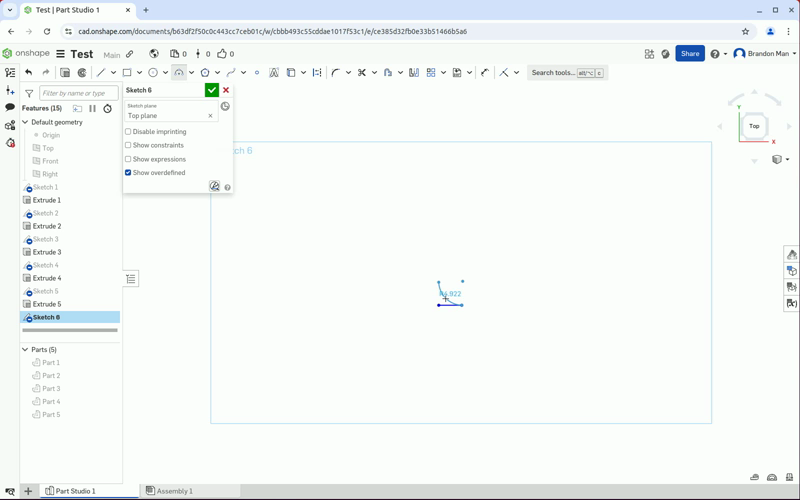
click(445, 298)
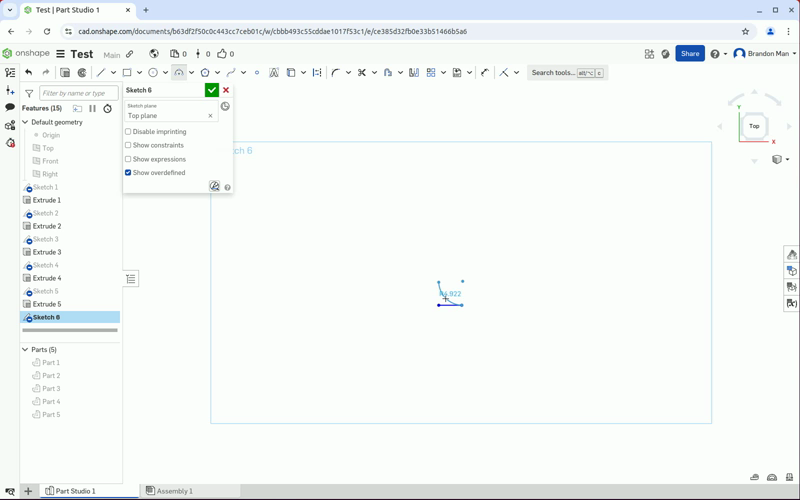
key_up(shift)
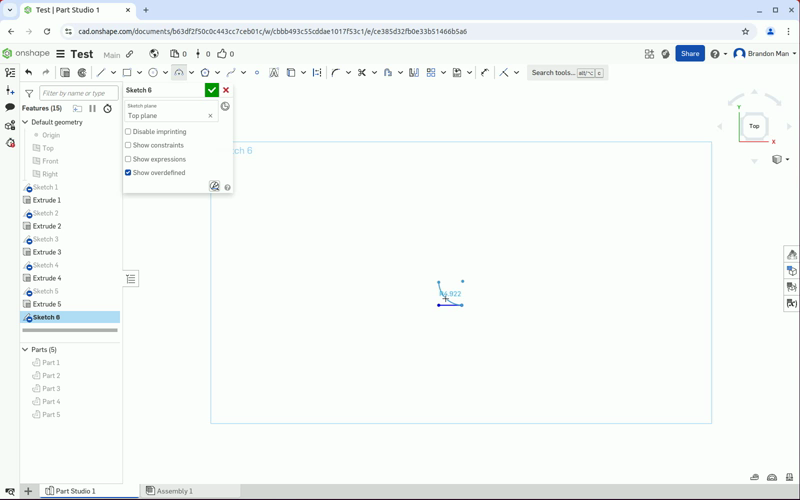
key(esc)
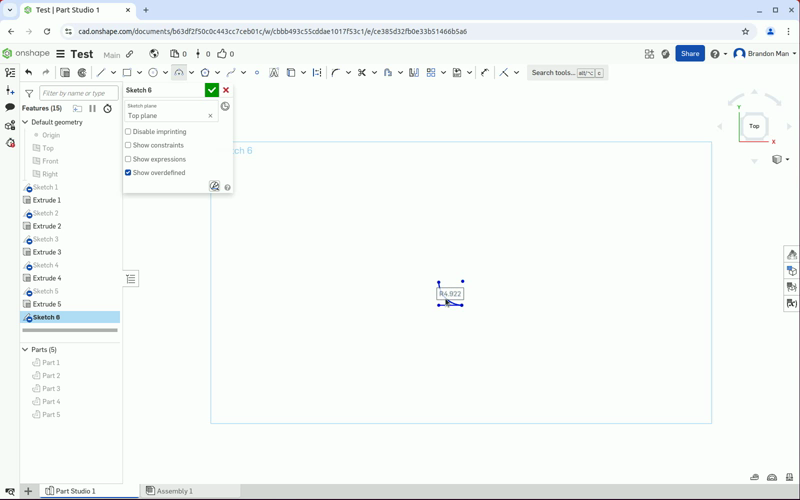
key(l)
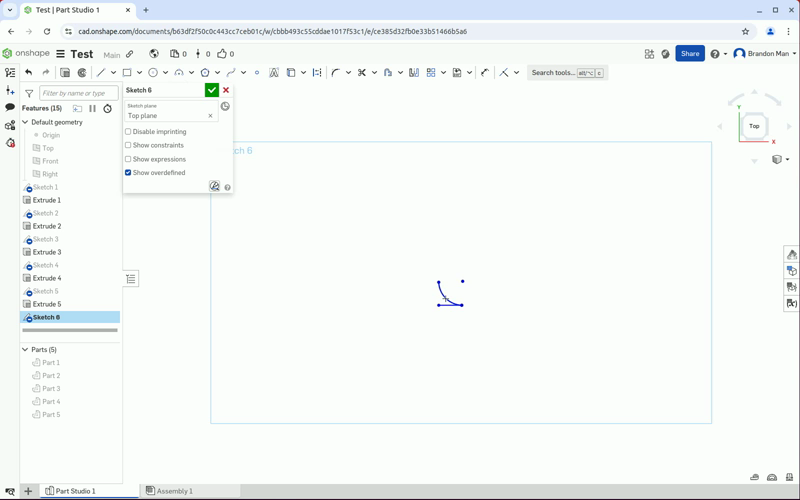
mouse_move(438, 282)
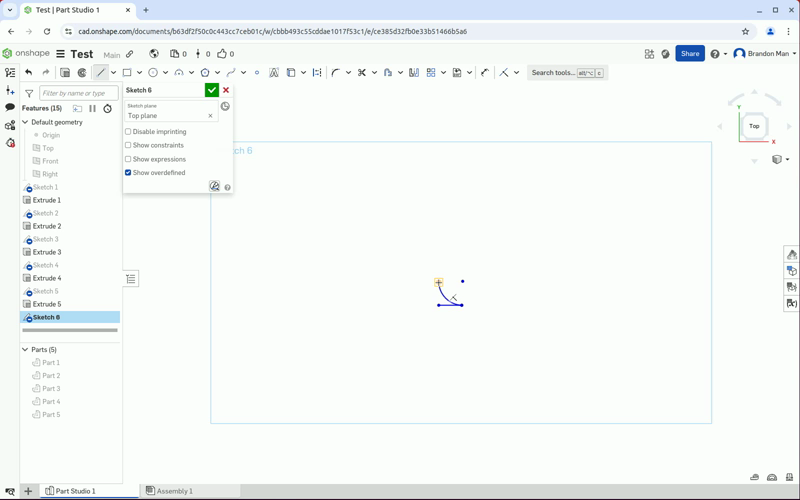
click(438, 282)
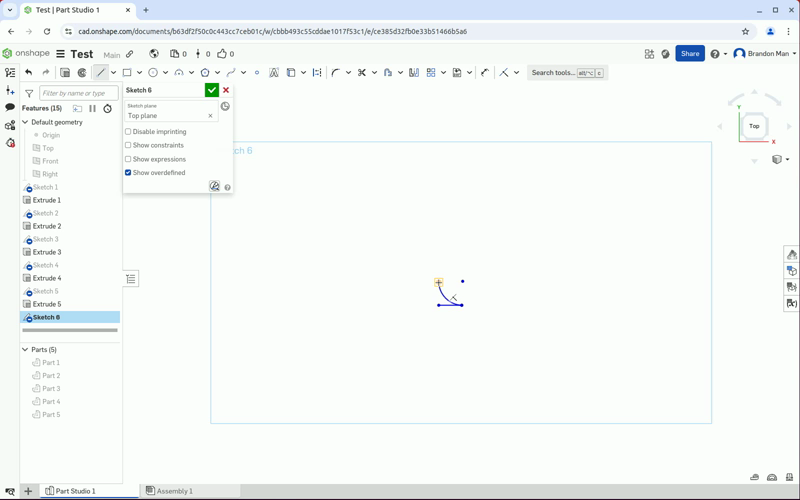
mouse_move(468, 282)
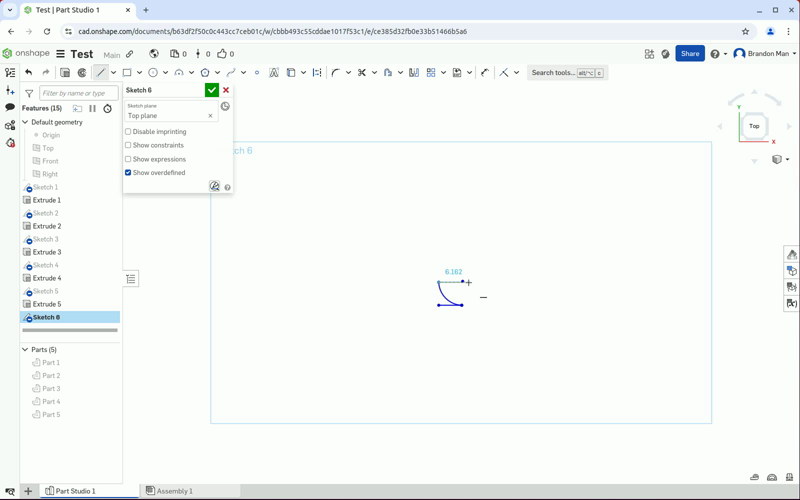
key_down(shift)
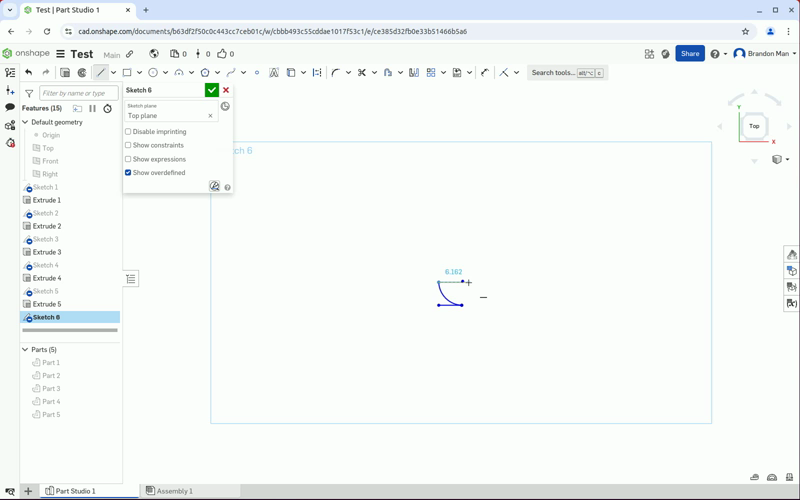
mouse_move(438, 305)
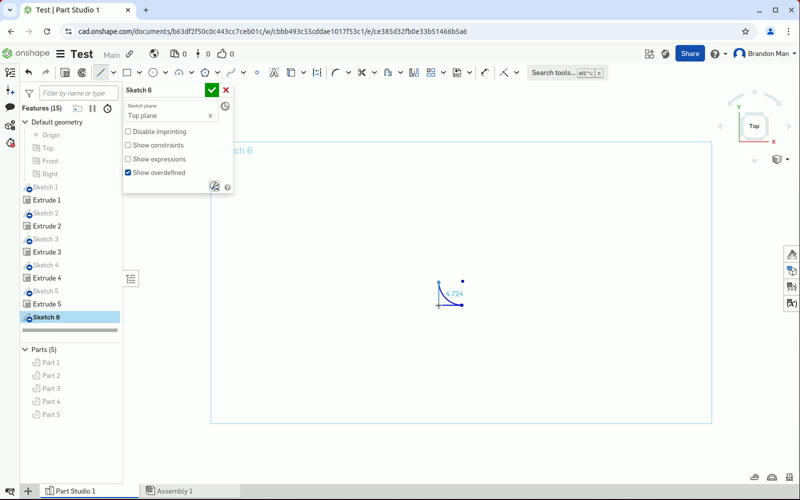
key_up(shift)
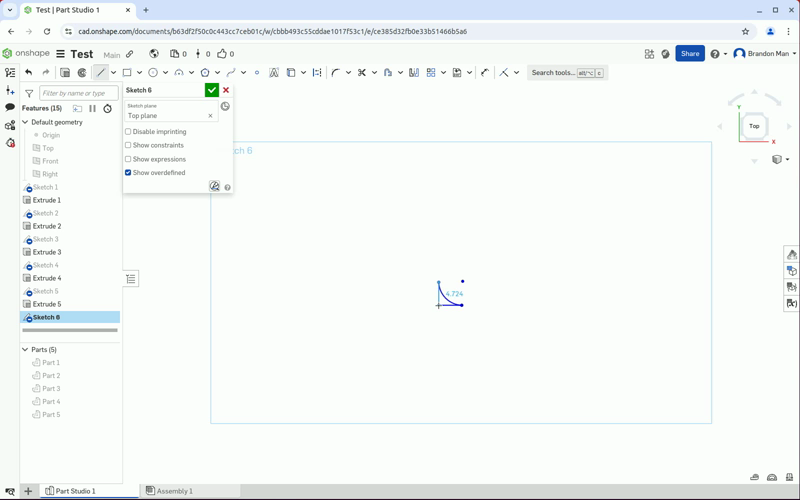
click(438, 305)
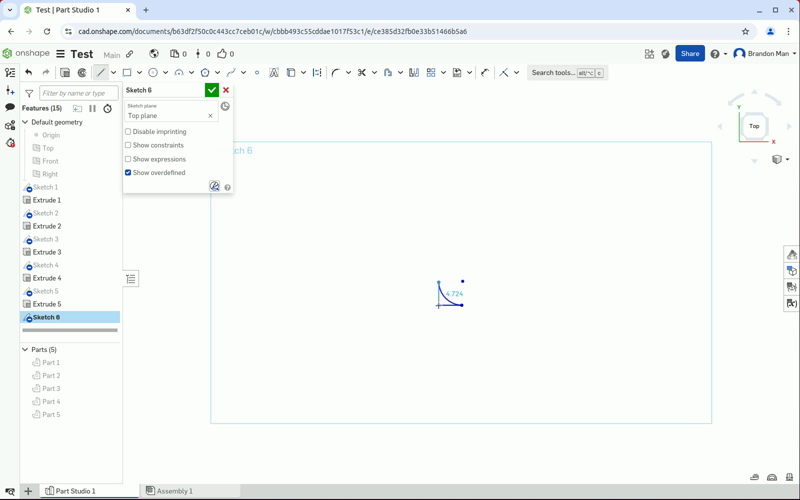
key(esc)
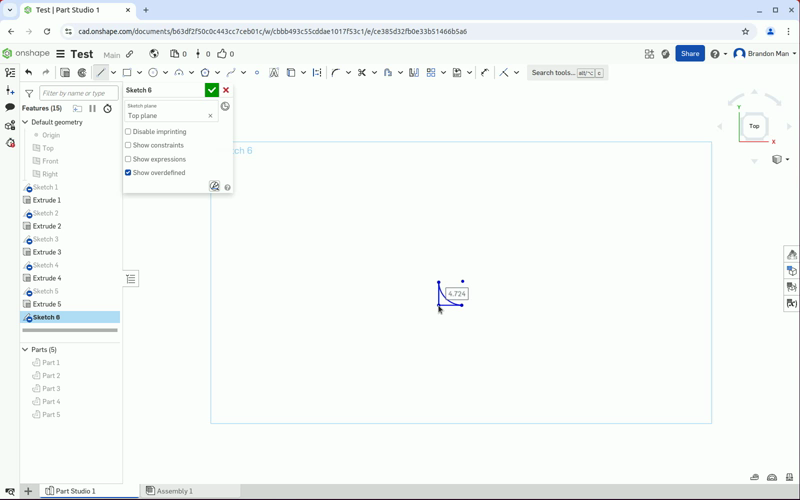
mouse_move(439, 298)
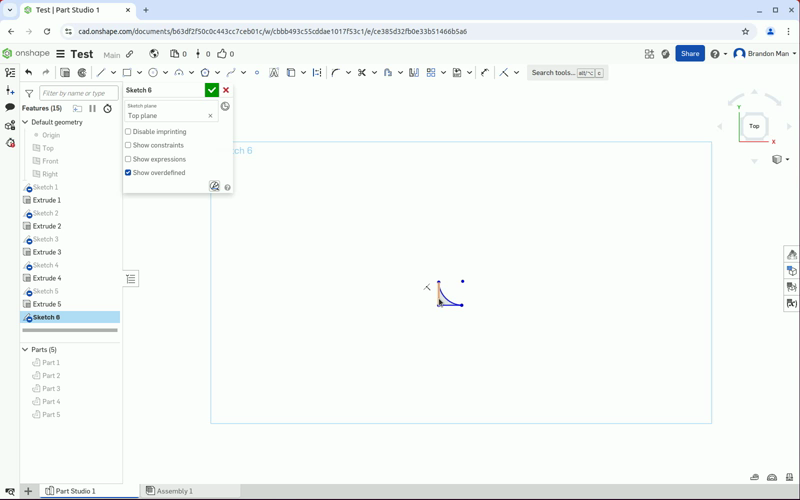
scroll(6)
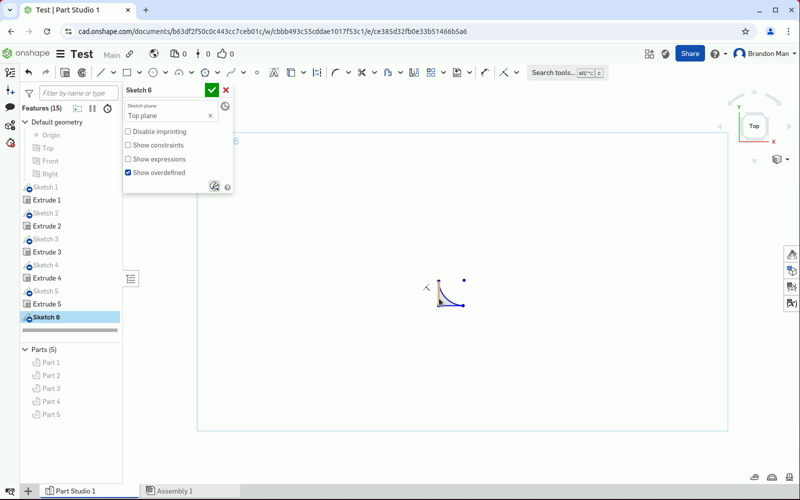
scroll(6)
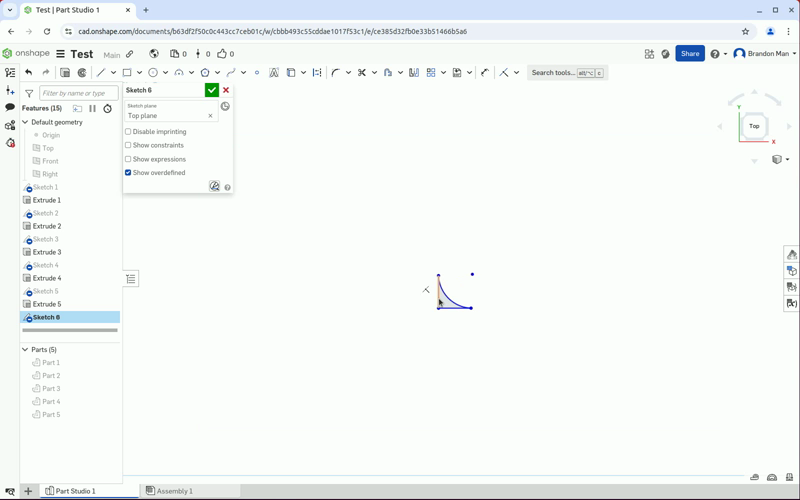
scroll(6)
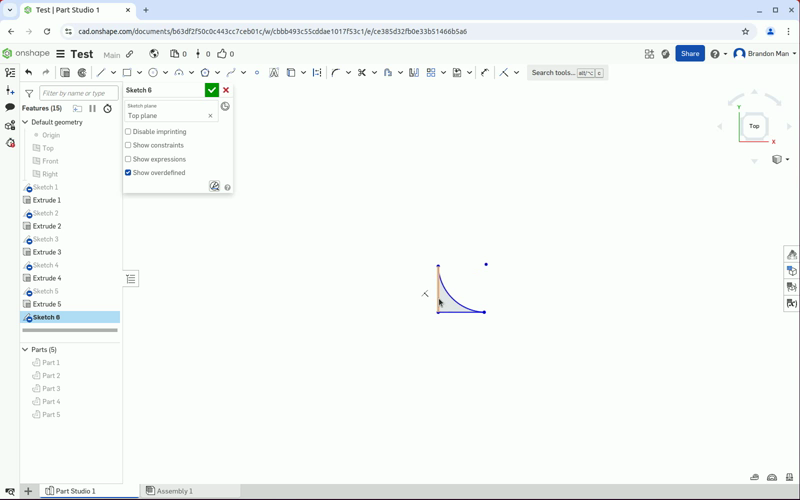
scroll(6)
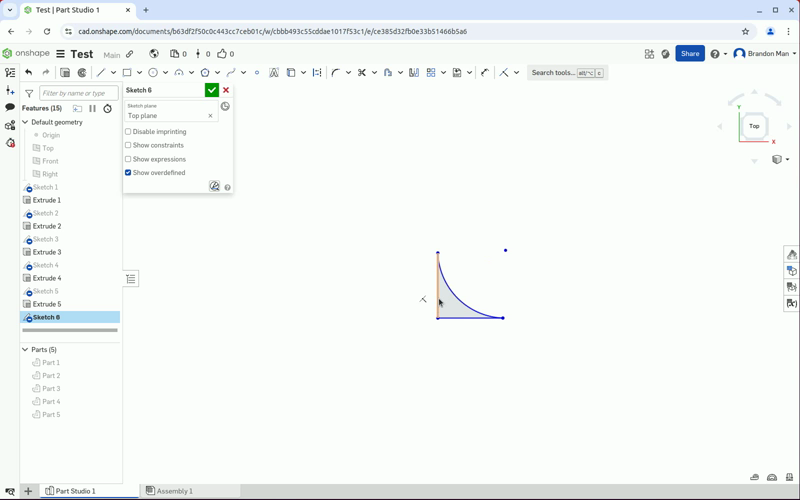
scroll(6)
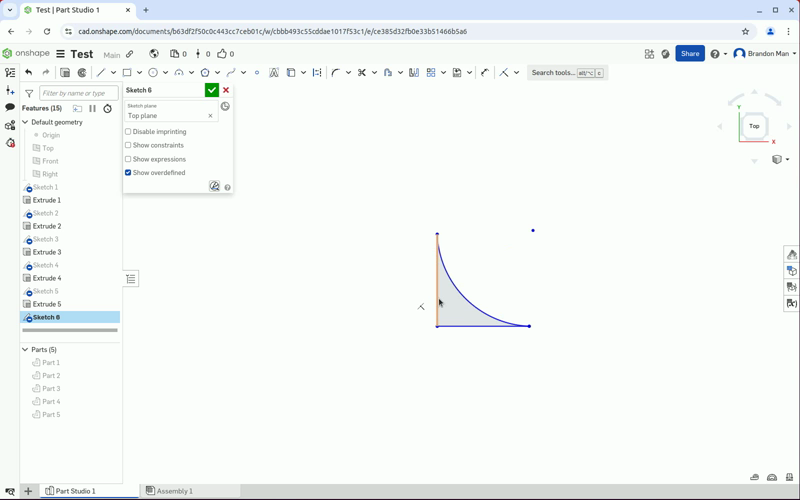
scroll(6)
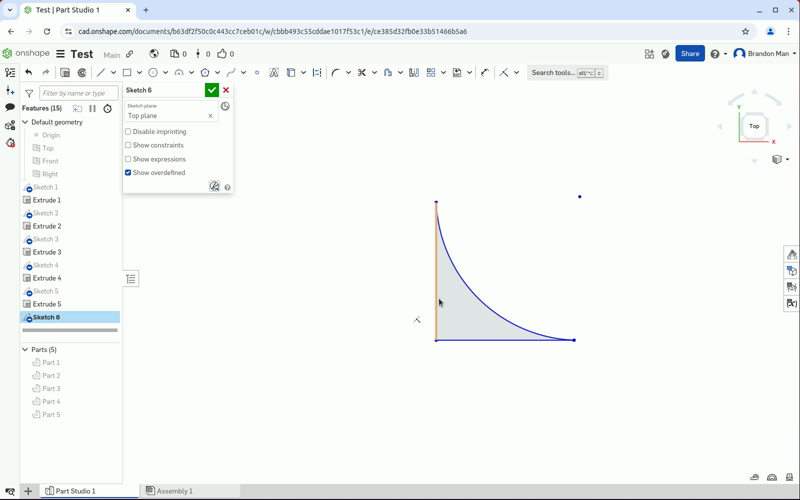
scroll(6)
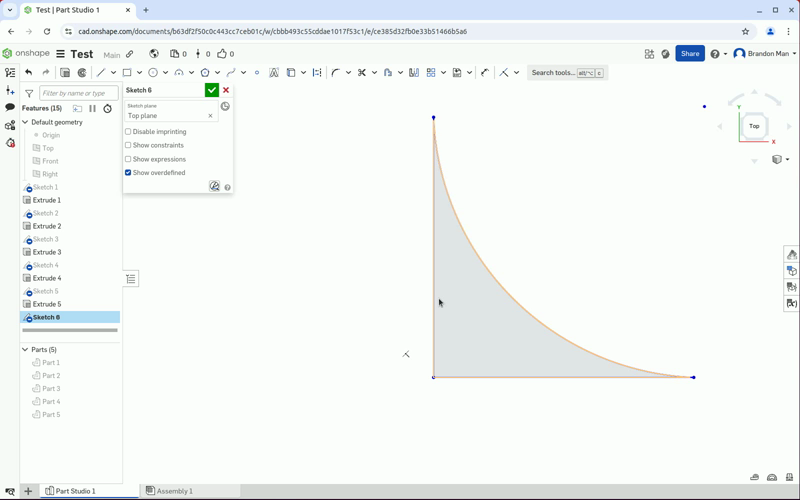
click(439, 298)
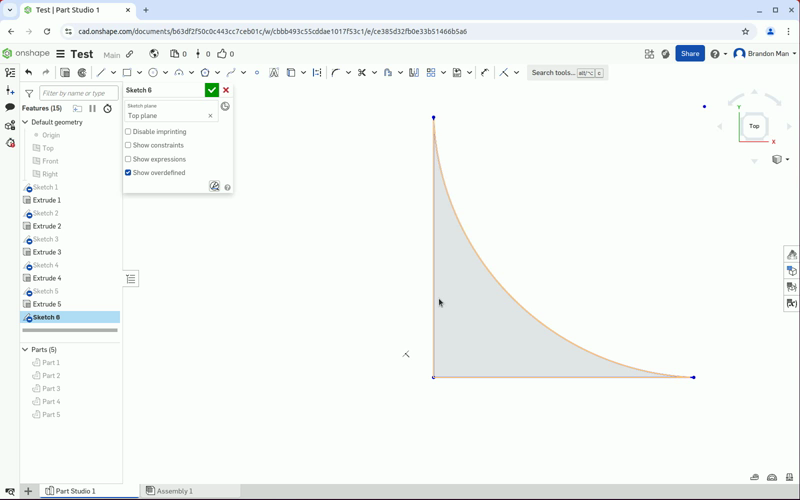
scroll(-6)
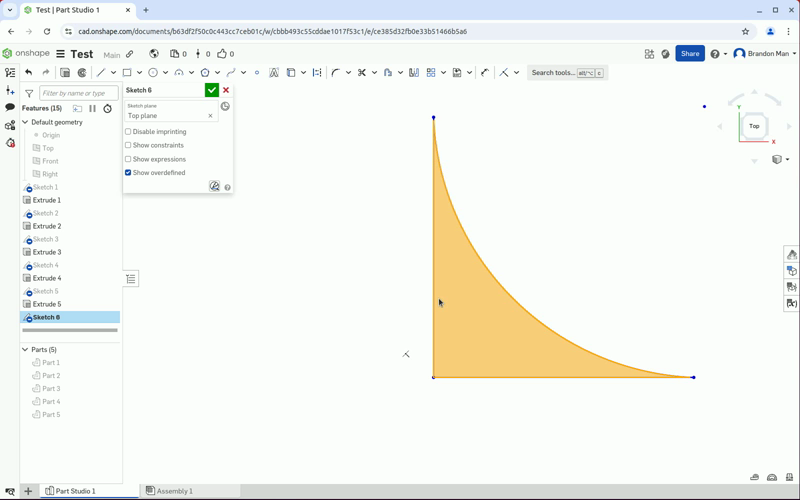
scroll(-6)
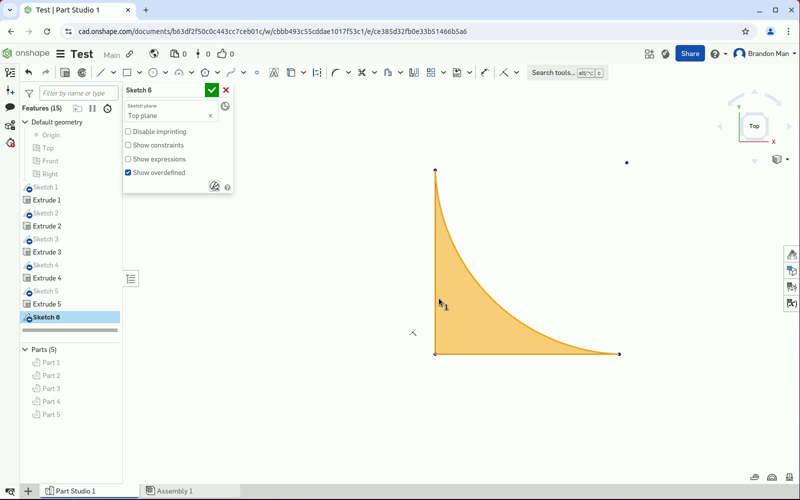
scroll(-6)
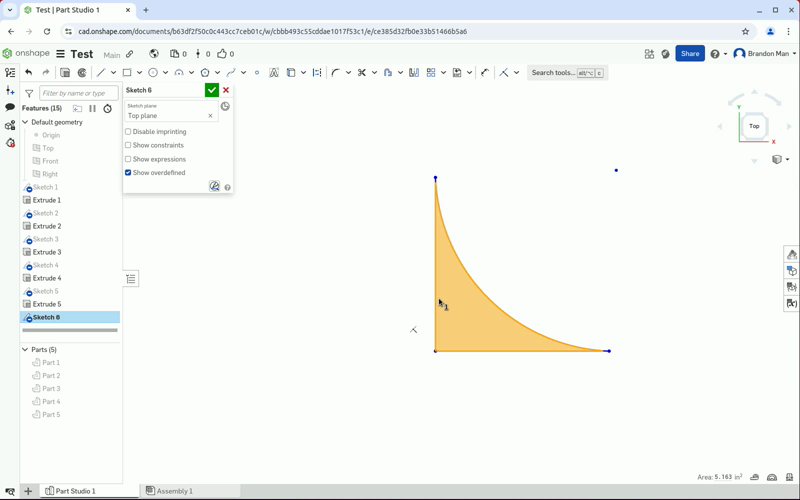
scroll(-6)
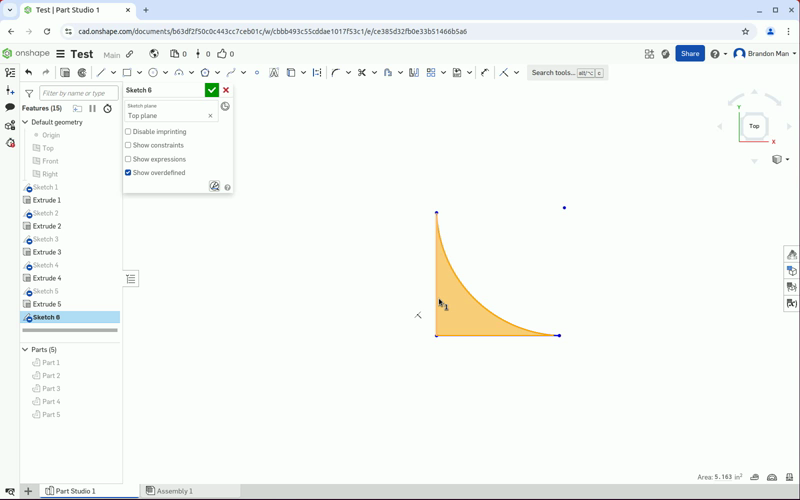
scroll(-6)
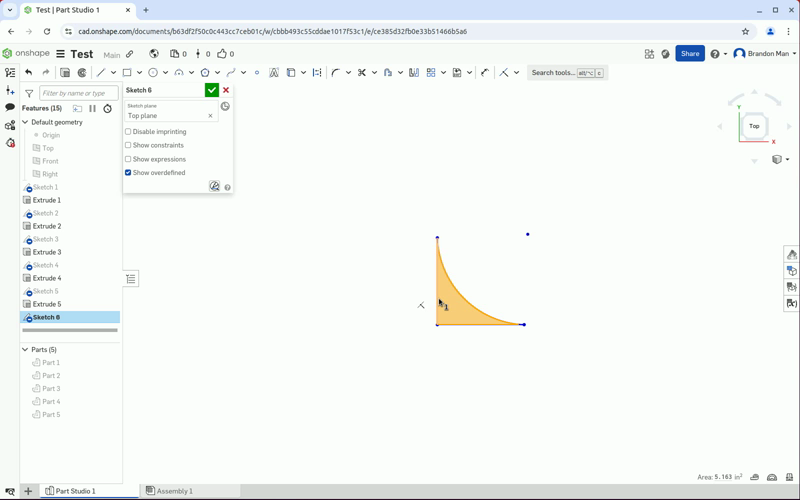
scroll(-6)
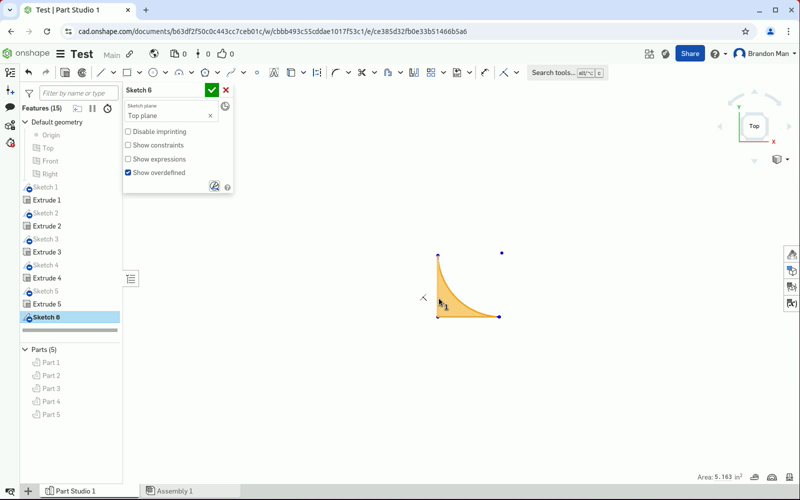
scroll(-6)
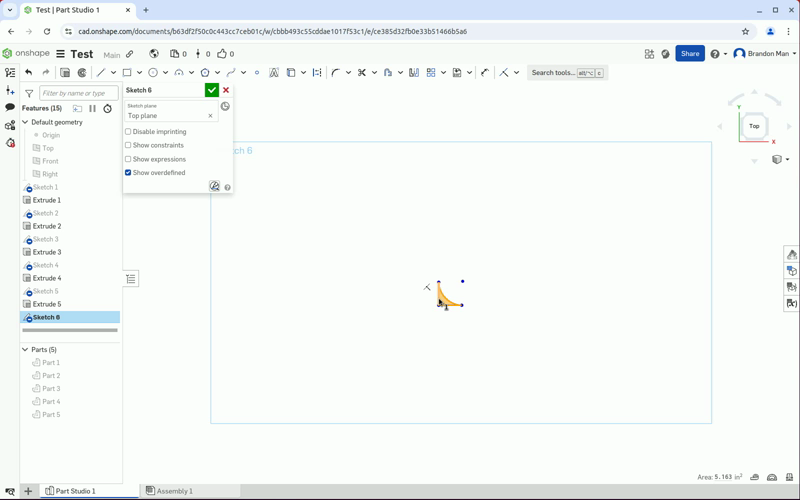
mouse_move(73, 352)
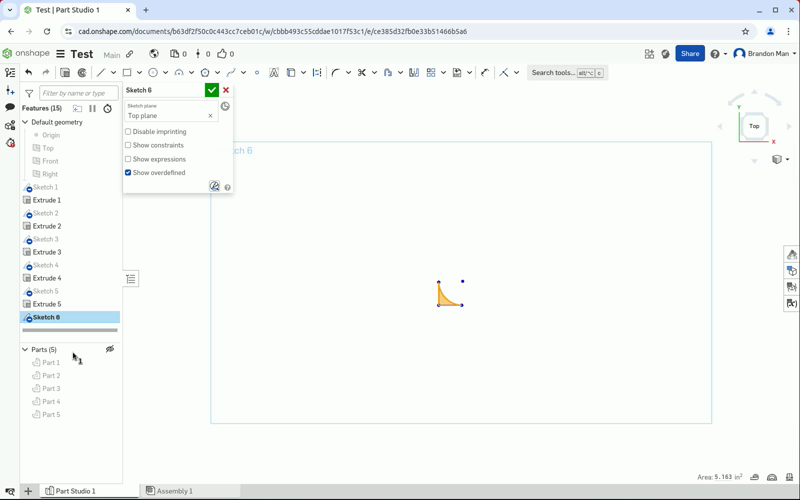
key(shift+y)
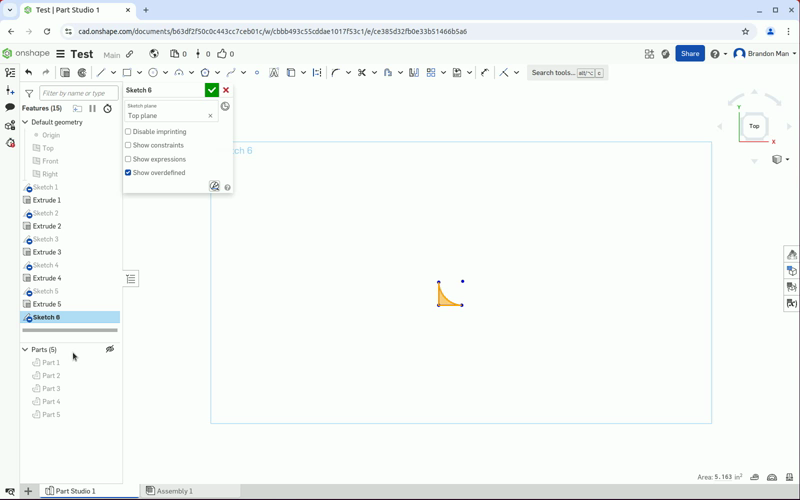
key(shift+e)
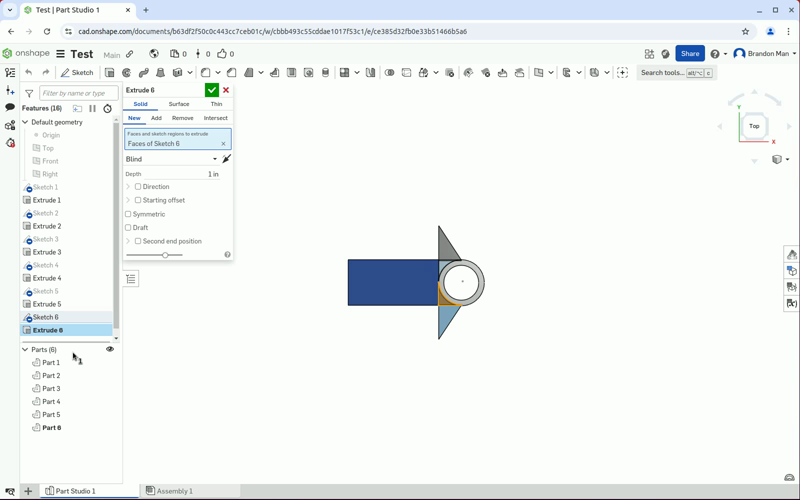
mouse_move(143, 106)
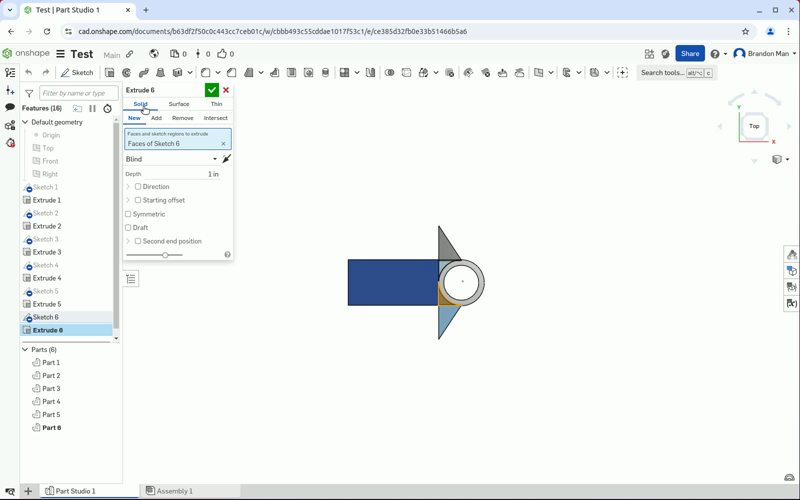
click(143, 106)
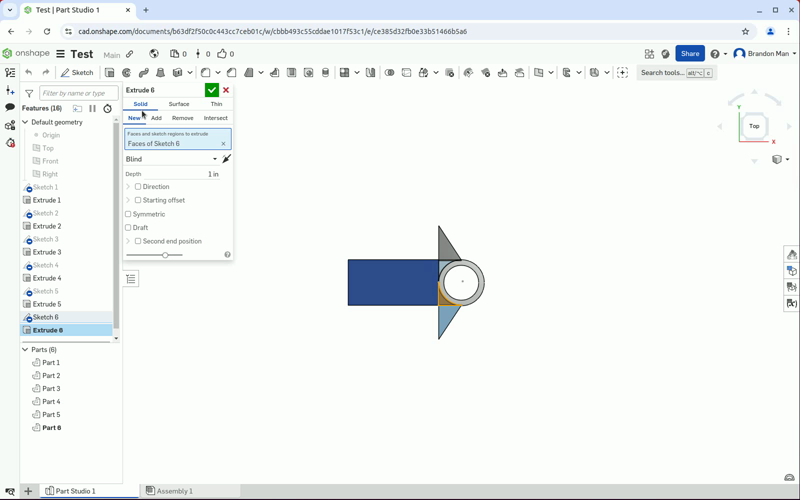
mouse_move(137, 120)
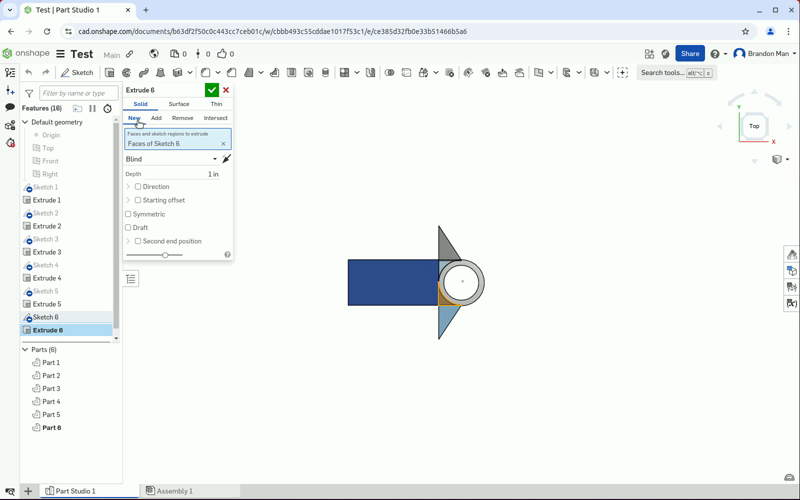
click(137, 120)
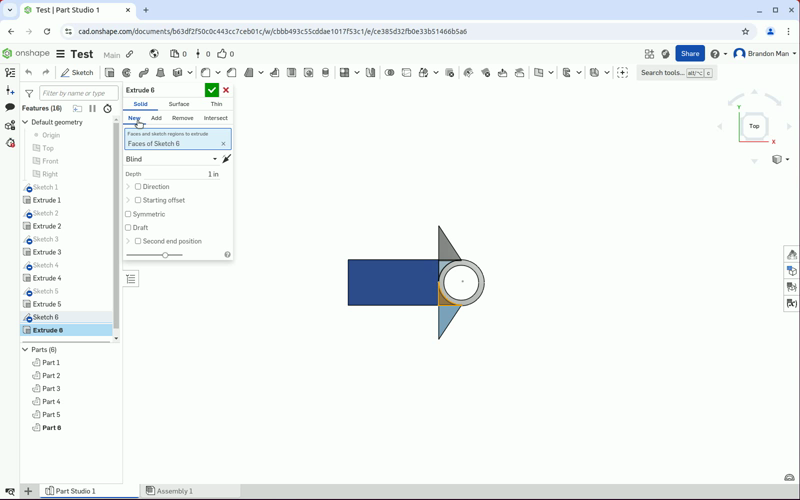
key(tab, 4)
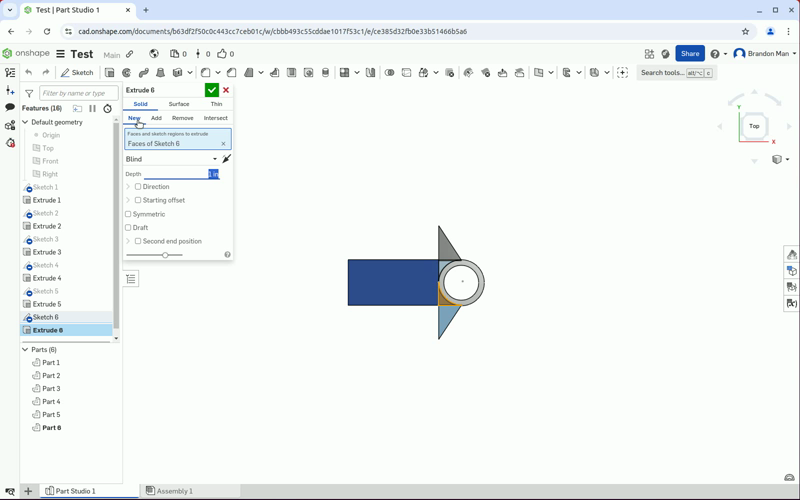
text(4.574)
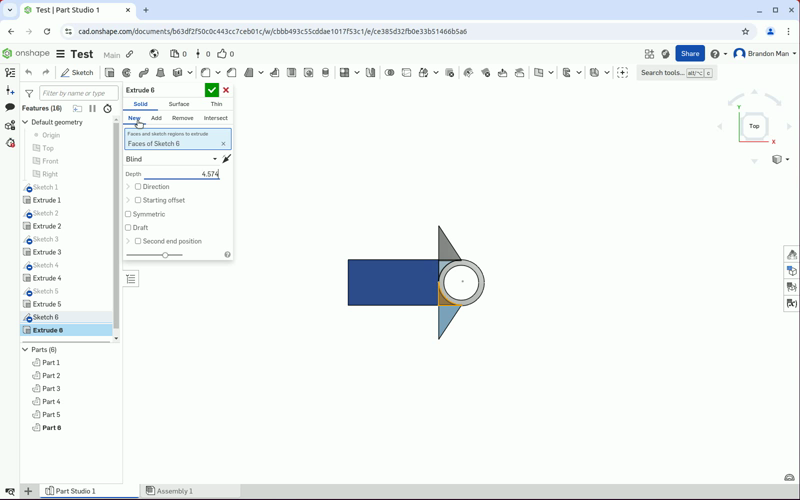
key(enter)
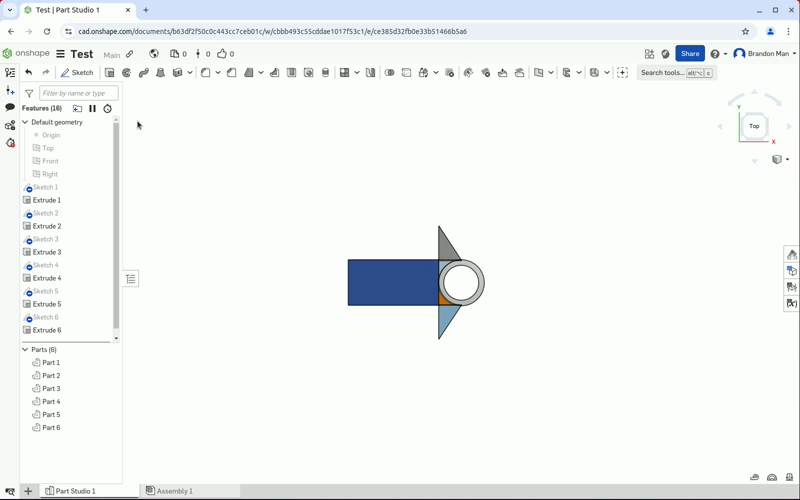
key(shift+h)
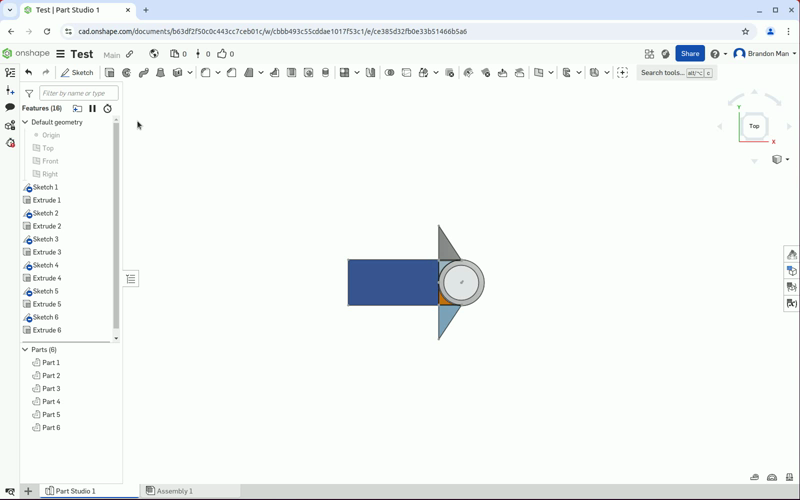
key(shift+h)
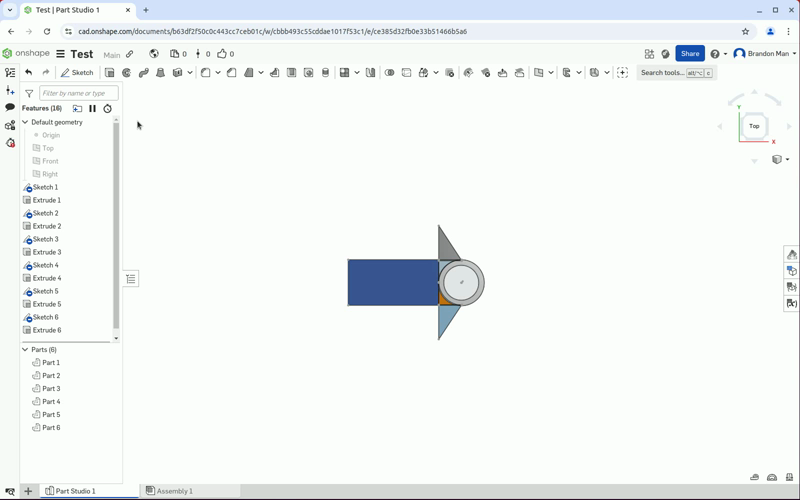
key(shift+7)
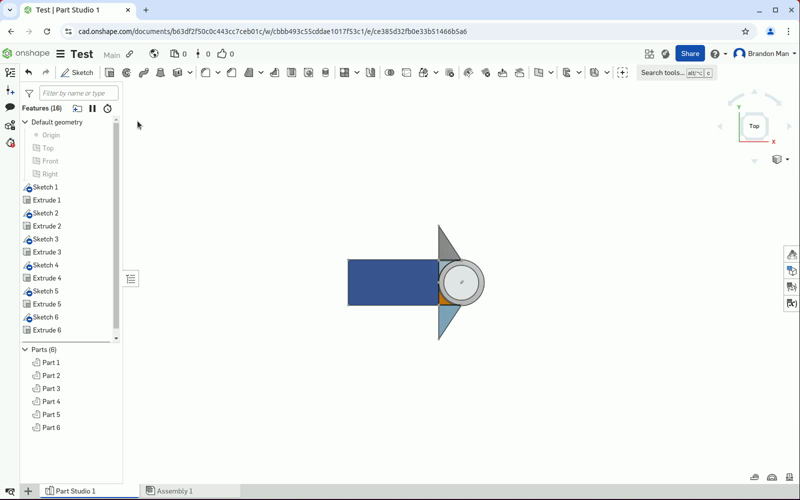
key(up, 3)
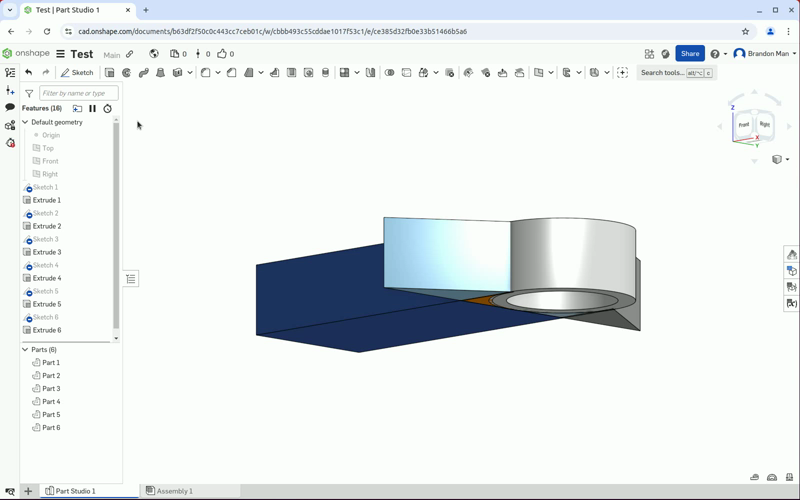
key(left, 3)
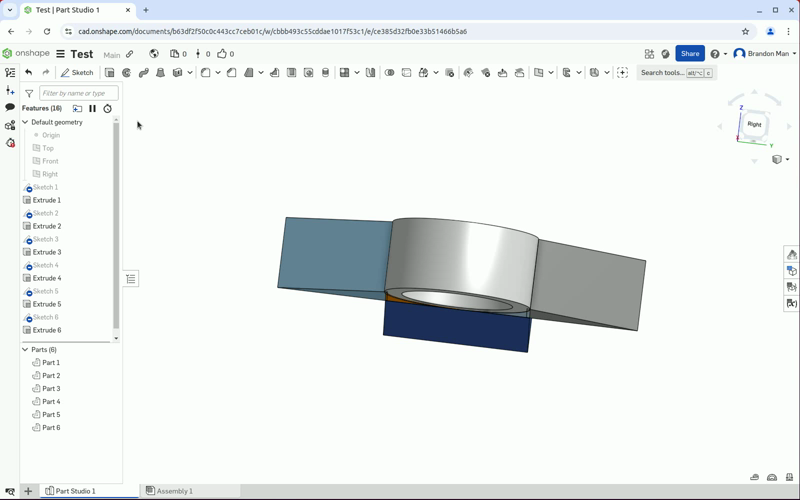
key(right, 3)
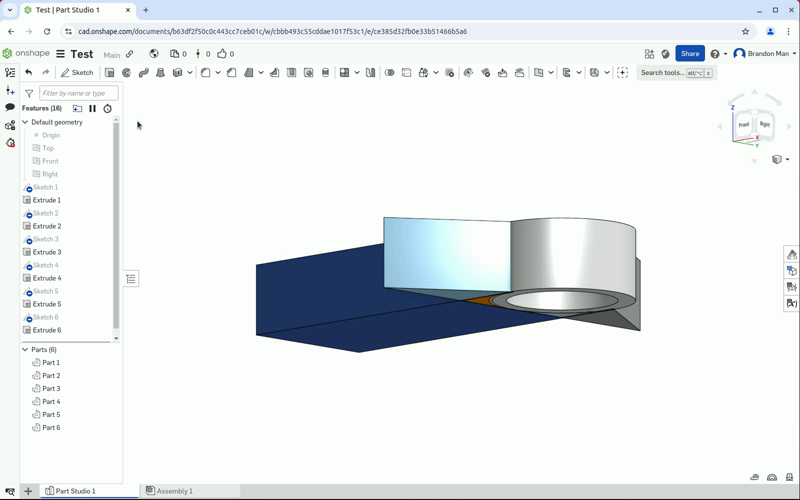
key(down, 3)
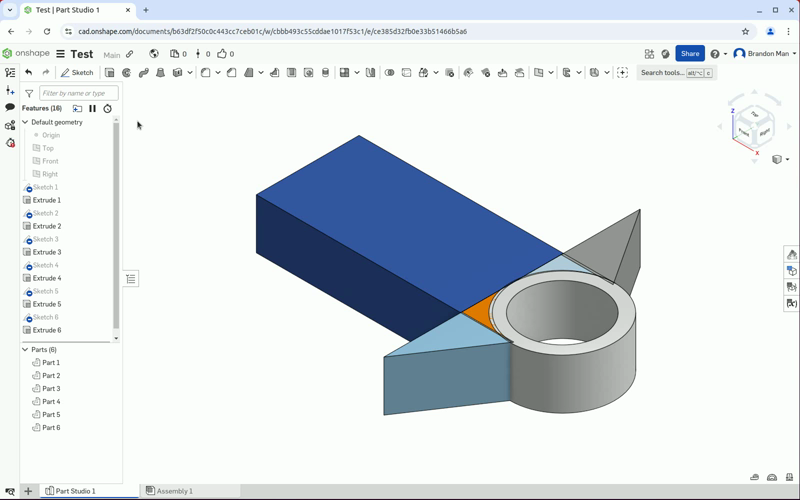
mouse_move(69, 189)
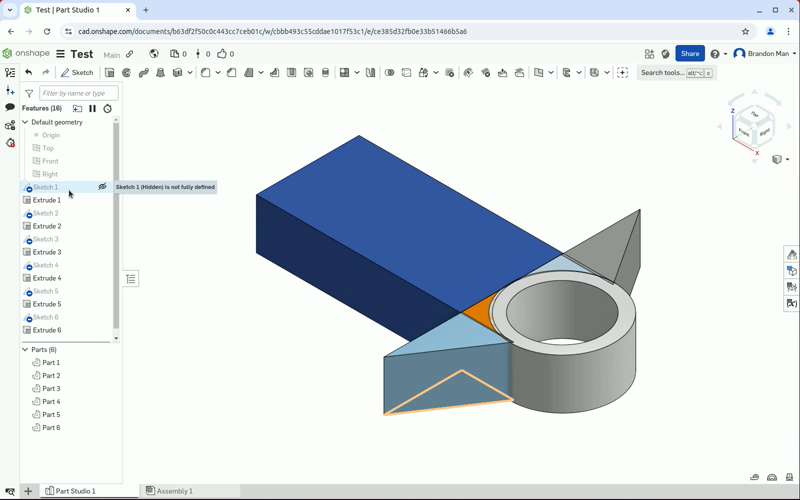
click(69, 189)